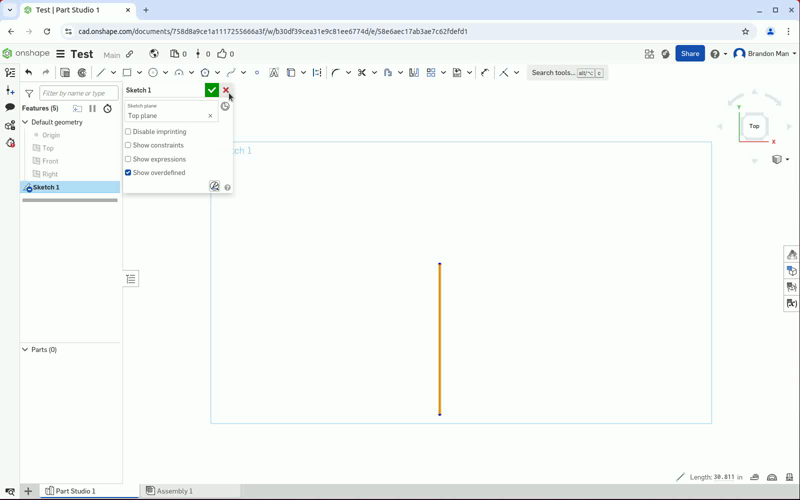
key(shift+h)
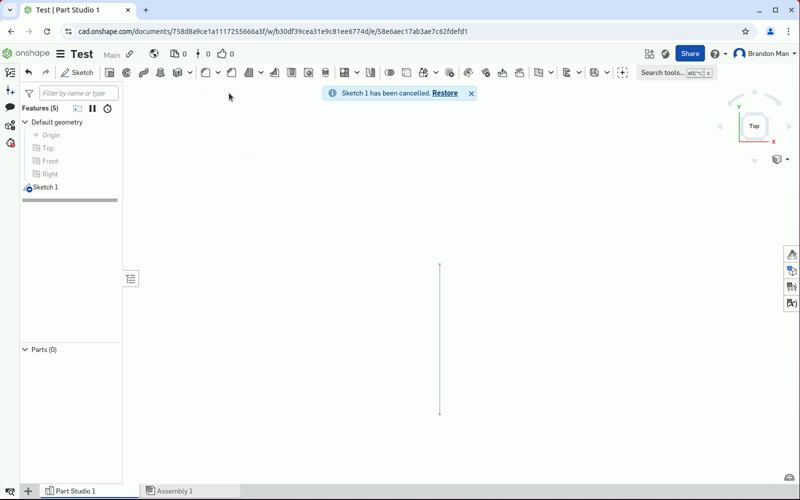
key(shift+s)
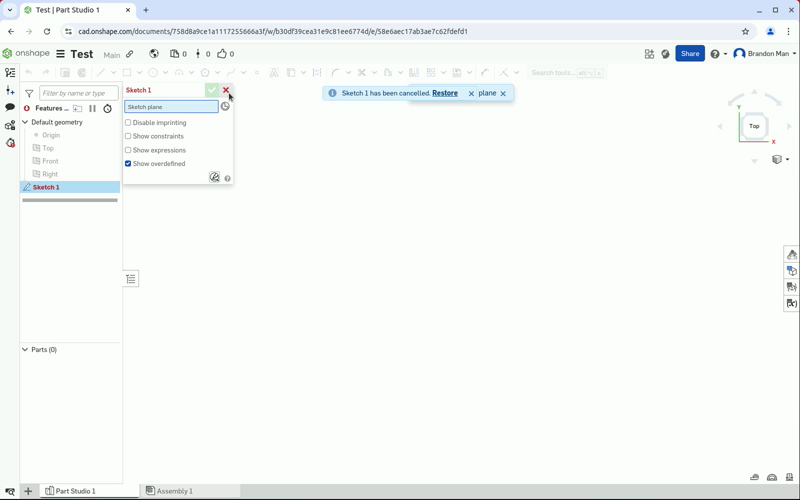
mouse_move(73, 150)
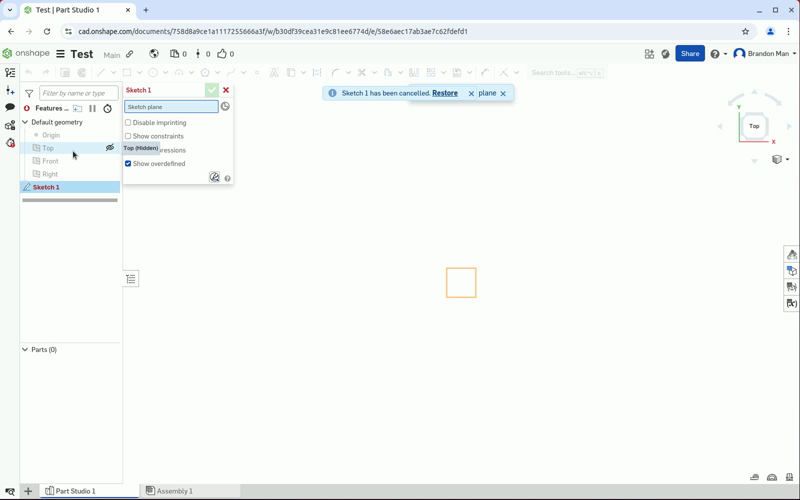
click(73, 150)
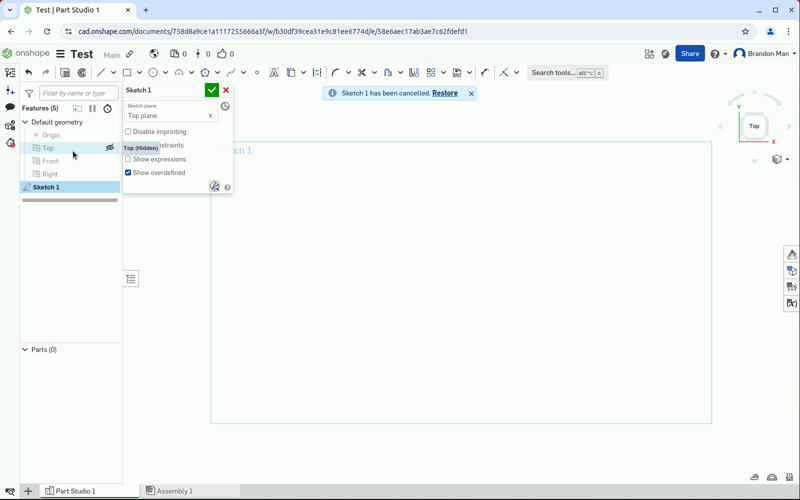
mouse_move(73, 352)
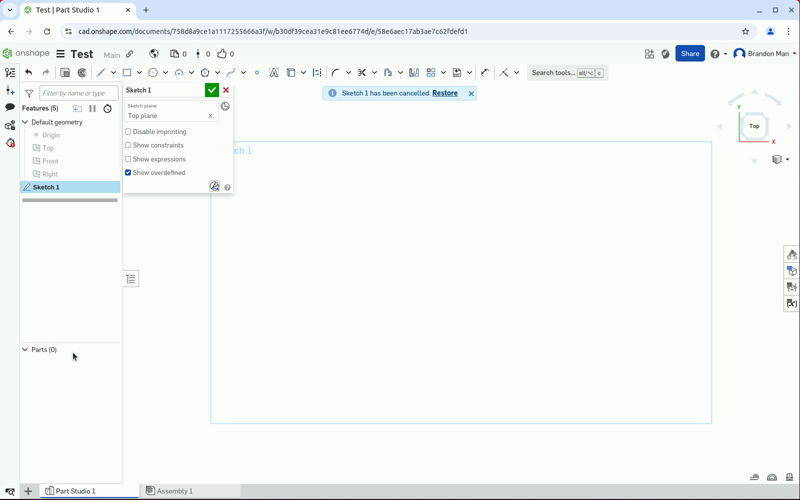
key(y)
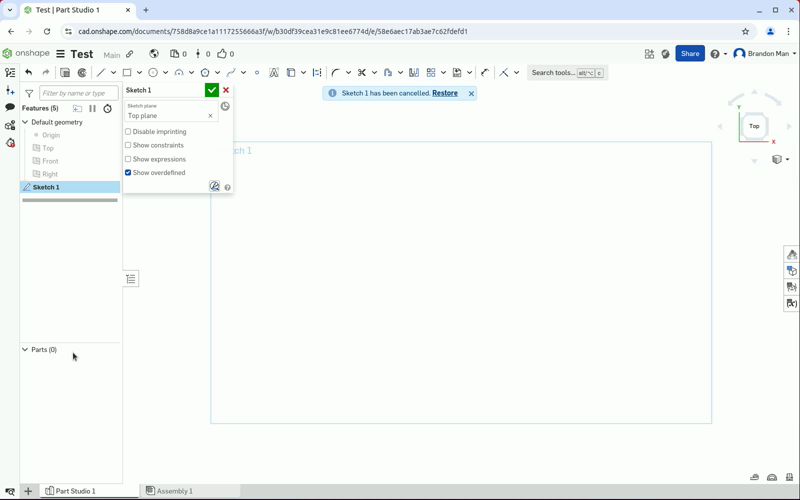
key(l)
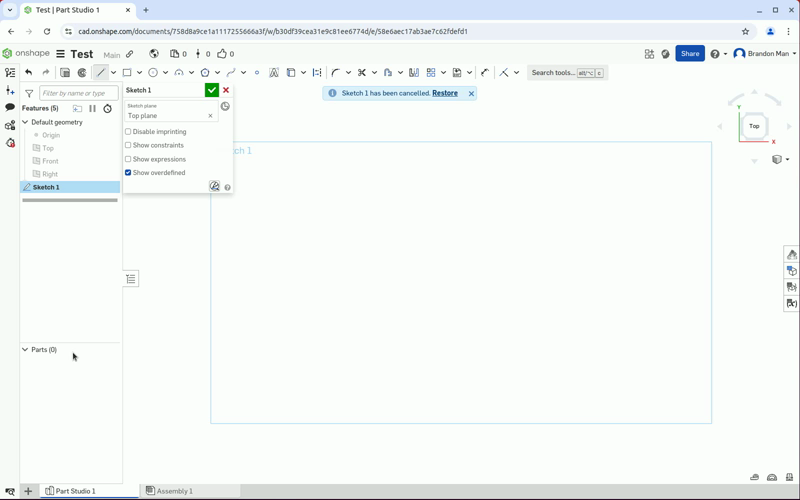
key_down(shift)
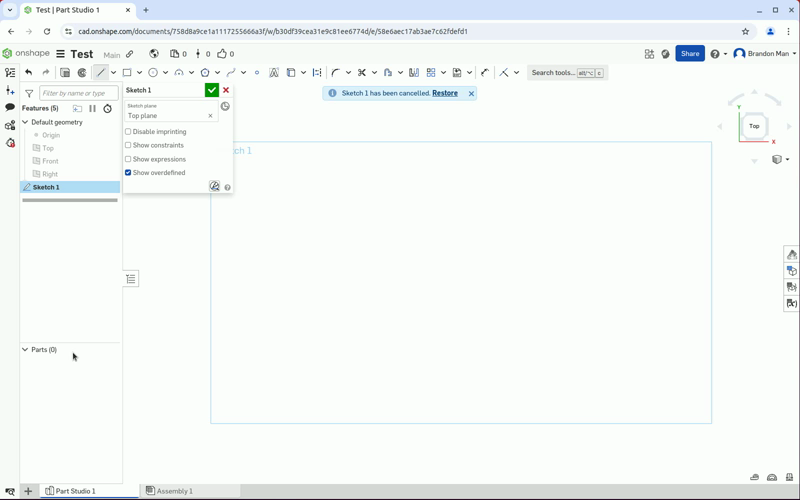
mouse_move(427, 282)
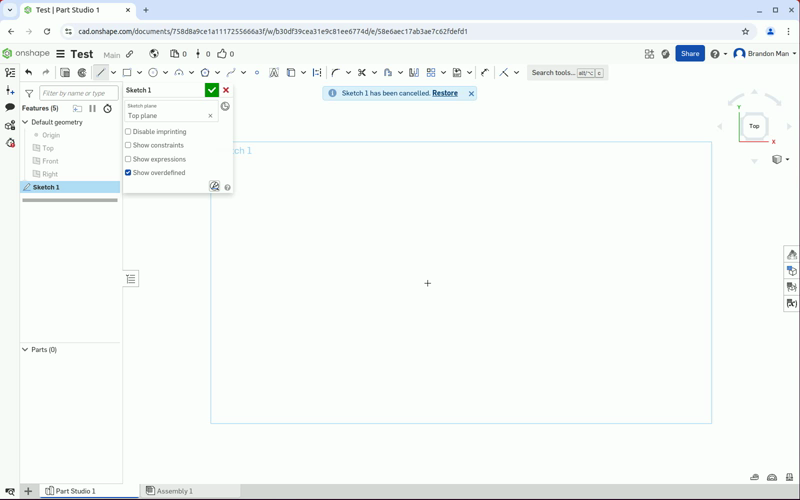
click(427, 282)
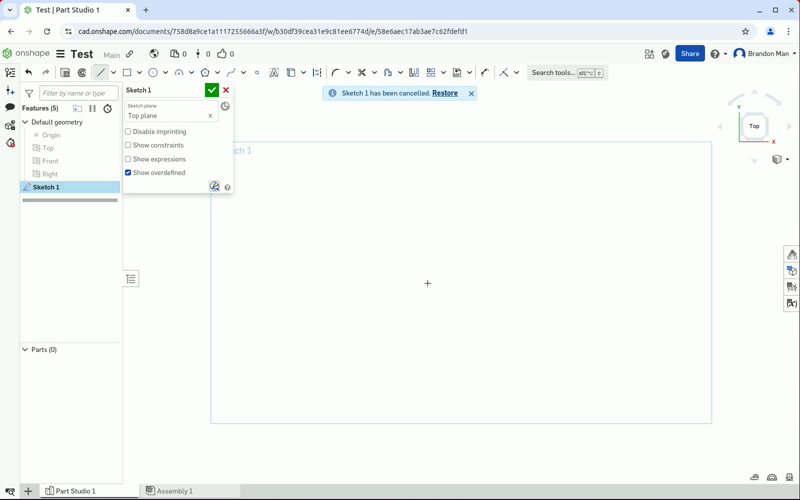
key_up(shift)
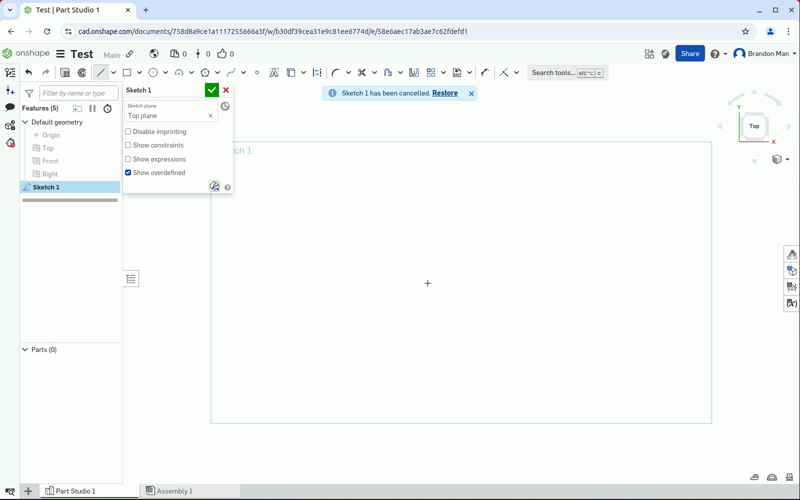
key_down(shift)
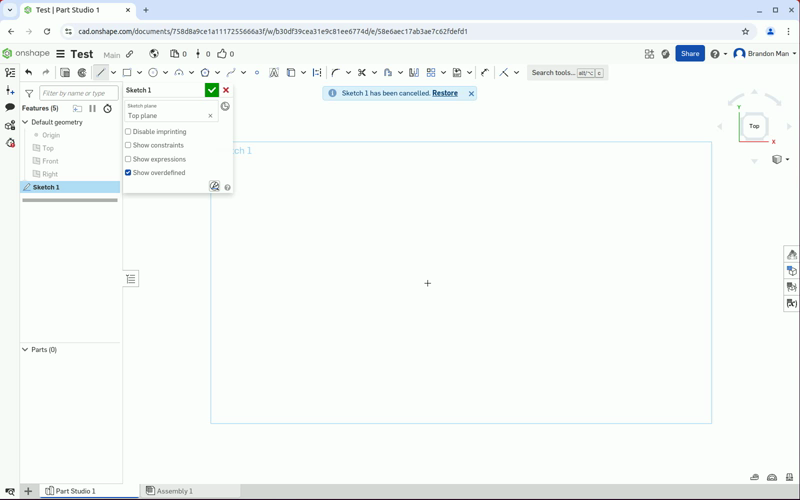
mouse_move(457, 282)
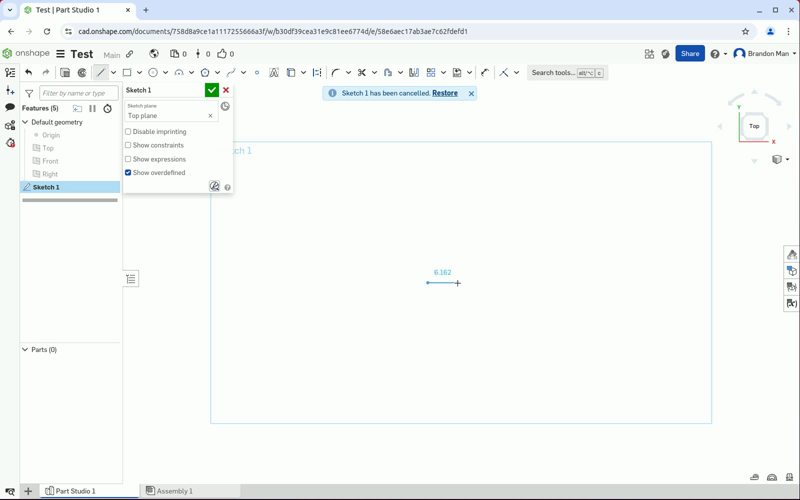
mouse_move(452, 282)
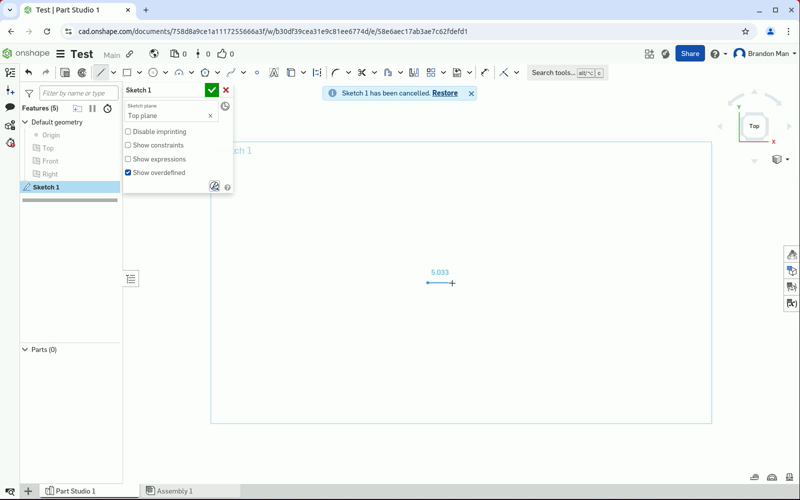
click(452, 282)
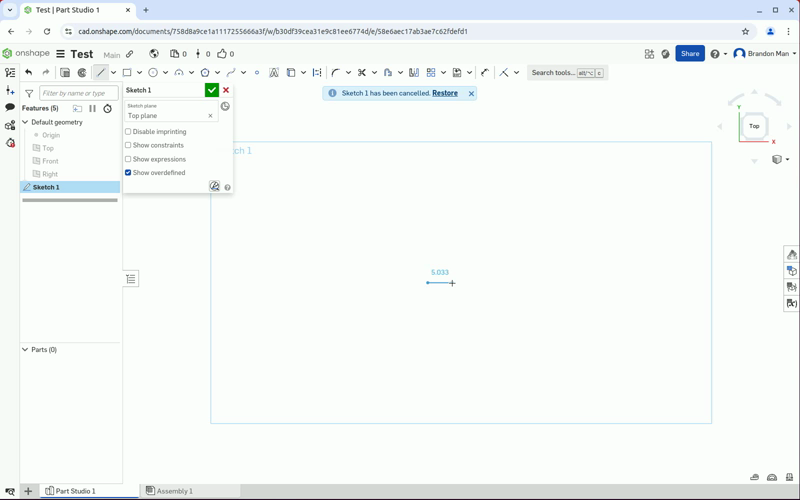
key_up(shift)
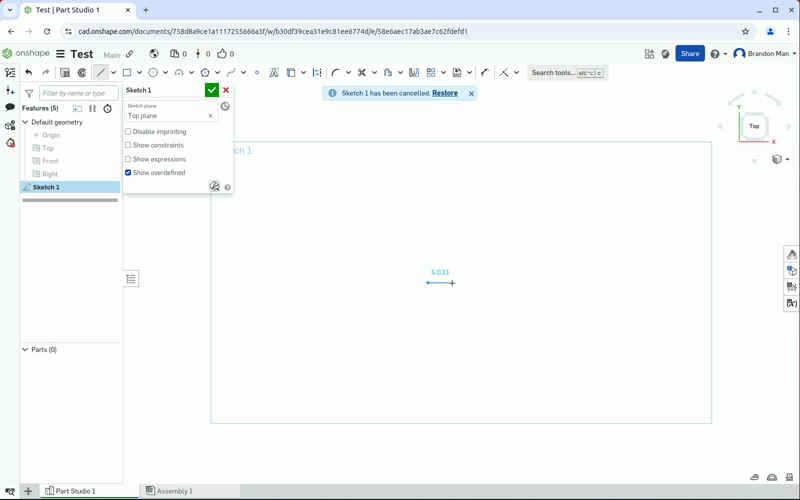
key_down(shift)
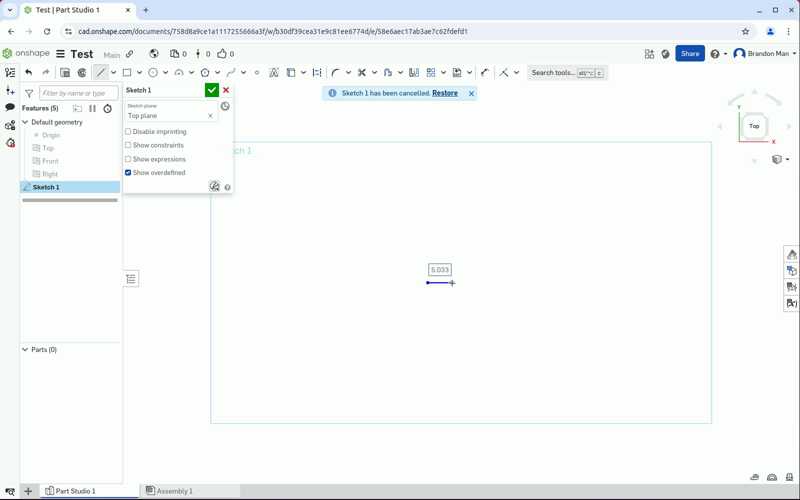
mouse_move(482, 282)
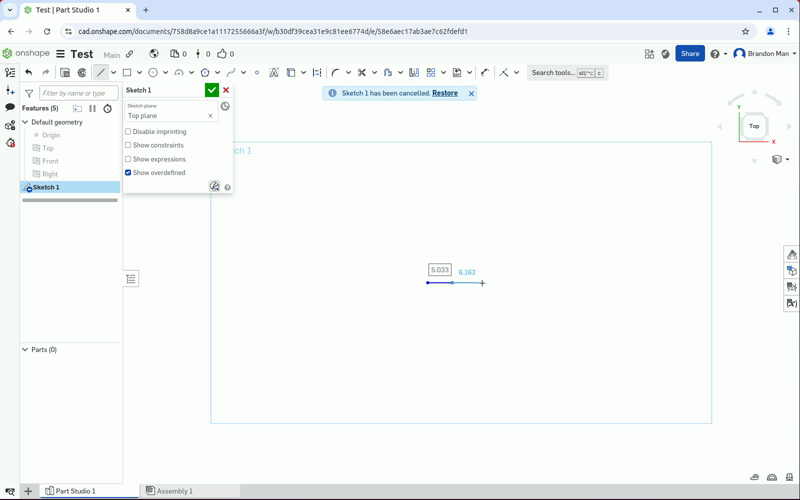
mouse_move(458, 282)
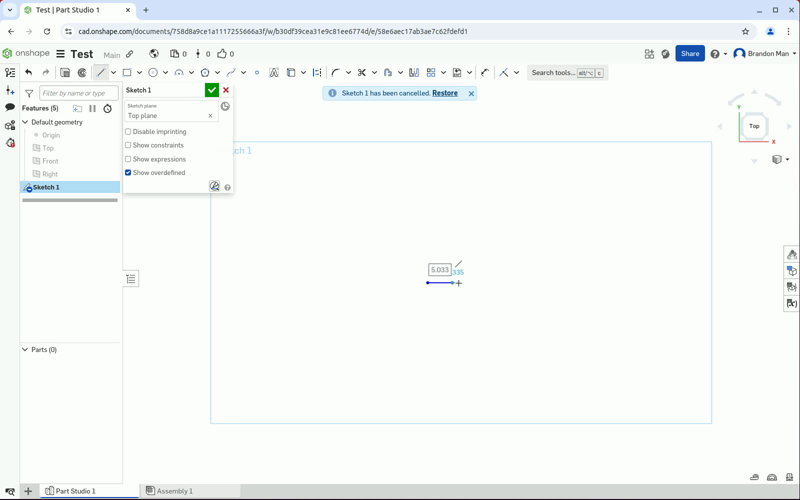
scroll(6)
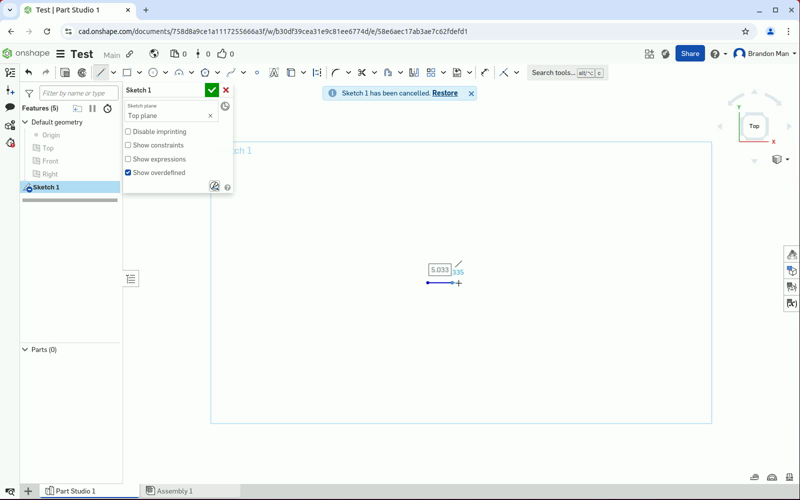
scroll(6)
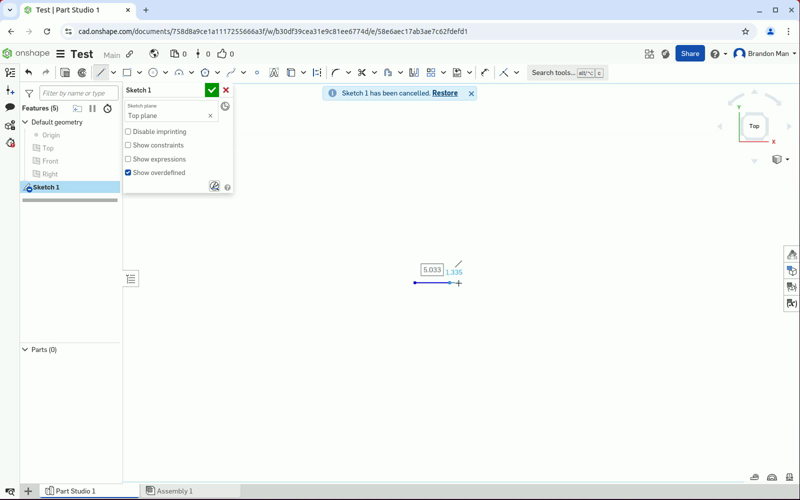
scroll(6)
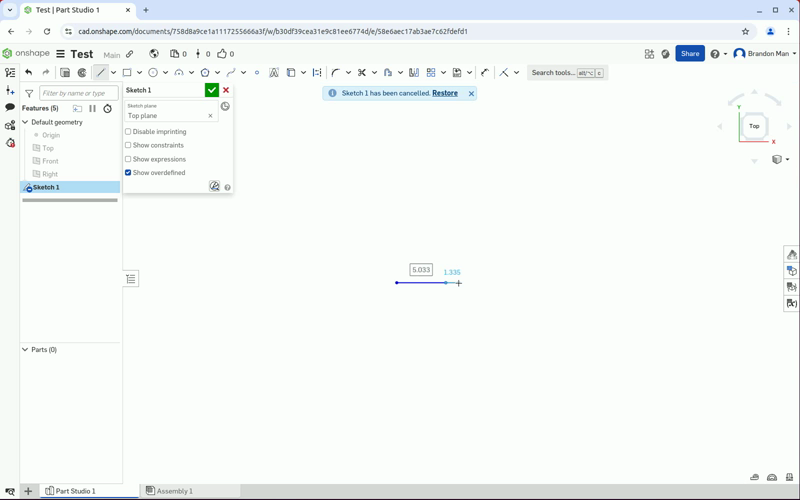
scroll(6)
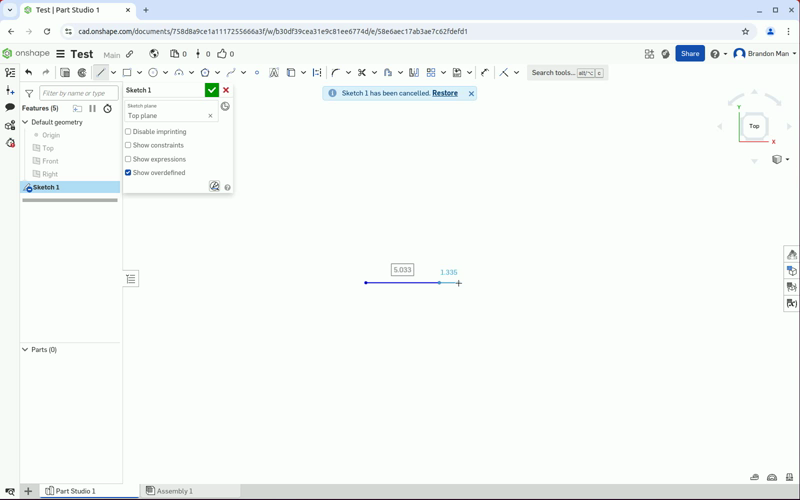
scroll(6)
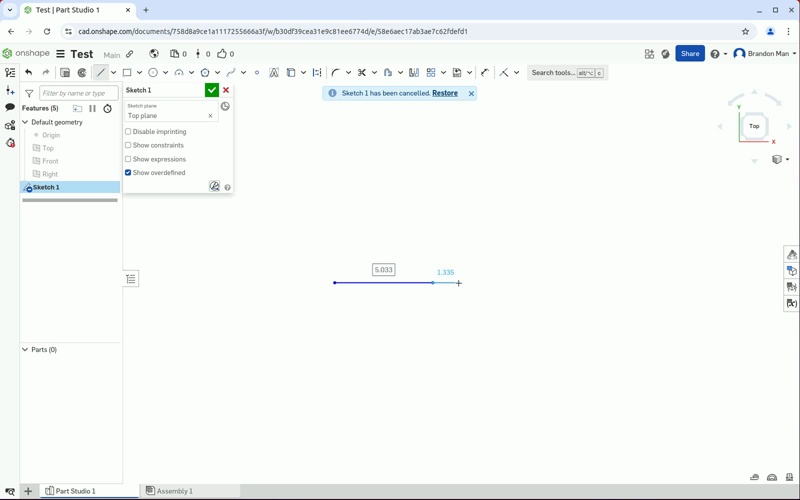
scroll(6)
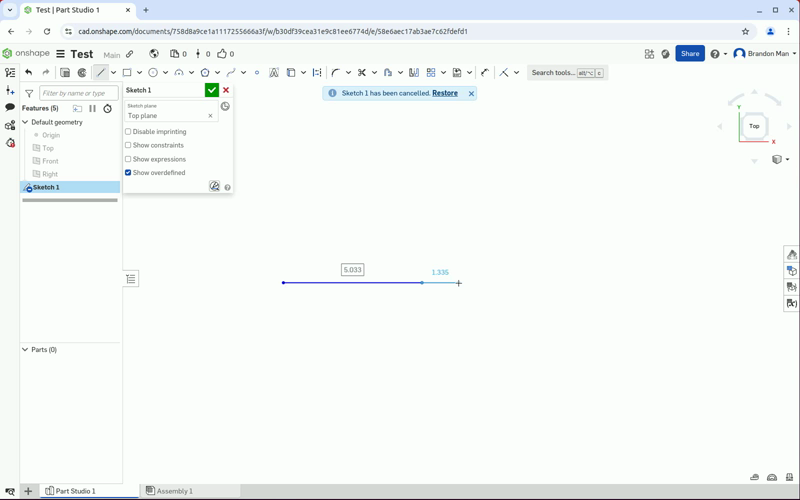
scroll(6)
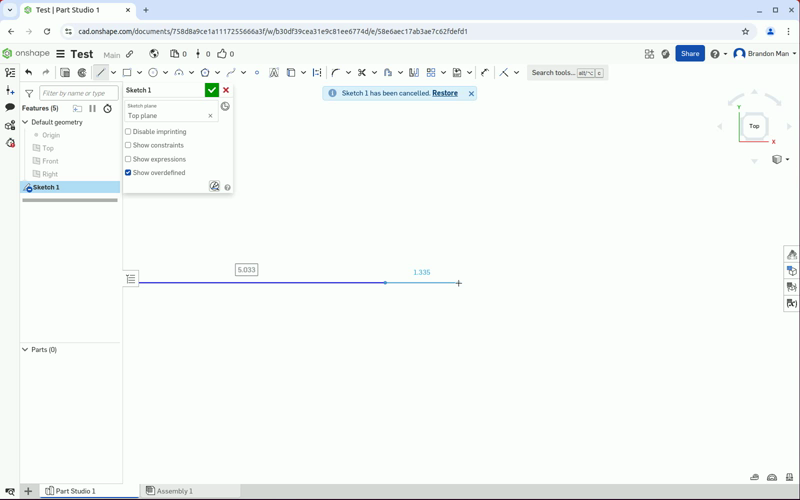
click(458, 282)
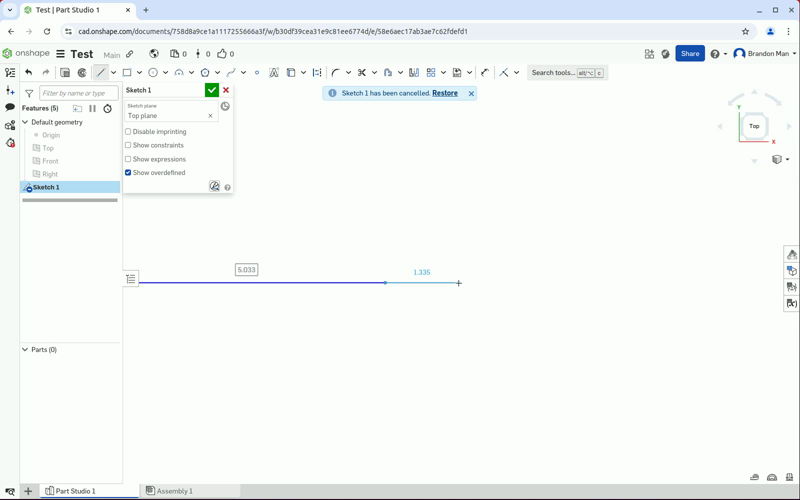
scroll(-6)
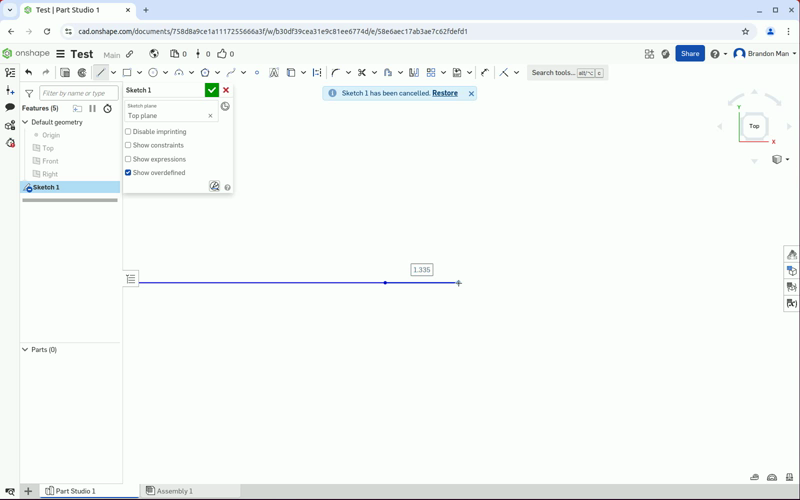
scroll(-6)
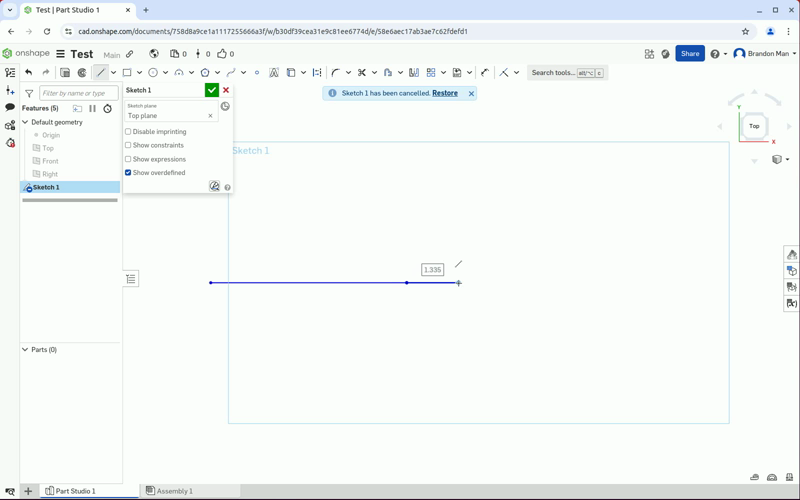
scroll(-6)
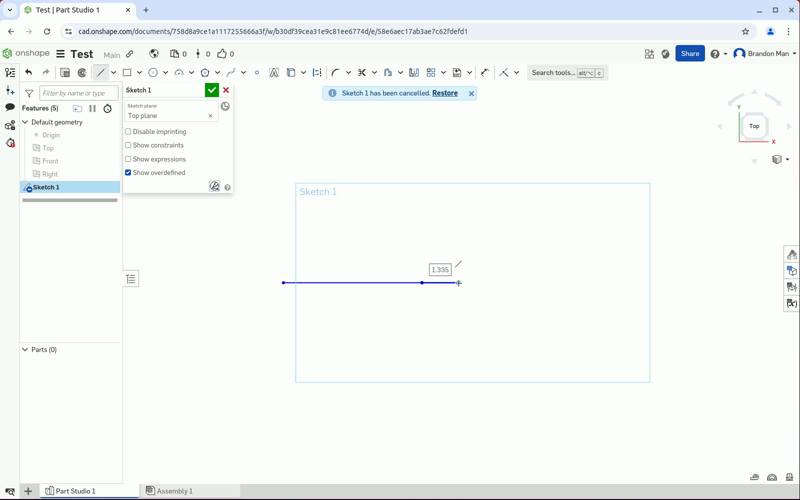
scroll(-6)
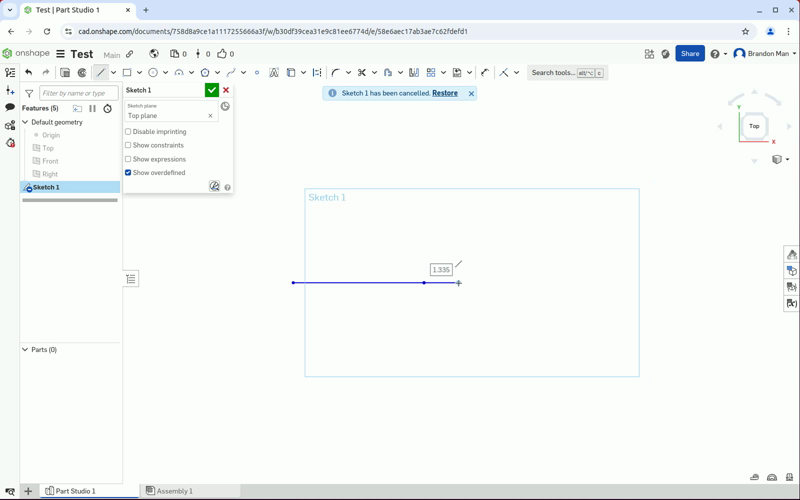
scroll(-6)
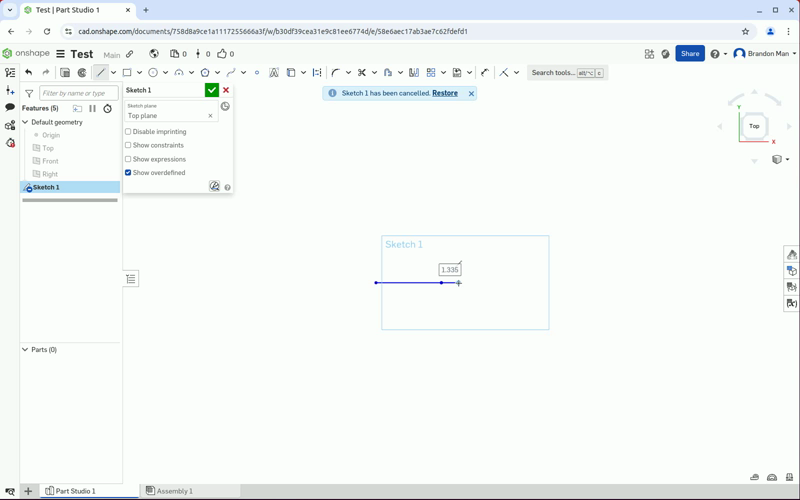
scroll(-6)
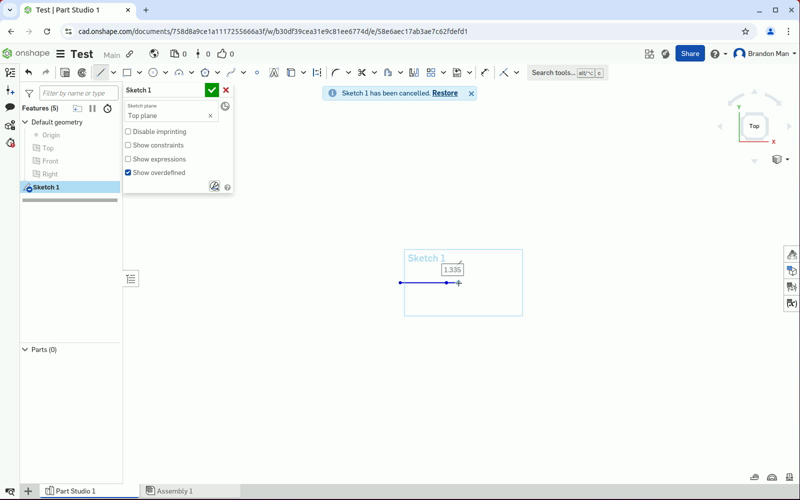
scroll(-6)
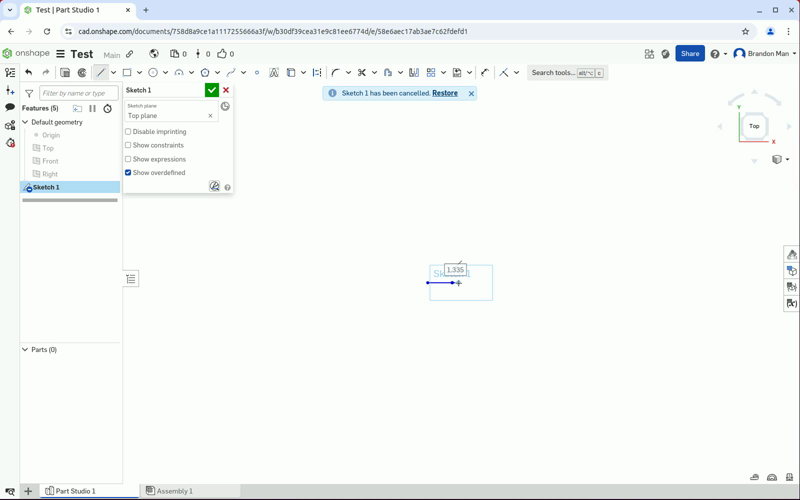
key_up(shift)
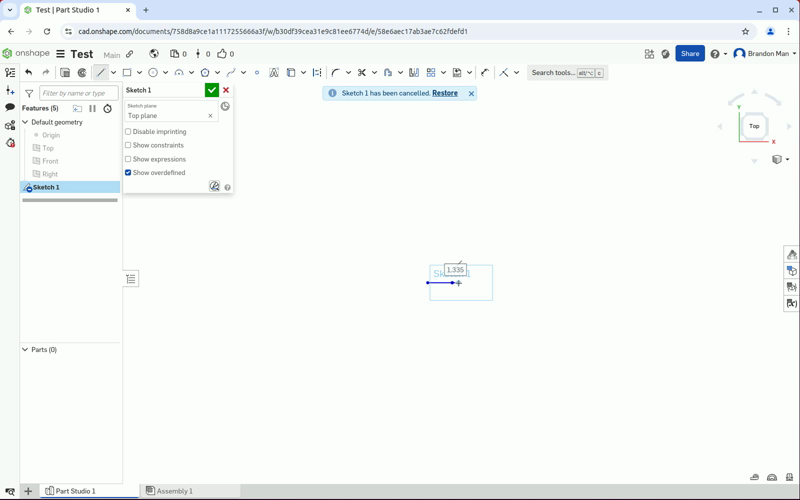
key_down(shift)
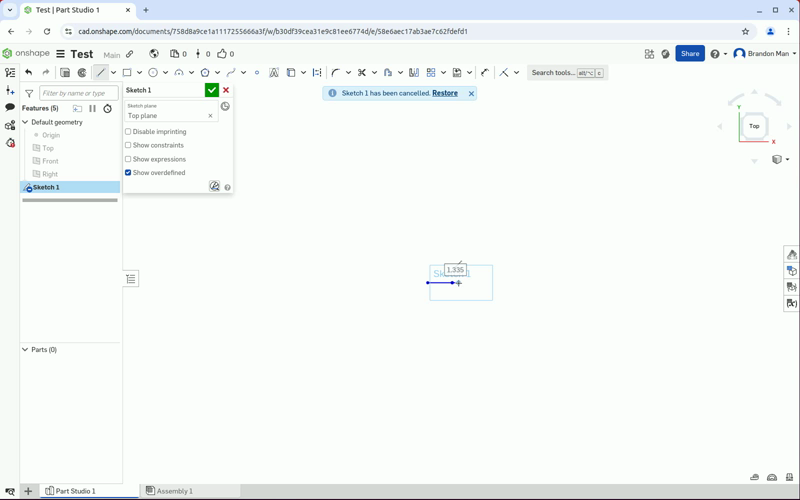
mouse_move(489, 282)
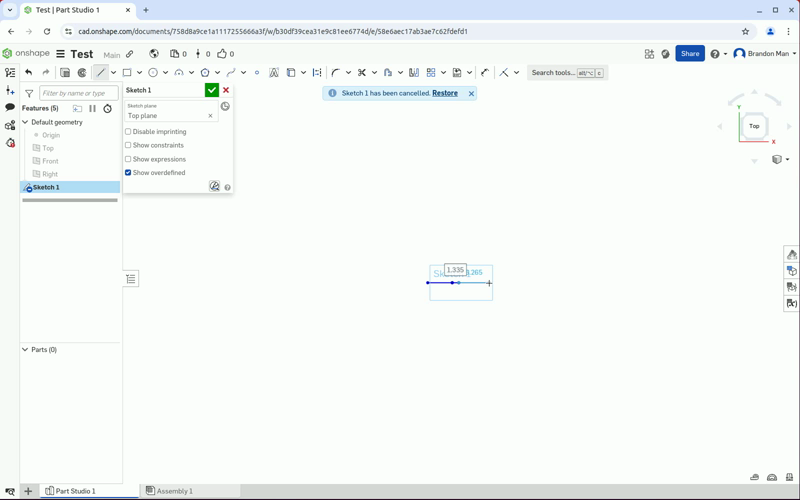
mouse_move(461, 282)
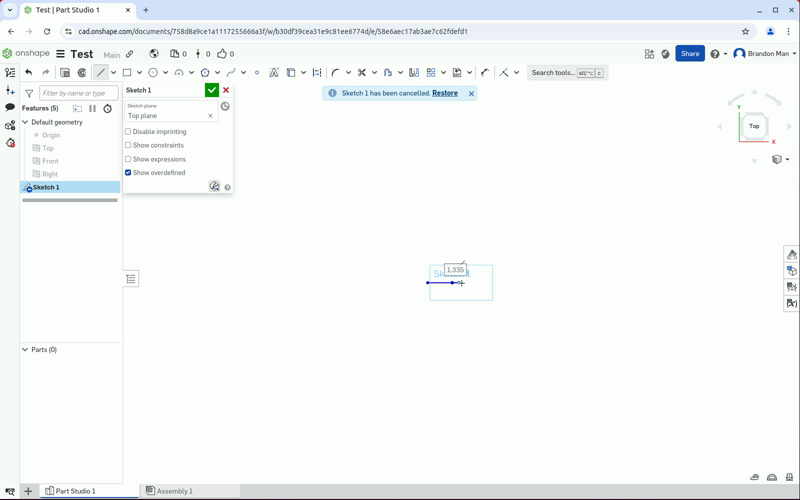
scroll(6)
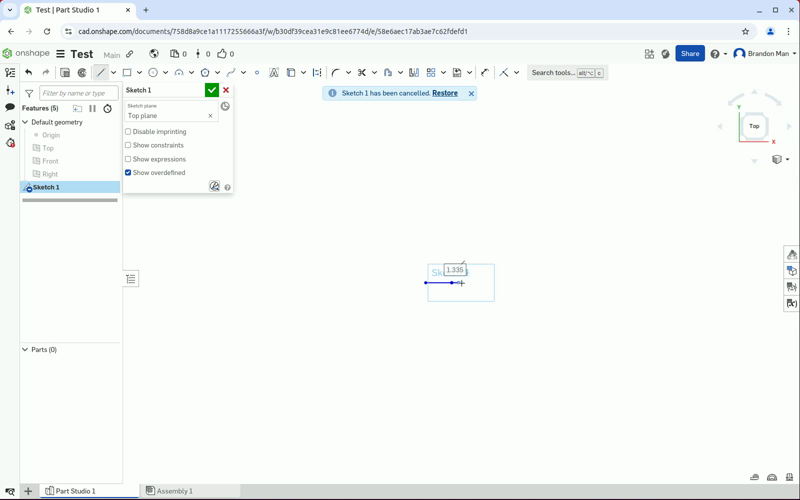
scroll(6)
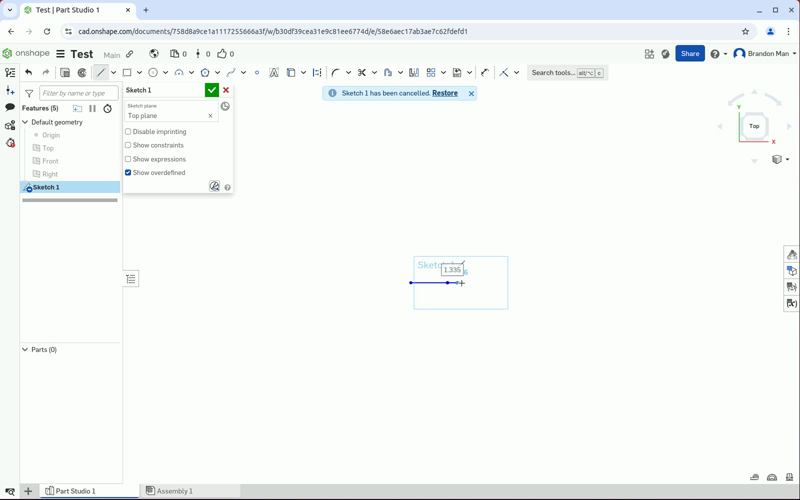
scroll(6)
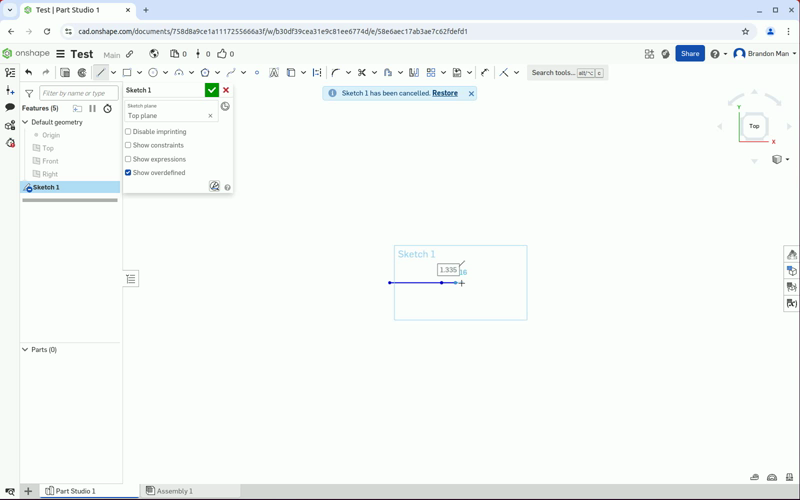
scroll(6)
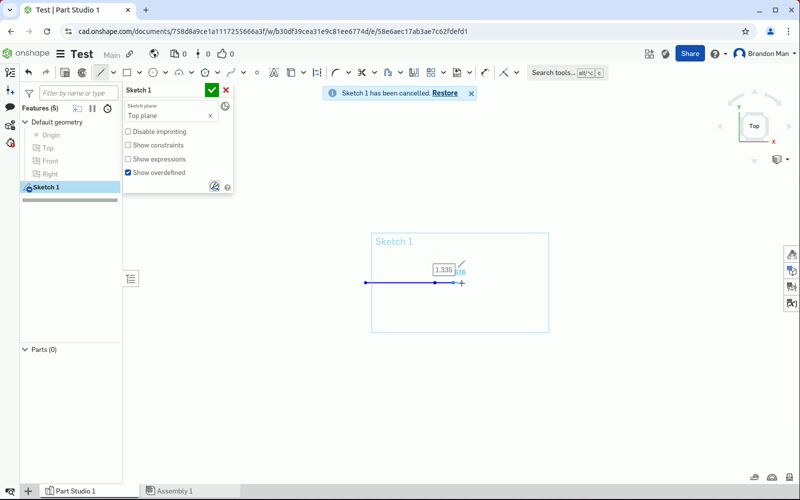
scroll(6)
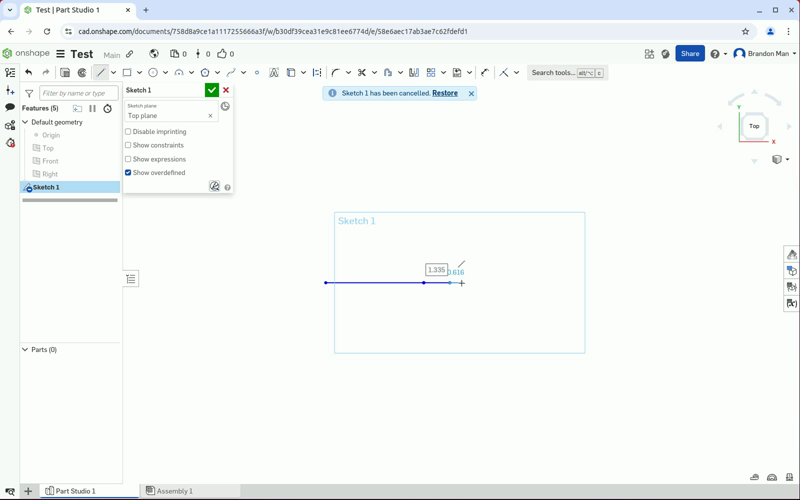
scroll(6)
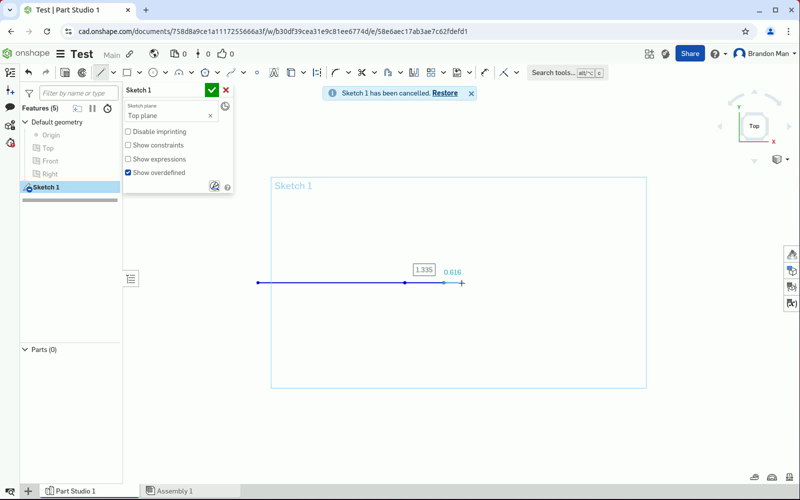
scroll(6)
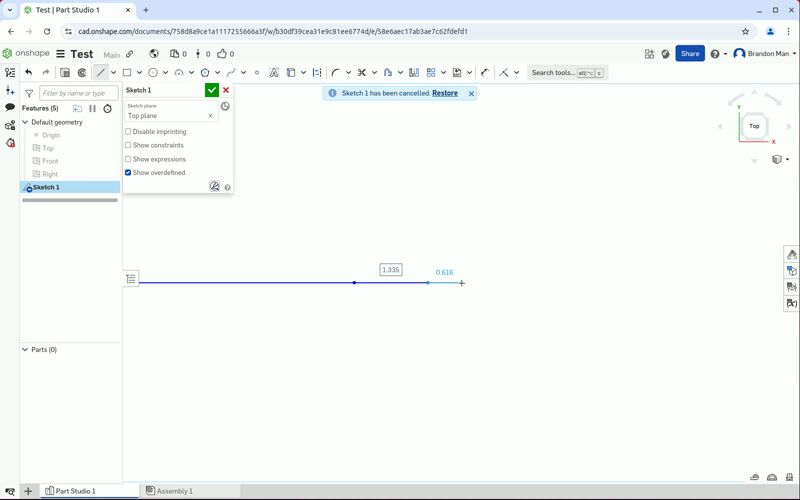
click(461, 282)
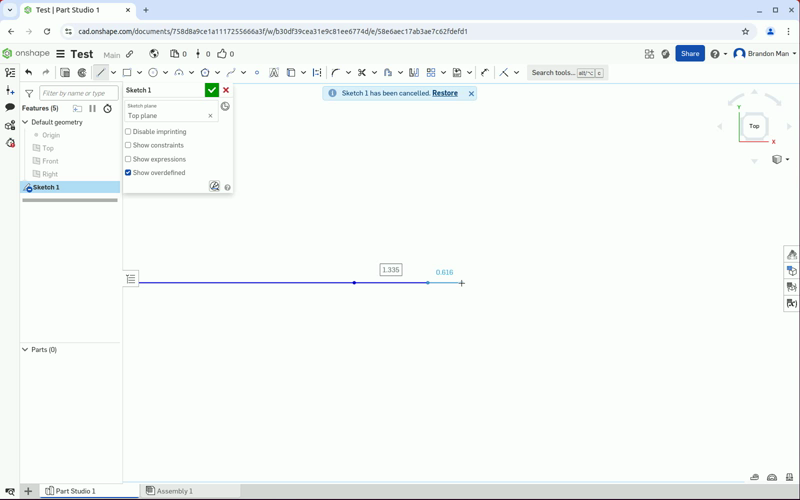
scroll(-6)
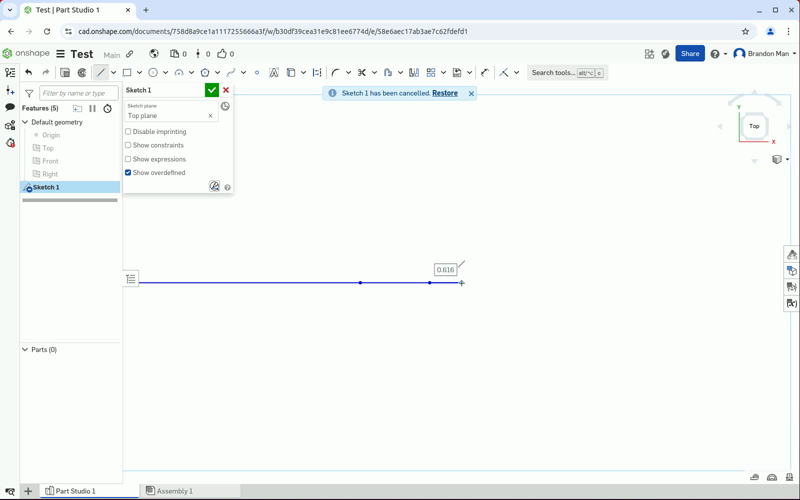
scroll(-6)
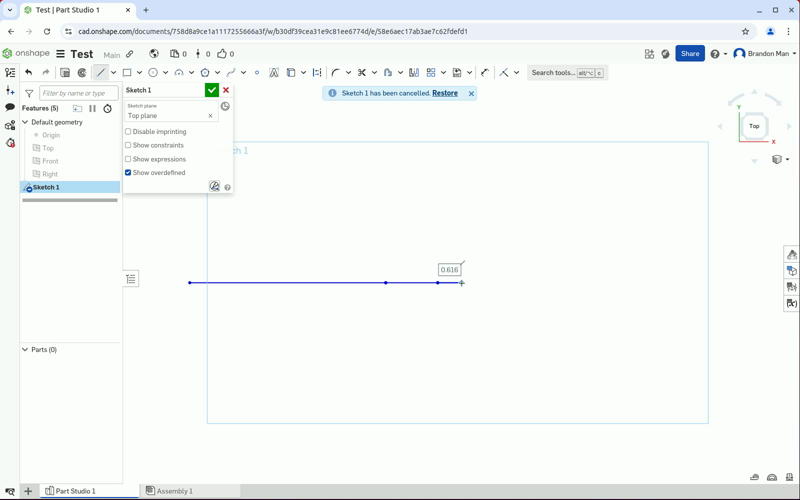
scroll(-6)
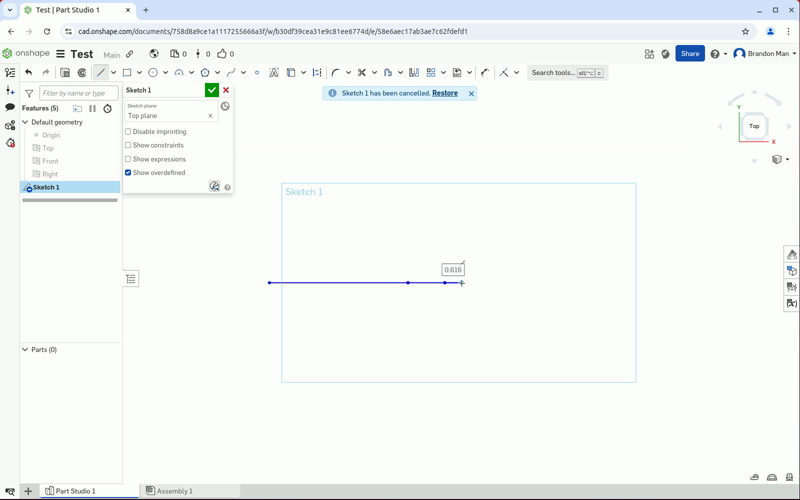
scroll(-6)
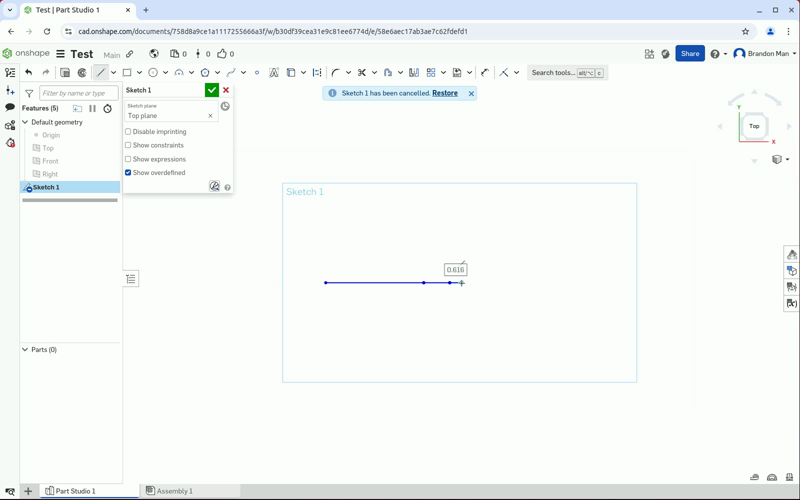
scroll(-6)
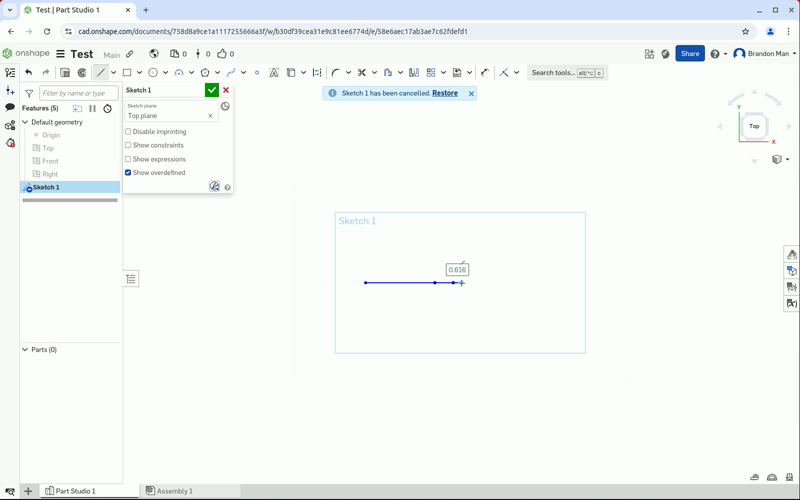
scroll(-6)
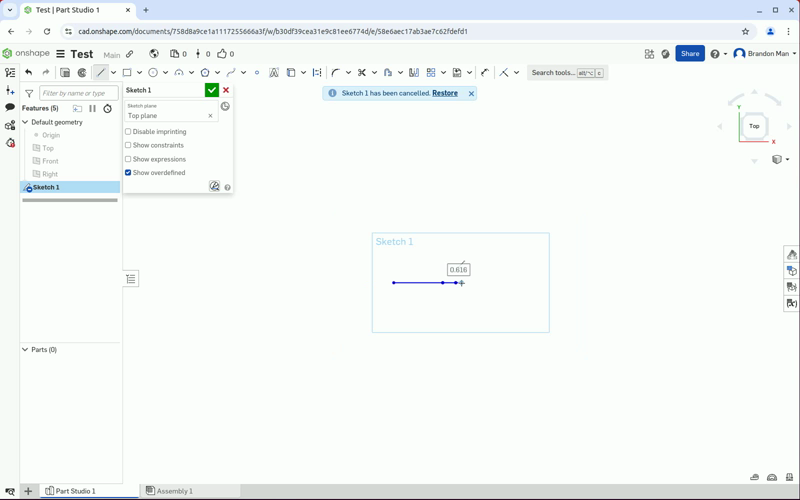
scroll(-6)
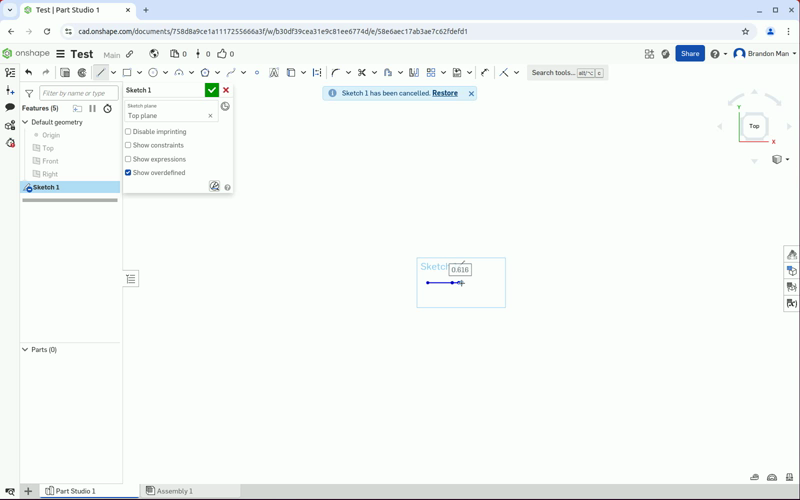
key_up(shift)
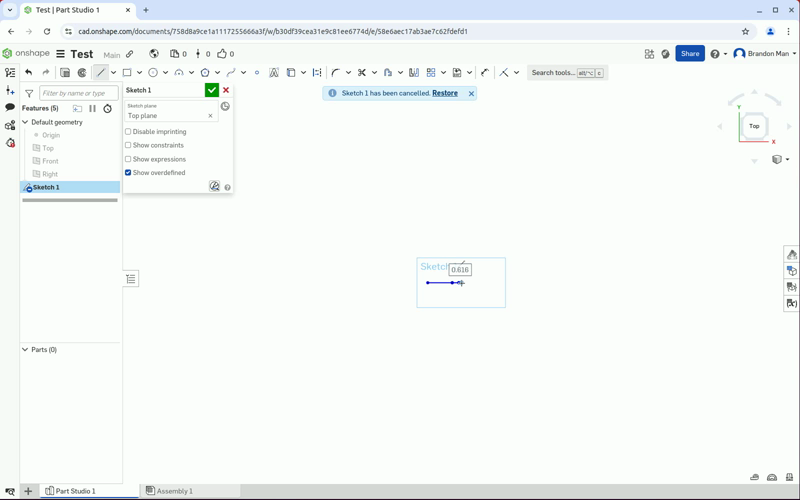
key_down(shift)
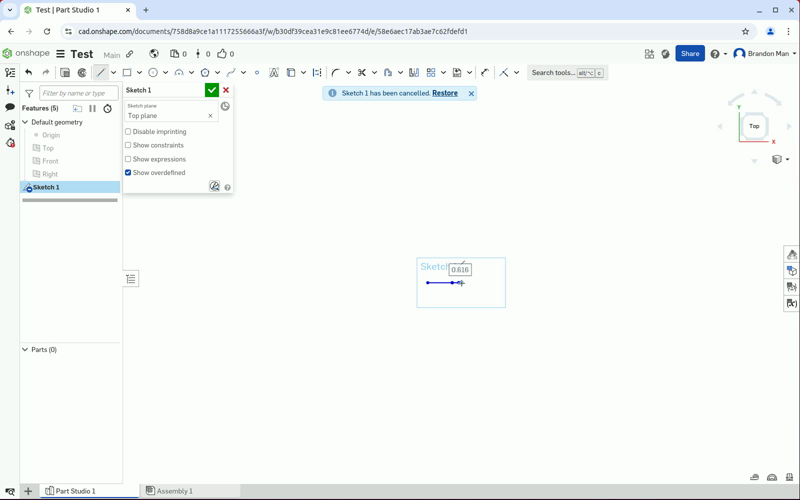
mouse_move(491, 282)
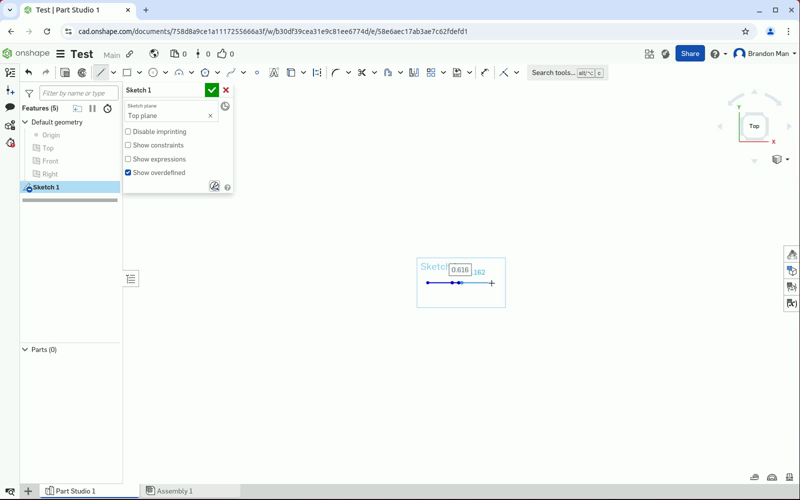
mouse_move(461, 275)
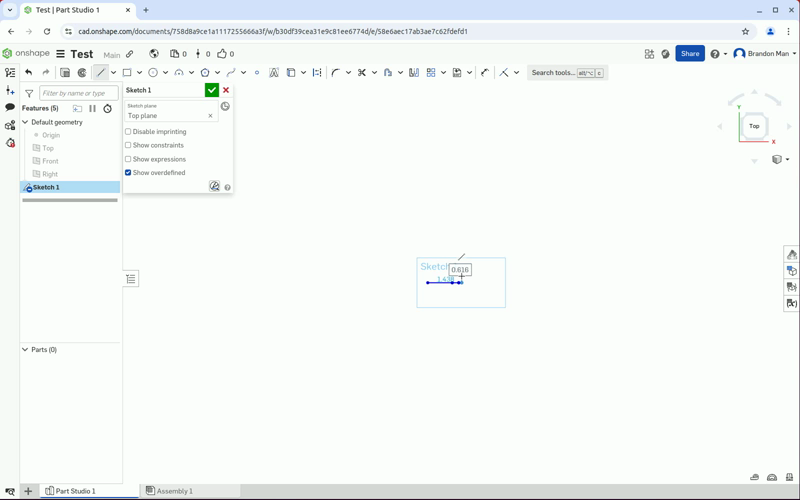
scroll(6)
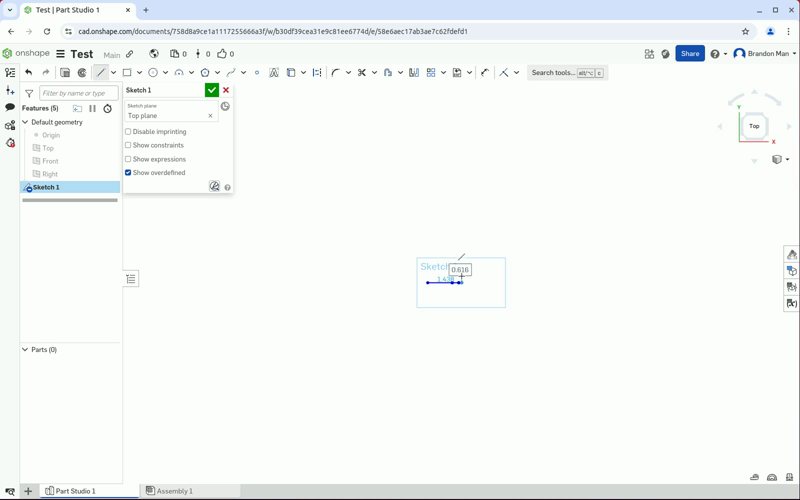
scroll(6)
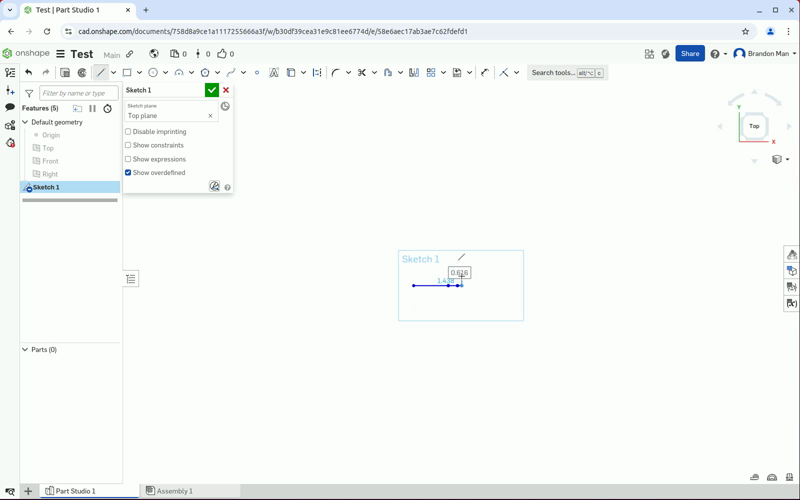
scroll(6)
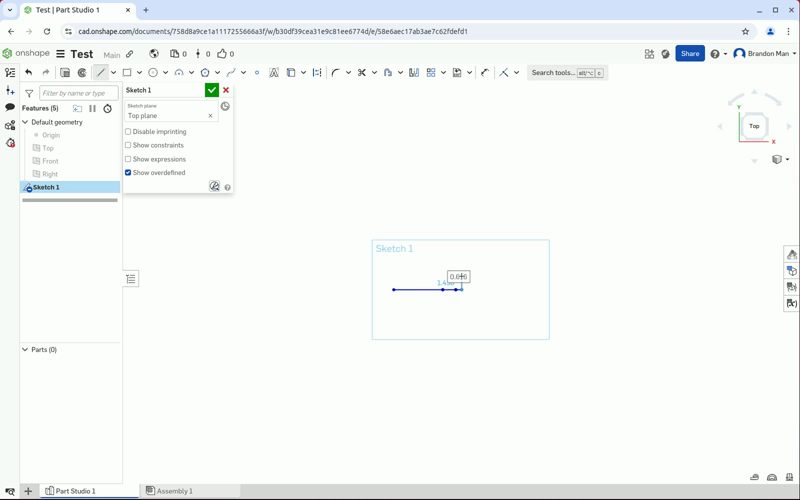
scroll(6)
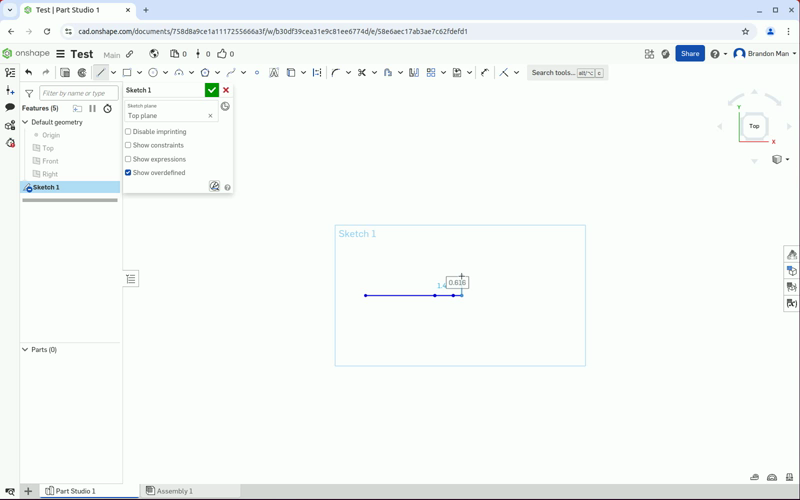
scroll(6)
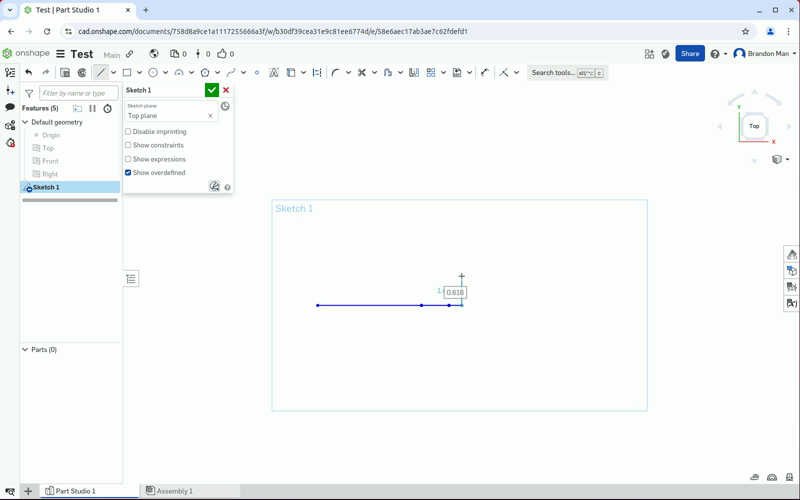
scroll(6)
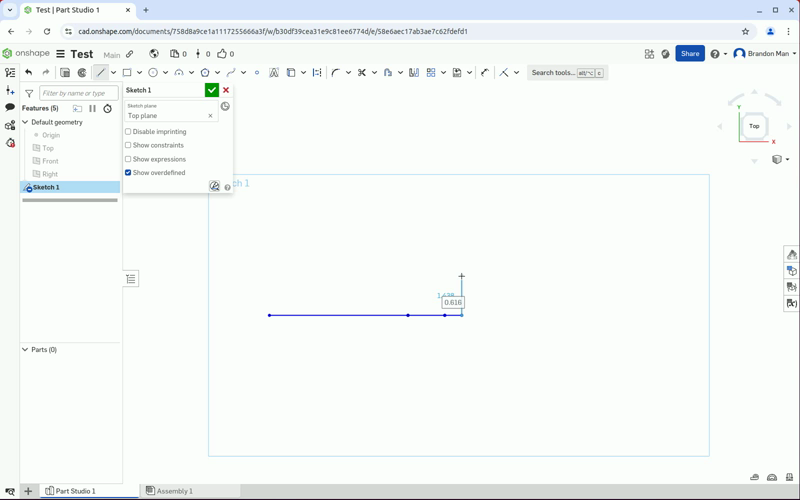
scroll(6)
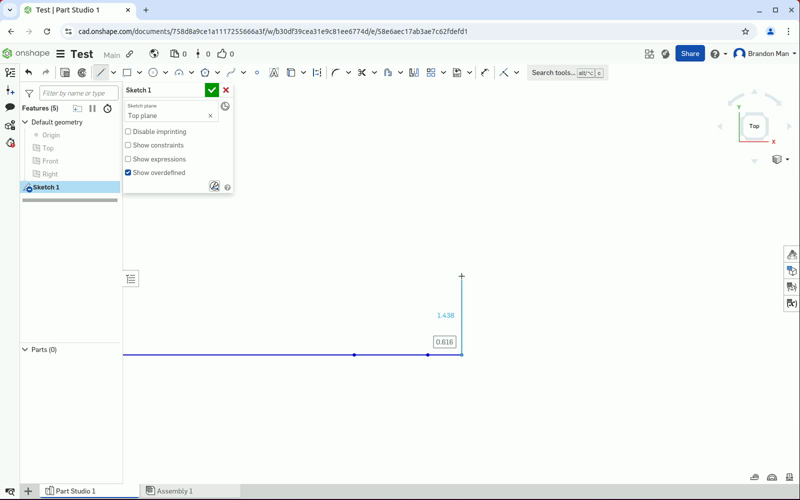
click(461, 275)
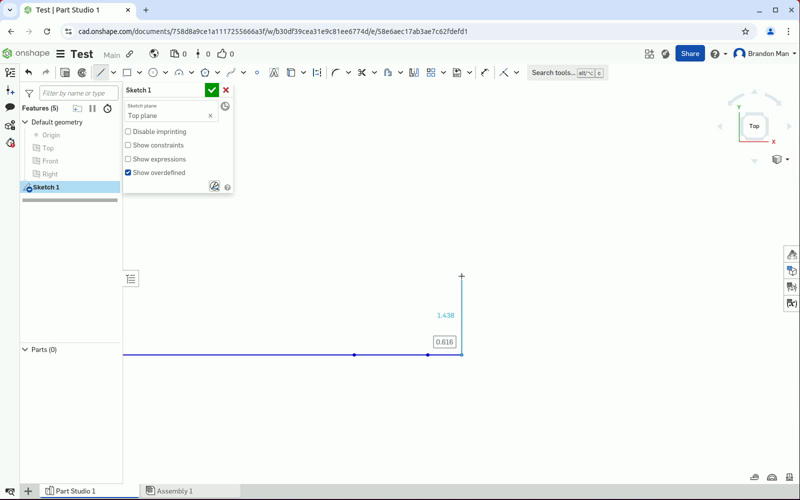
scroll(-6)
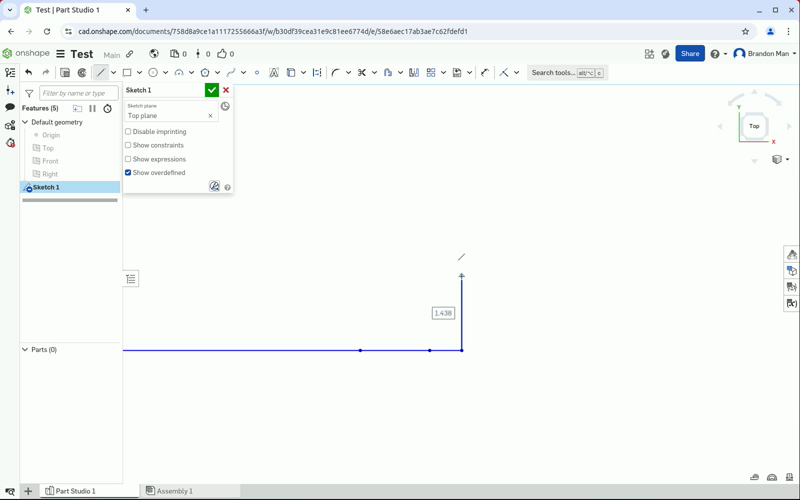
scroll(-6)
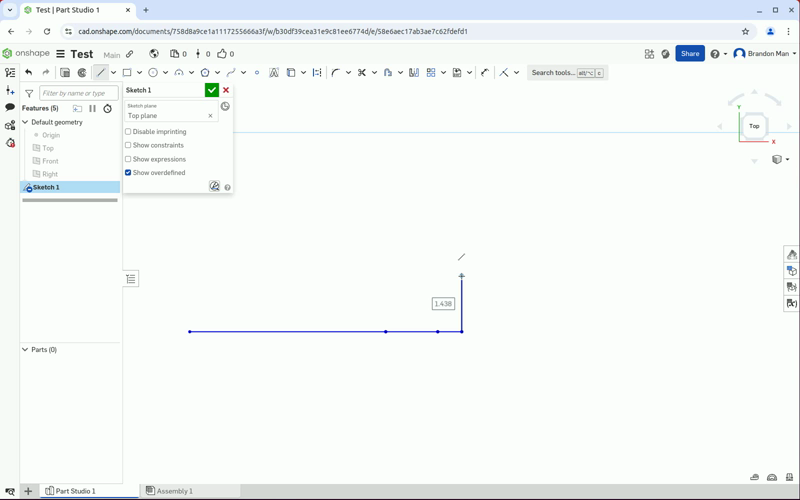
scroll(-6)
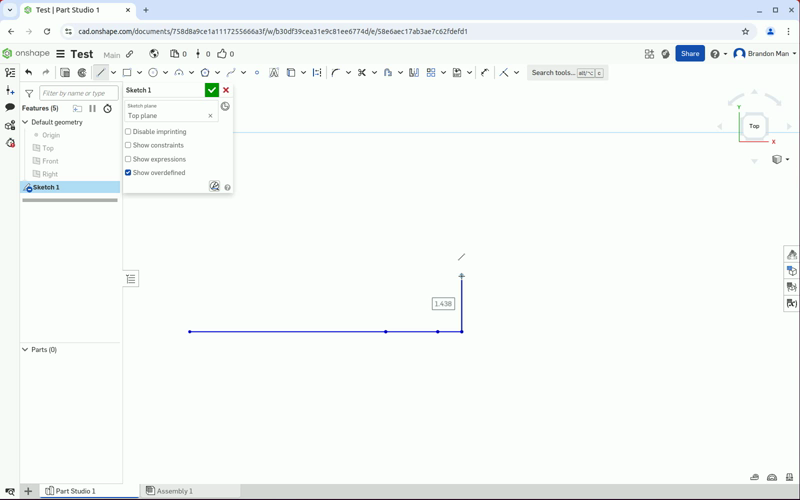
scroll(-6)
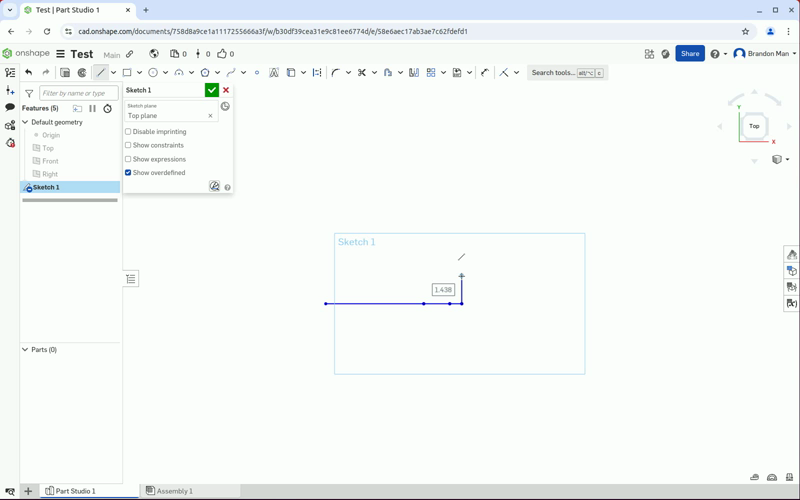
scroll(-6)
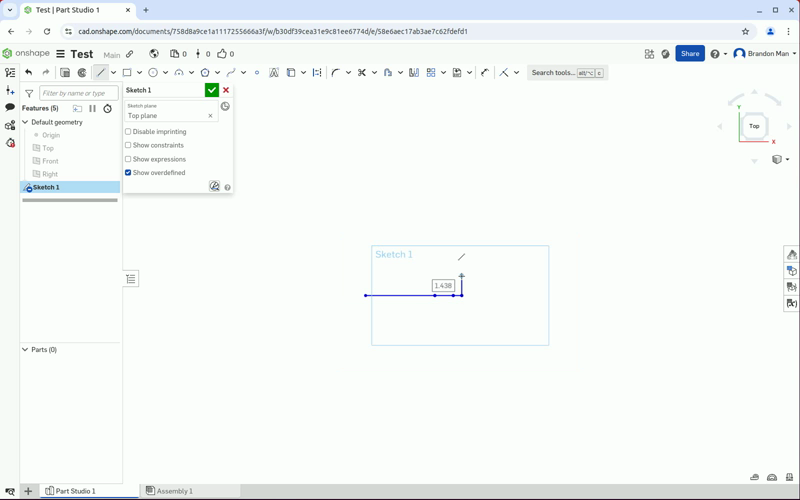
scroll(-6)
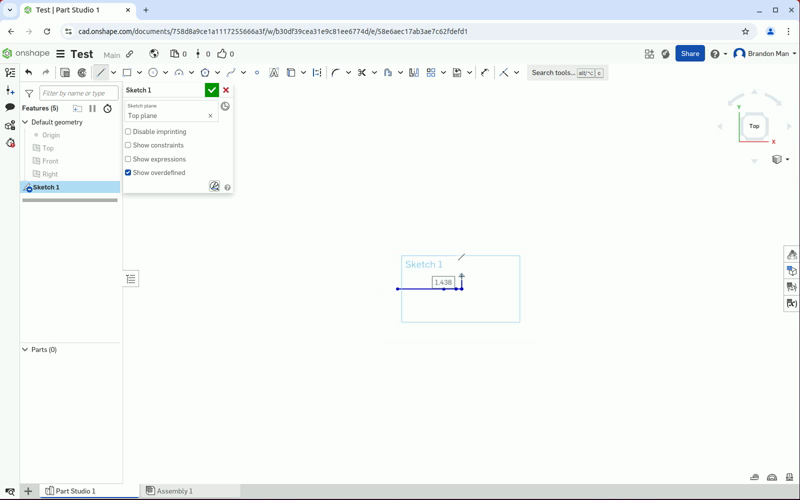
scroll(-6)
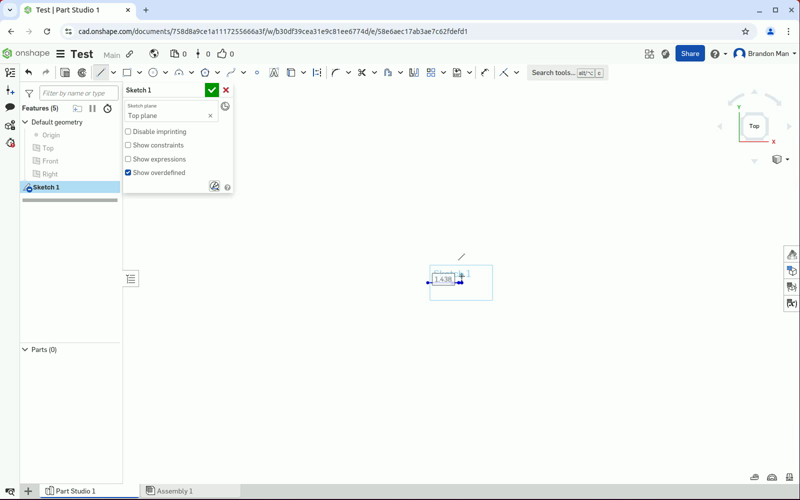
key_up(shift)
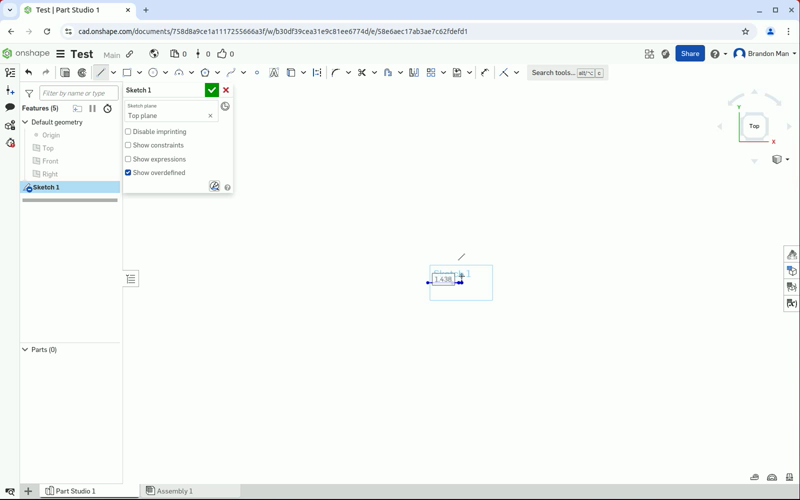
key_down(shift)
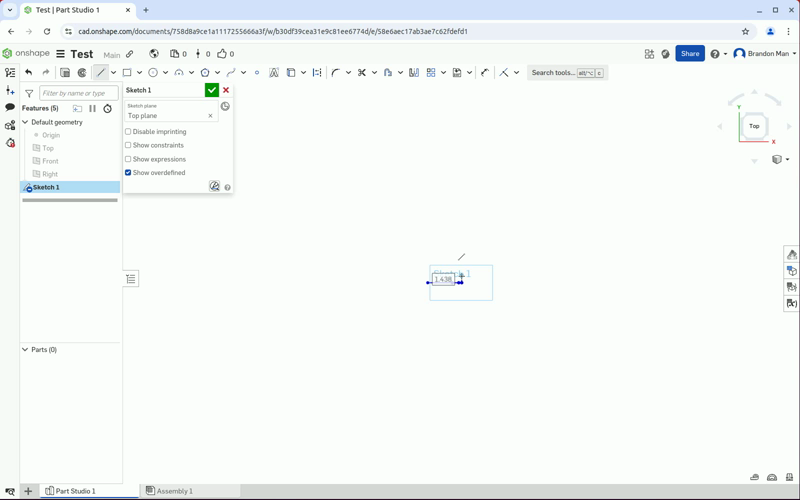
mouse_move(491, 275)
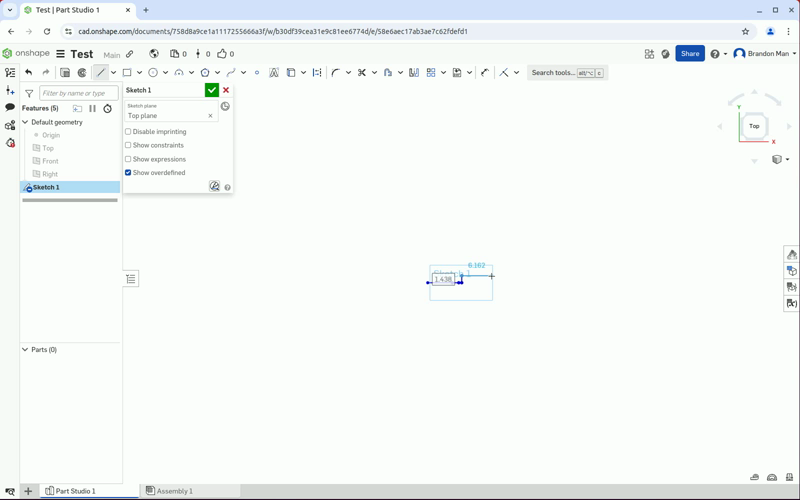
mouse_move(427, 275)
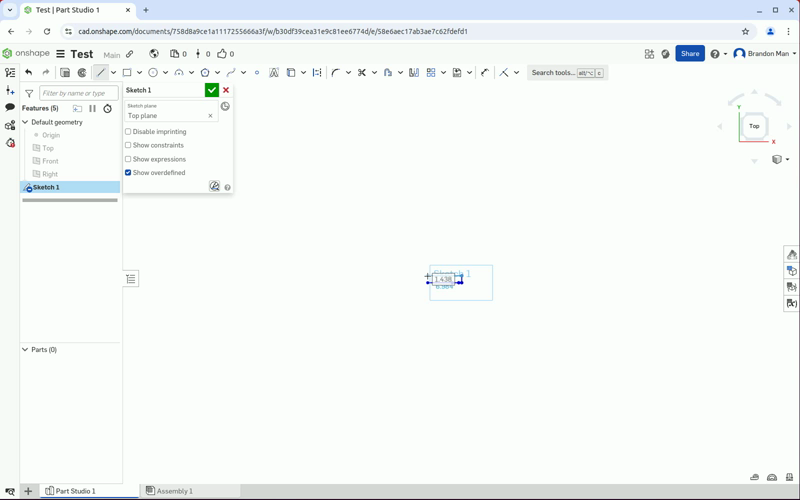
click(427, 275)
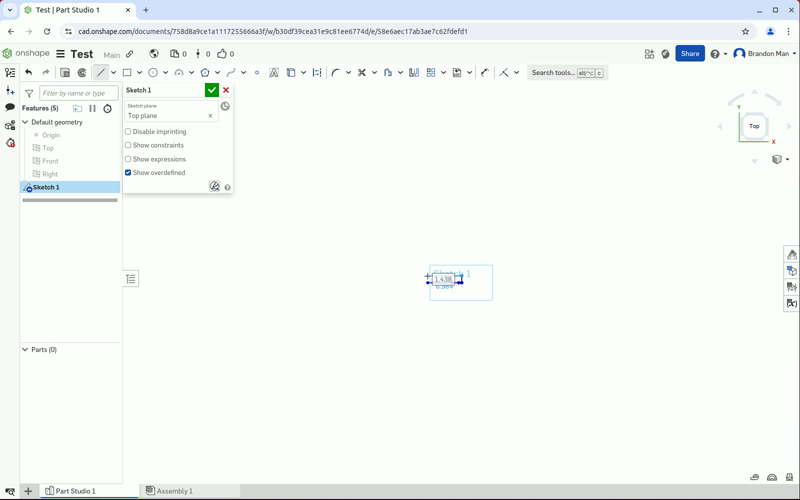
key_up(shift)
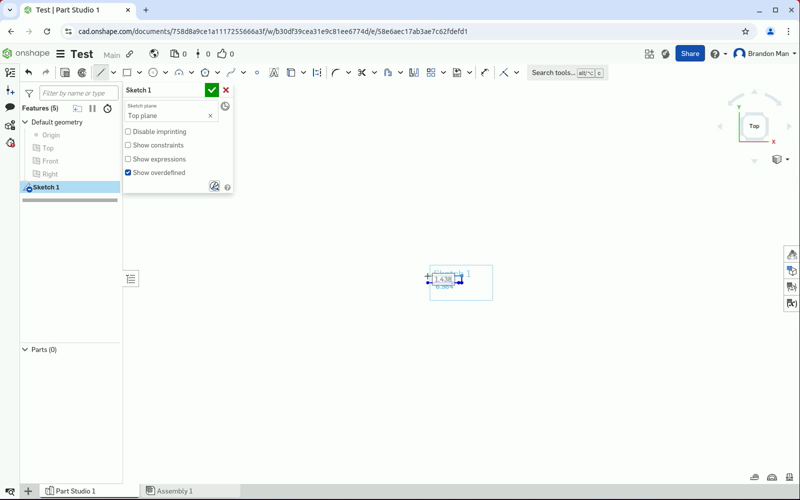
mouse_move(457, 275)
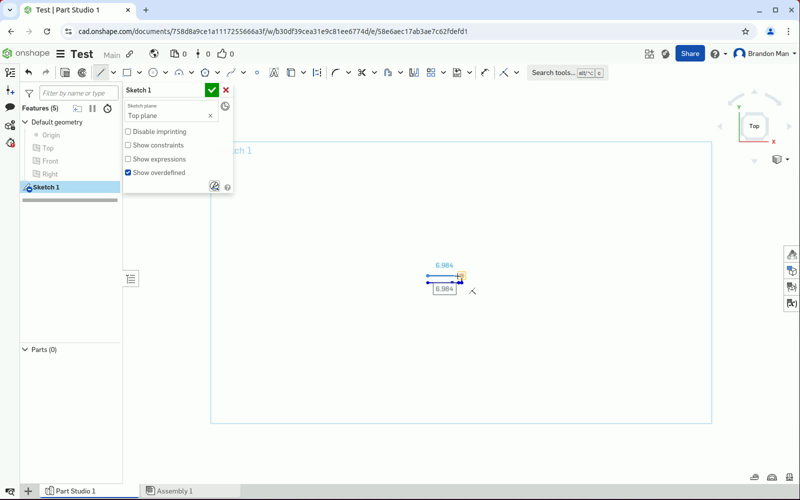
key_down(shift)
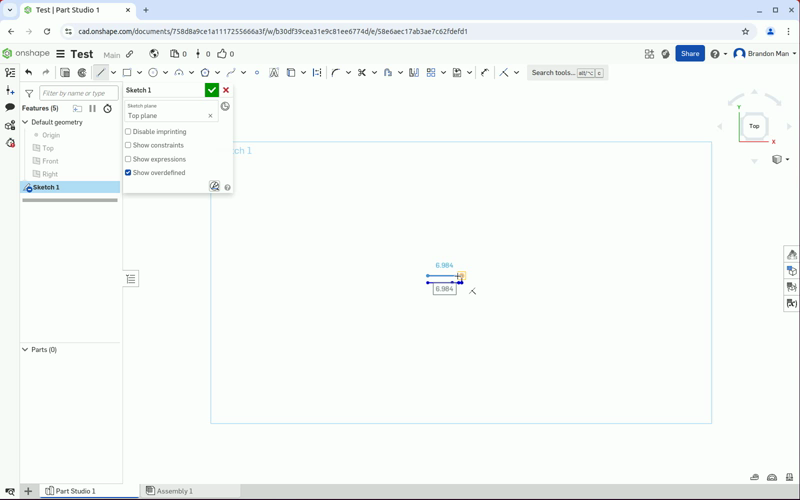
mouse_move(427, 282)
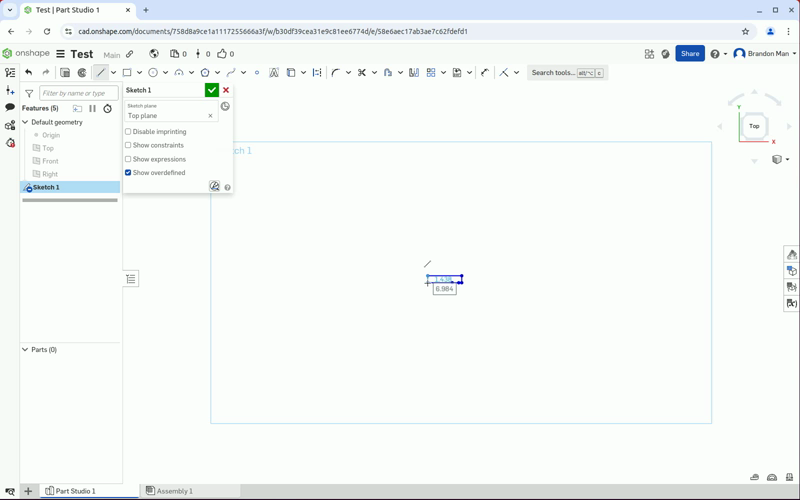
scroll(6)
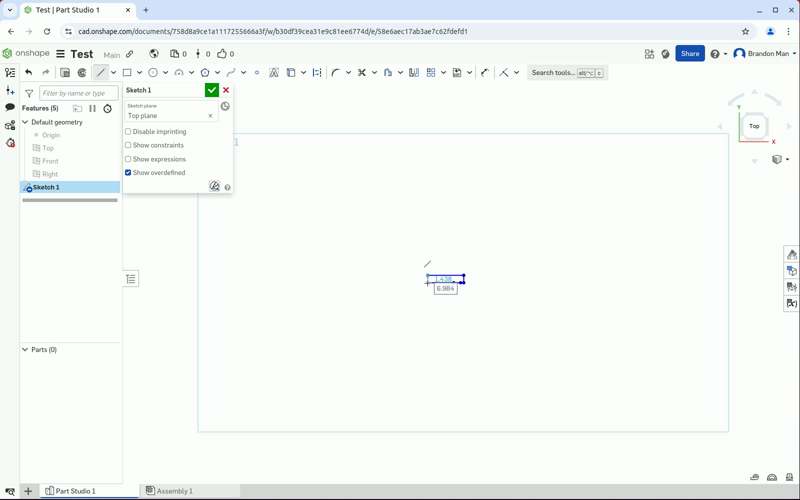
scroll(6)
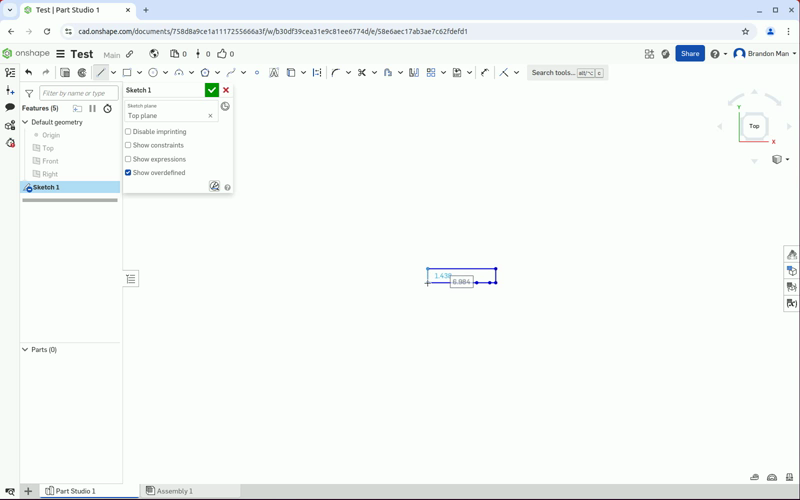
scroll(6)
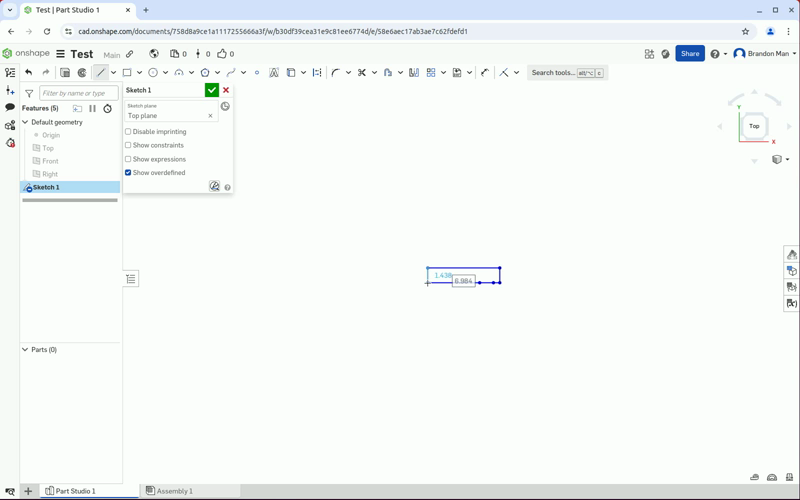
scroll(6)
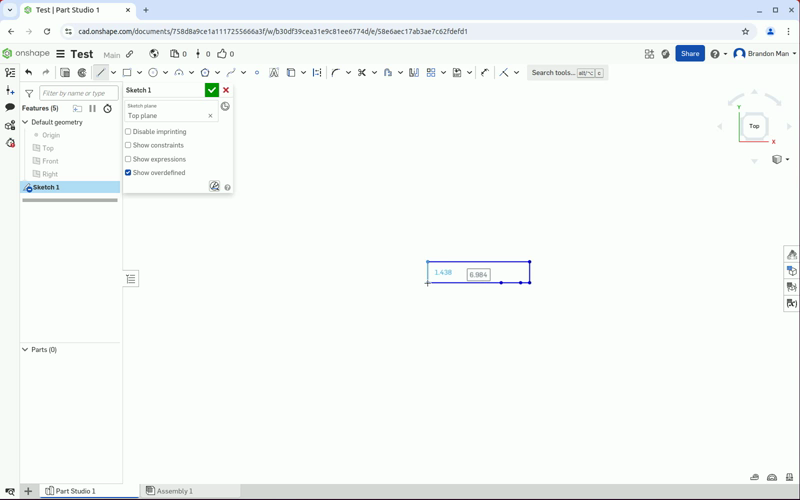
scroll(6)
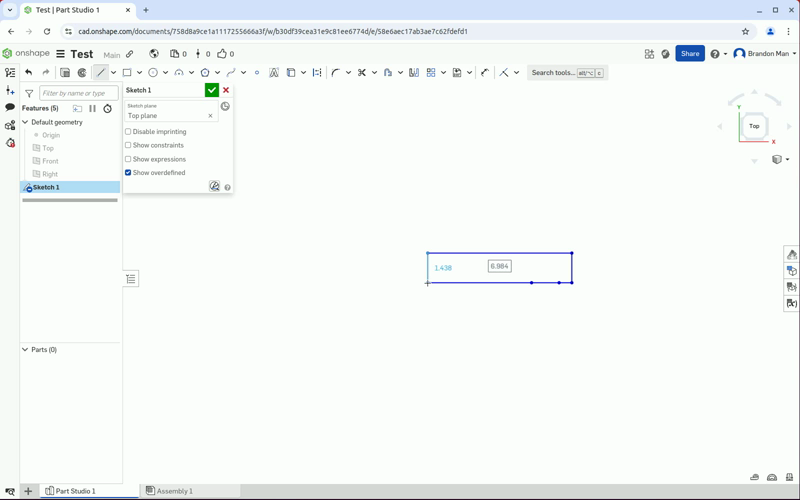
scroll(6)
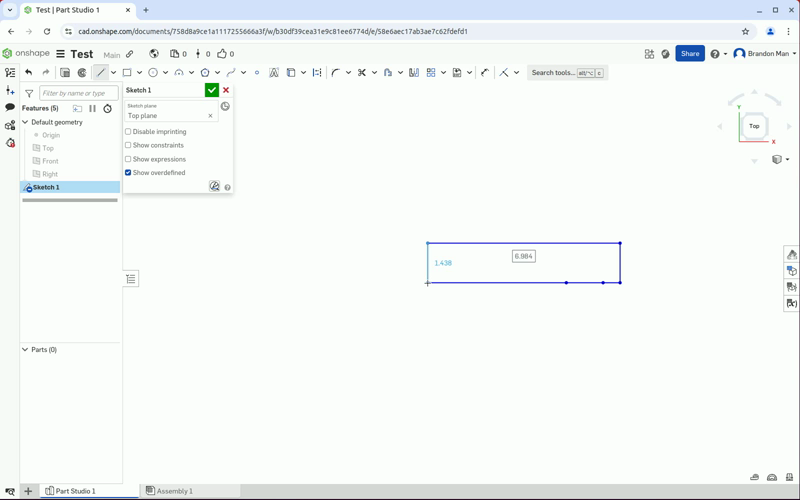
scroll(6)
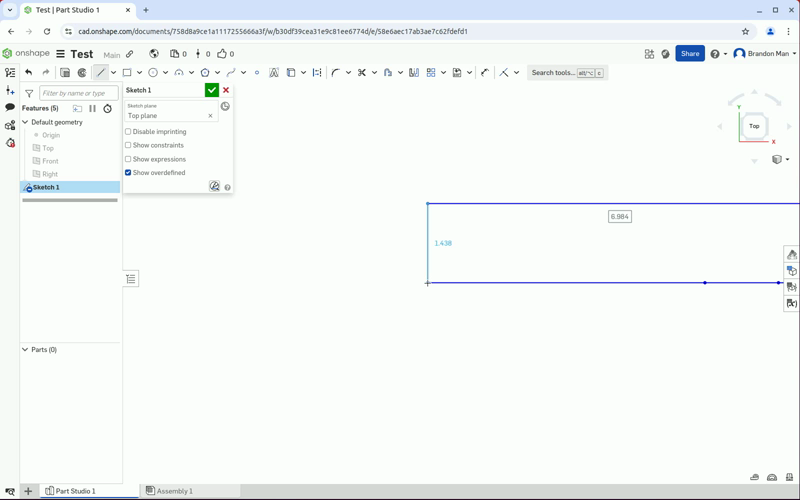
key_up(shift)
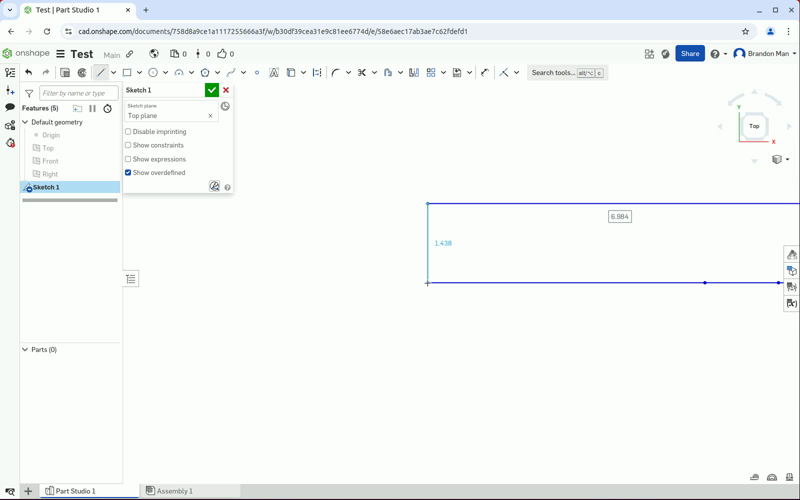
click(427, 282)
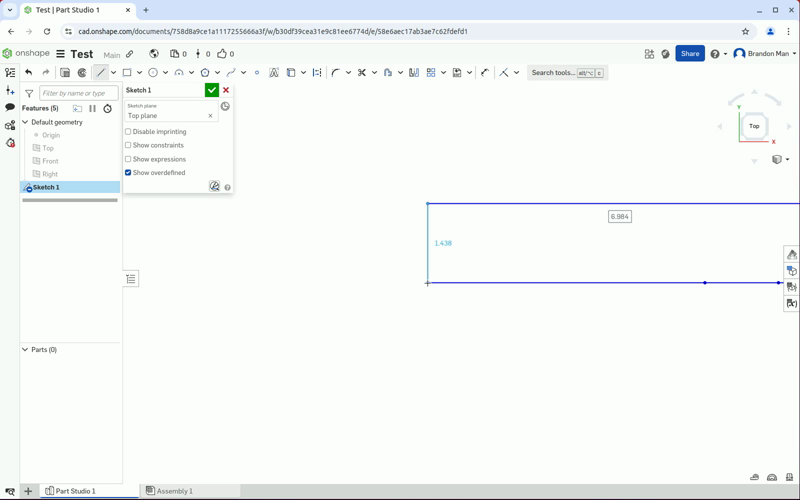
scroll(-6)
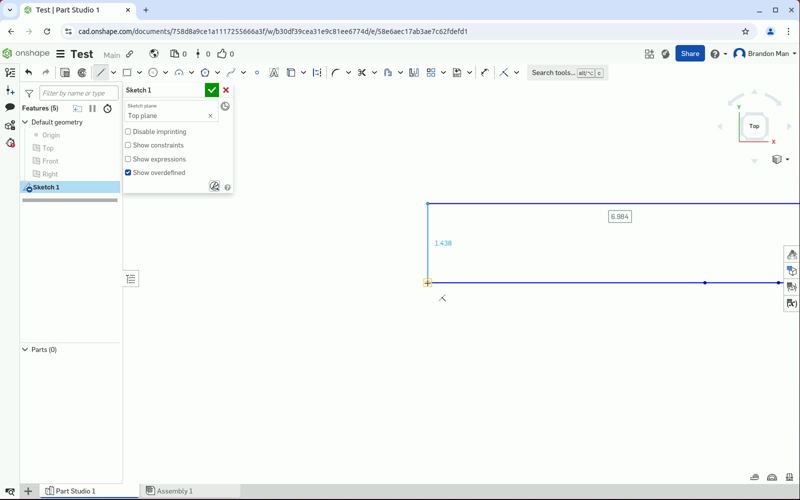
scroll(-6)
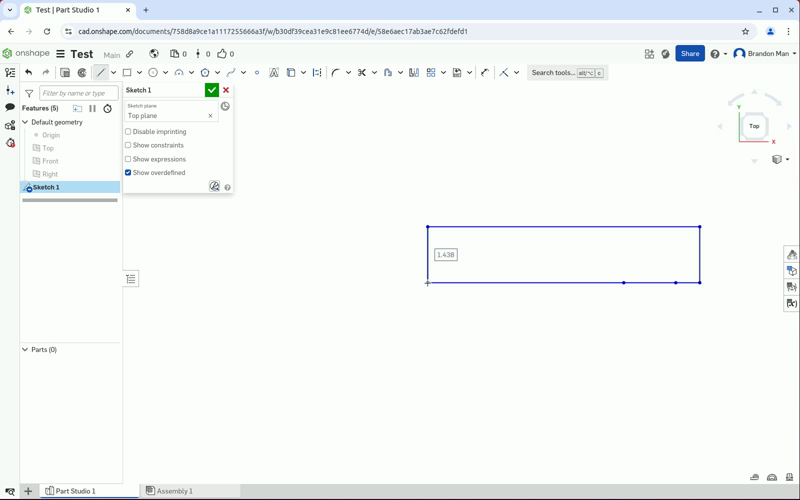
scroll(-6)
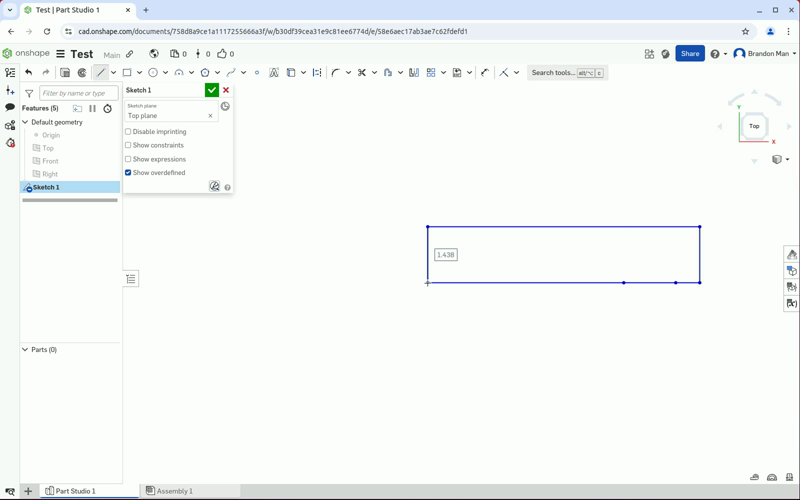
scroll(-6)
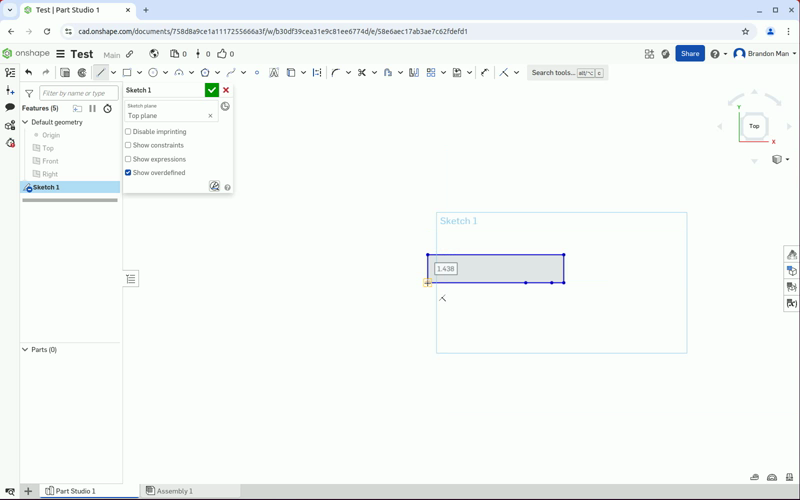
scroll(-6)
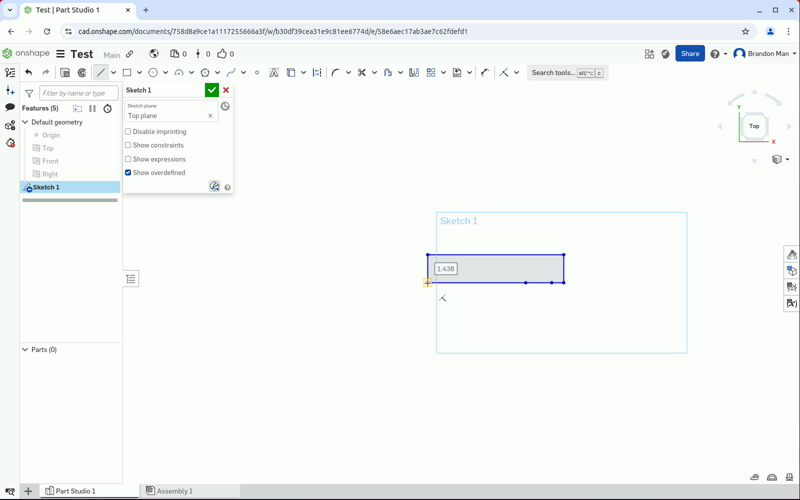
scroll(-6)
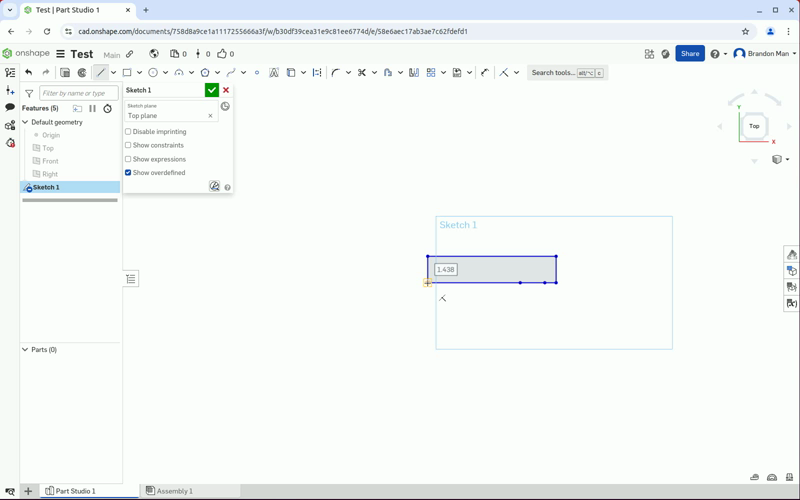
scroll(-6)
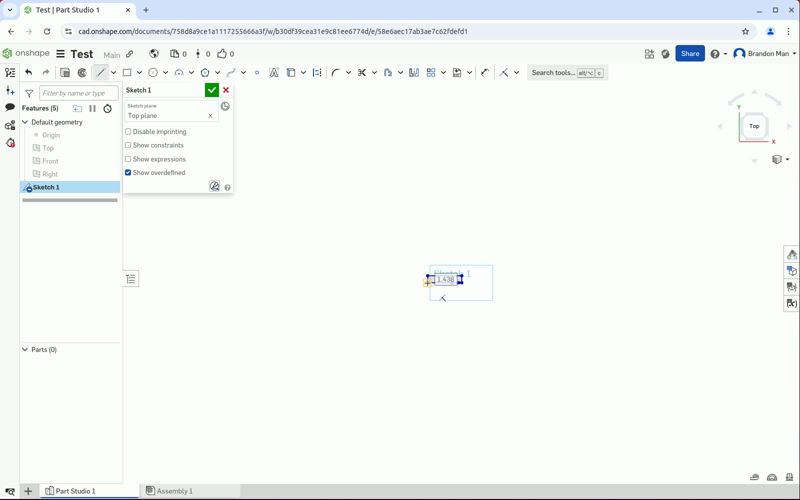
key(esc)
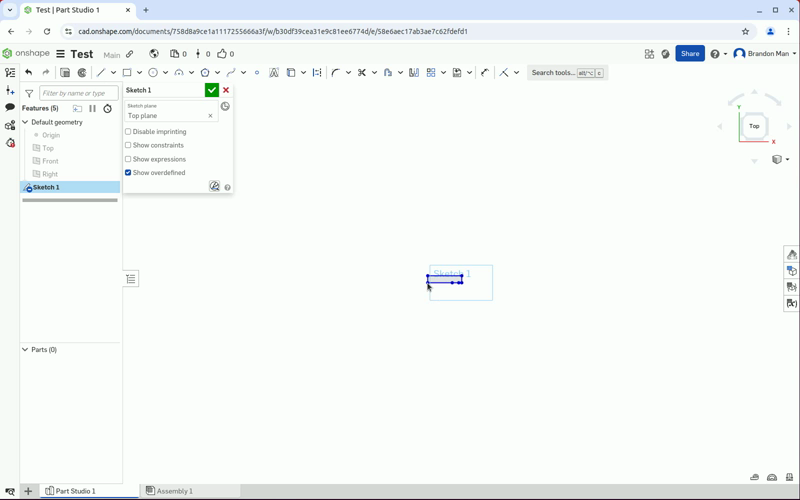
mouse_move(435, 276)
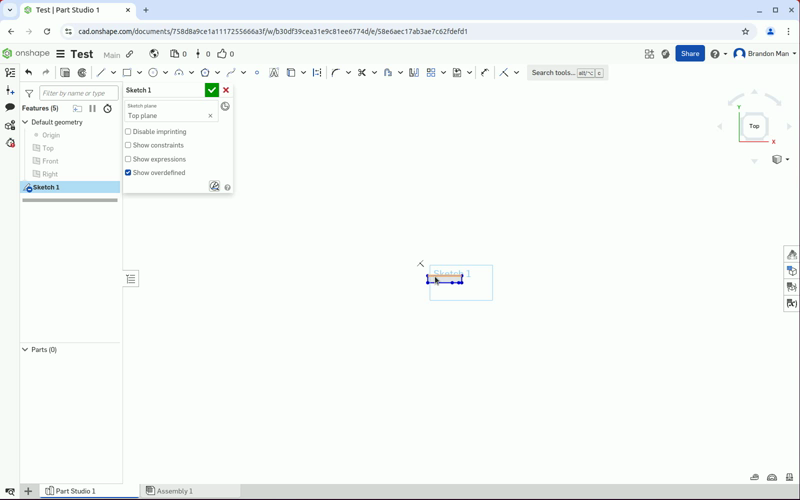
scroll(6)
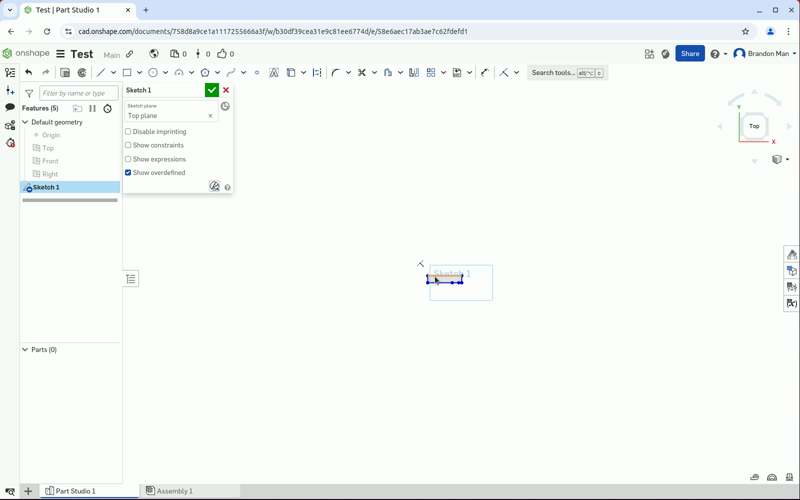
scroll(6)
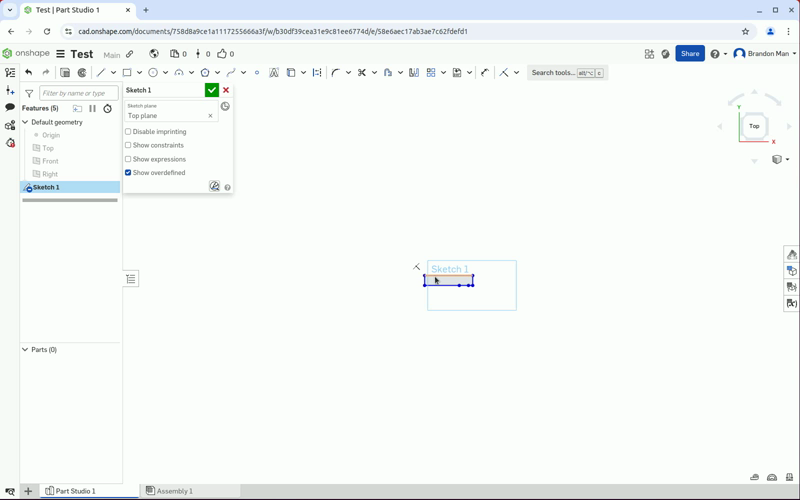
scroll(6)
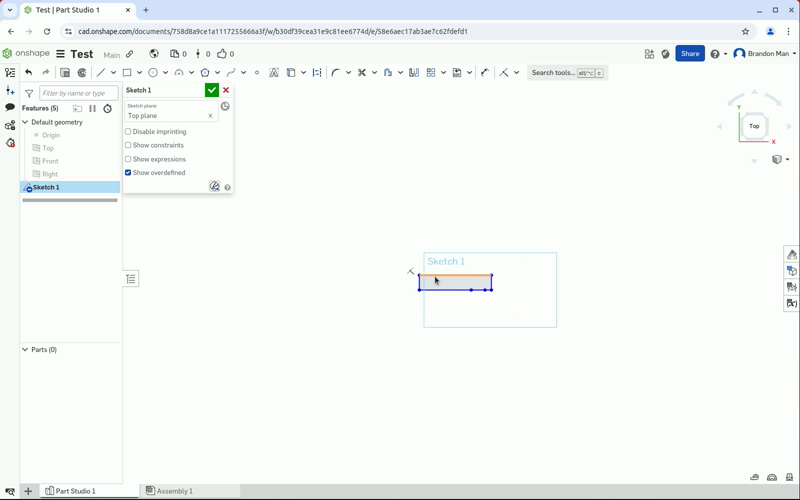
scroll(6)
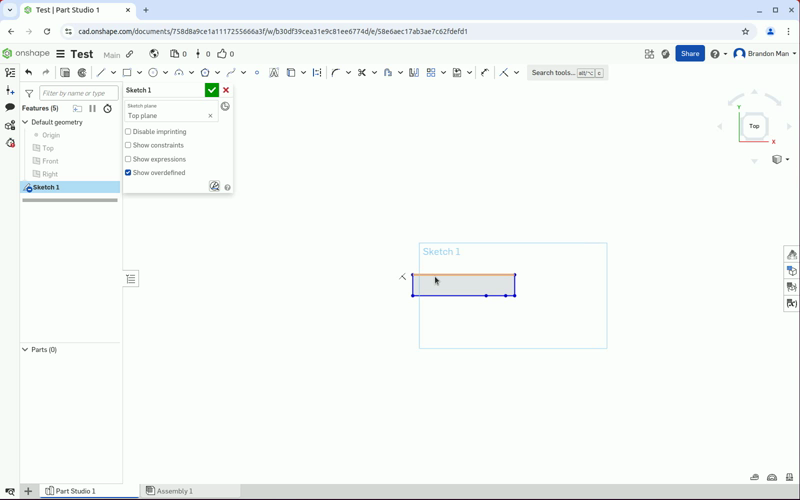
scroll(6)
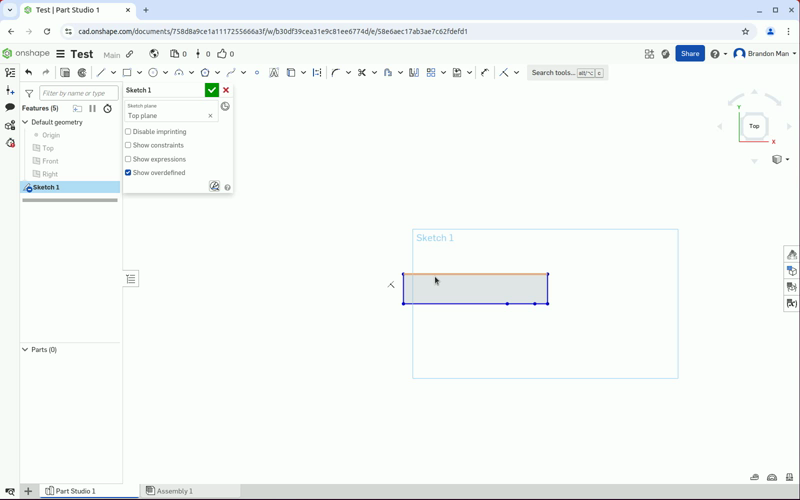
scroll(6)
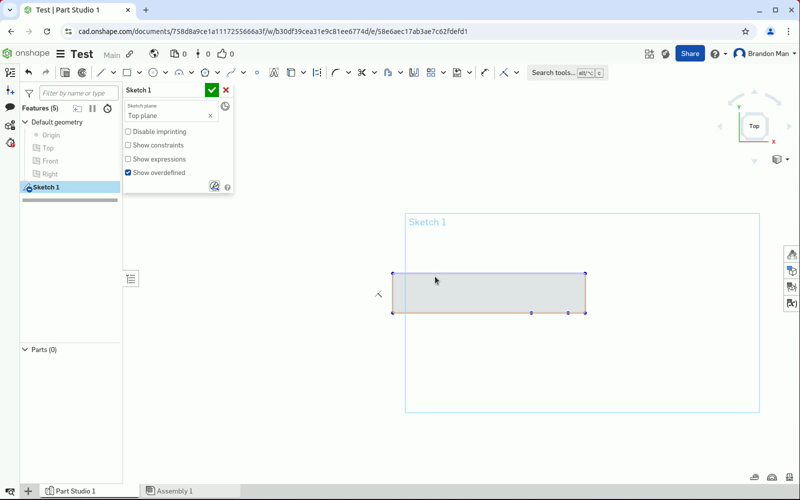
scroll(6)
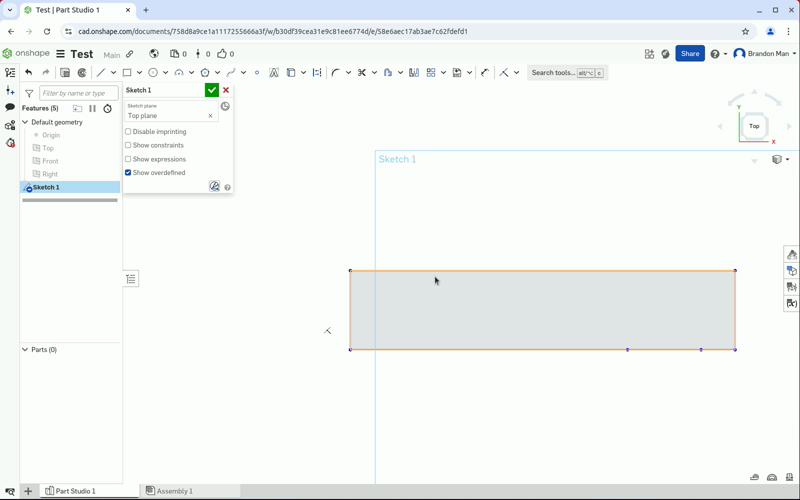
click(435, 276)
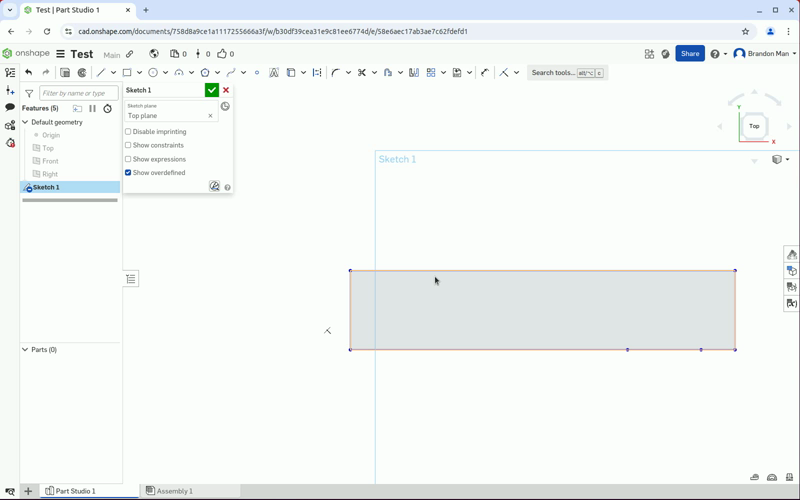
scroll(-6)
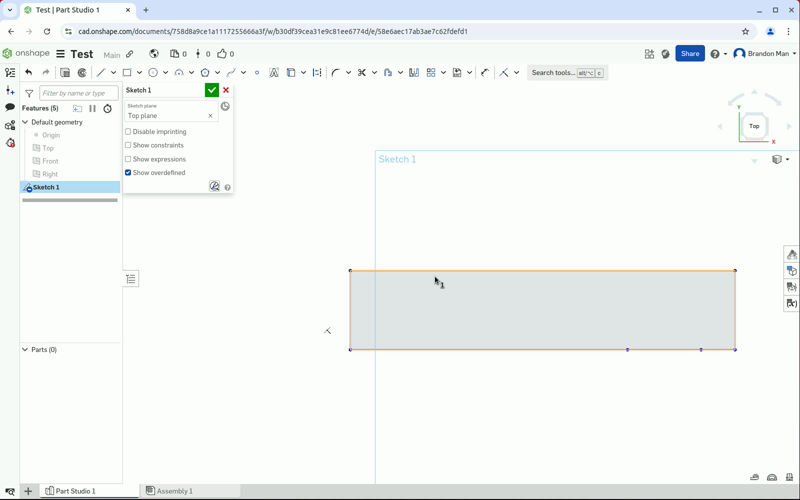
scroll(-6)
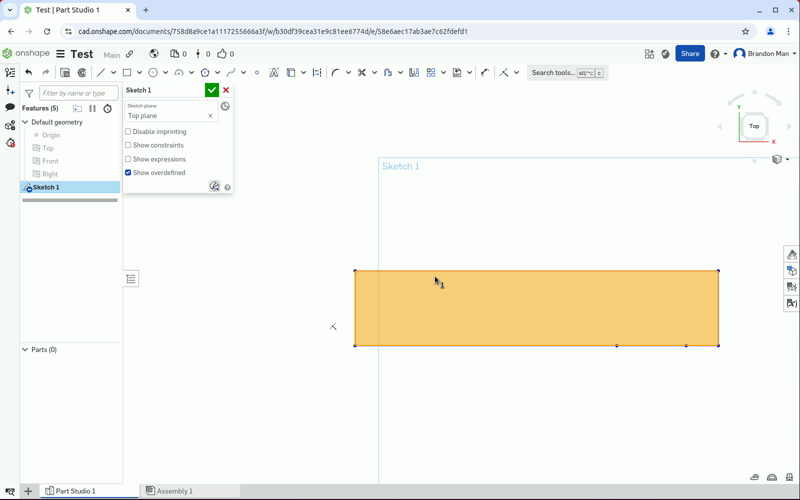
scroll(-6)
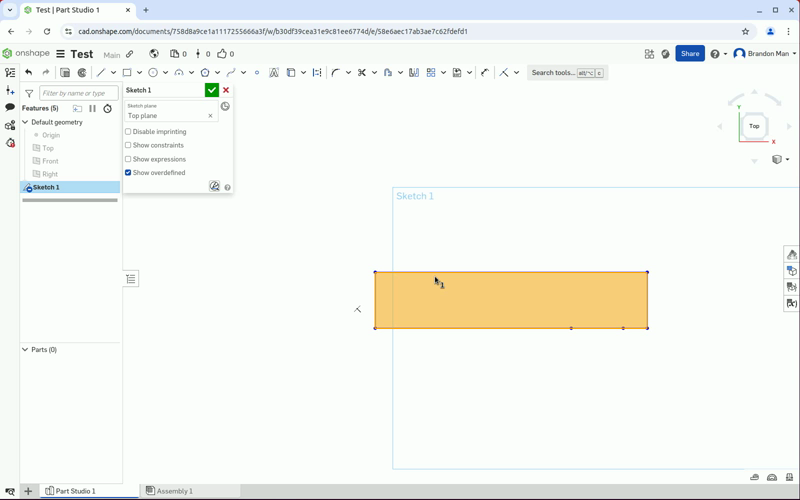
scroll(-6)
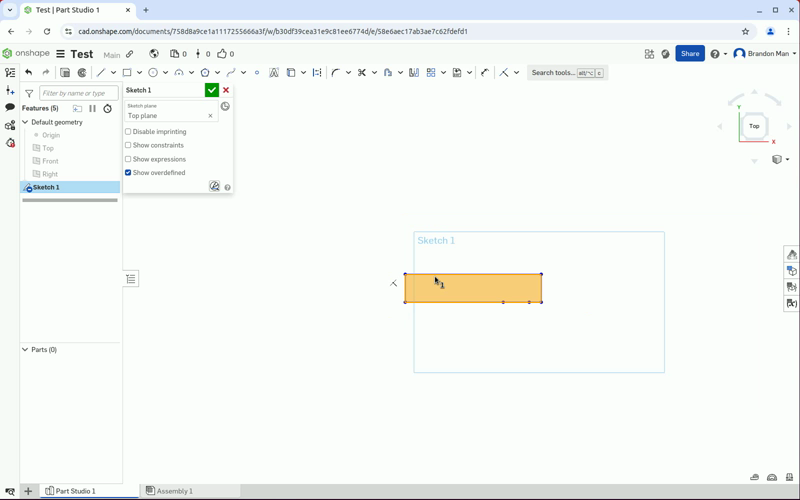
scroll(-6)
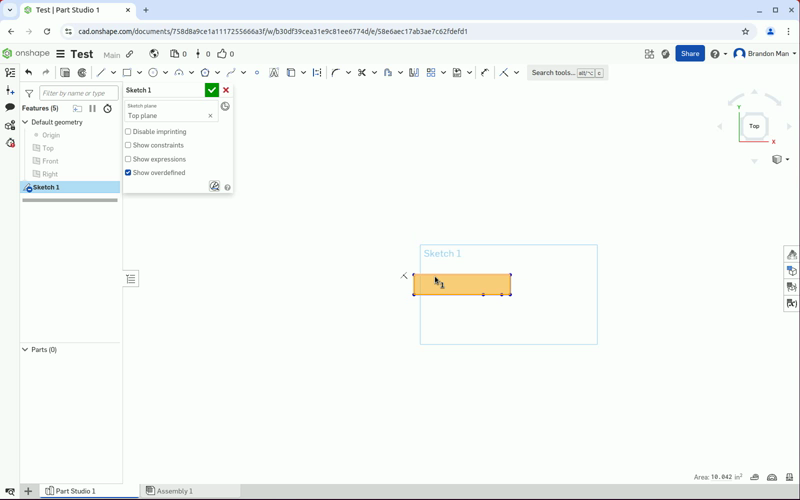
scroll(-6)
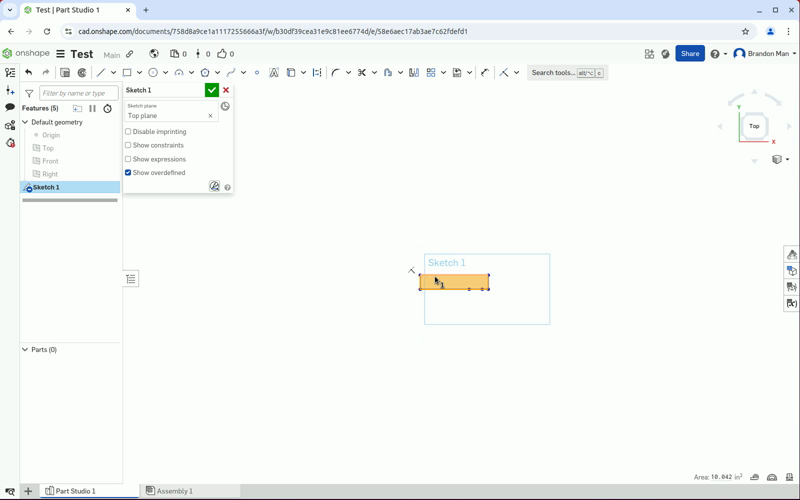
scroll(-6)
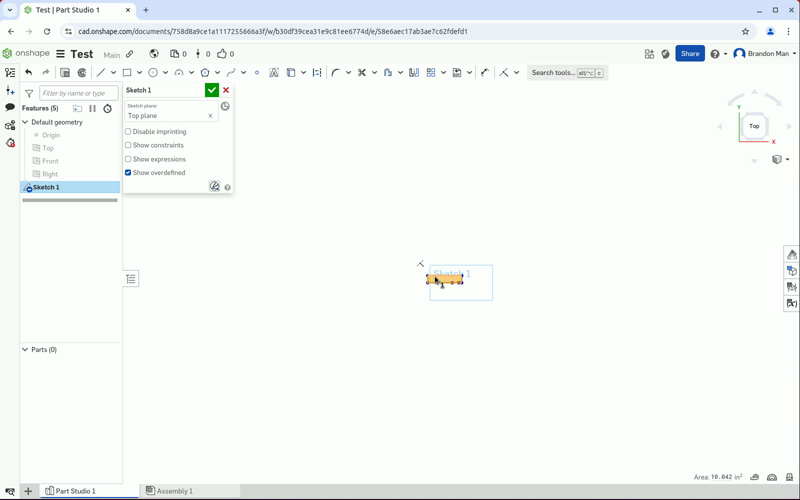
mouse_move(73, 352)
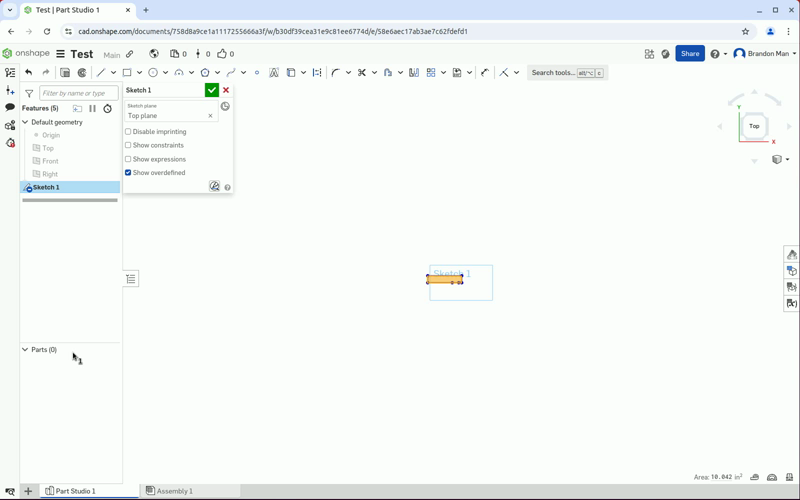
key(shift+y)
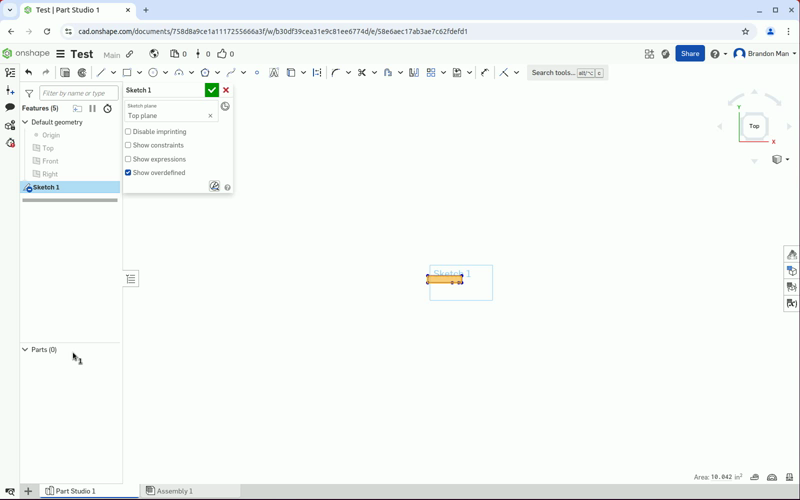
key(shift+e)
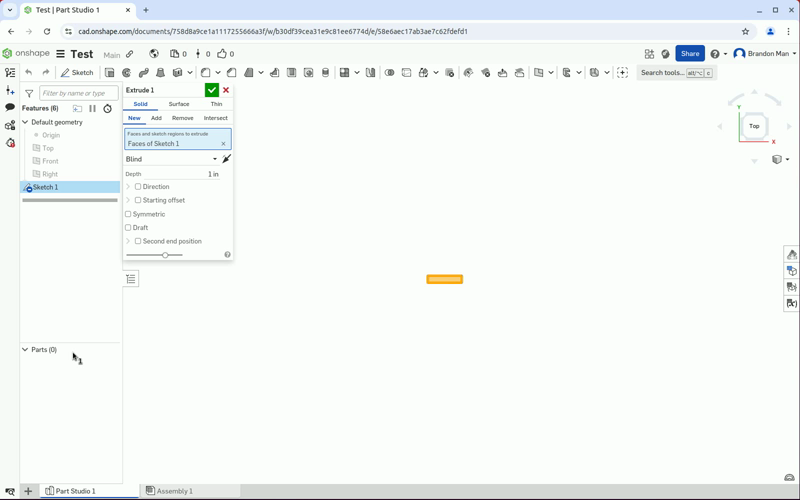
mouse_move(143, 106)
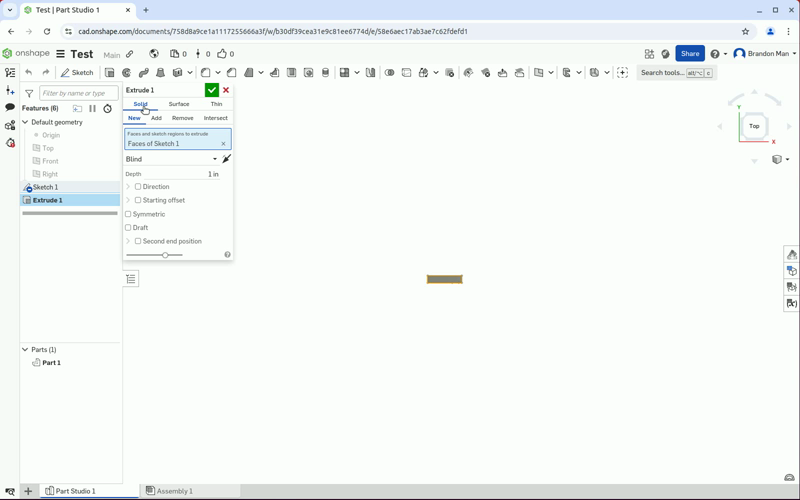
click(143, 106)
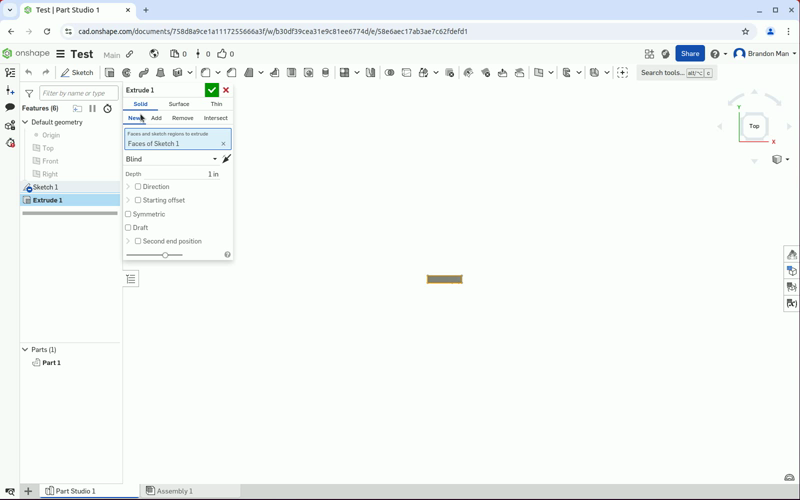
mouse_move(137, 120)
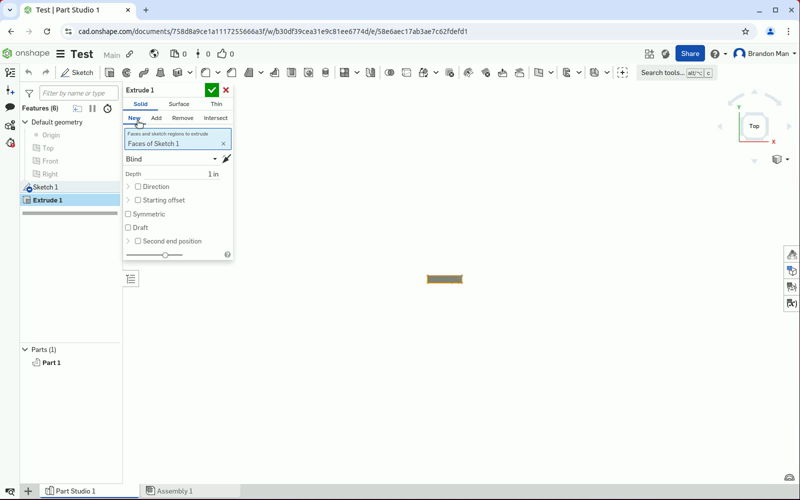
click(137, 120)
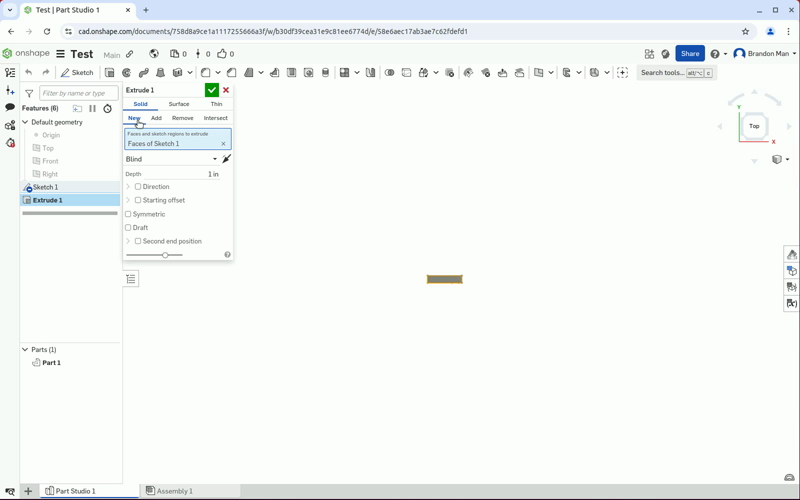
key(tab, 4)
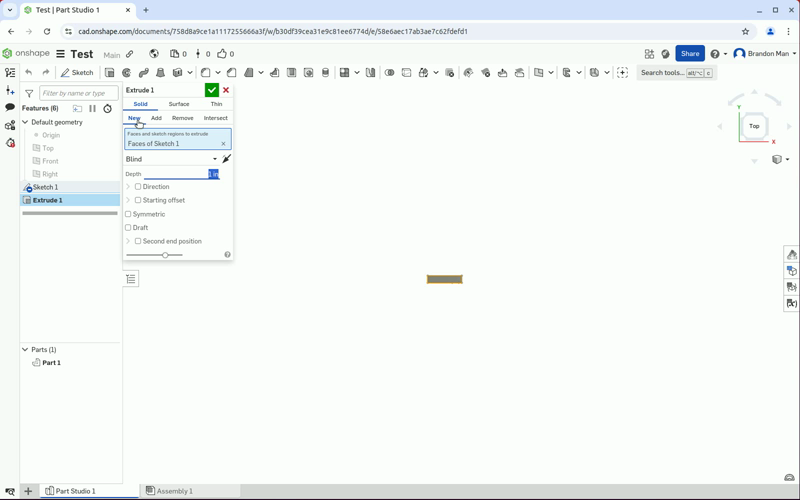
text(23.108)
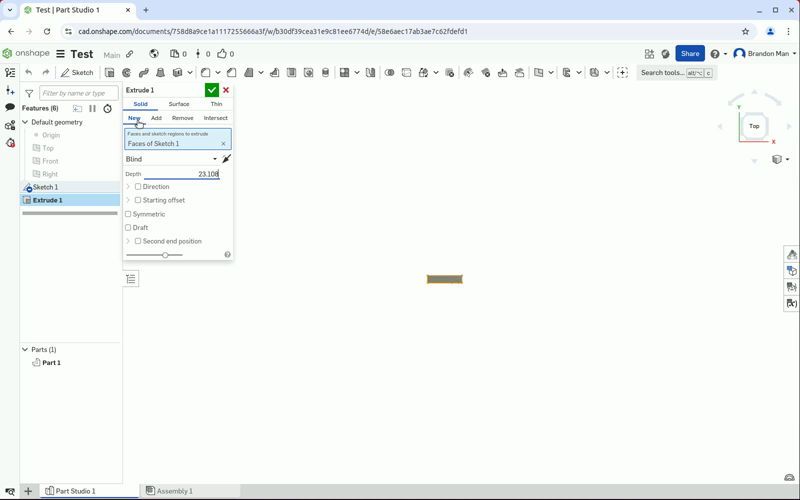
key(enter)
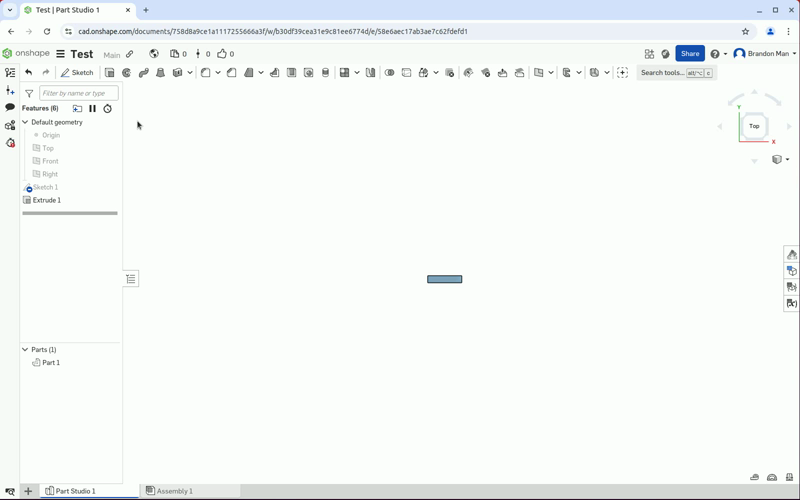
key(shift+h)
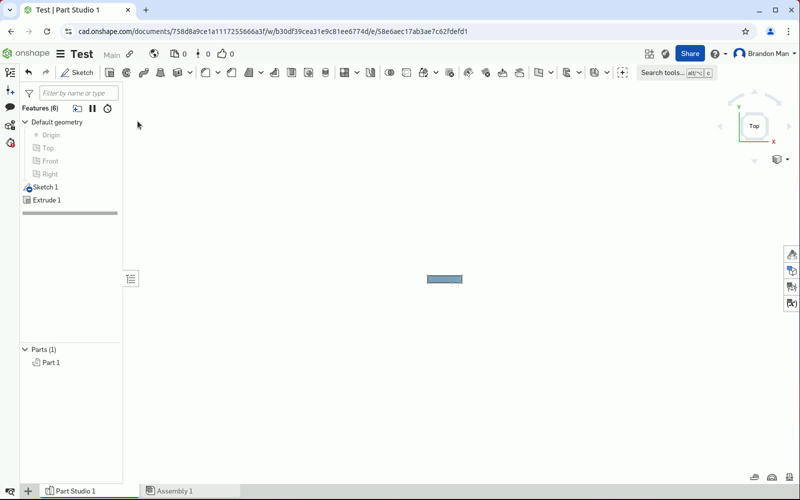
key(shift+h)
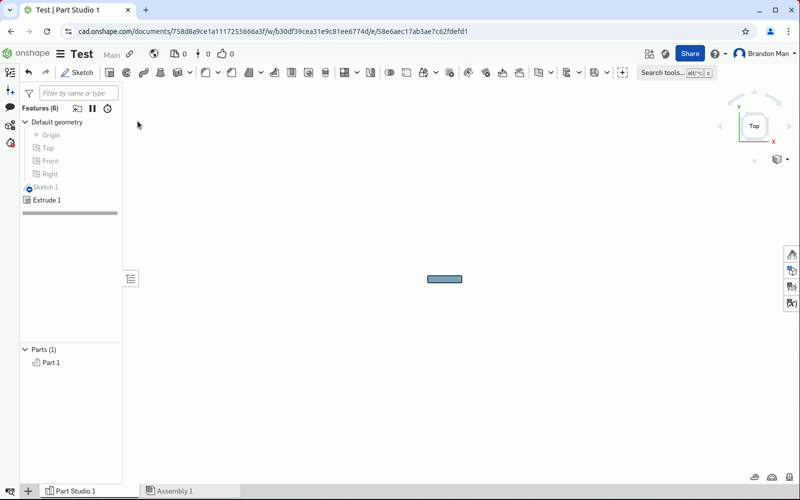
mouse_move(73, 189)
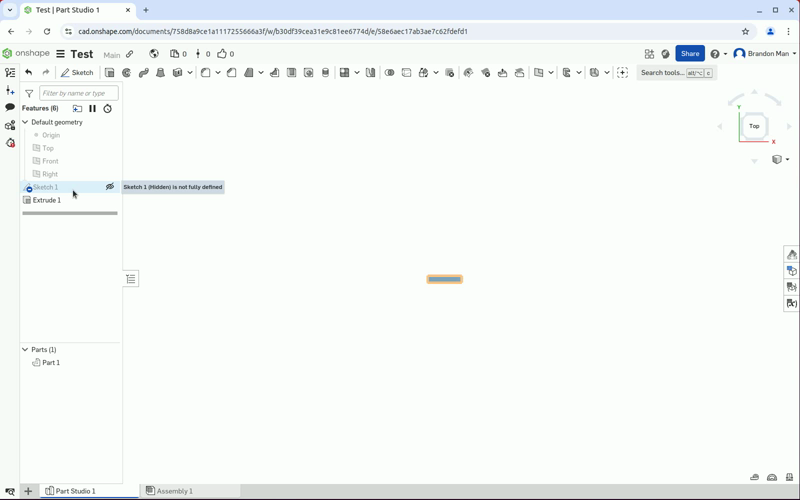
click(73, 189)
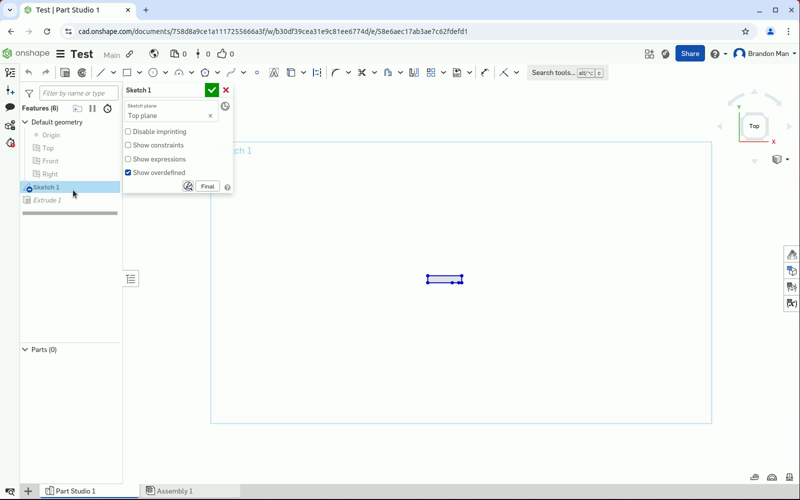
mouse_move(229, 92)
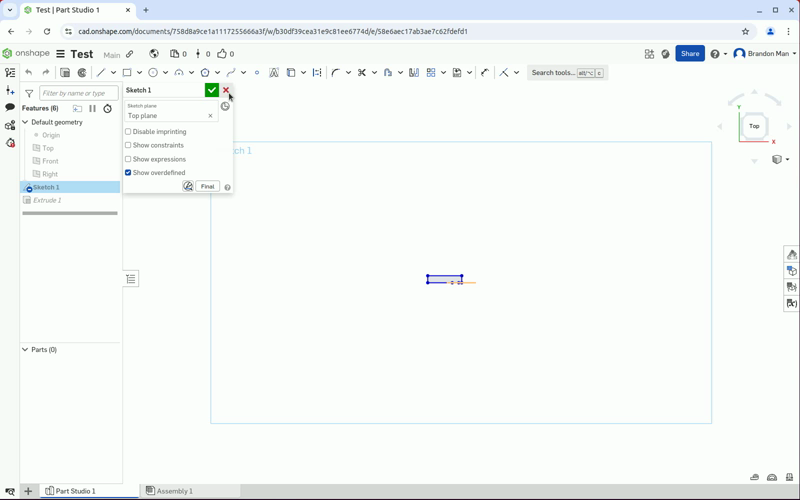
click(229, 92)
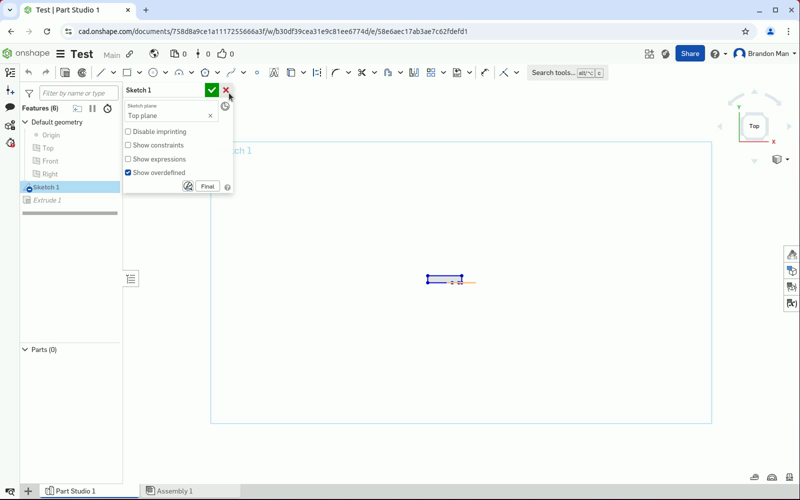
key(shift+s)
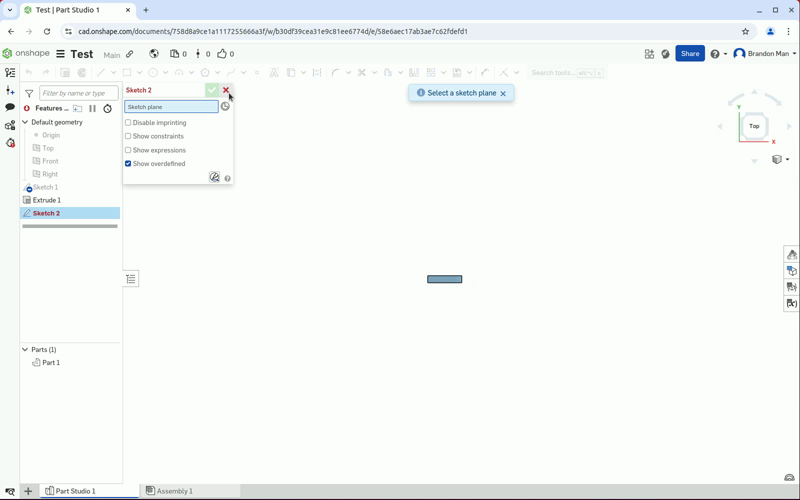
mouse_move(73, 150)
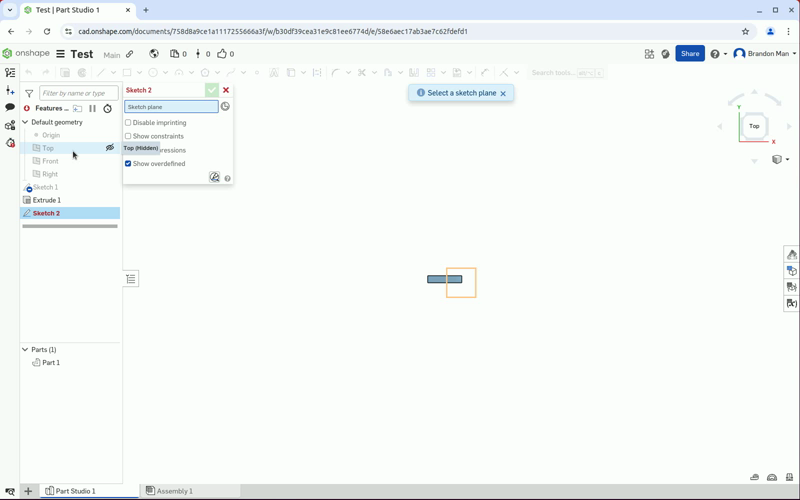
click(73, 150)
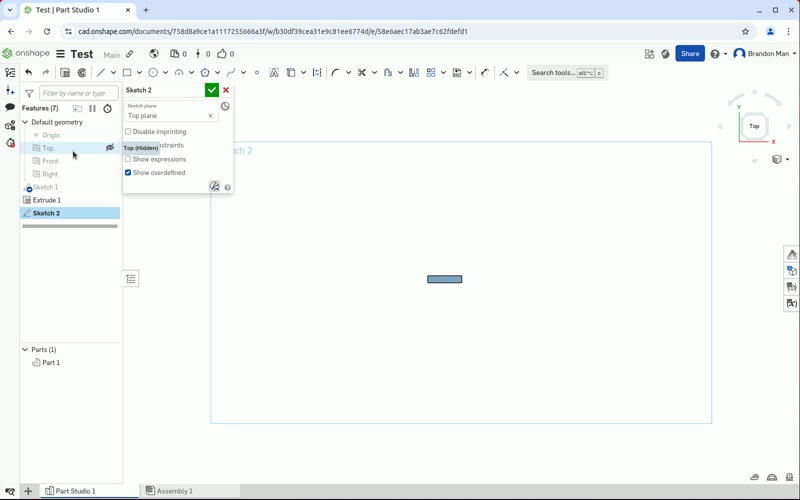
mouse_move(73, 352)
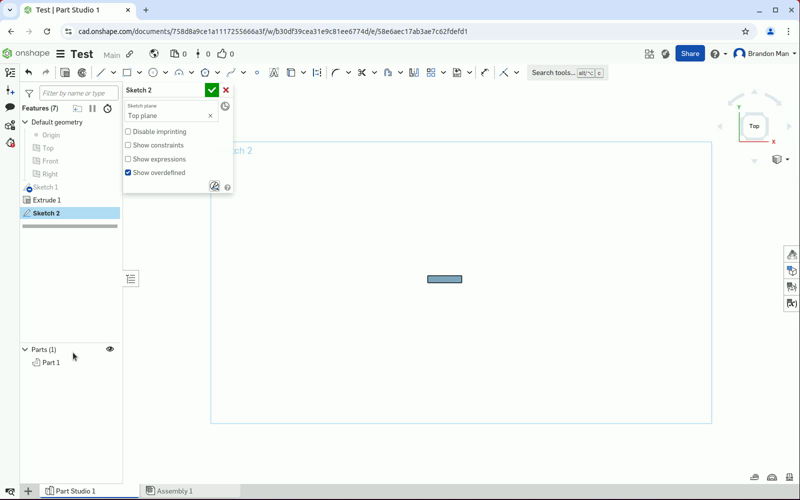
key(y)
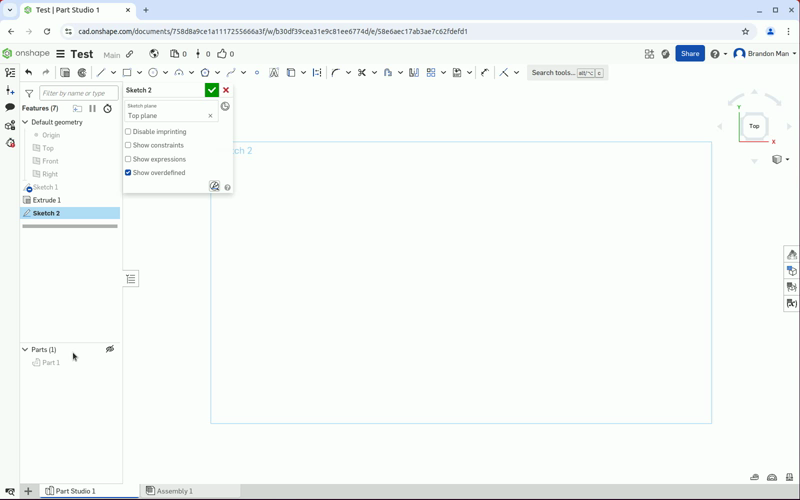
key(l)
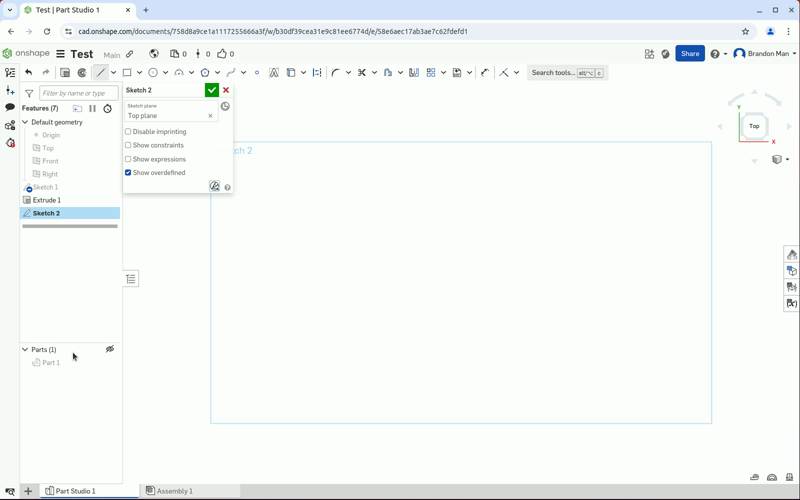
key_down(shift)
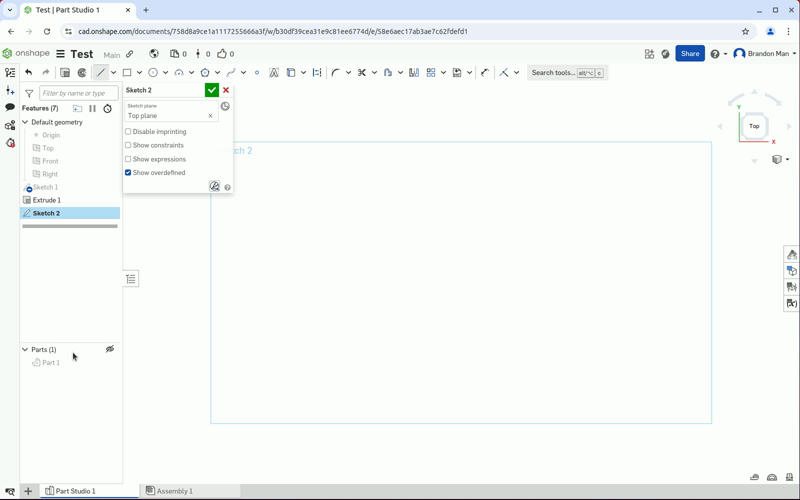
mouse_move(451, 315)
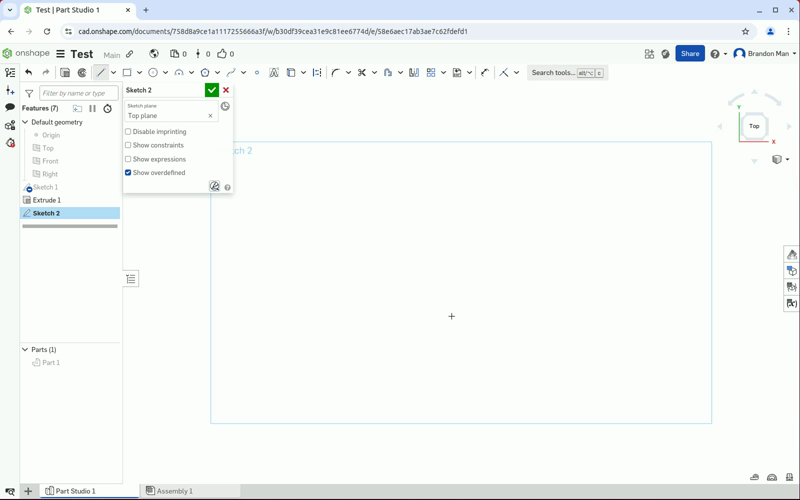
click(451, 315)
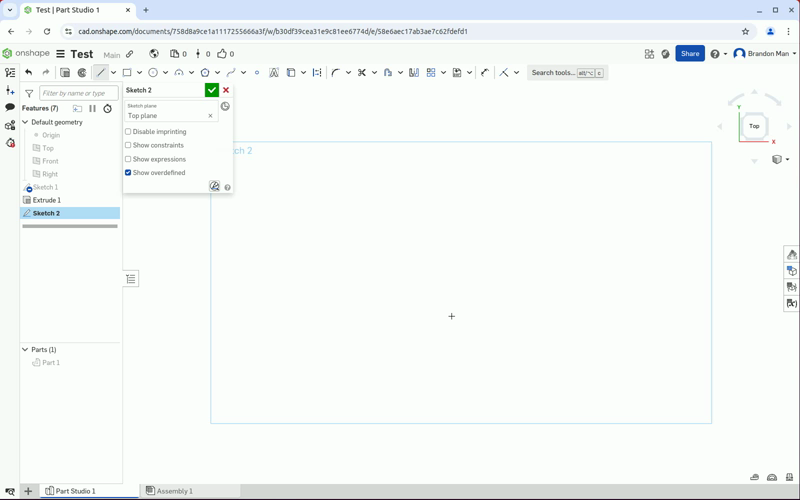
key_up(shift)
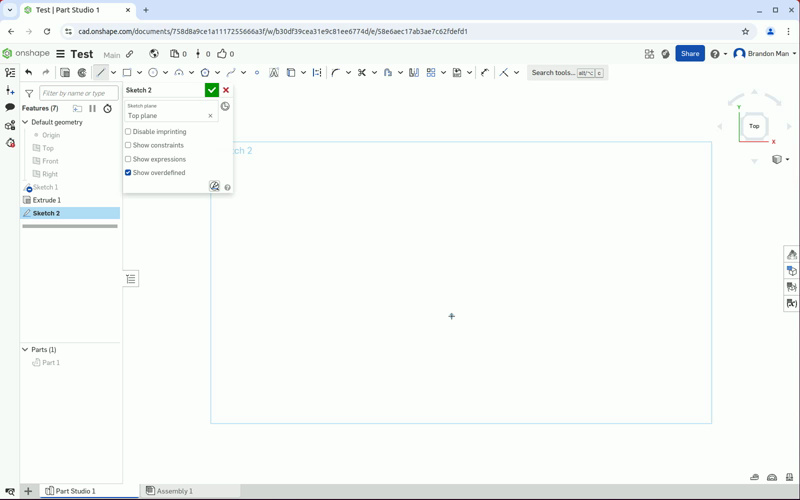
key_down(shift)
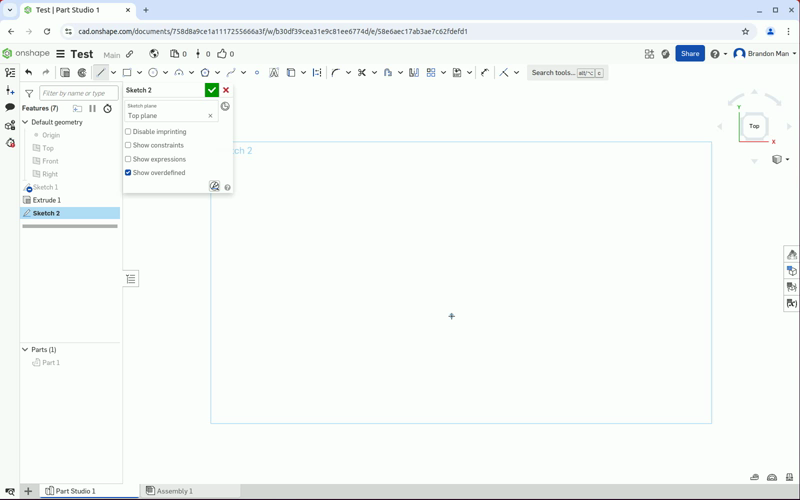
mouse_move(481, 315)
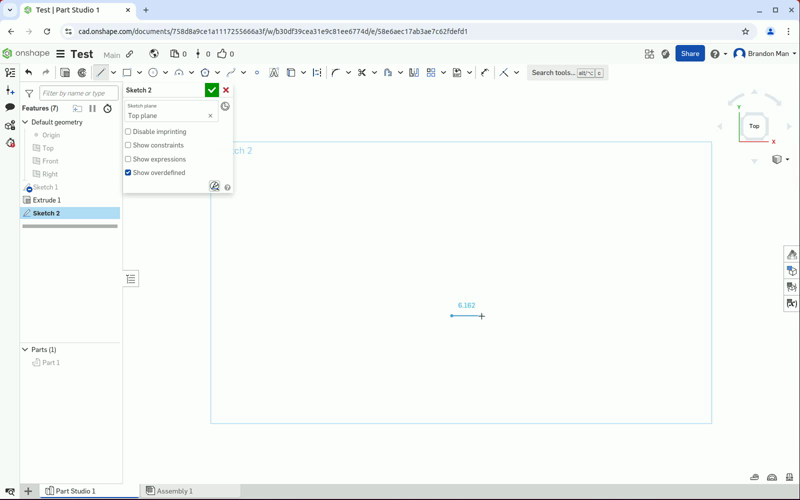
mouse_move(458, 315)
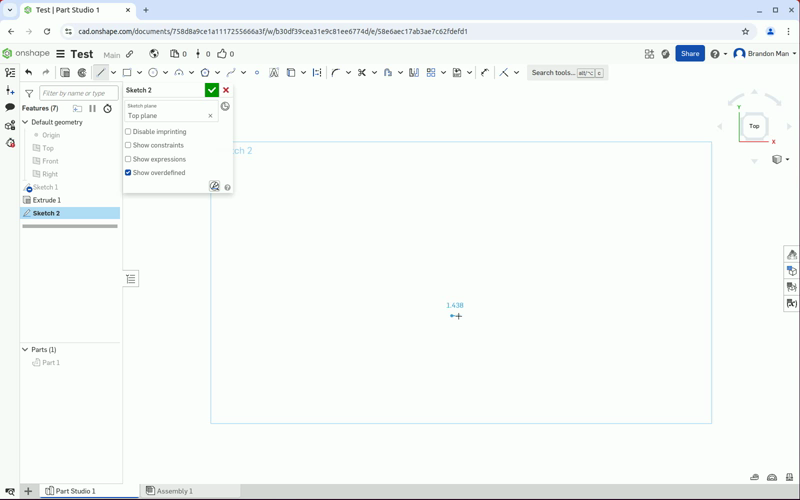
scroll(6)
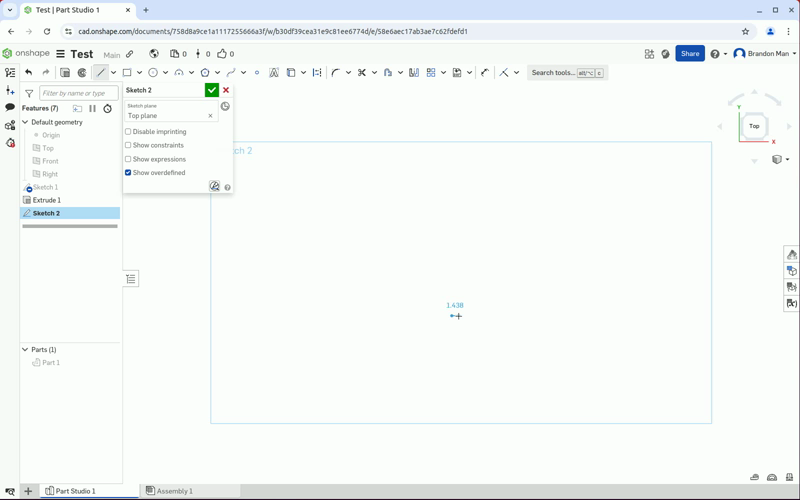
scroll(6)
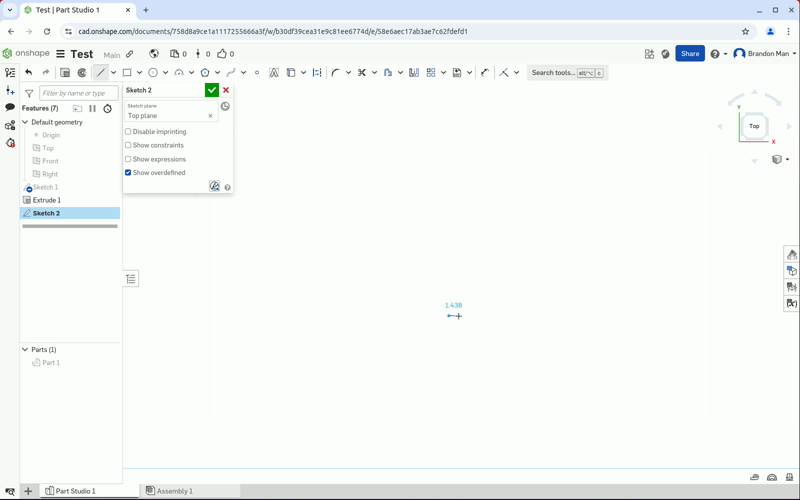
scroll(6)
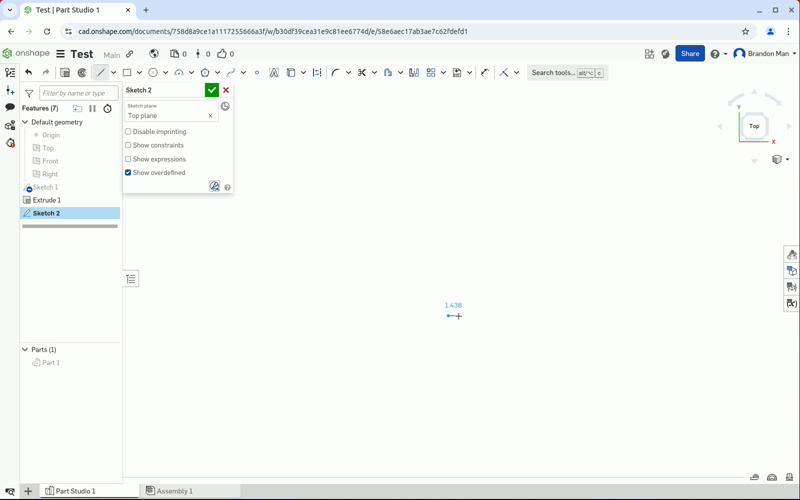
scroll(6)
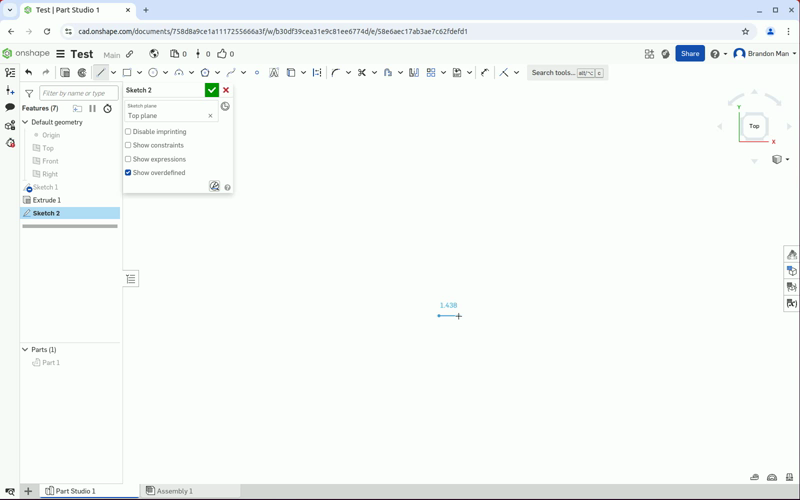
scroll(6)
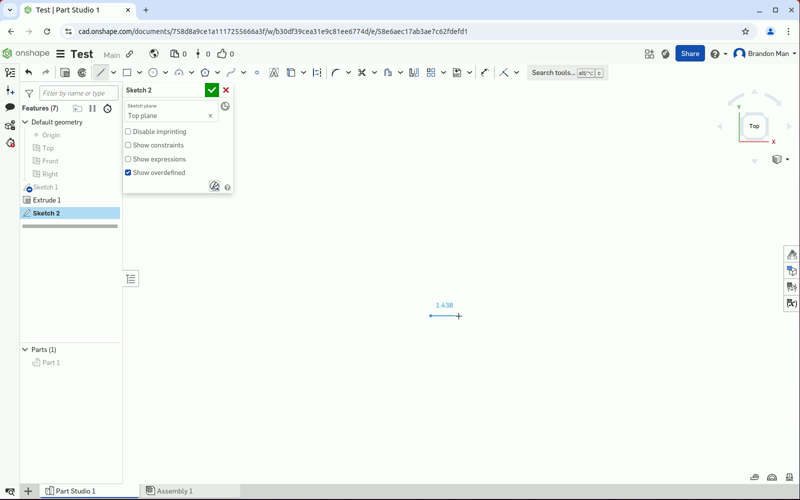
scroll(6)
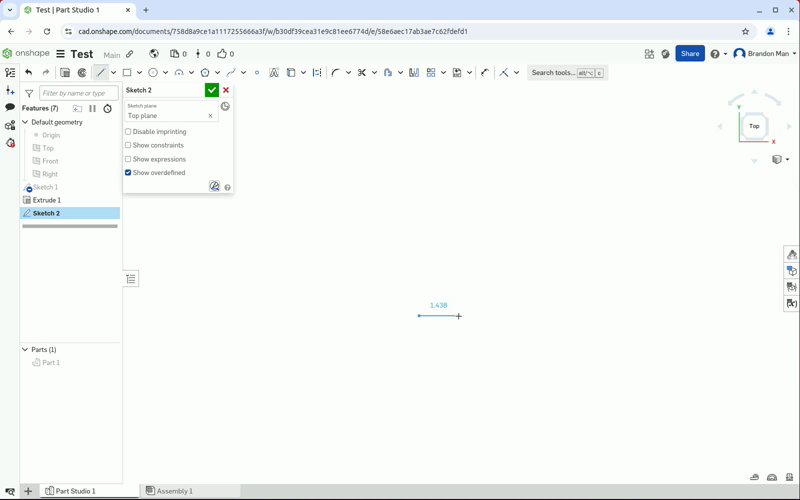
scroll(6)
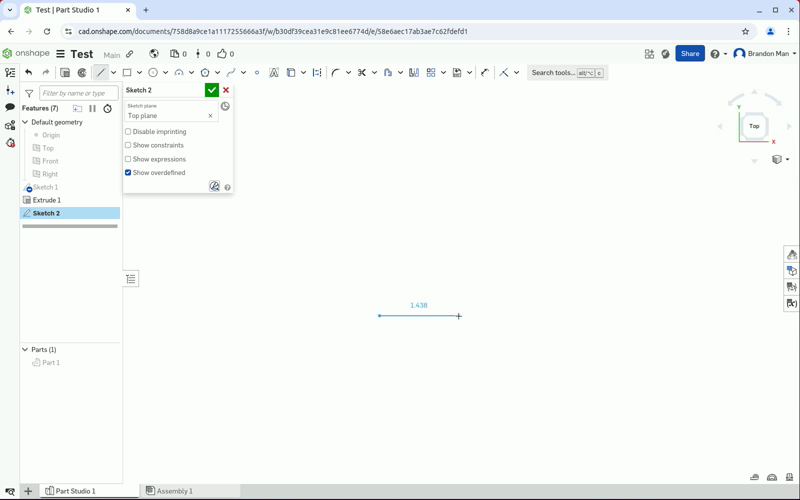
click(458, 315)
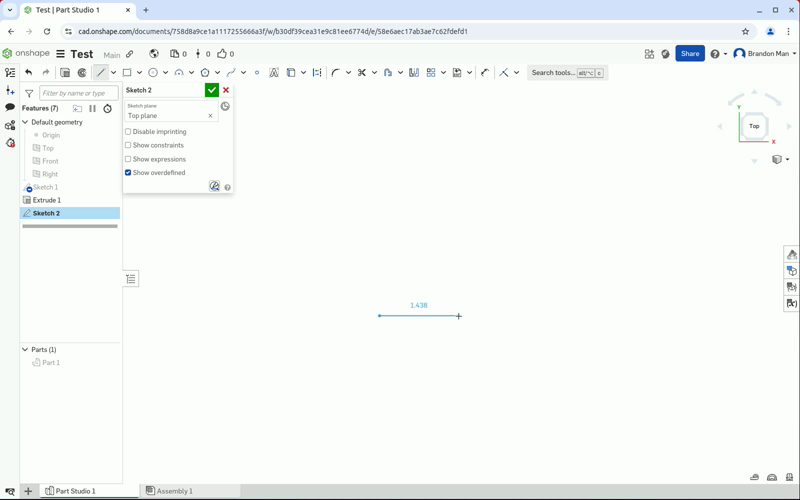
scroll(-6)
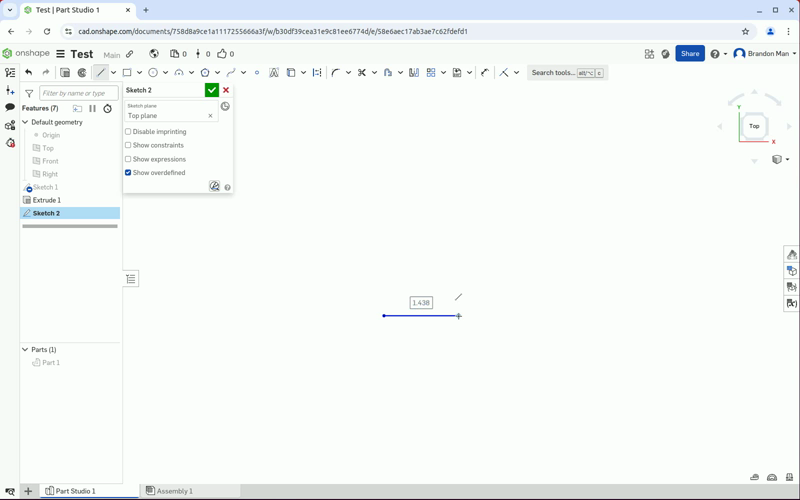
scroll(-6)
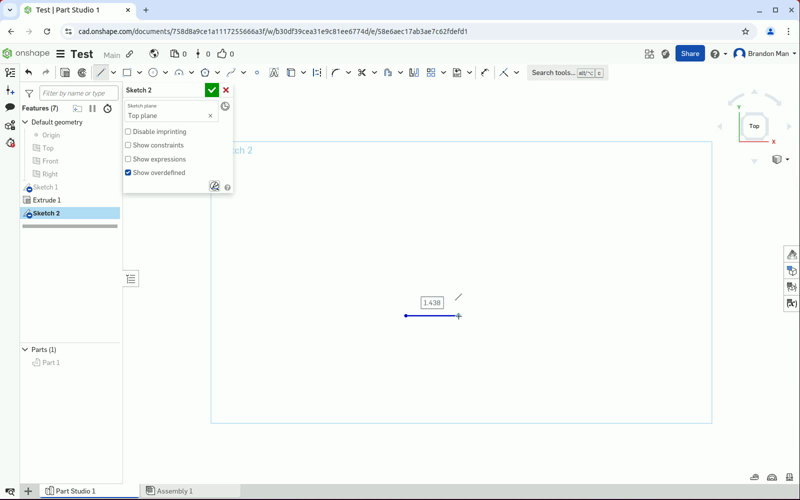
scroll(-6)
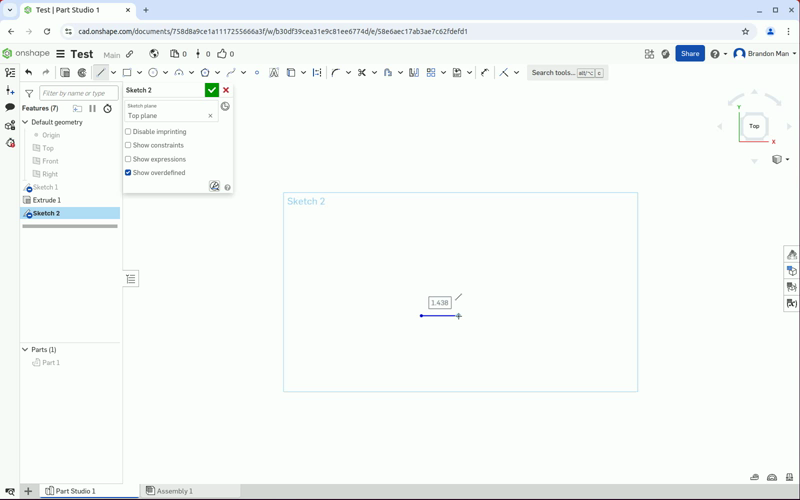
scroll(-6)
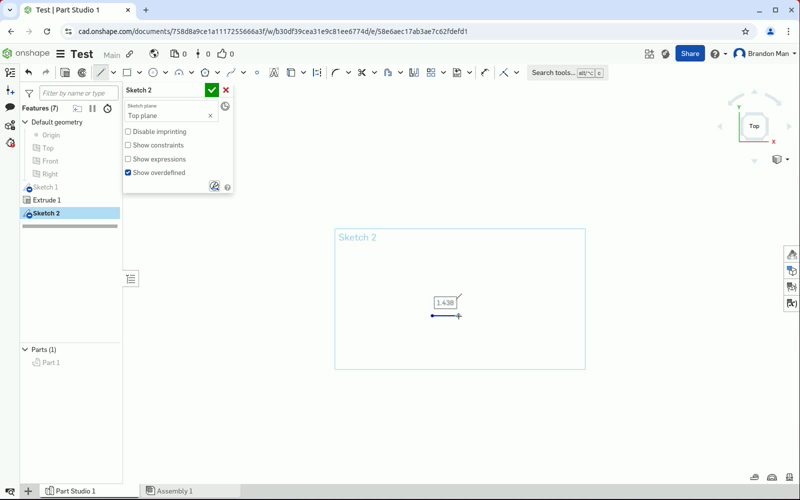
scroll(-6)
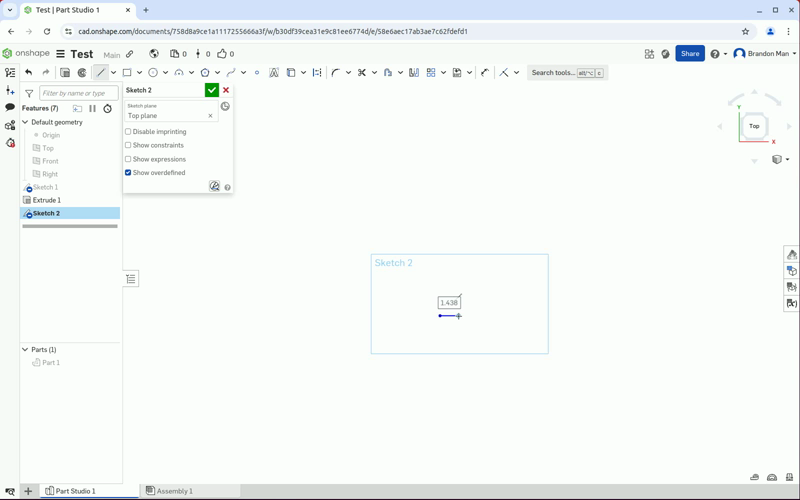
scroll(-6)
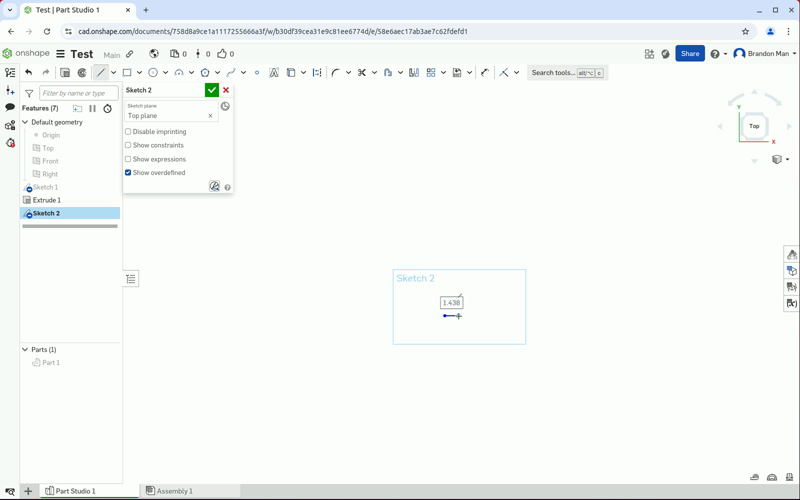
scroll(-6)
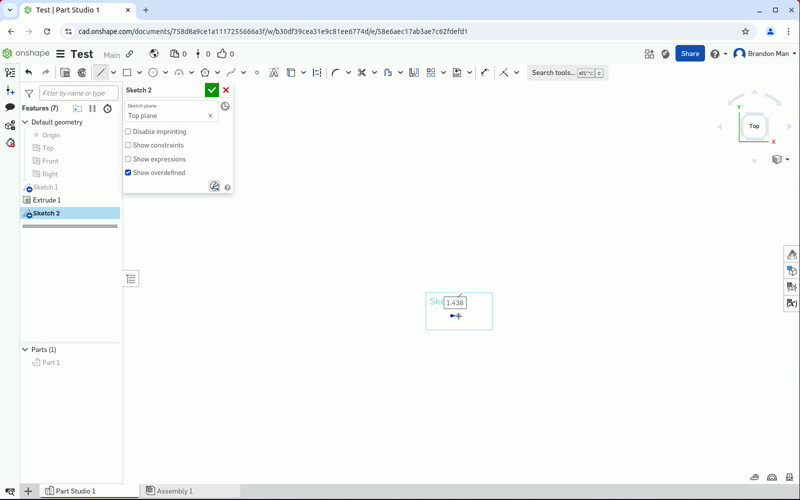
key_up(shift)
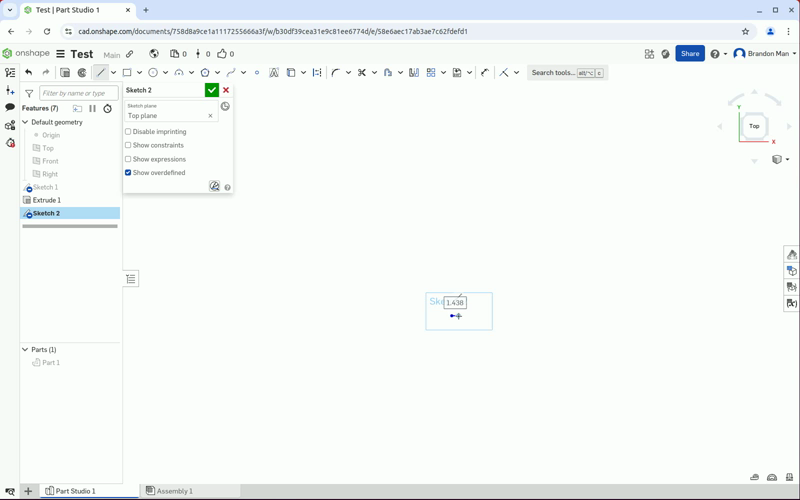
key_down(shift)
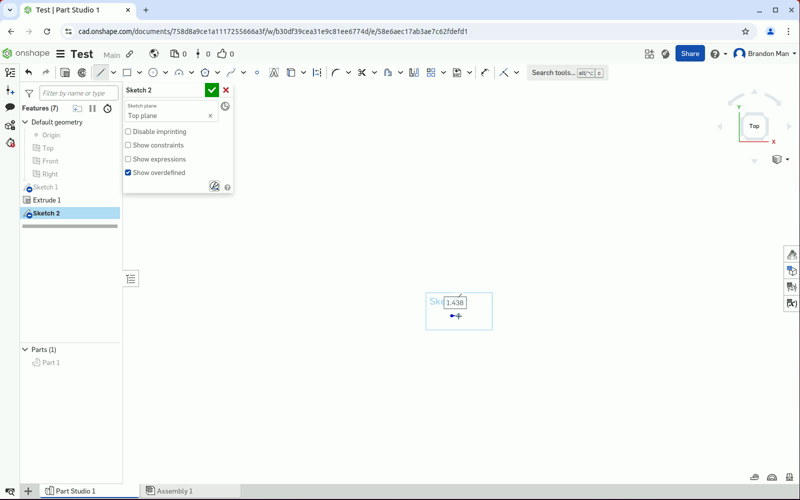
mouse_move(488, 315)
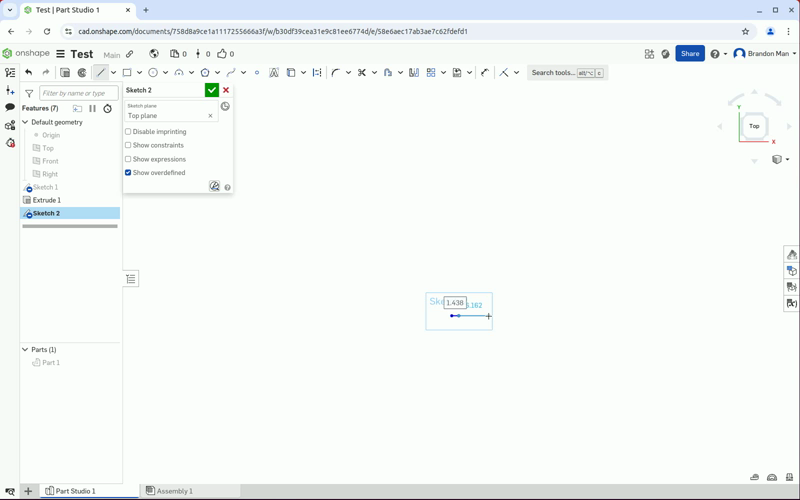
mouse_move(458, 291)
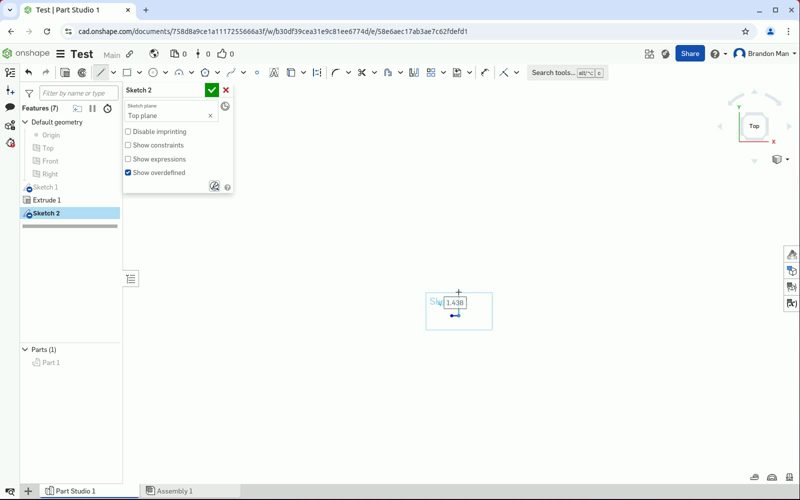
click(458, 291)
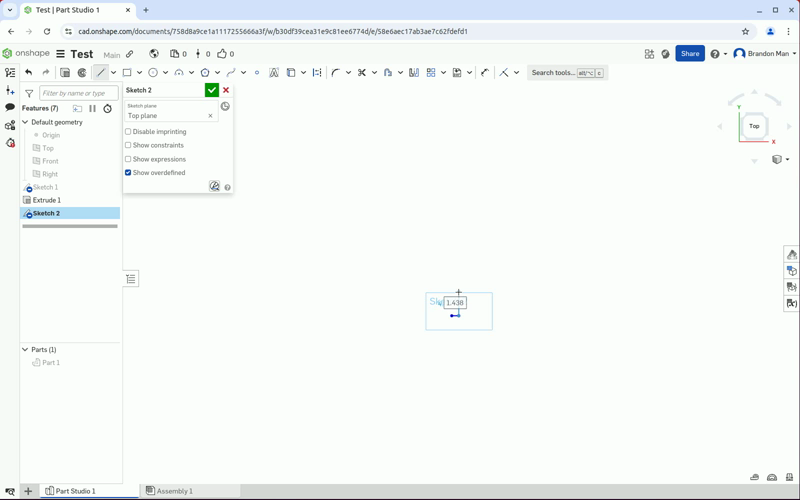
key_up(shift)
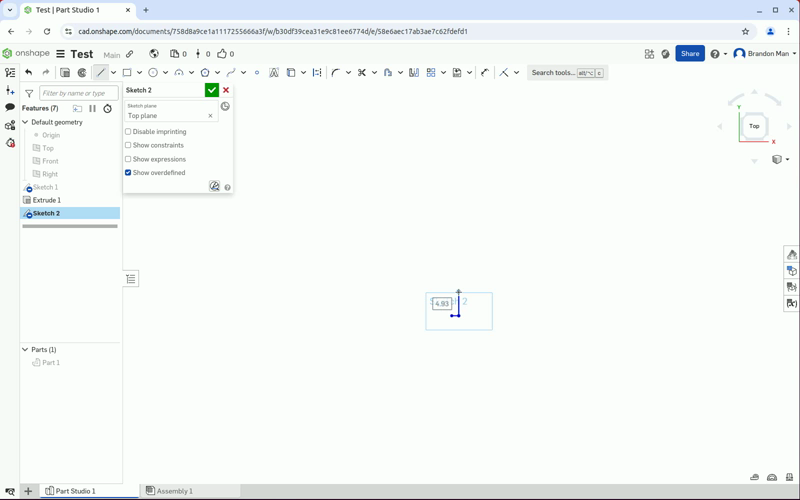
key_down(shift)
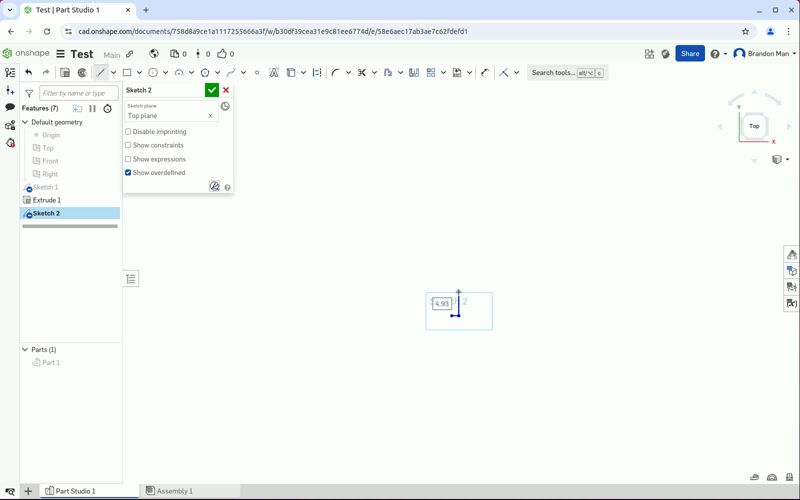
mouse_move(488, 291)
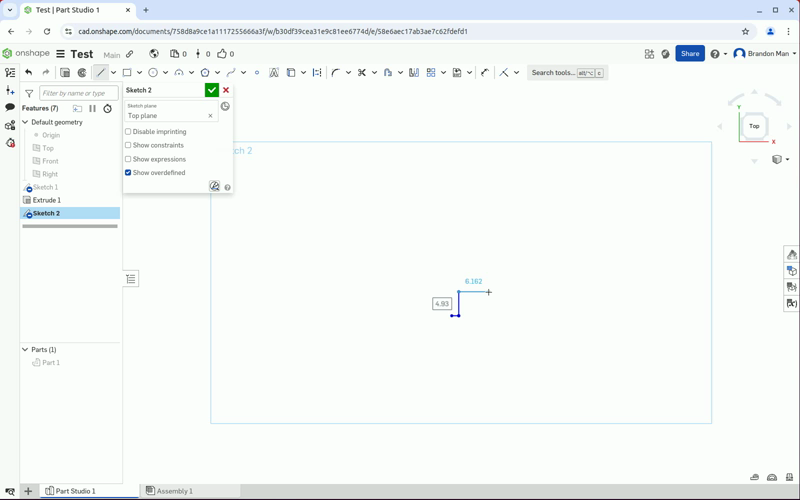
mouse_move(458, 284)
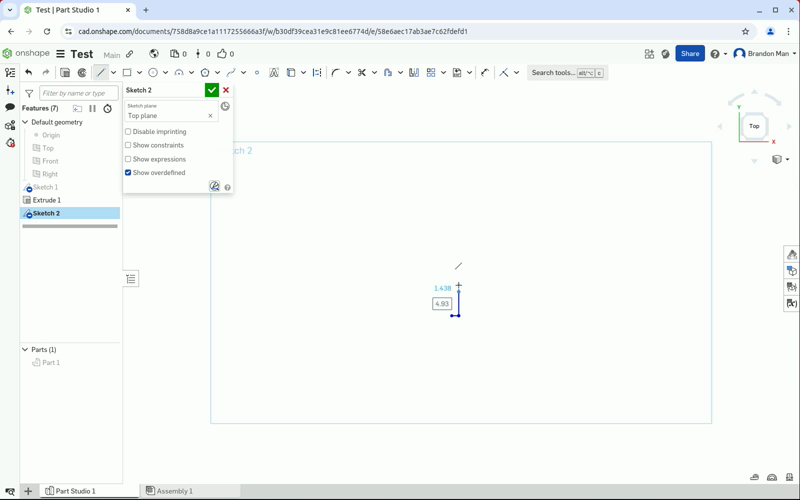
scroll(6)
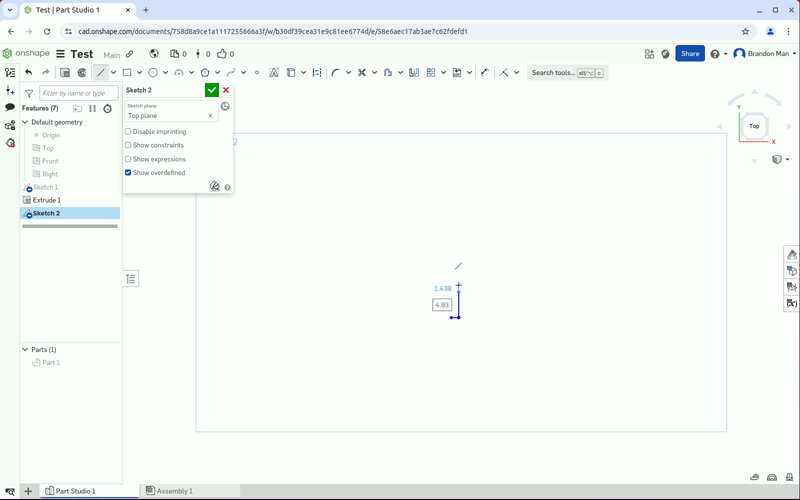
scroll(6)
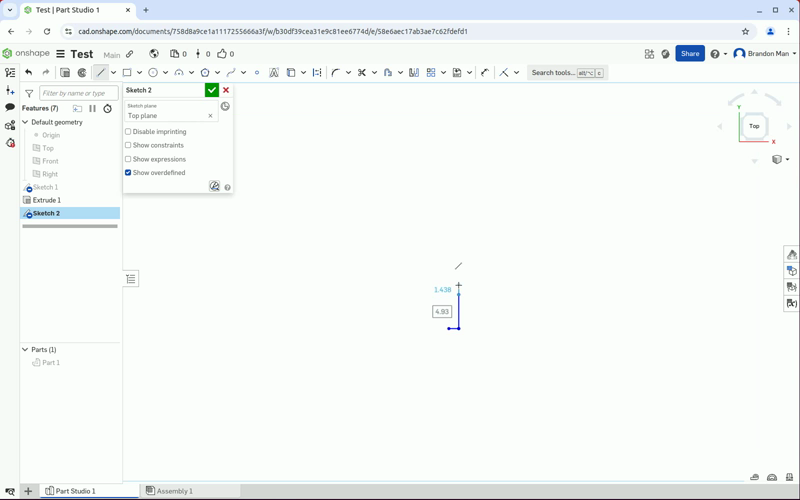
scroll(6)
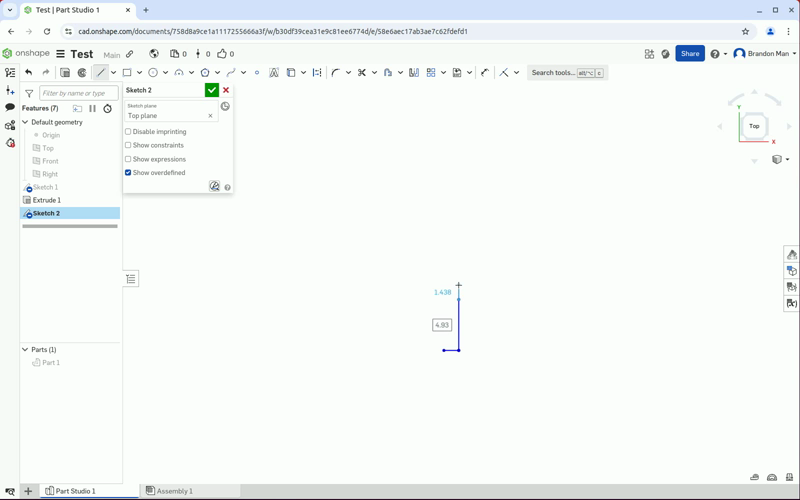
scroll(6)
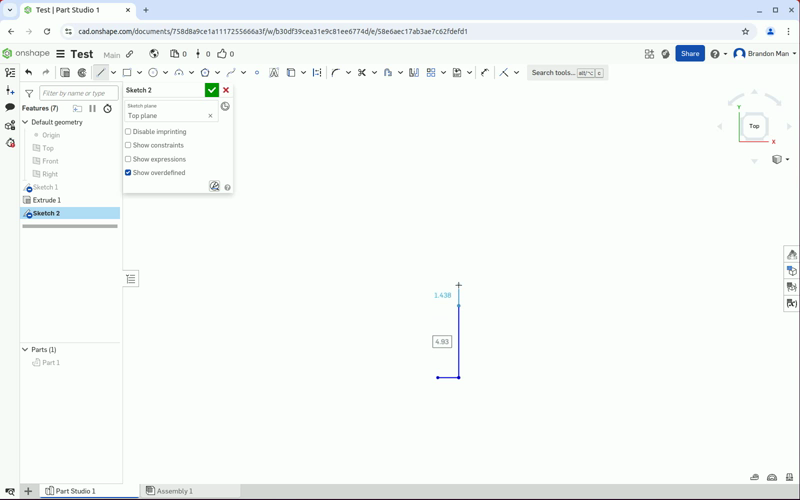
scroll(6)
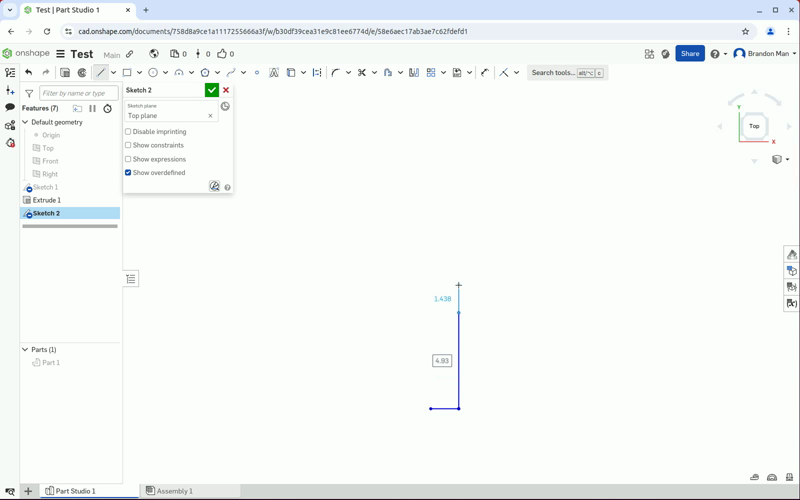
scroll(6)
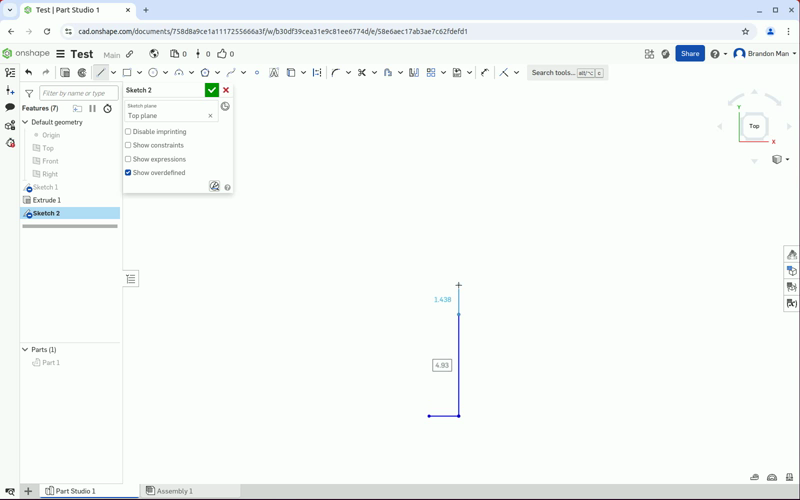
scroll(6)
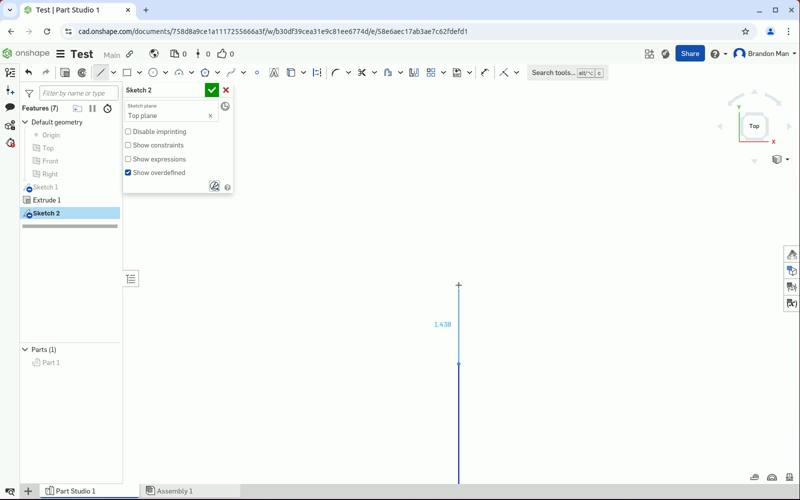
click(458, 284)
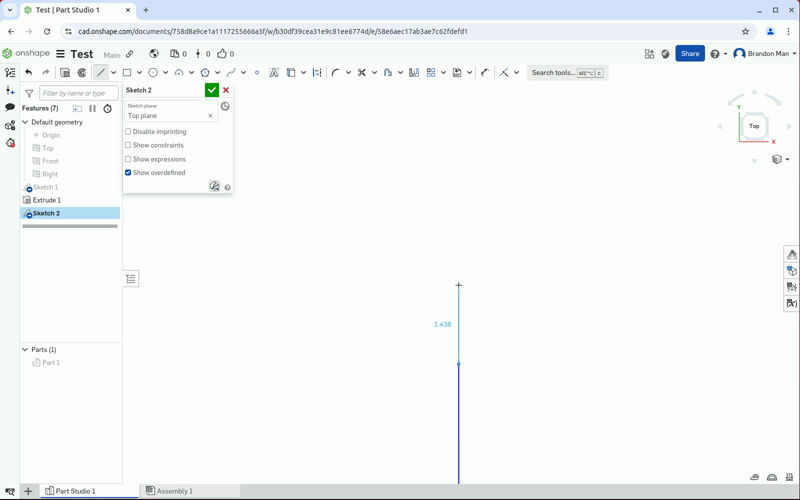
scroll(-6)
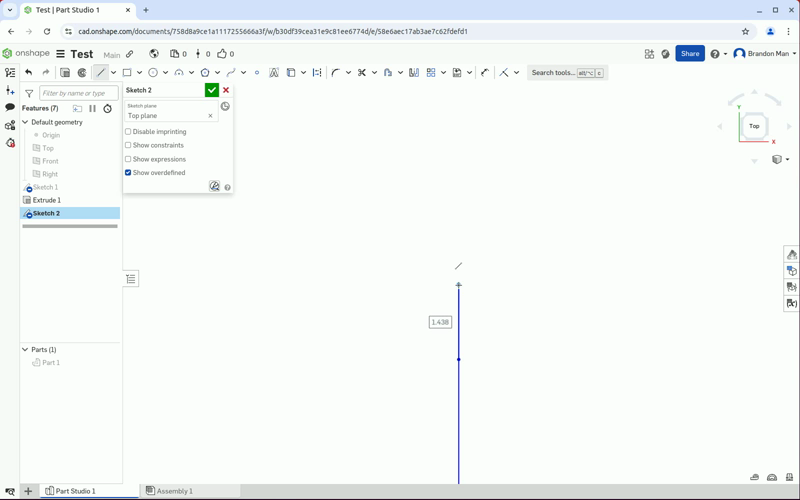
scroll(-6)
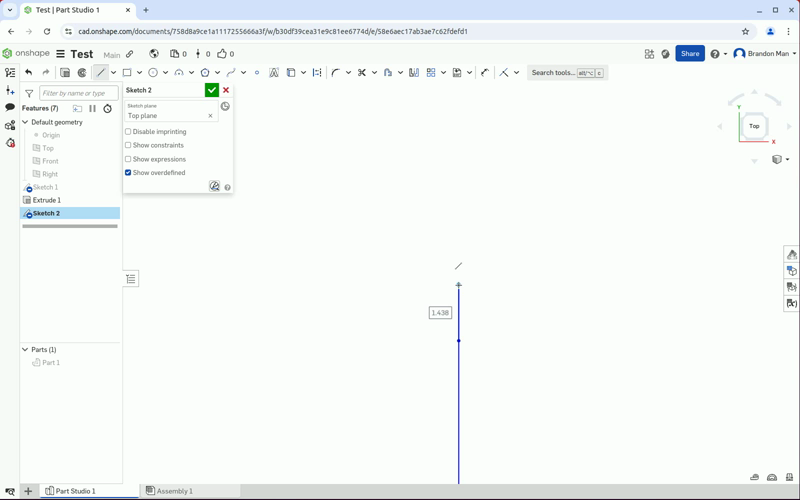
scroll(-6)
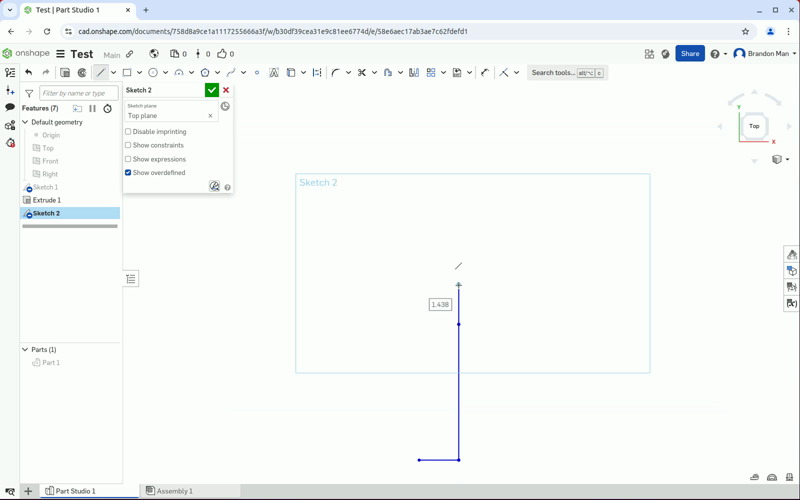
scroll(-6)
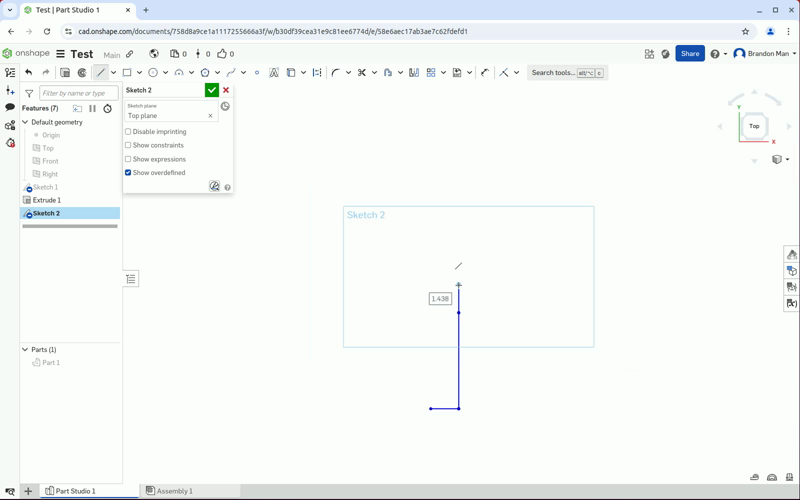
scroll(-6)
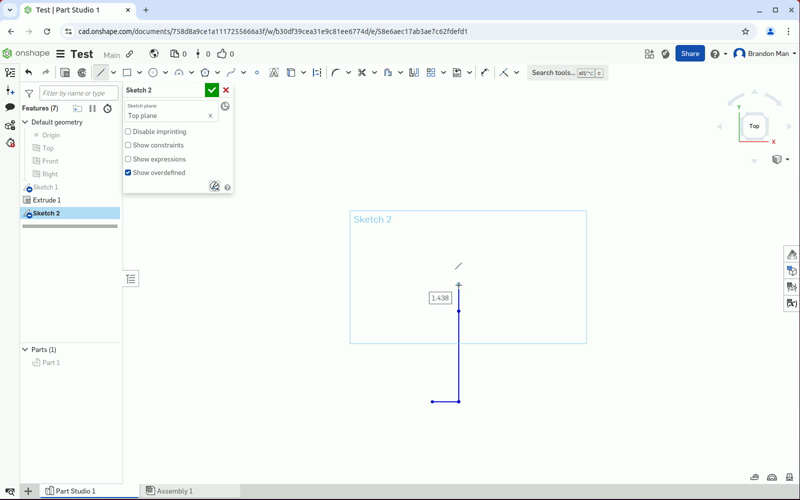
scroll(-6)
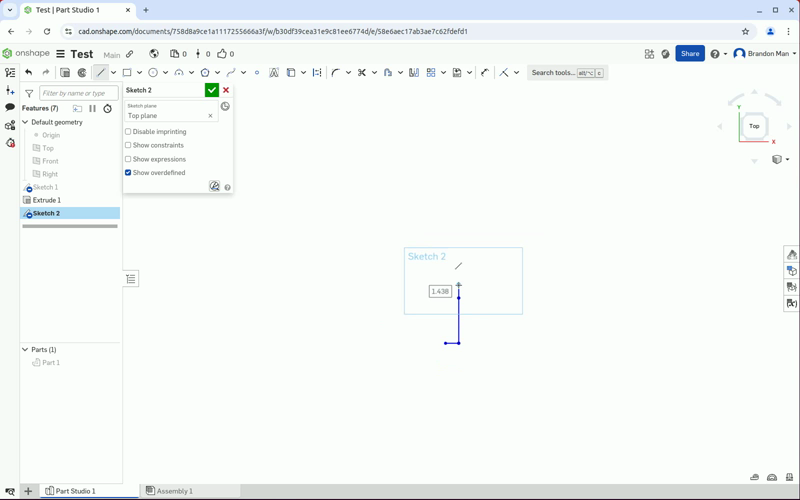
scroll(-6)
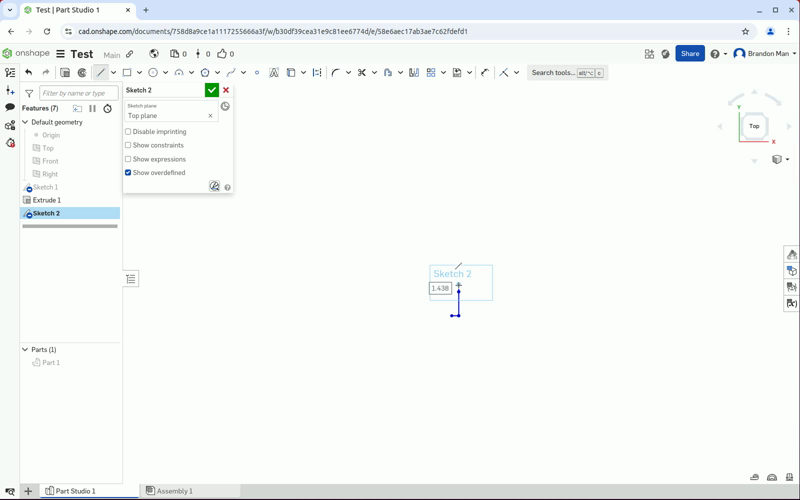
key_up(shift)
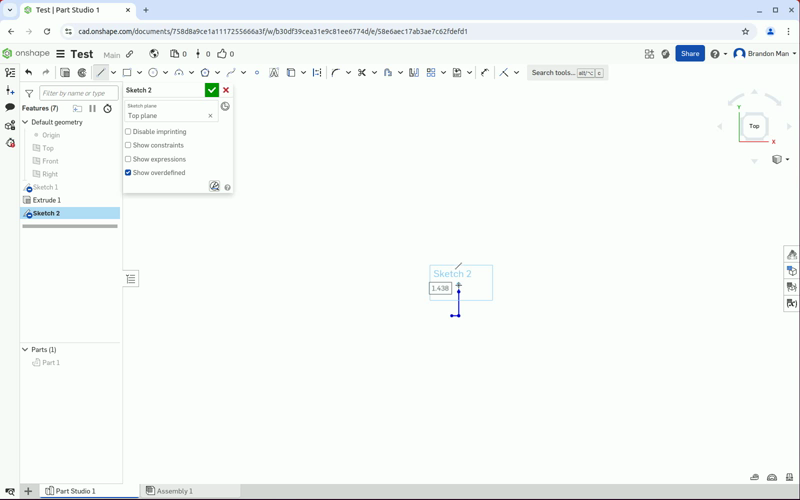
key_down(shift)
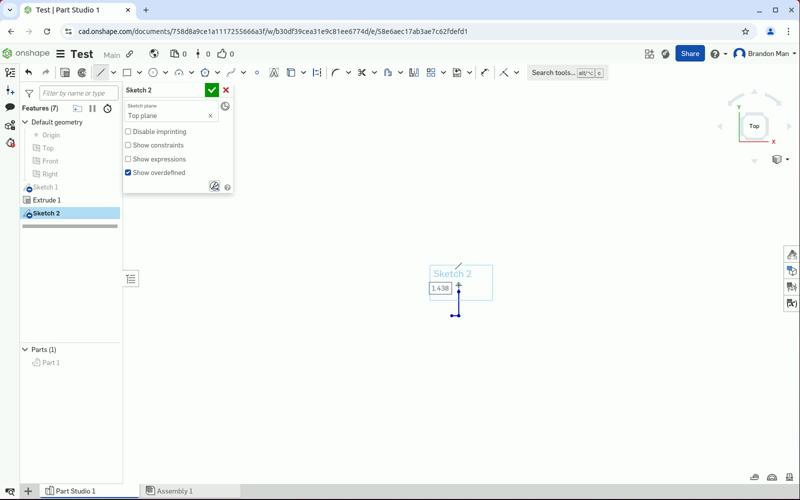
mouse_move(488, 284)
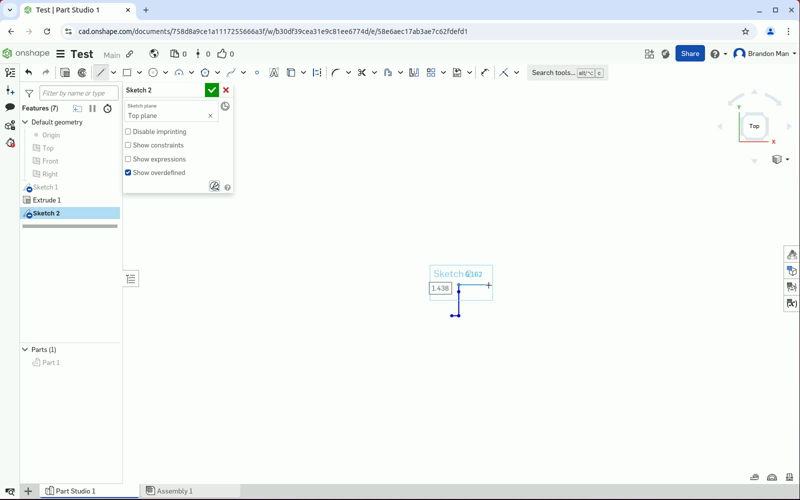
mouse_move(458, 282)
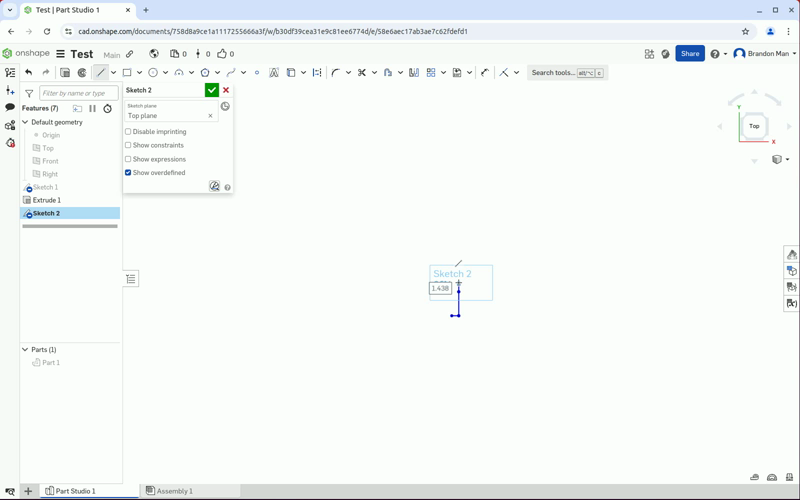
scroll(6)
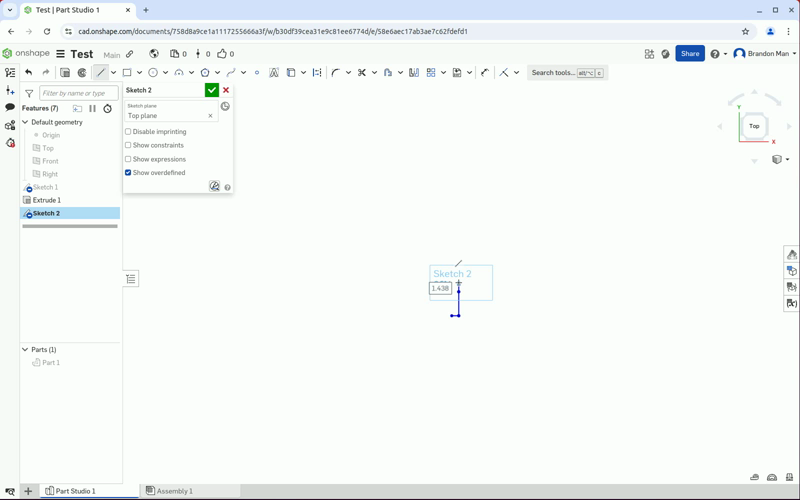
scroll(6)
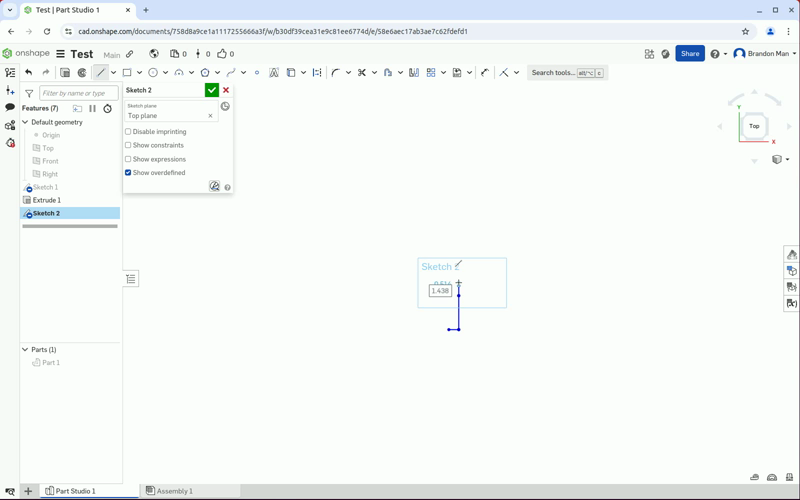
scroll(6)
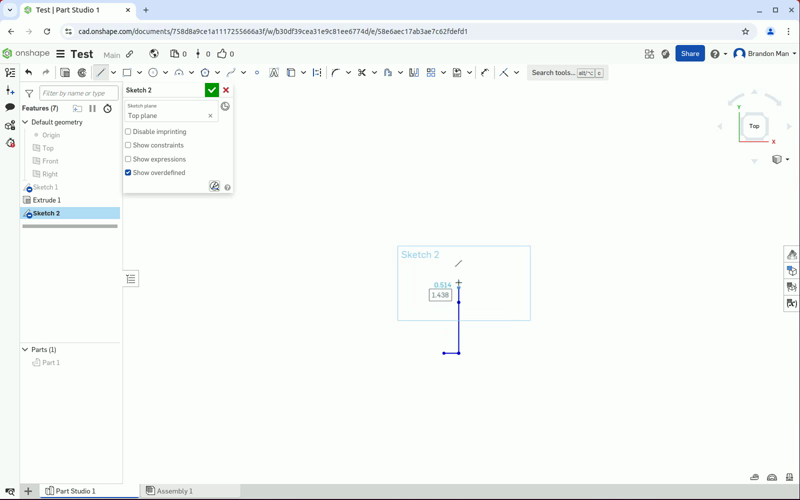
scroll(6)
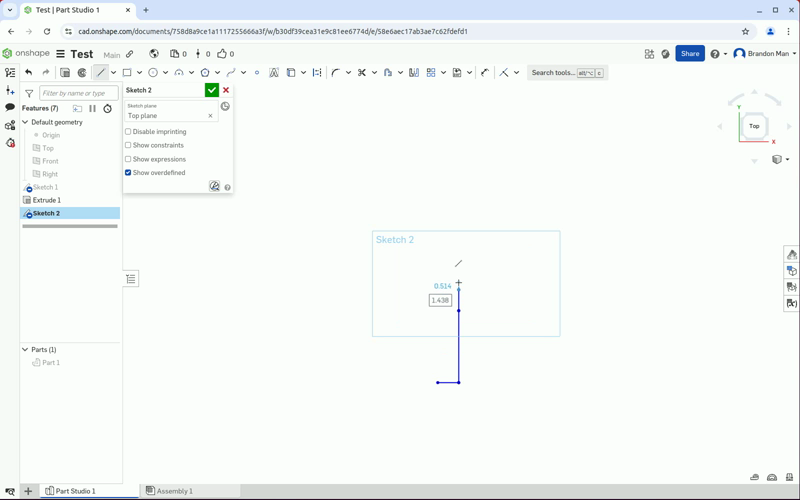
scroll(6)
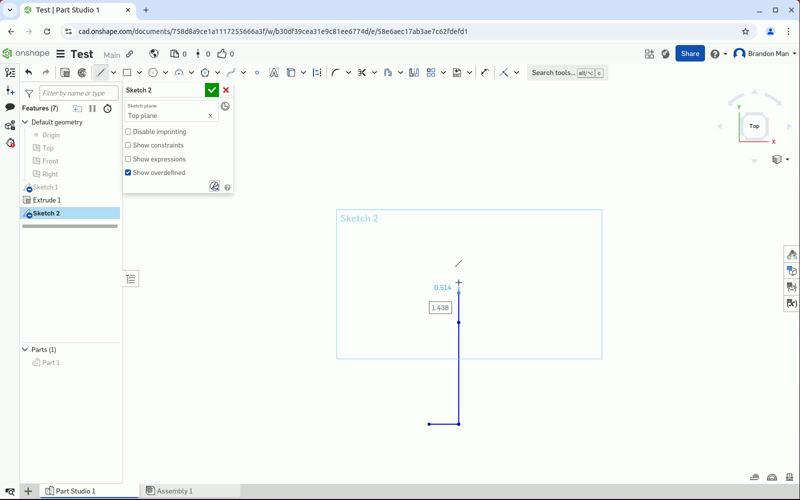
scroll(6)
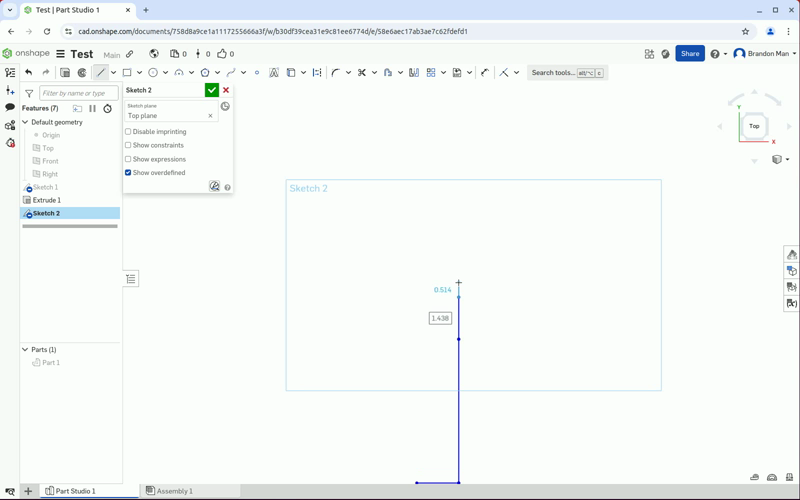
scroll(6)
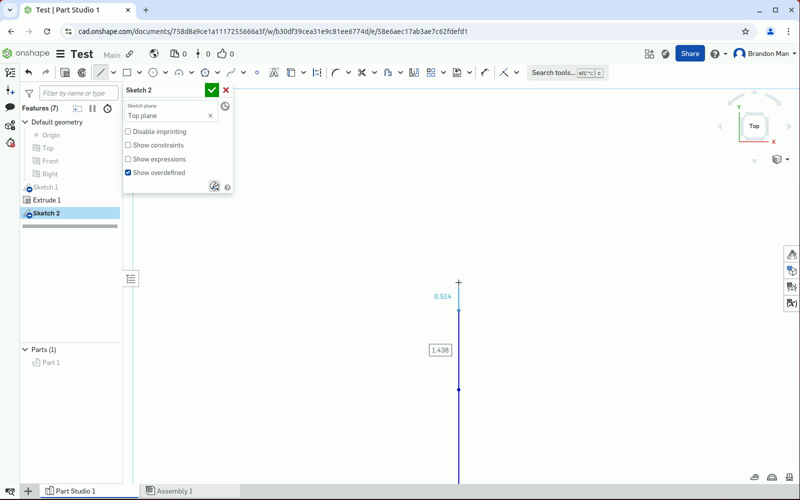
click(458, 282)
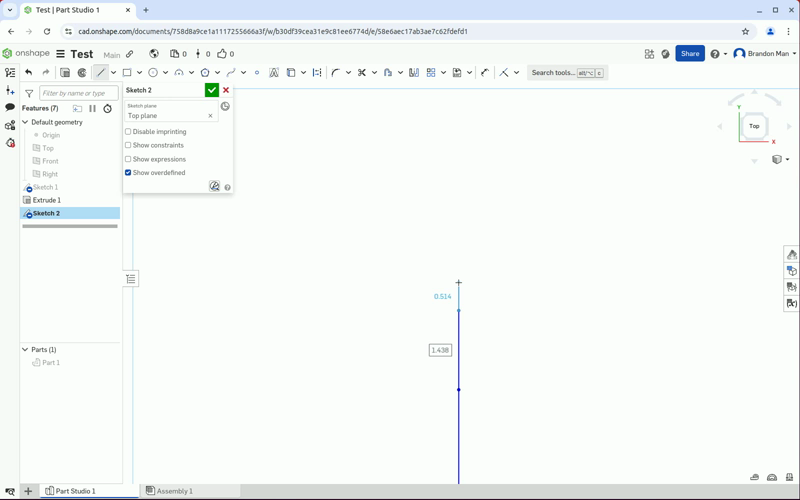
scroll(-6)
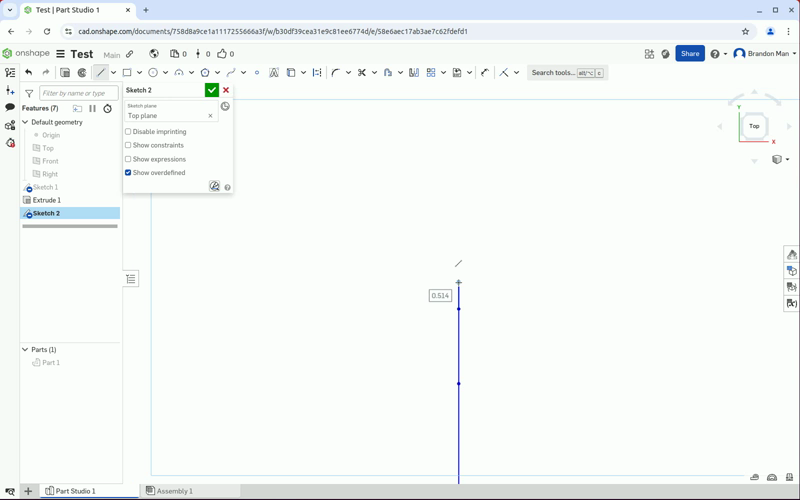
scroll(-6)
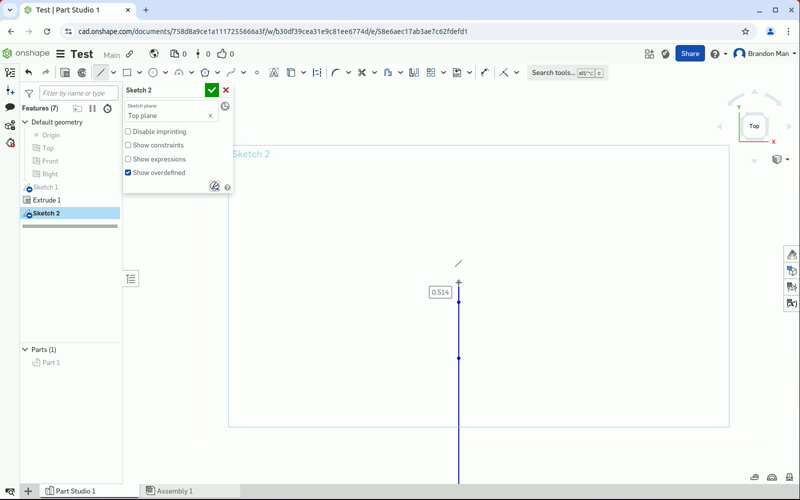
scroll(-6)
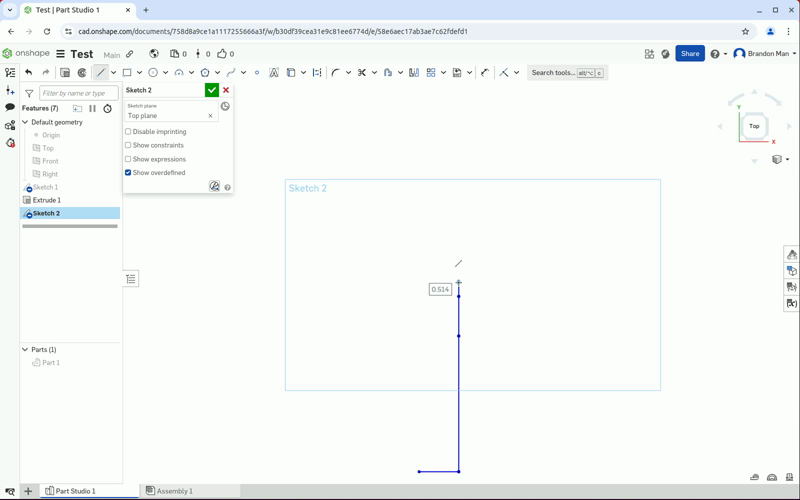
scroll(-6)
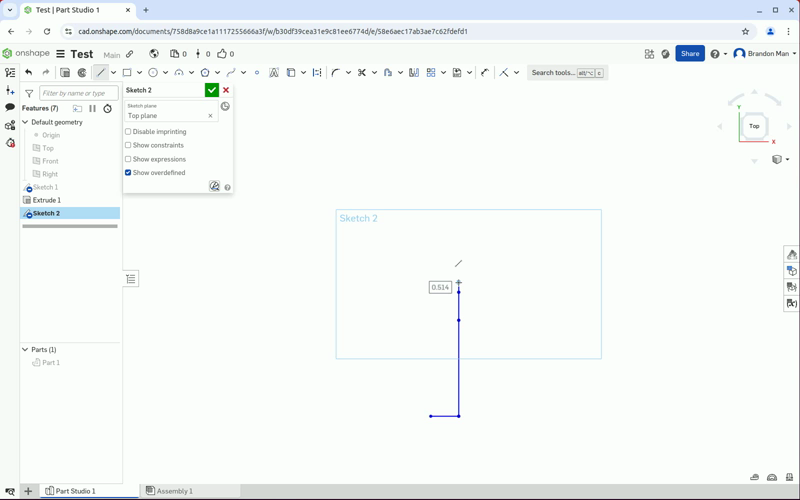
scroll(-6)
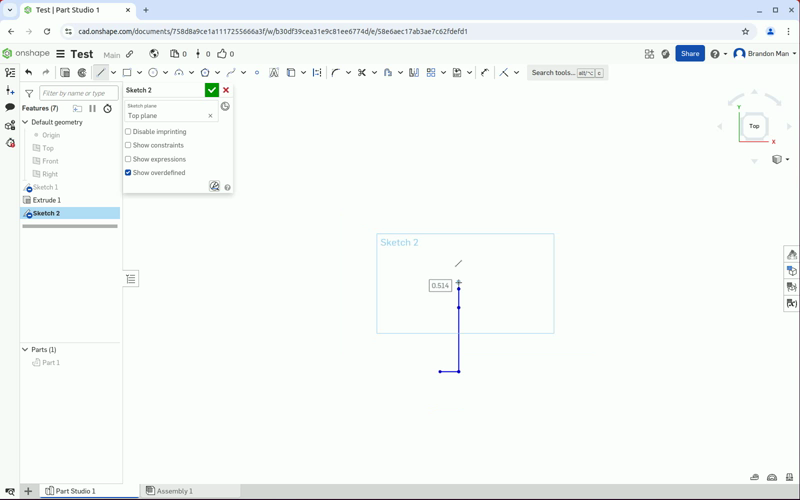
scroll(-6)
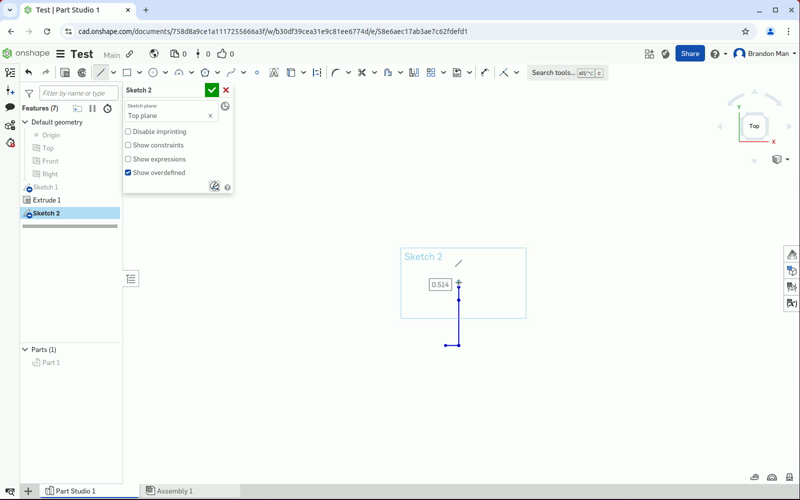
scroll(-6)
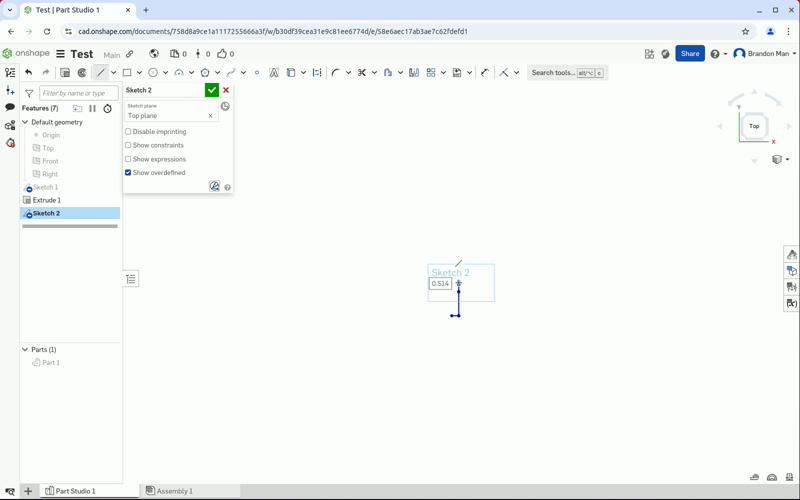
key_up(shift)
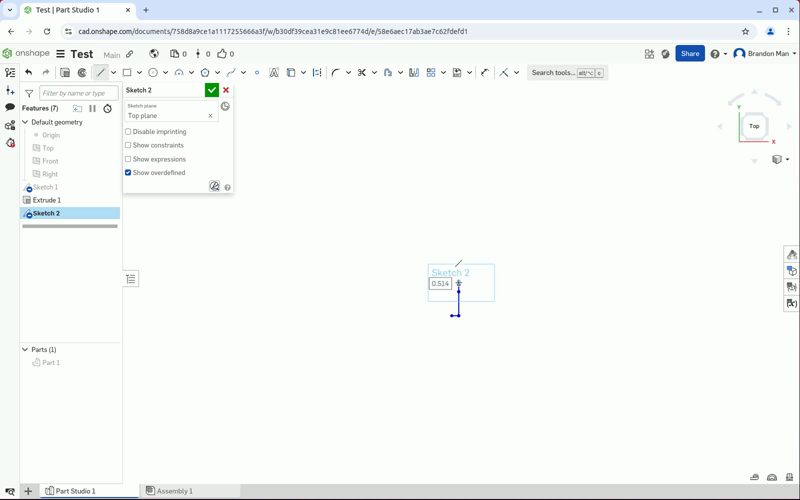
key_down(shift)
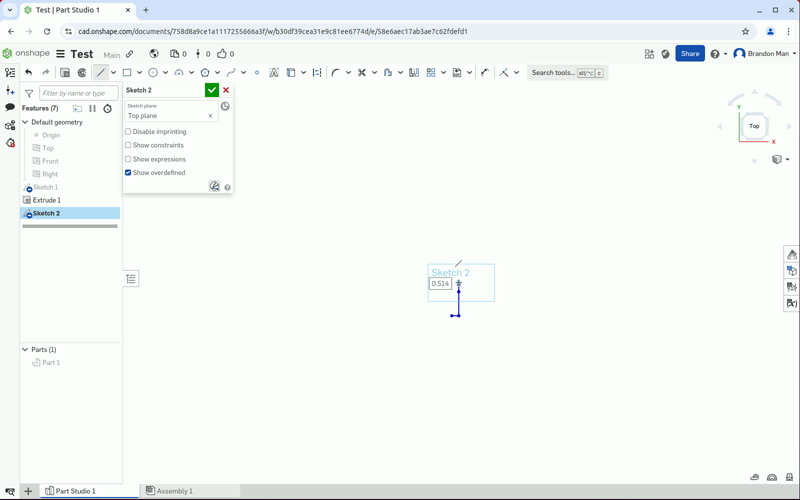
mouse_move(488, 282)
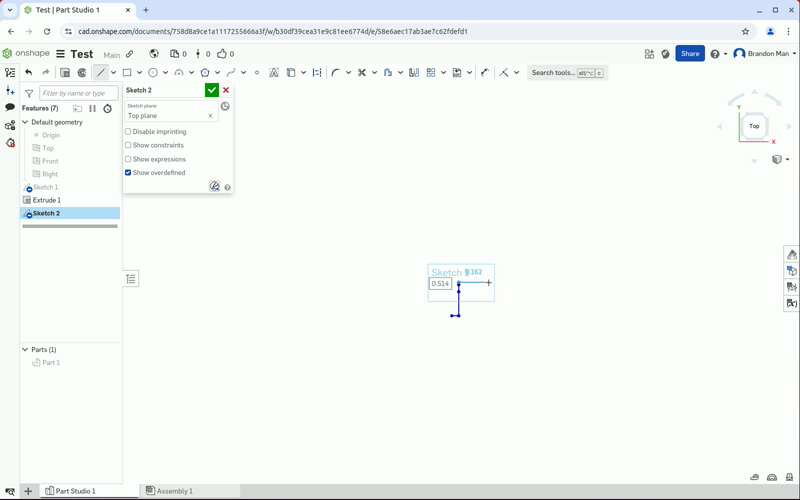
mouse_move(451, 282)
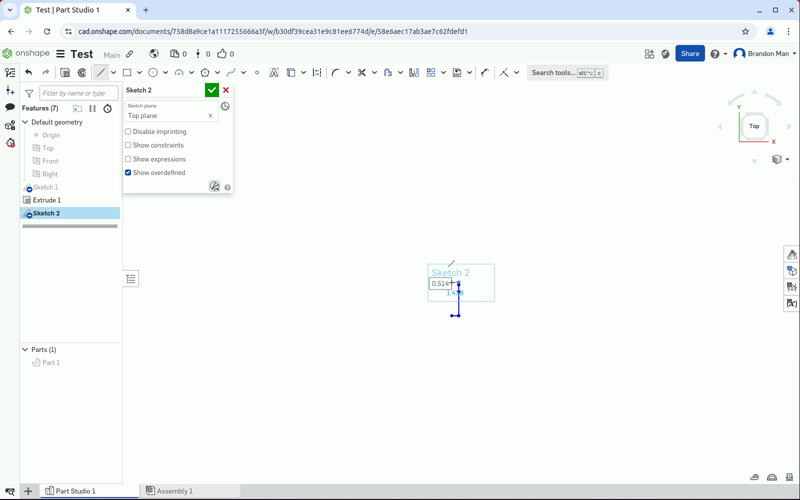
scroll(6)
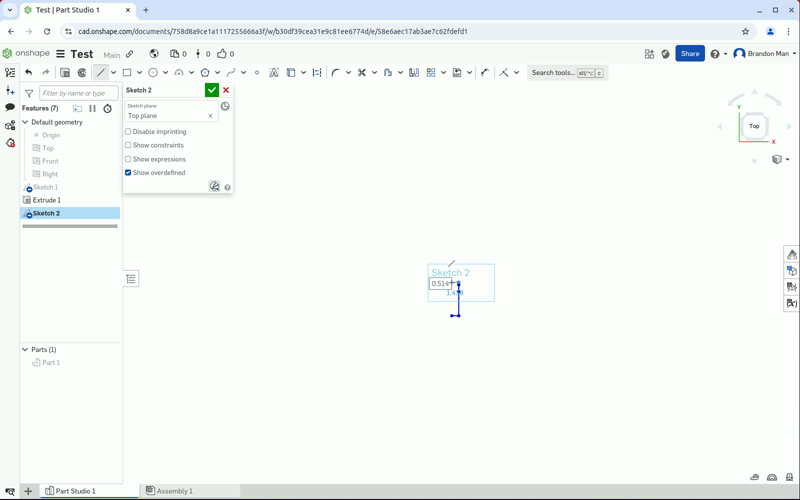
scroll(6)
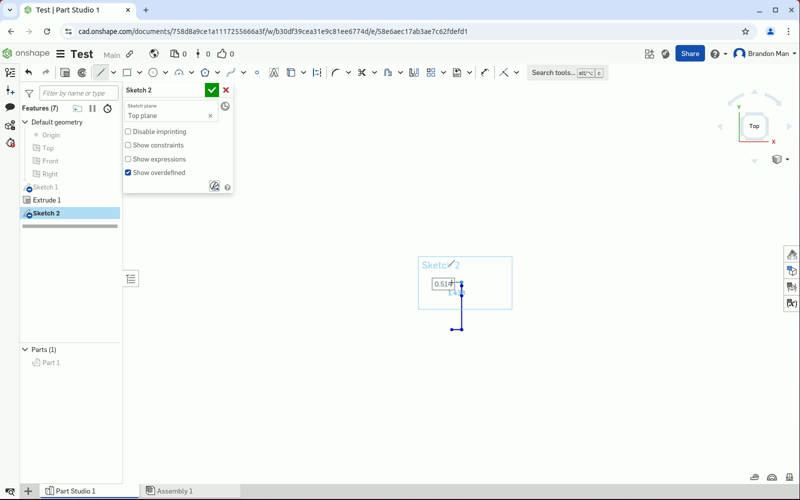
scroll(6)
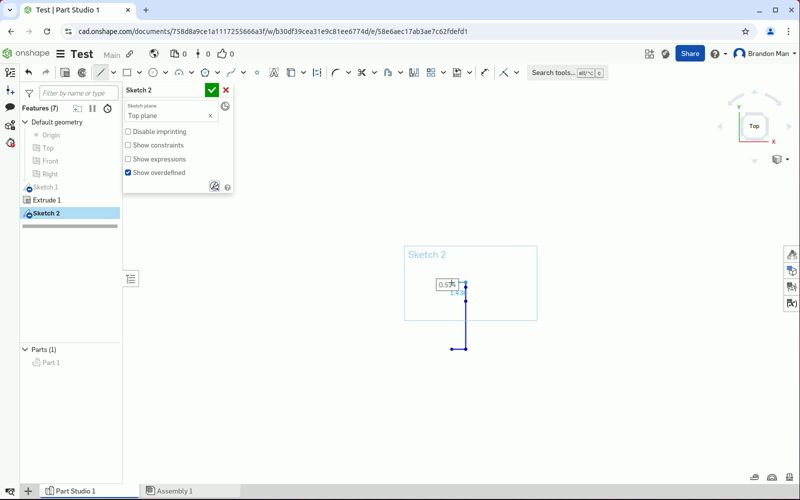
scroll(6)
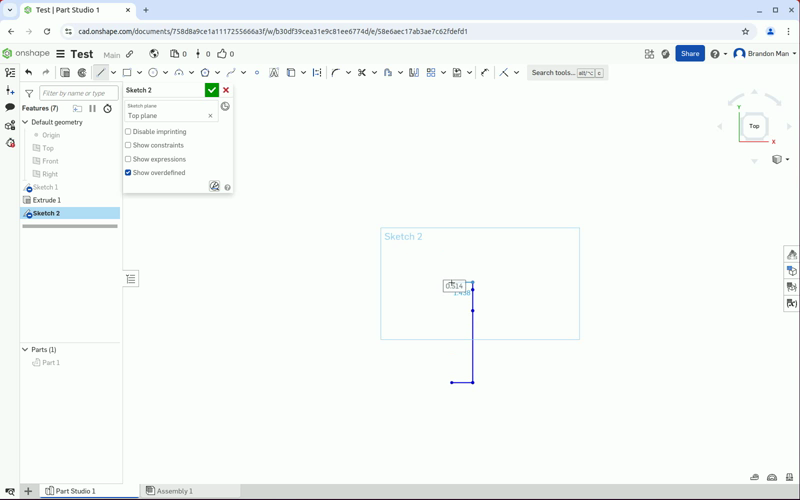
scroll(6)
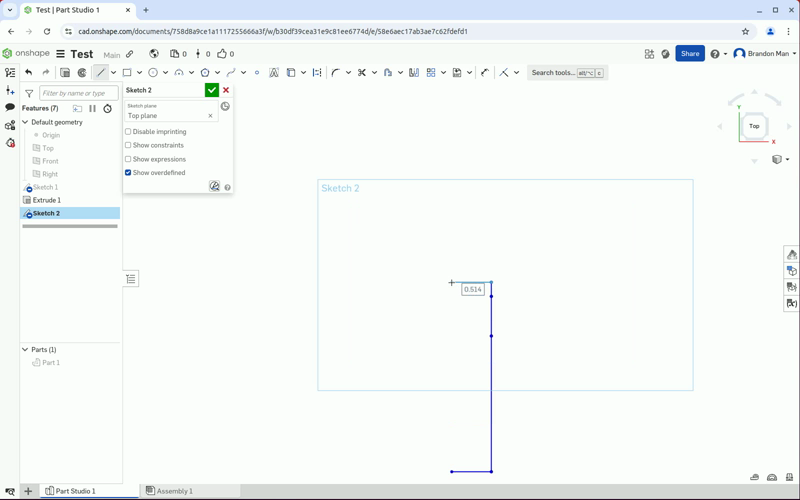
scroll(6)
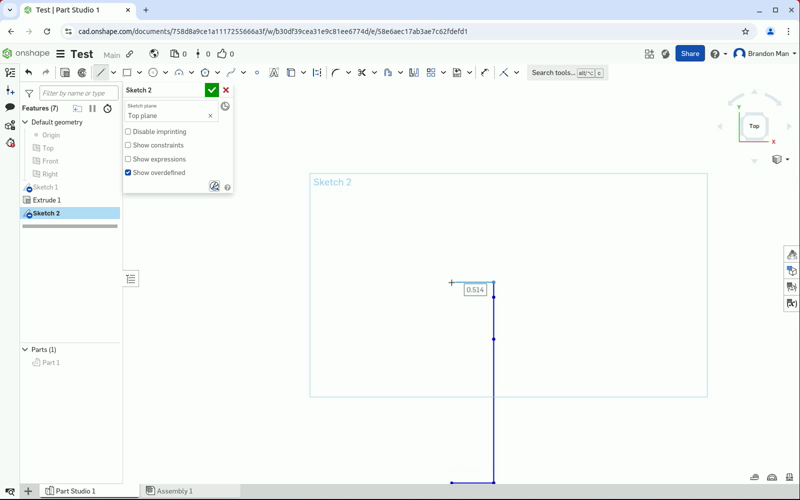
scroll(6)
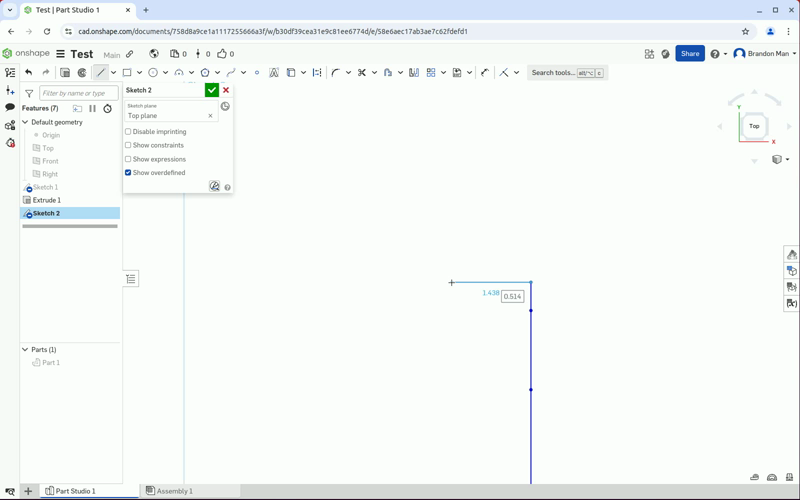
click(451, 282)
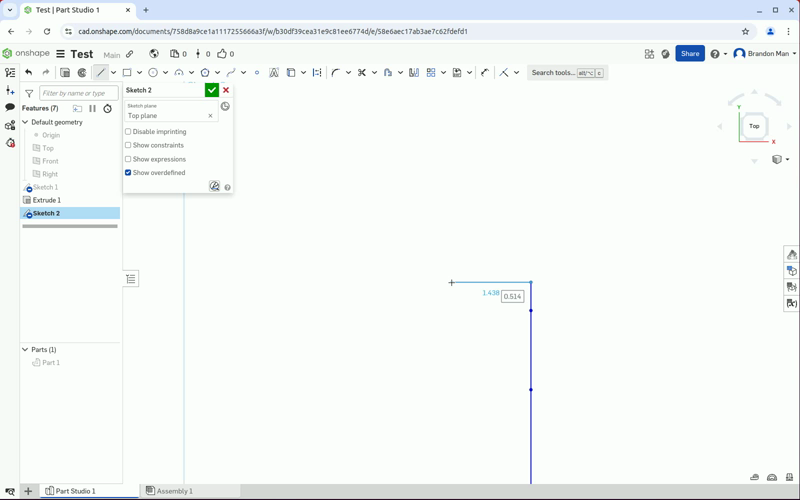
scroll(-6)
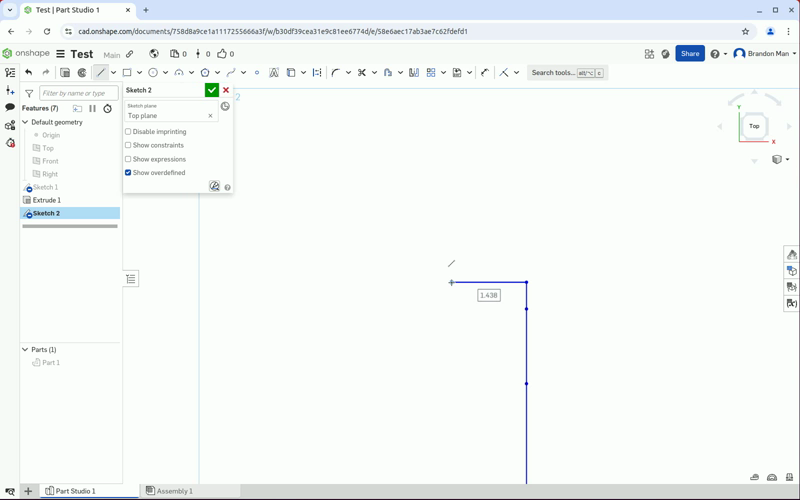
scroll(-6)
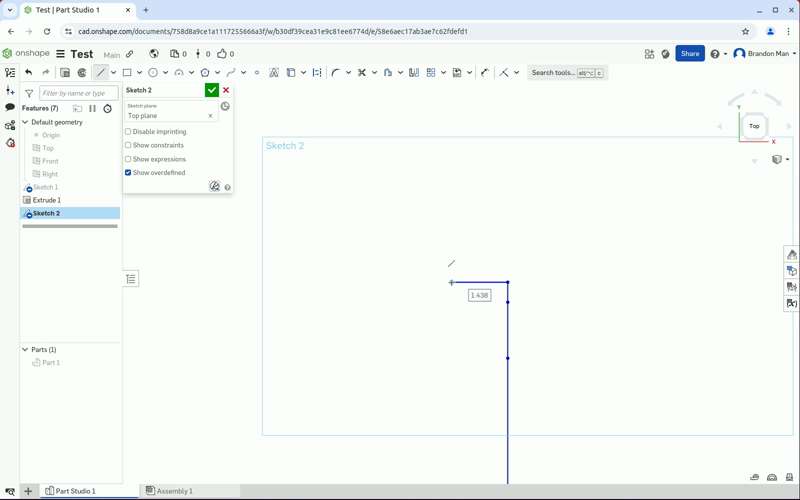
scroll(-6)
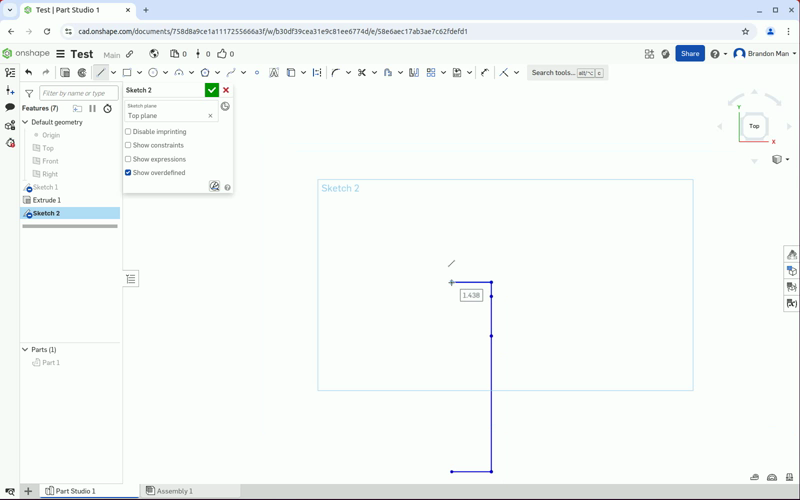
scroll(-6)
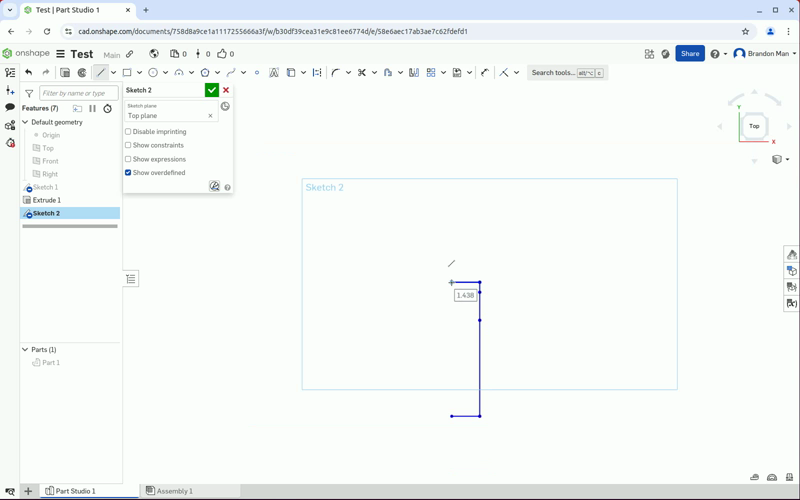
scroll(-6)
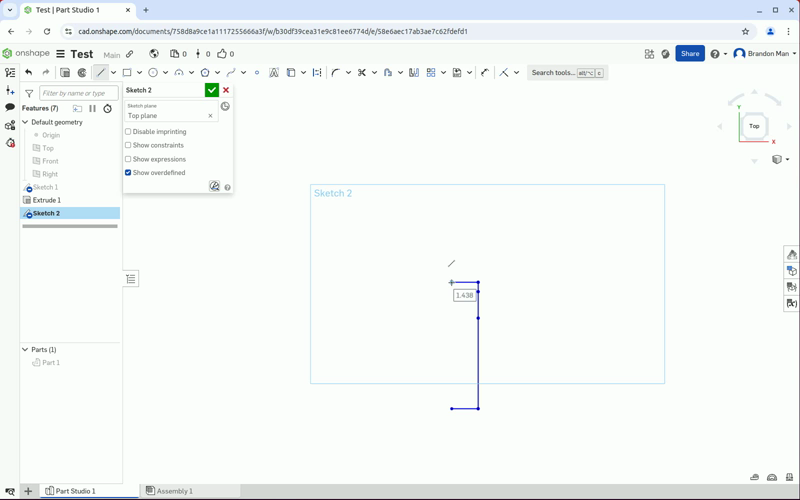
scroll(-6)
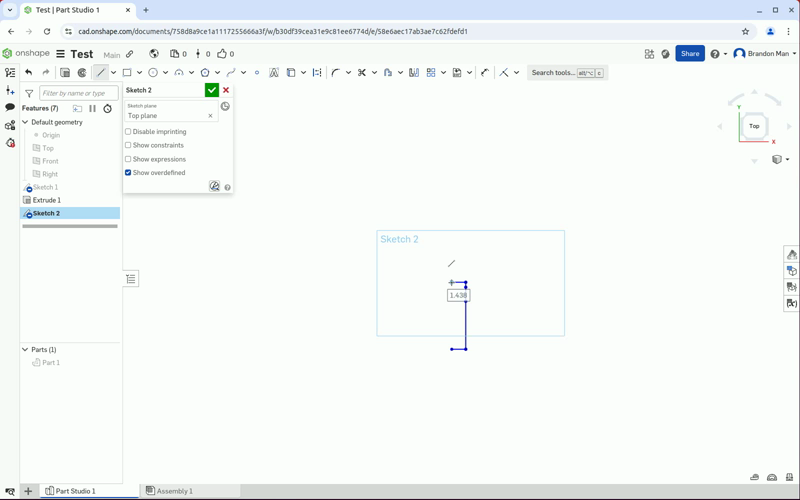
scroll(-6)
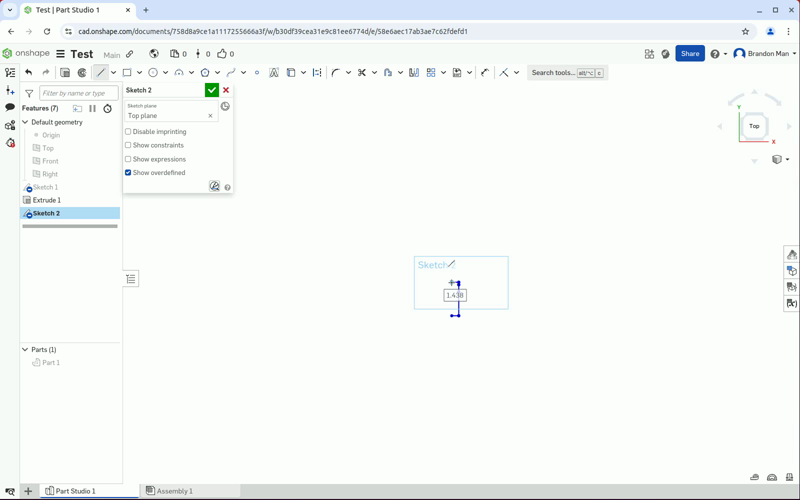
key_up(shift)
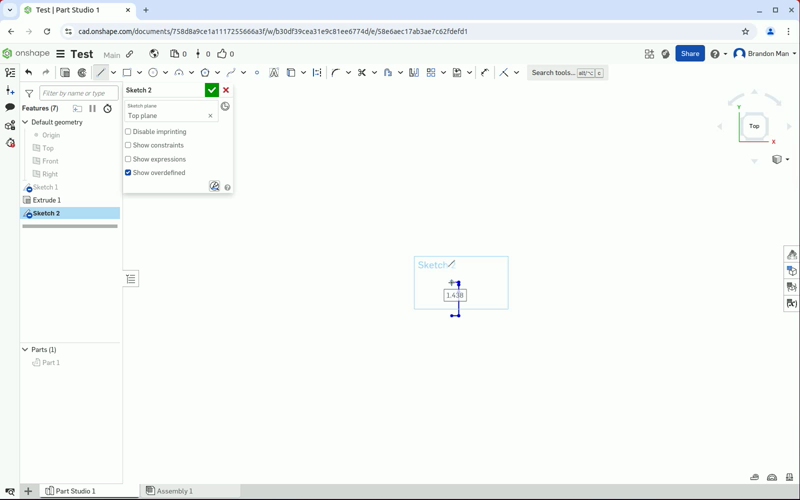
mouse_move(481, 282)
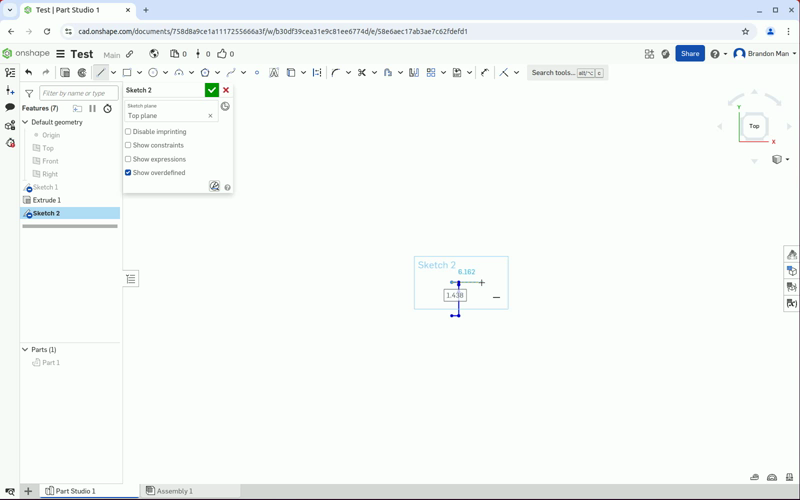
key_down(shift)
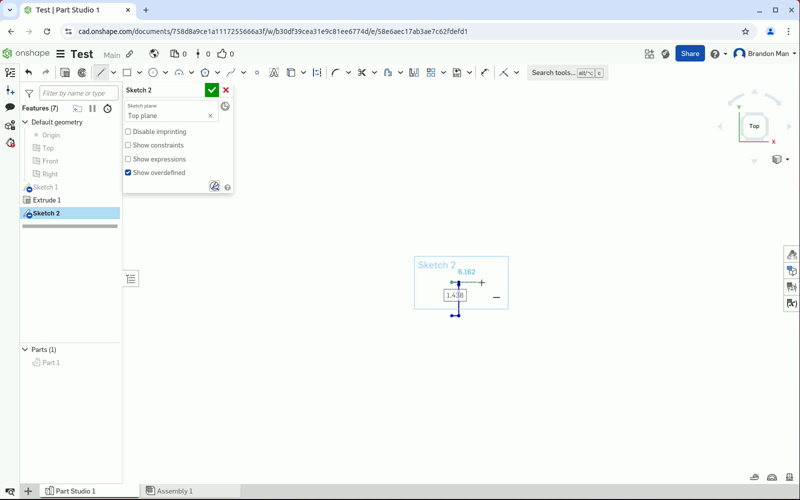
mouse_move(451, 315)
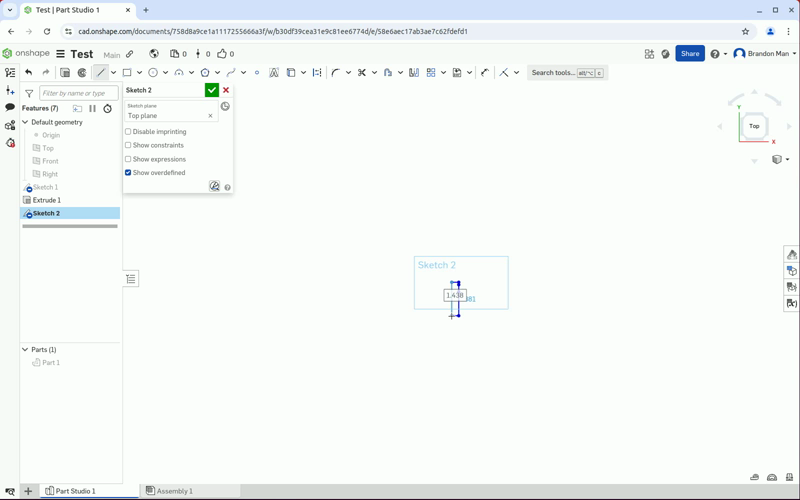
key_up(shift)
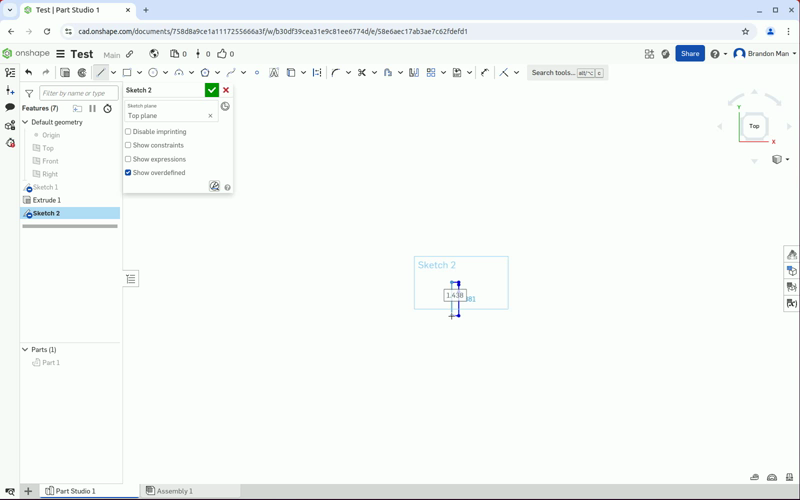
click(451, 315)
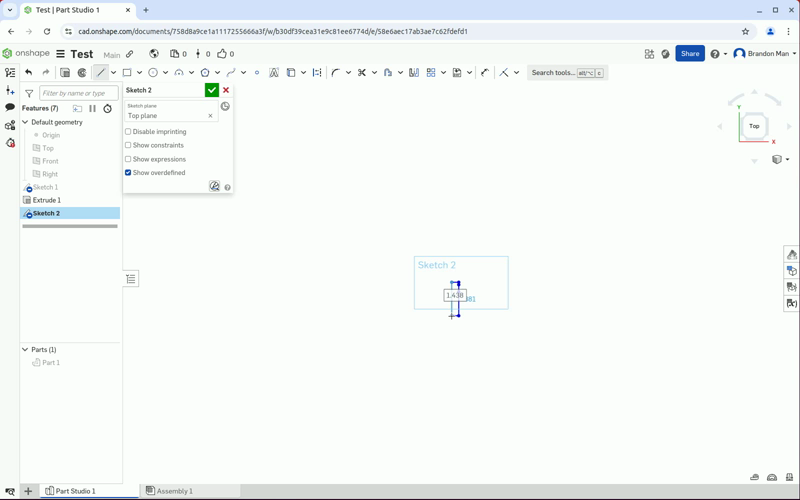
key(esc)
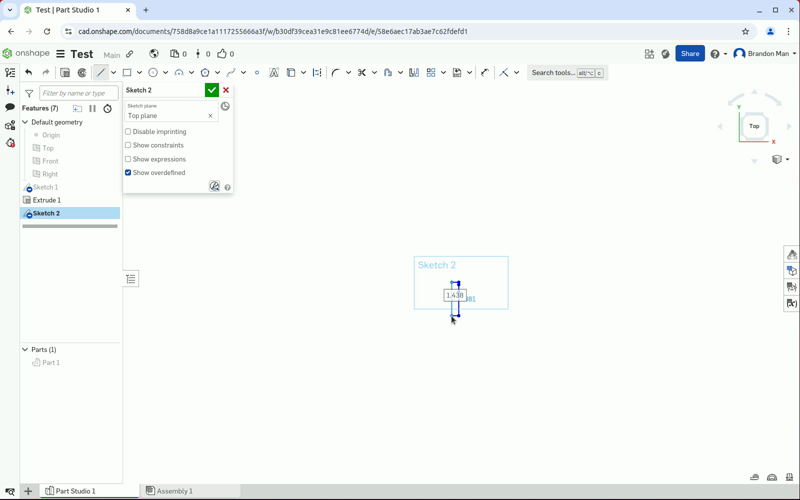
mouse_move(452, 287)
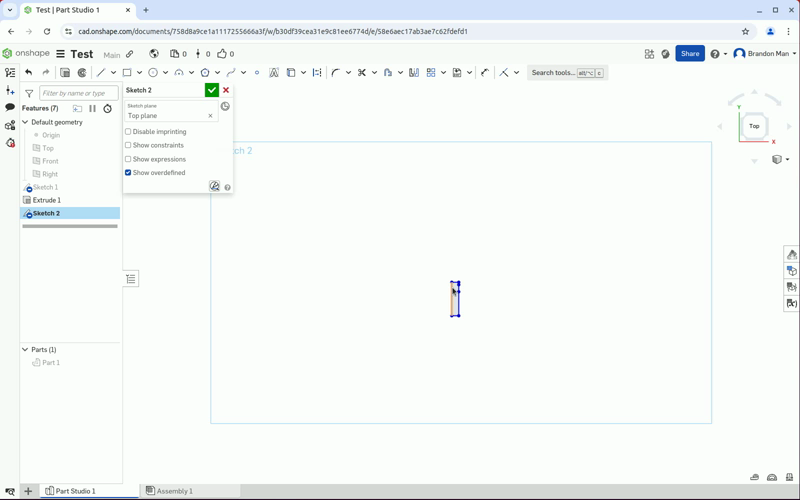
scroll(6)
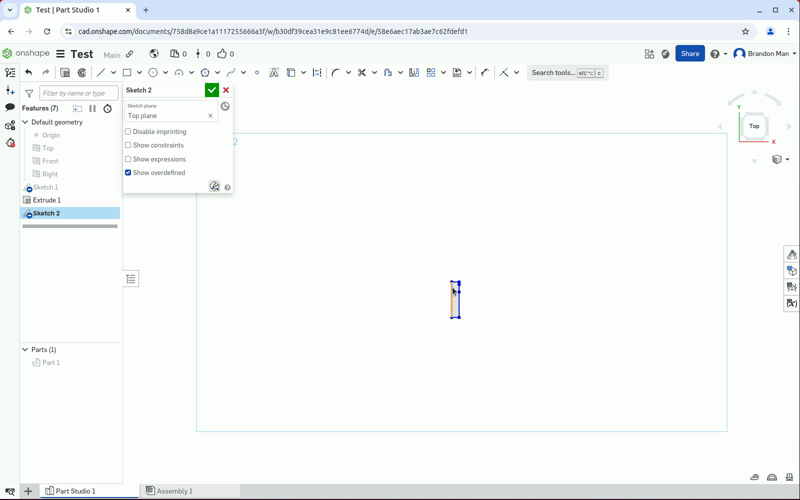
scroll(6)
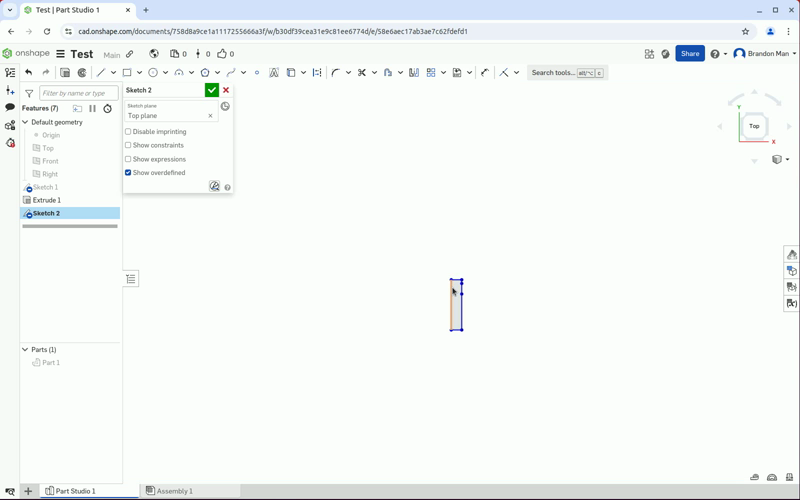
scroll(6)
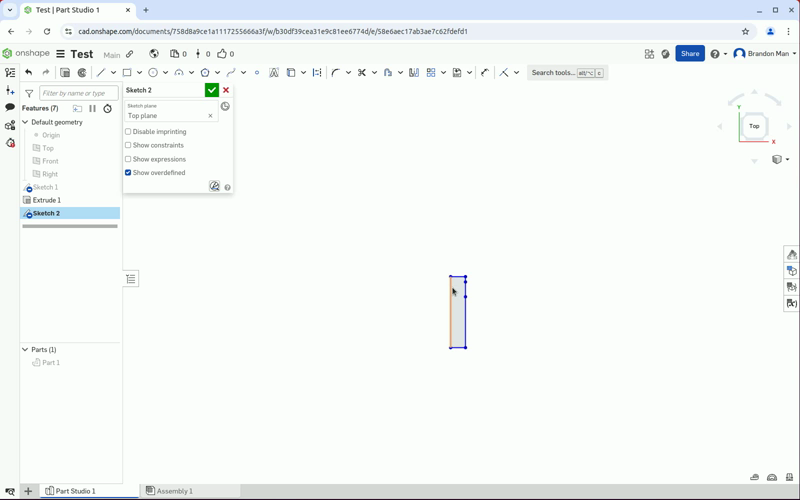
scroll(6)
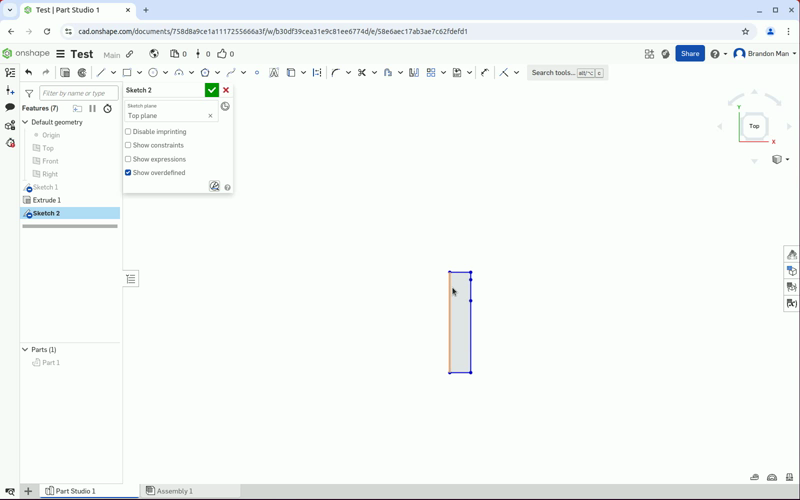
scroll(6)
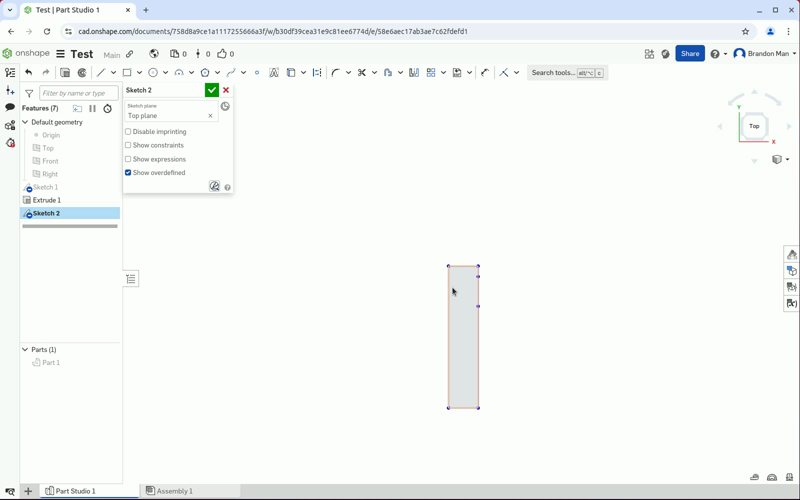
scroll(6)
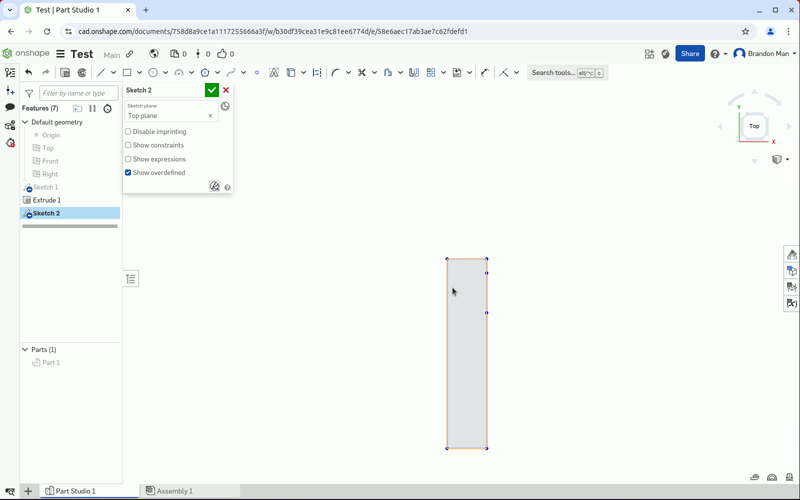
scroll(6)
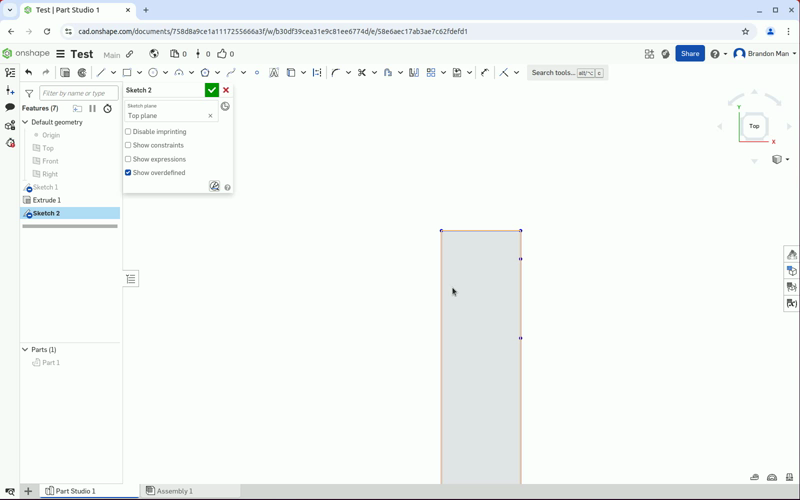
click(452, 287)
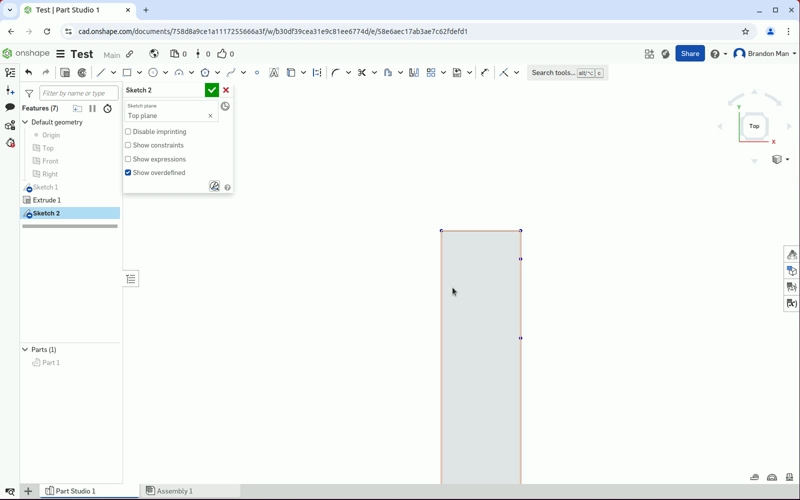
scroll(-6)
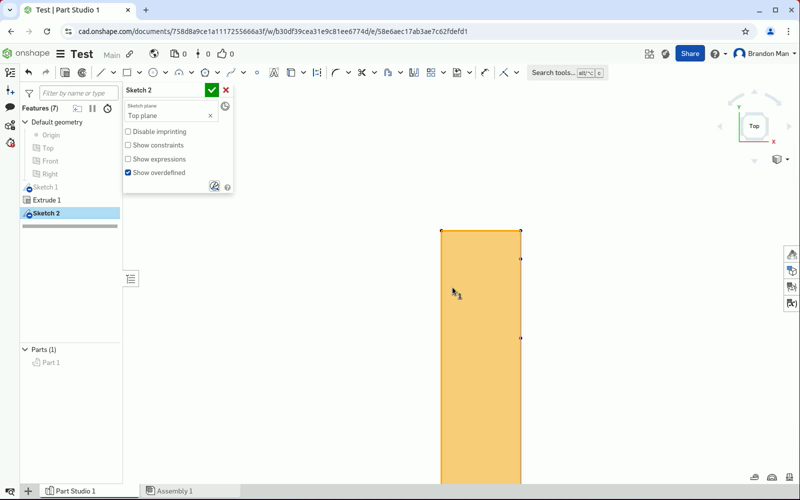
scroll(-6)
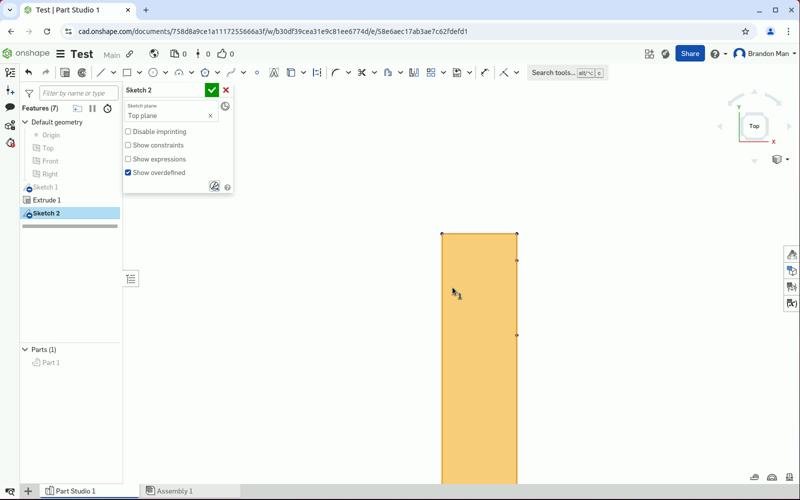
scroll(-6)
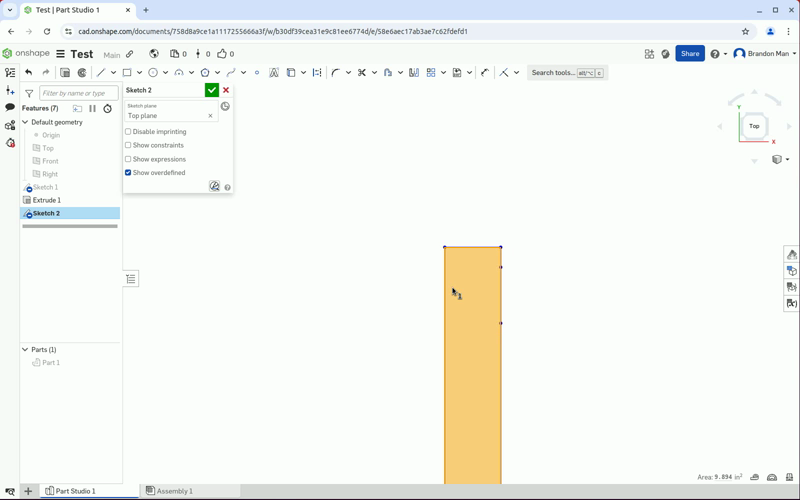
scroll(-6)
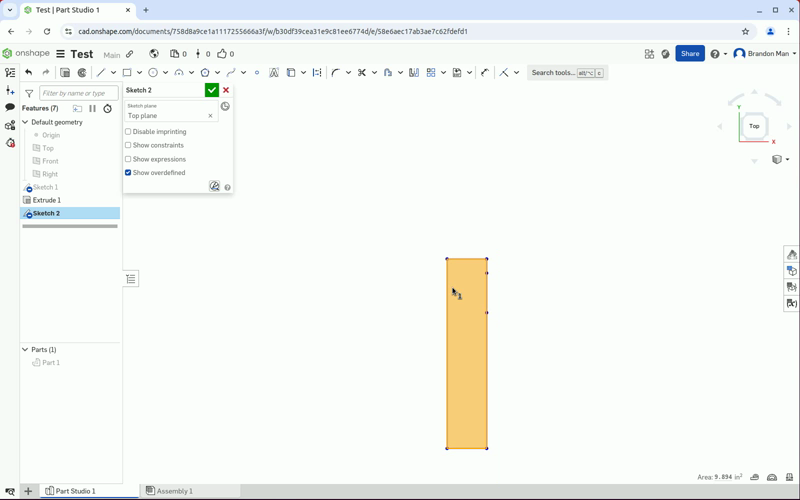
scroll(-6)
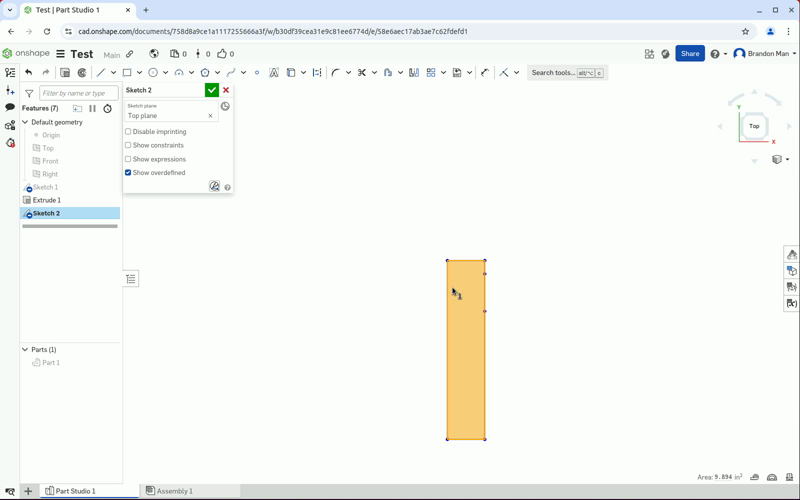
scroll(-6)
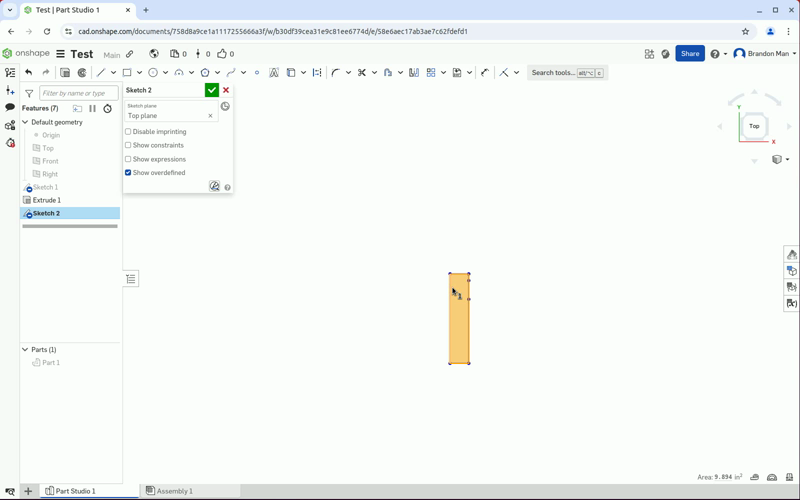
scroll(-6)
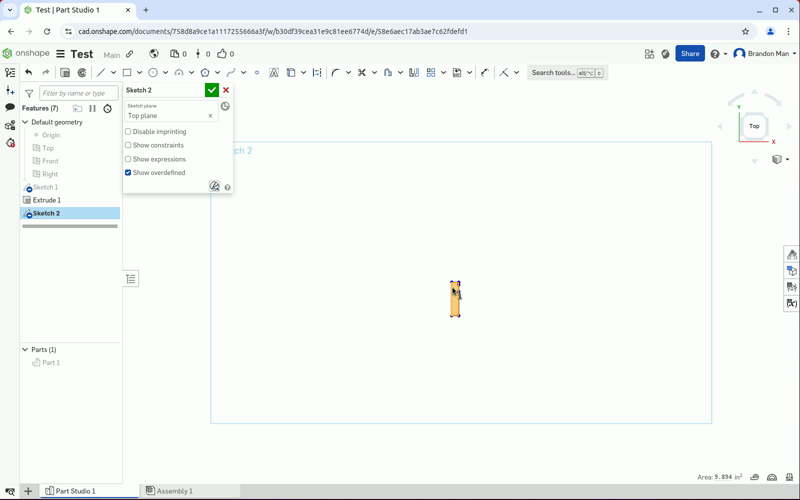
mouse_move(73, 352)
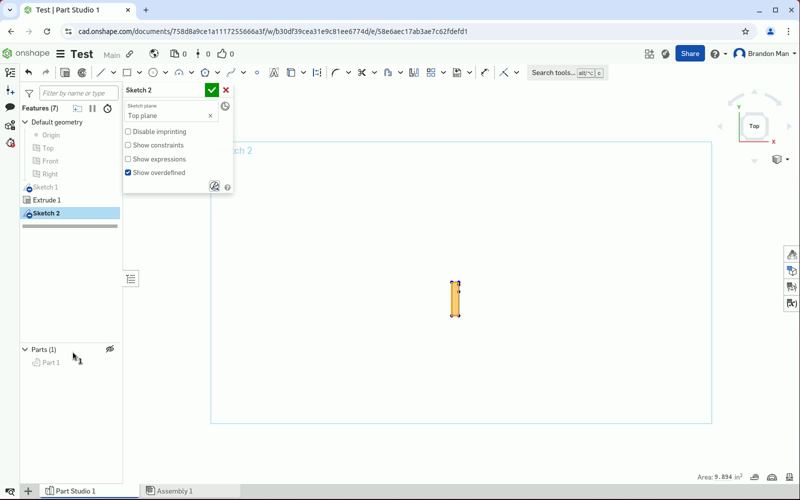
key(shift+y)
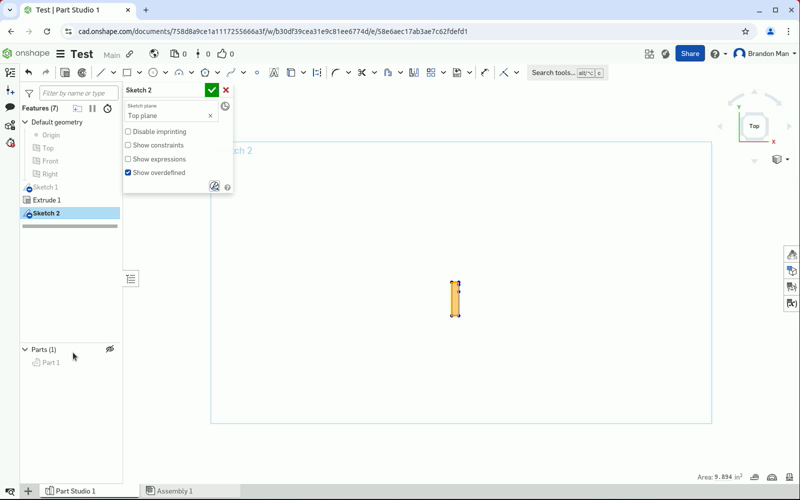
key(shift+e)
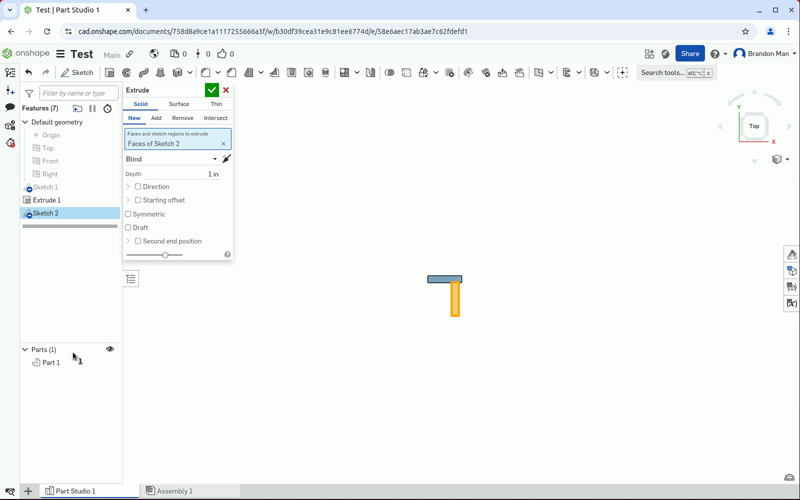
mouse_move(143, 106)
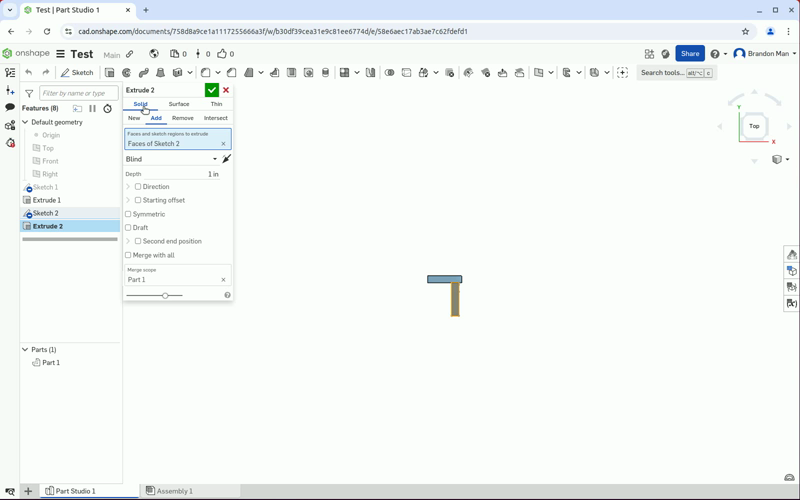
click(143, 106)
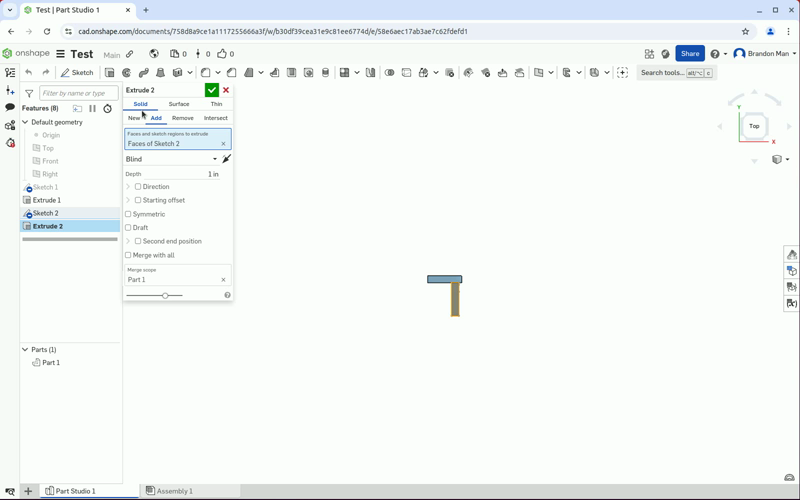
mouse_move(137, 120)
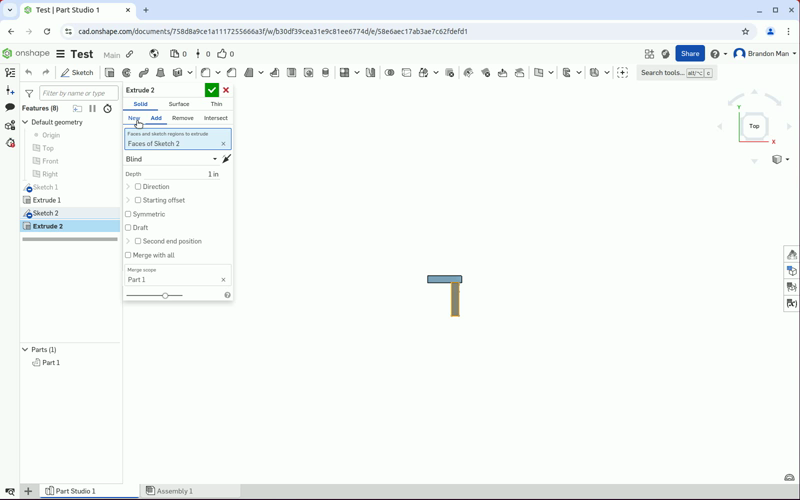
click(137, 120)
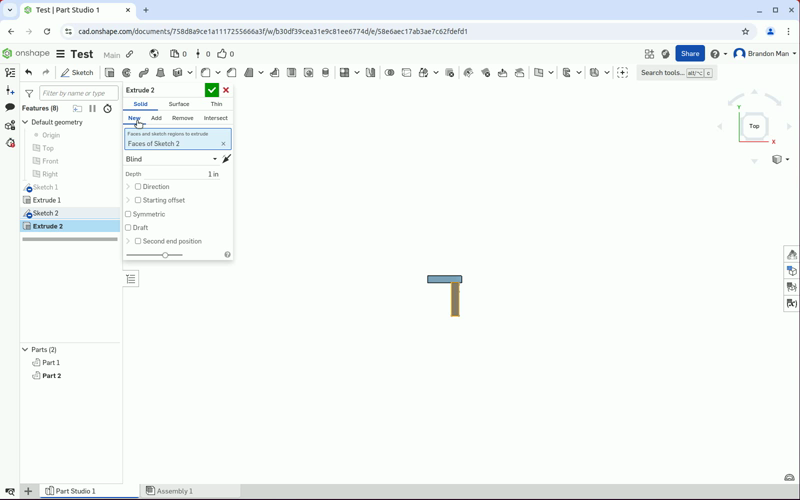
key(tab, 4)
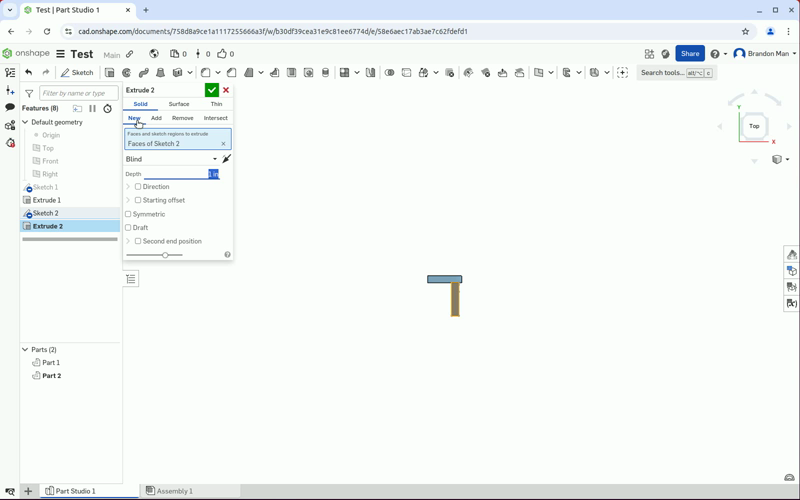
text(23.108)
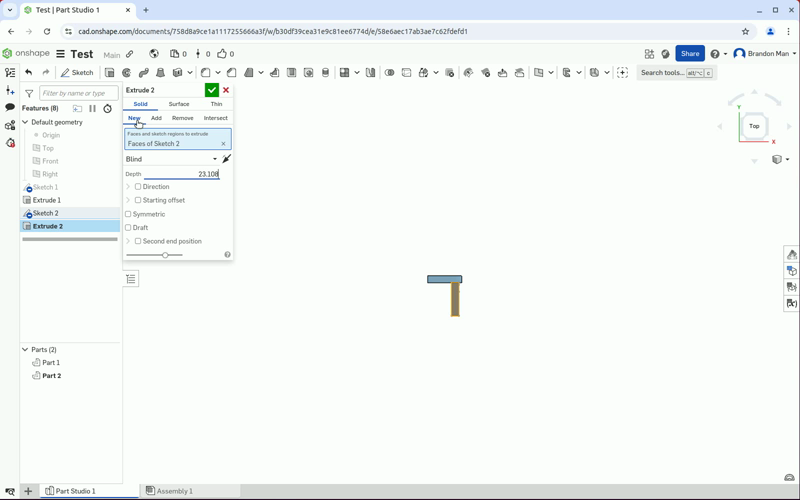
key(enter)
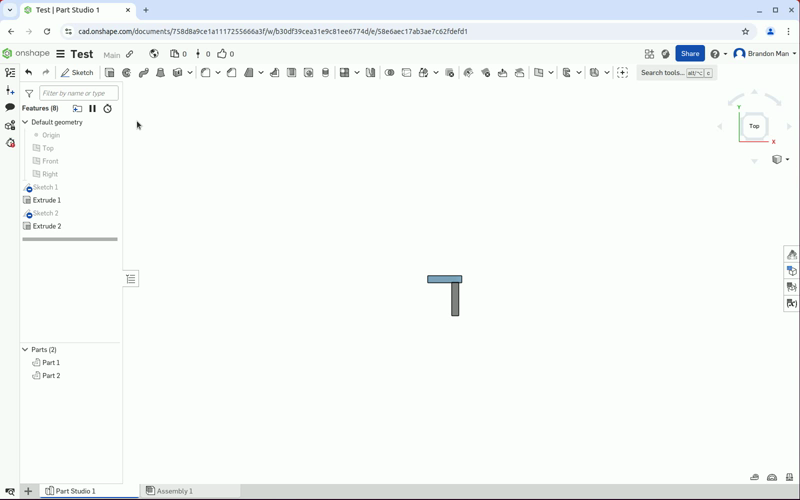
key(shift+h)
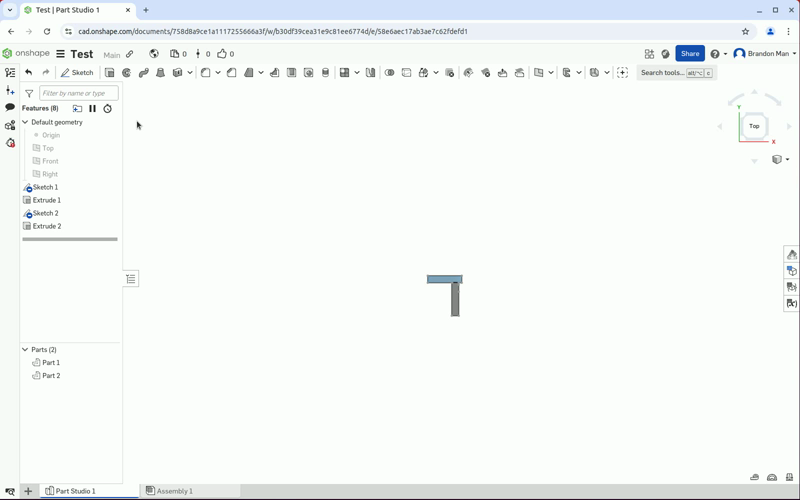
key(shift+h)
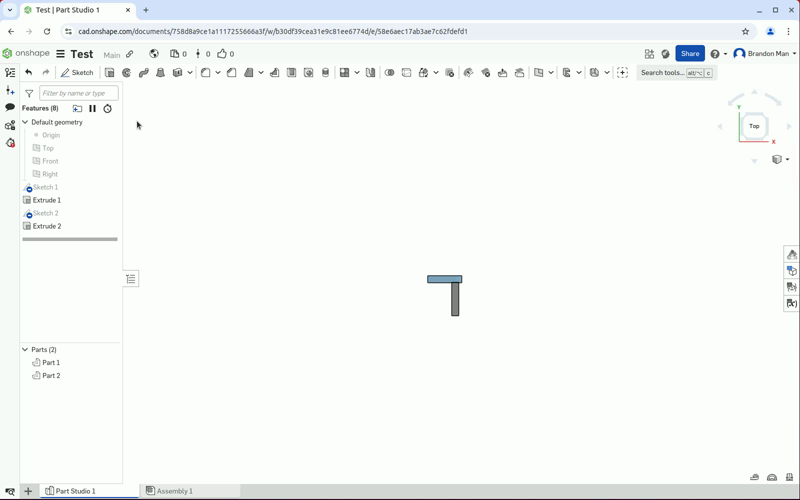
mouse_move(73, 189)
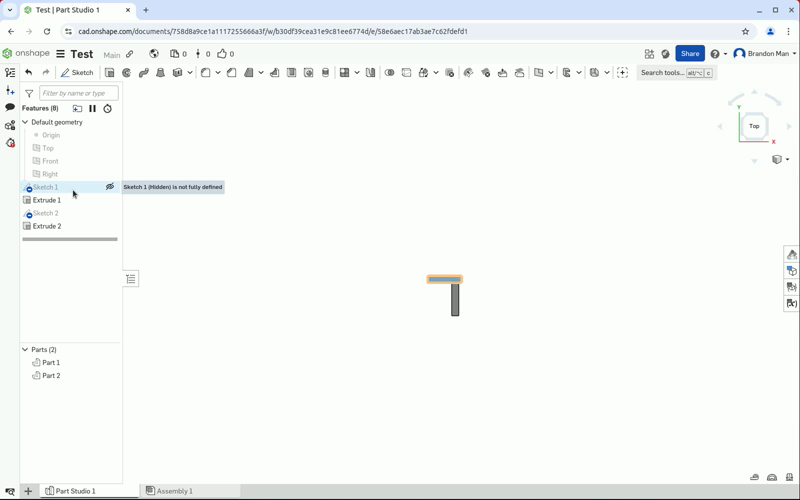
click(73, 189)
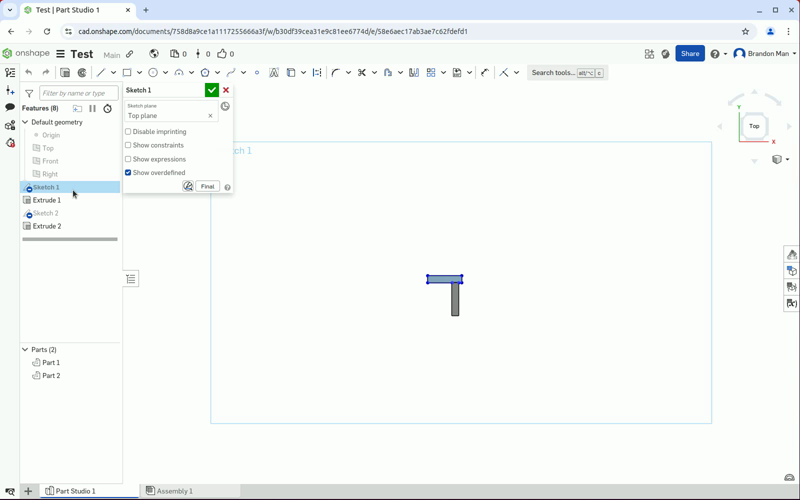
mouse_move(229, 92)
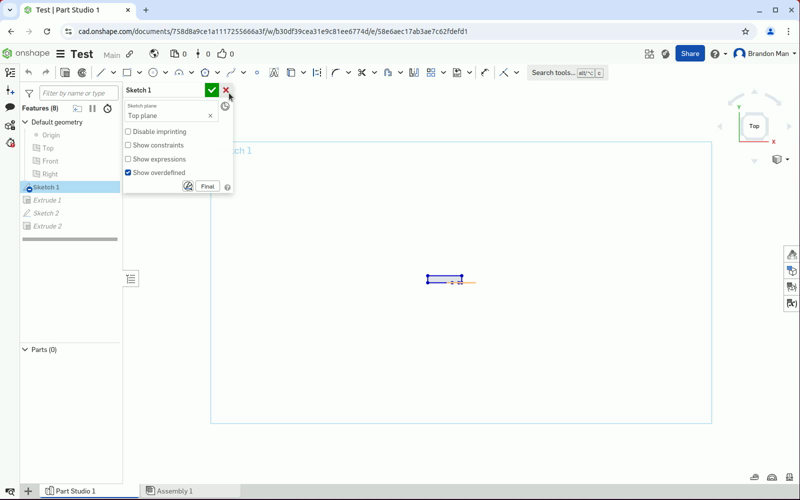
click(229, 92)
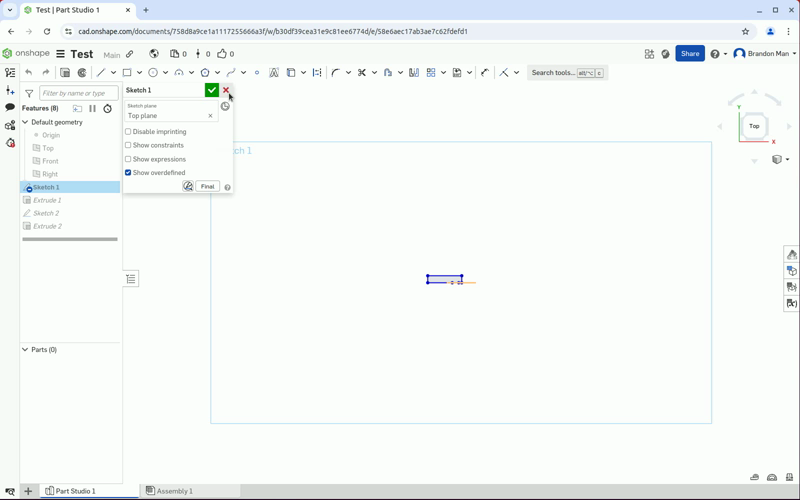
key(shift+s)
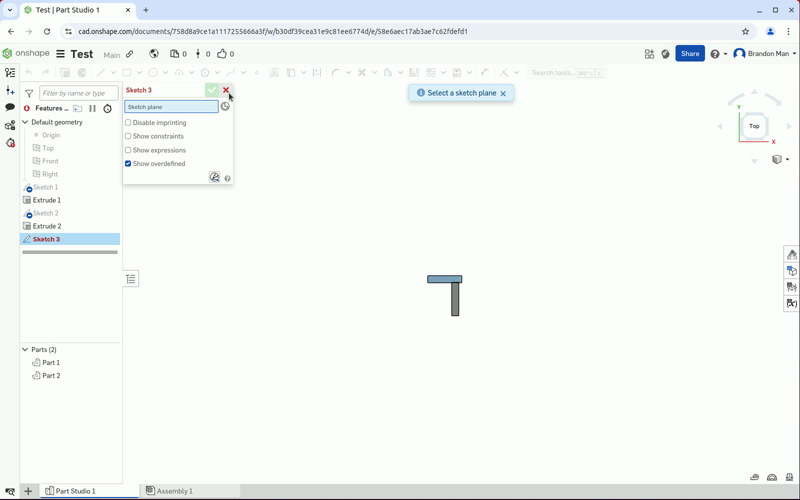
mouse_move(73, 150)
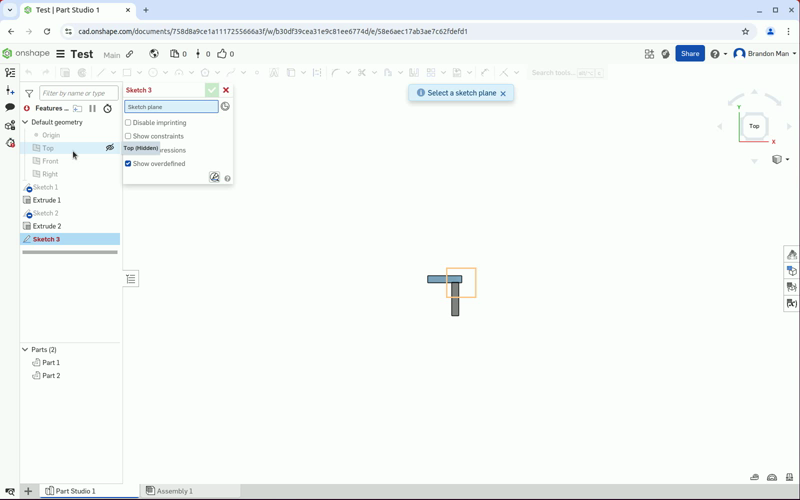
click(73, 150)
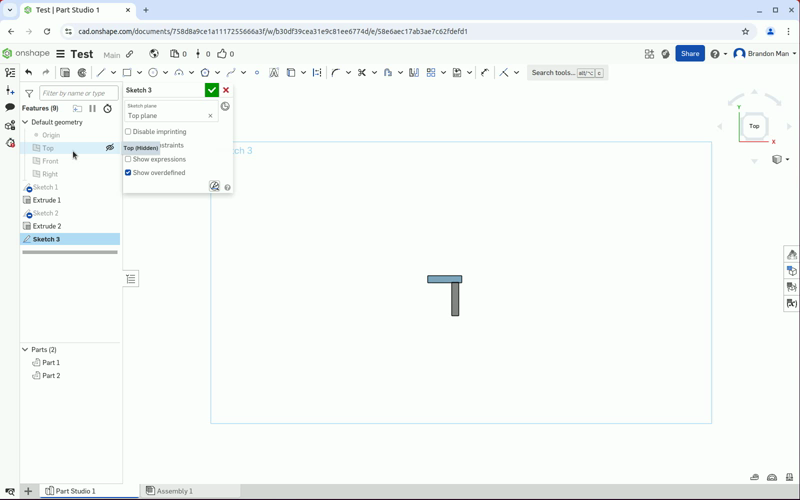
mouse_move(73, 352)
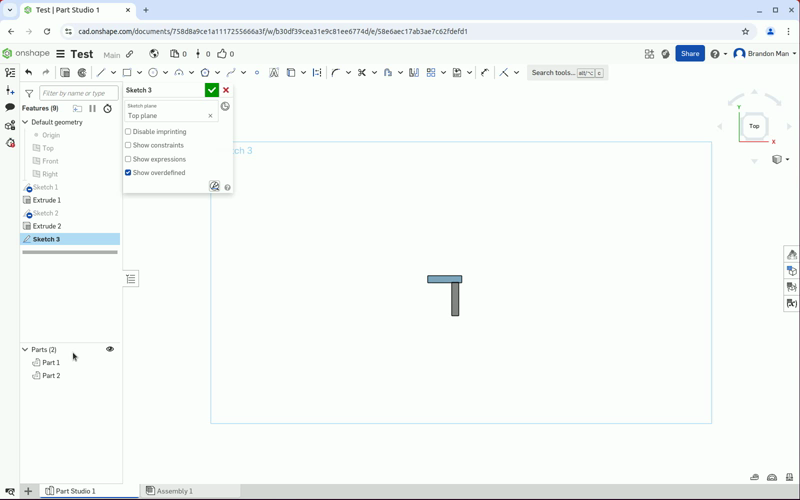
key(y)
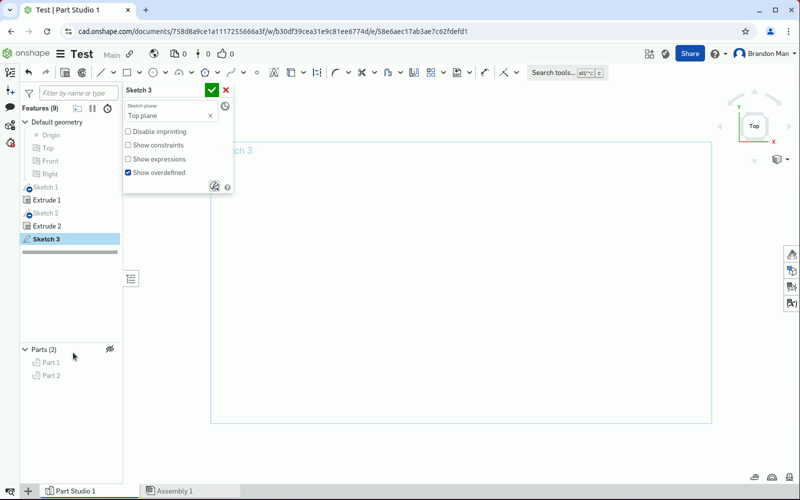
key(l)
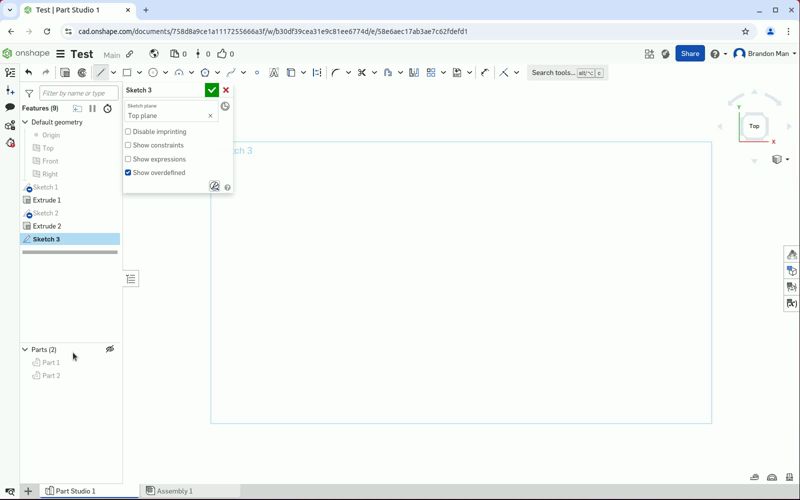
key_down(shift)
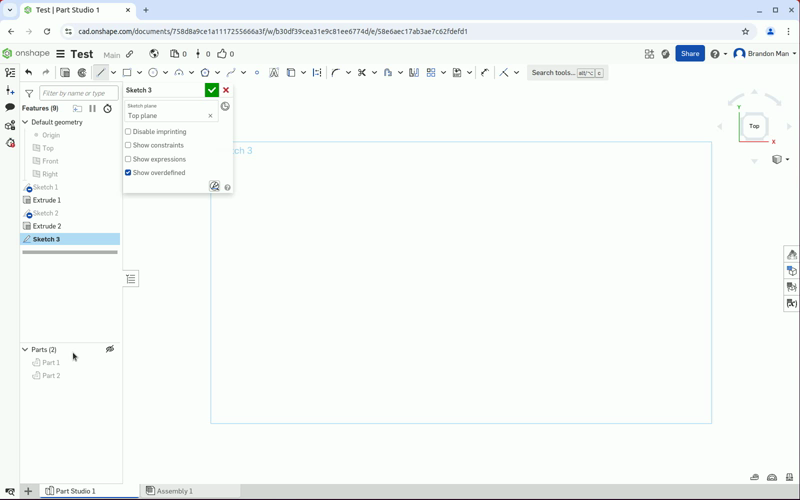
mouse_move(458, 292)
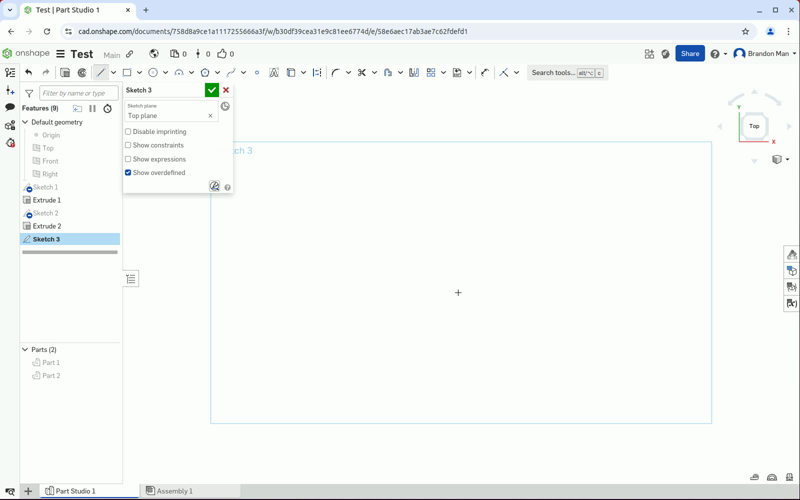
click(458, 292)
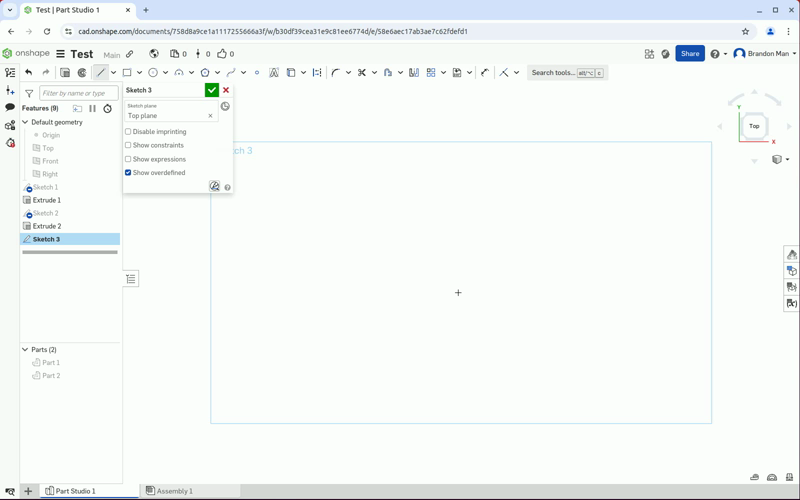
key_up(shift)
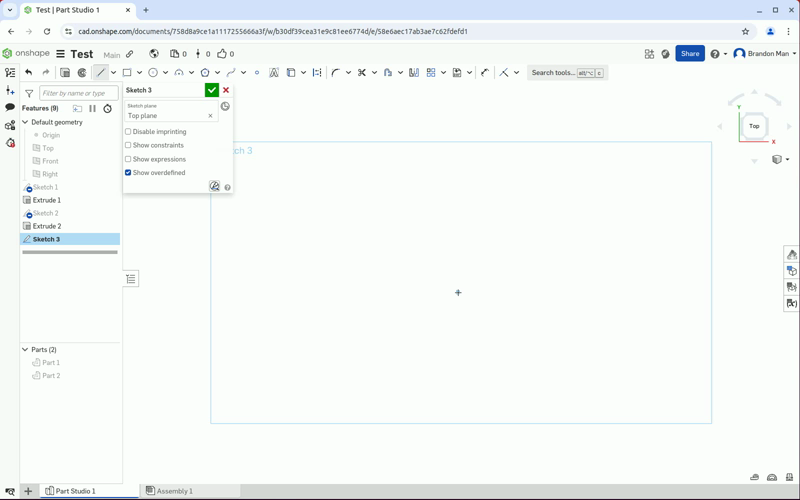
key_down(shift)
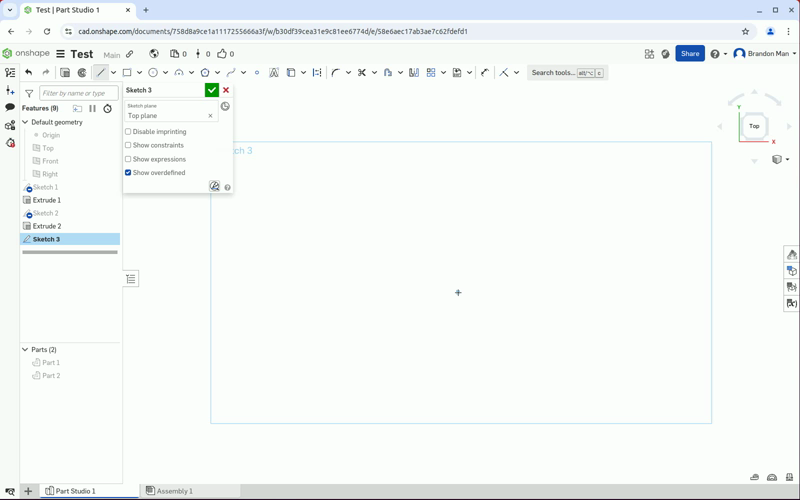
mouse_move(488, 292)
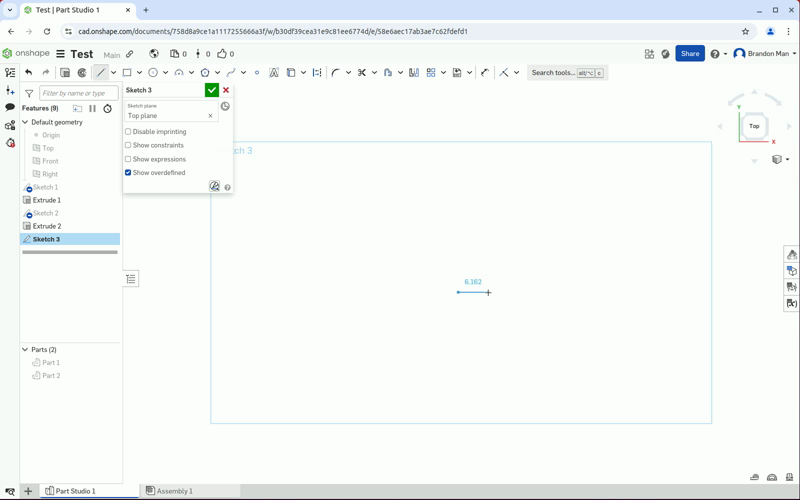
mouse_move(492, 292)
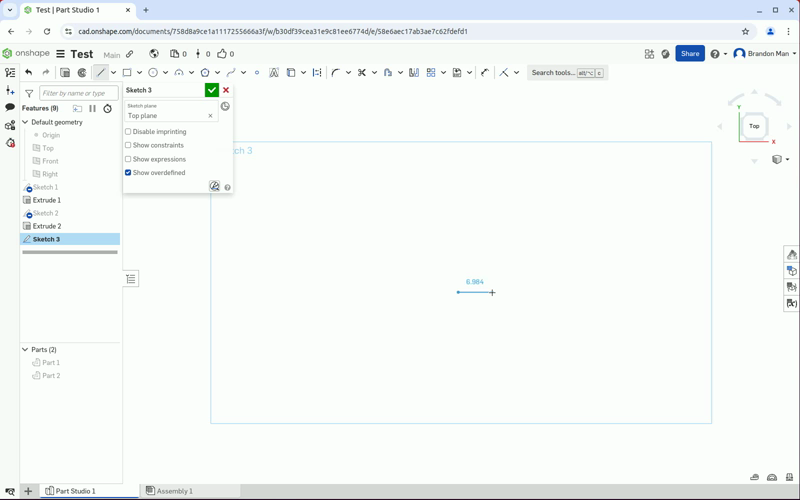
click(492, 292)
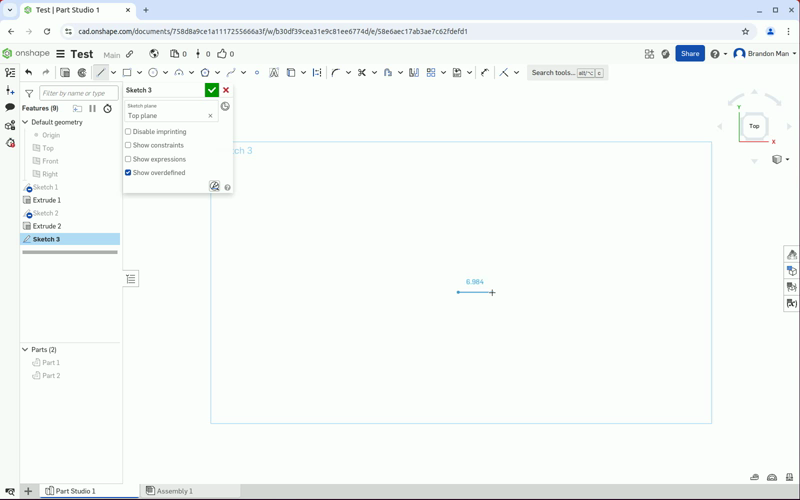
key_up(shift)
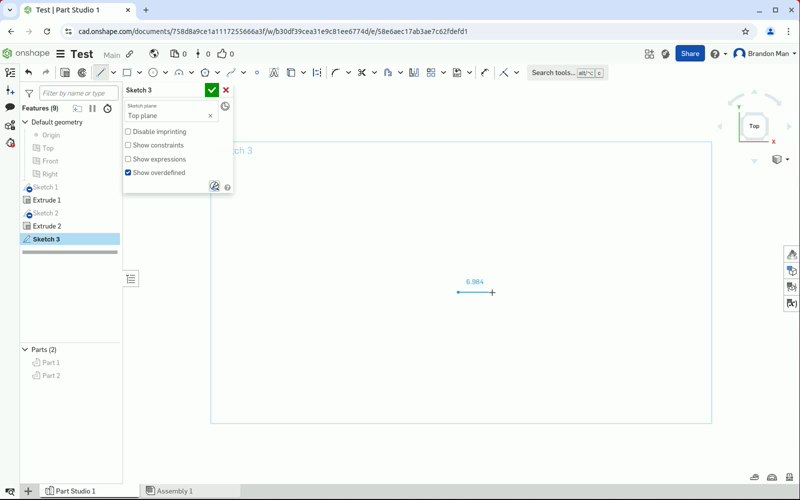
key_down(shift)
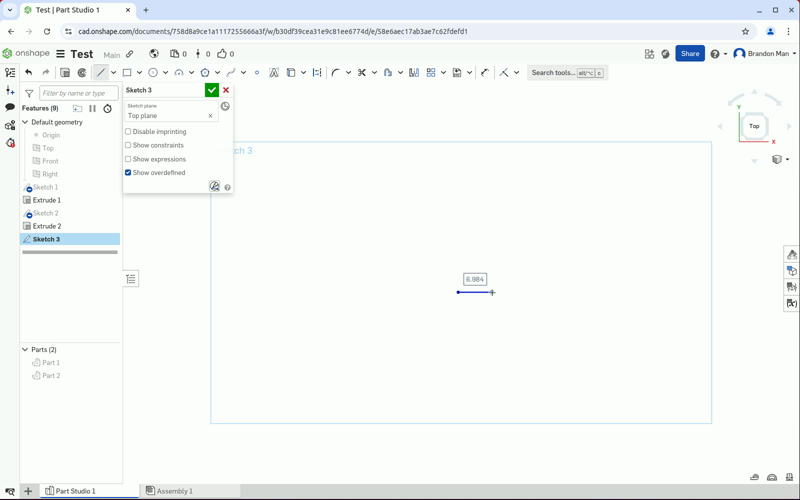
mouse_move(522, 292)
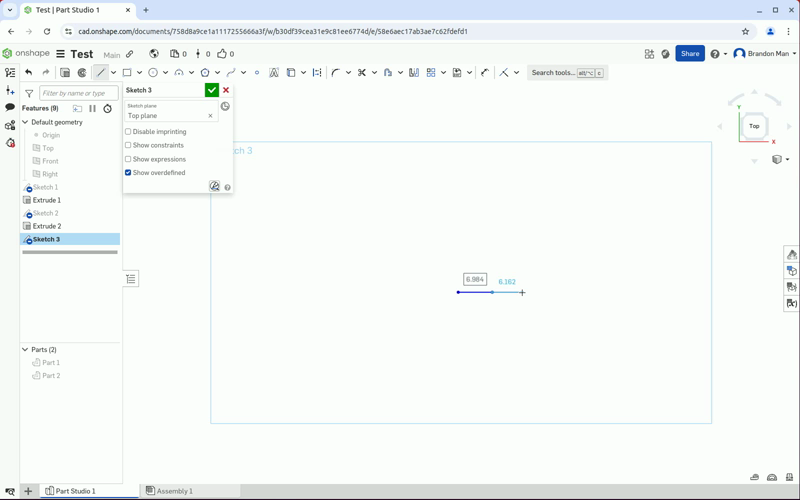
mouse_move(492, 285)
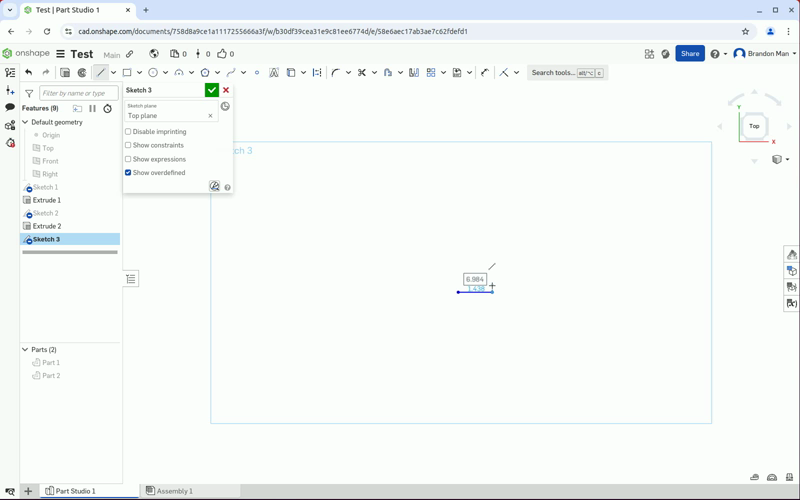
scroll(6)
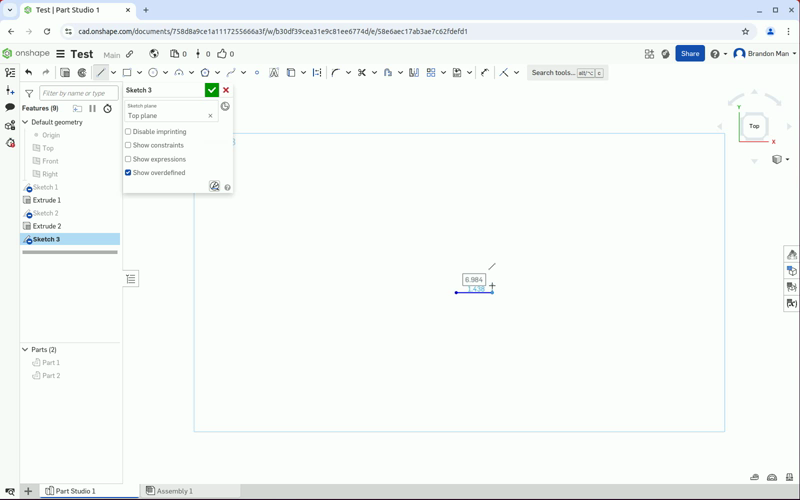
scroll(6)
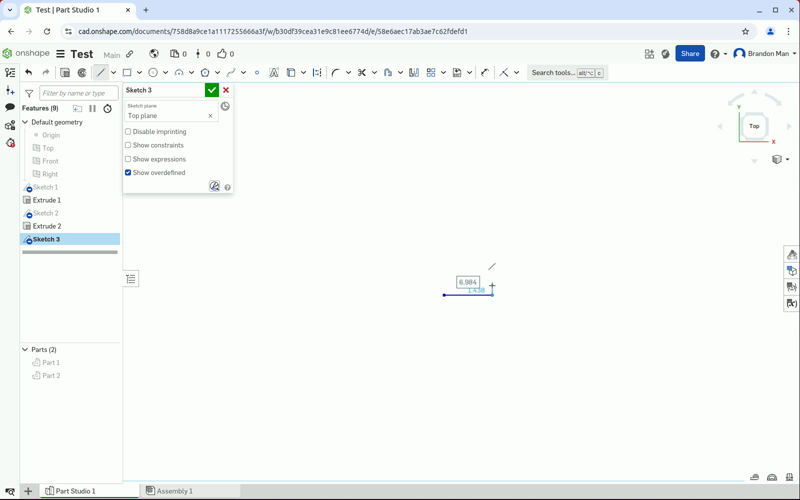
scroll(6)
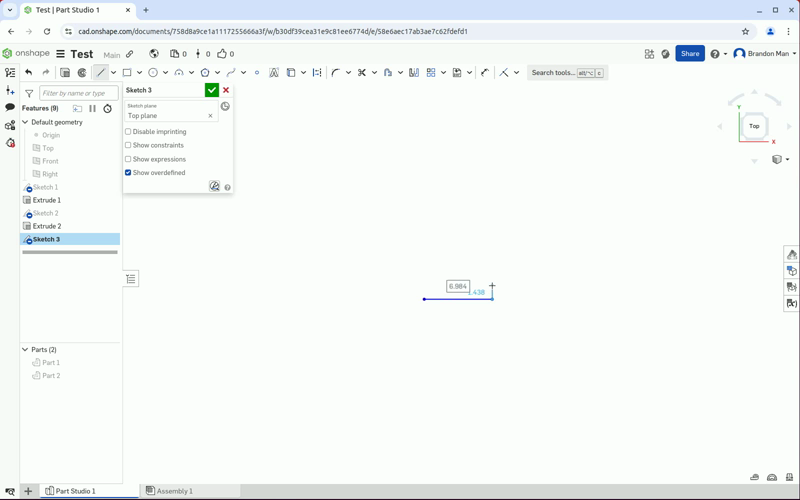
scroll(6)
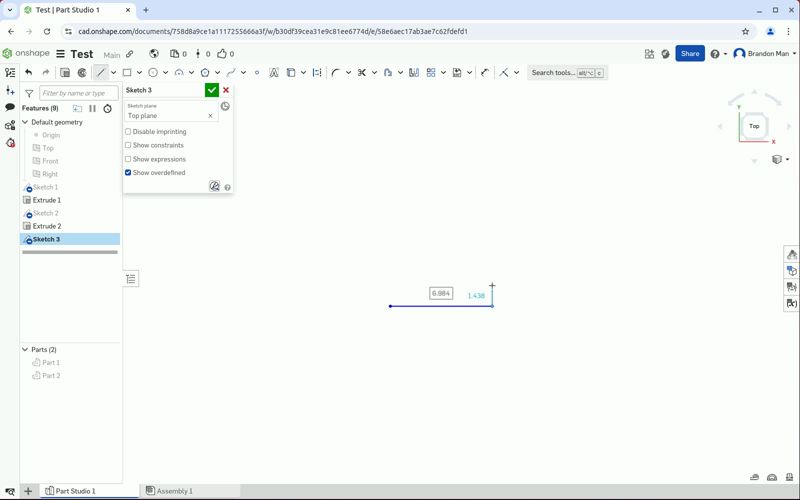
scroll(6)
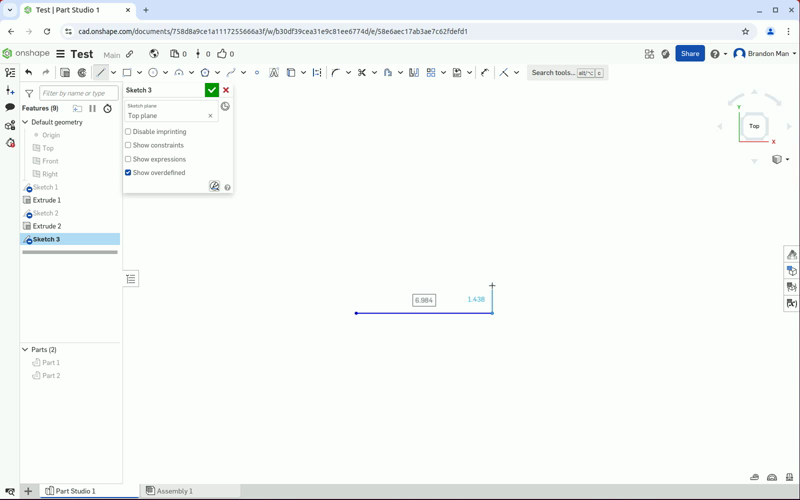
scroll(6)
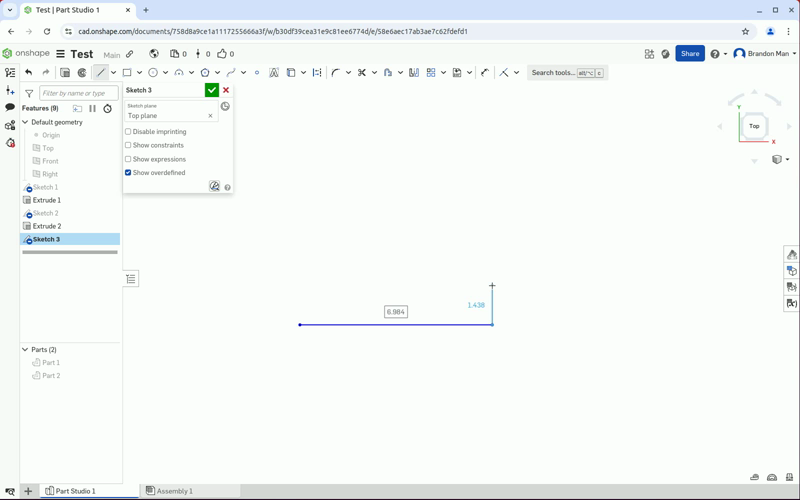
scroll(6)
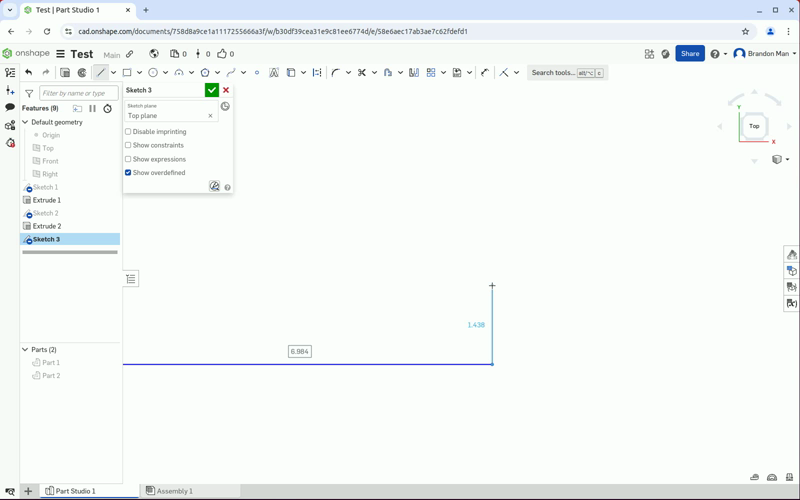
click(492, 285)
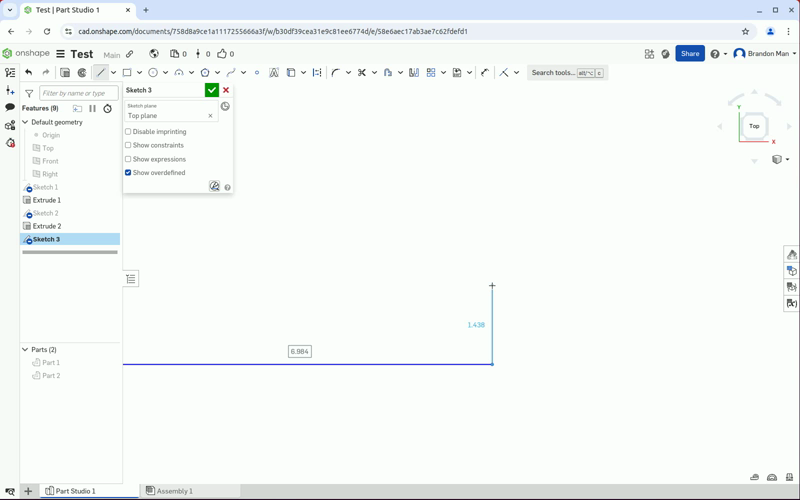
scroll(-6)
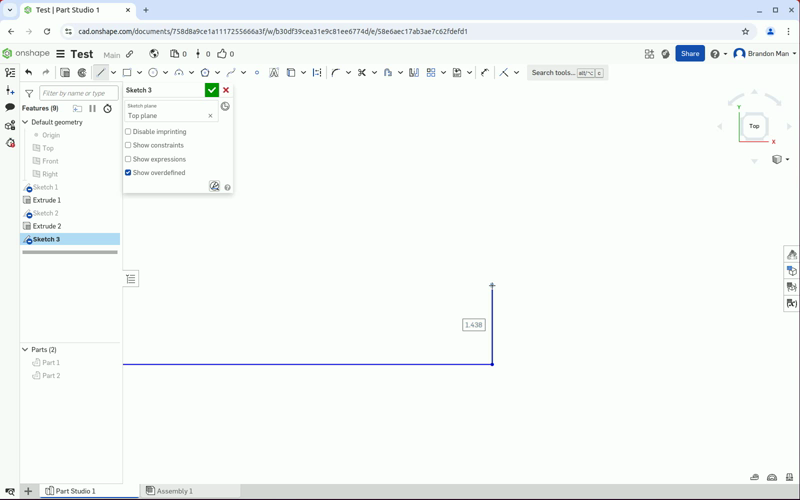
scroll(-6)
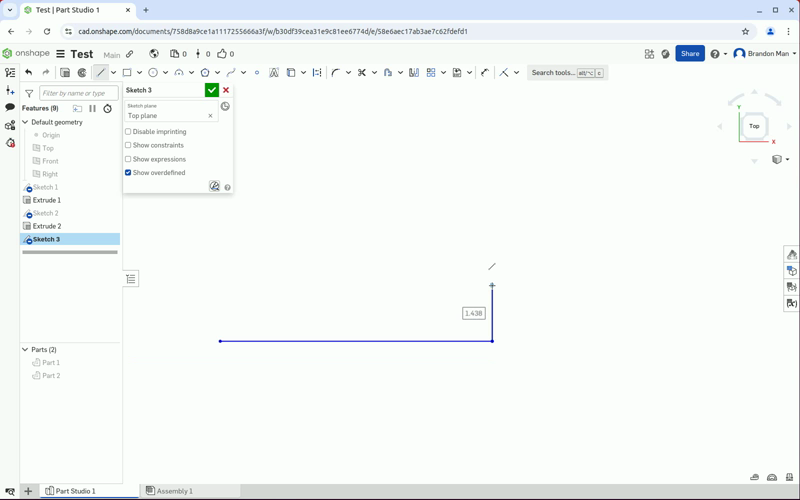
scroll(-6)
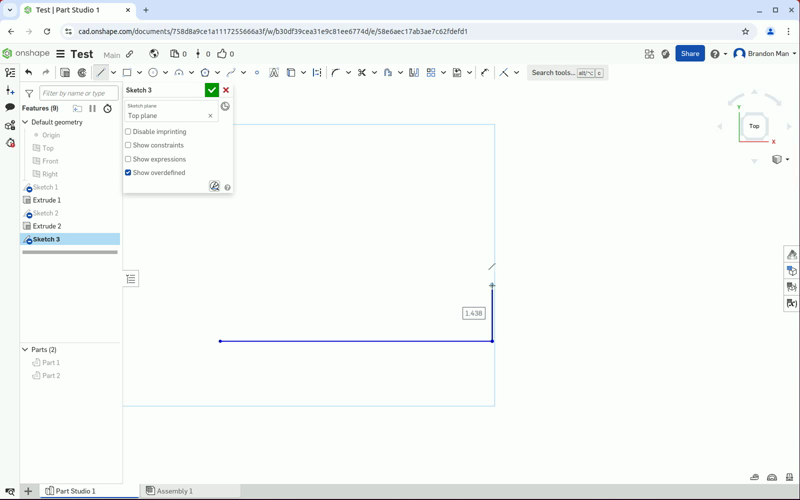
scroll(-6)
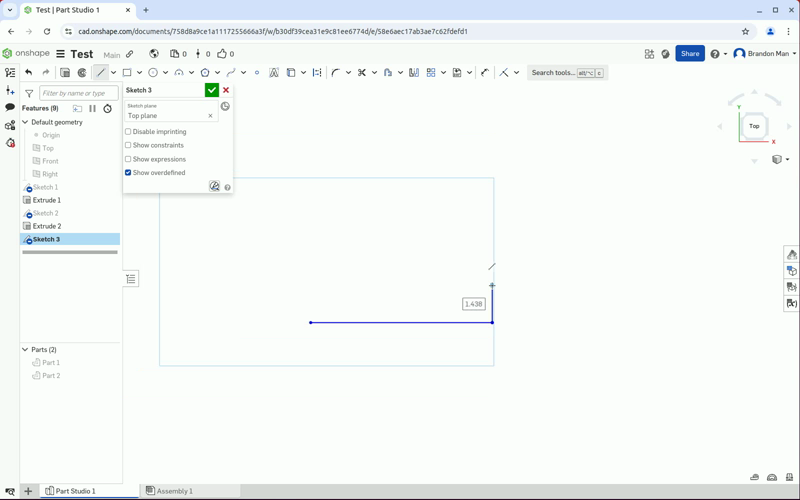
scroll(-6)
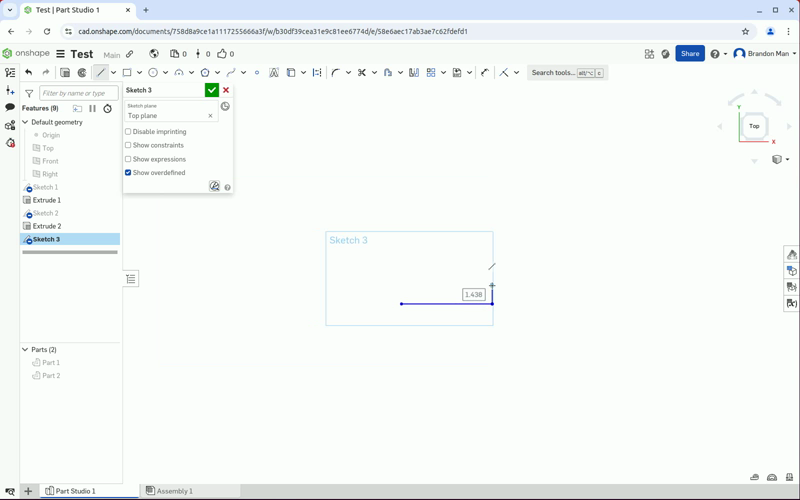
scroll(-6)
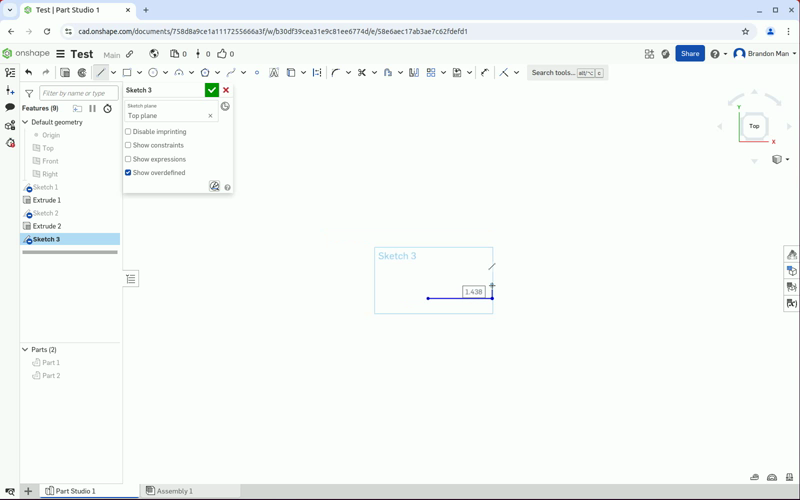
scroll(-6)
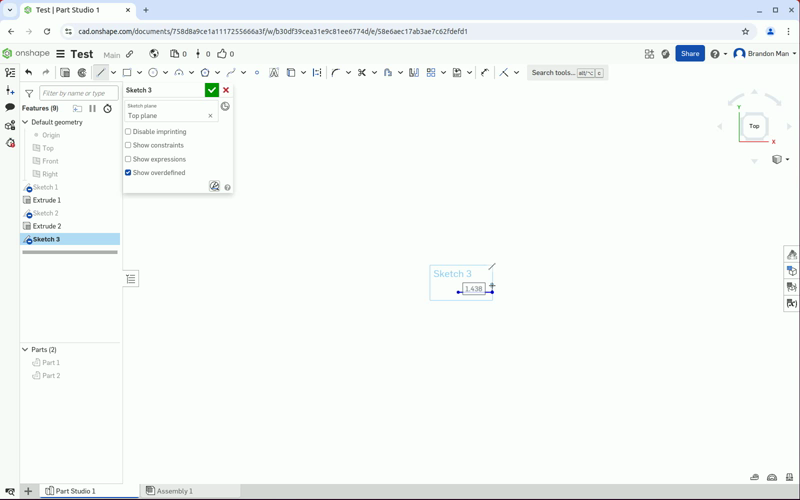
key_up(shift)
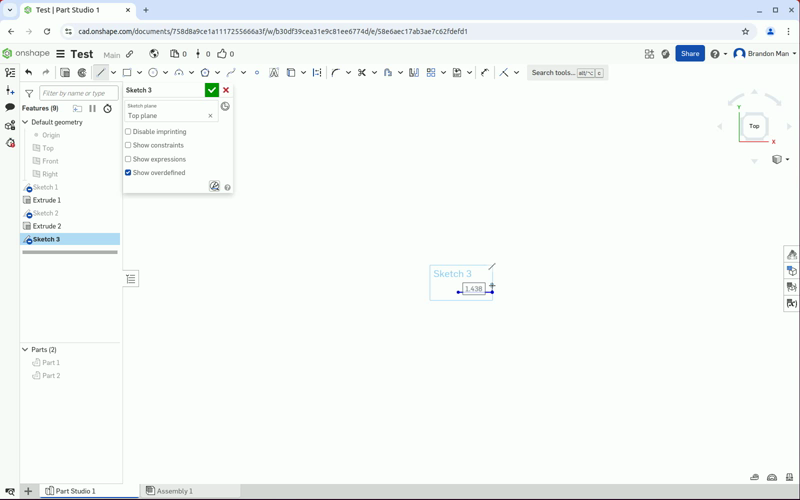
key_down(shift)
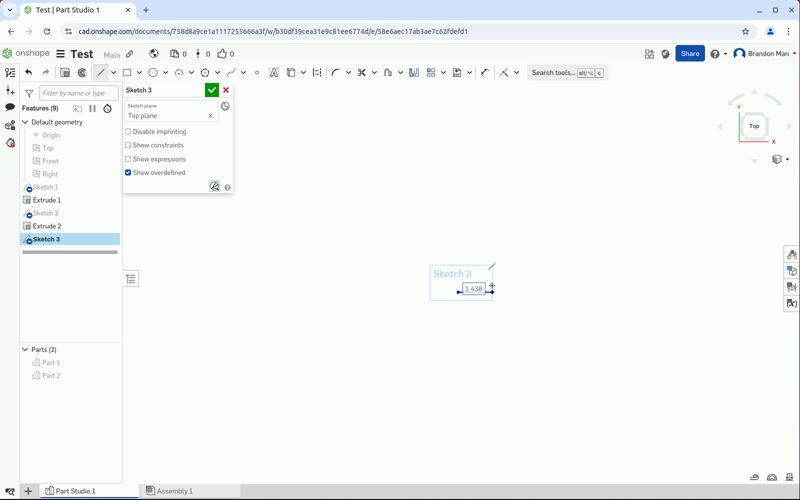
mouse_move(522, 285)
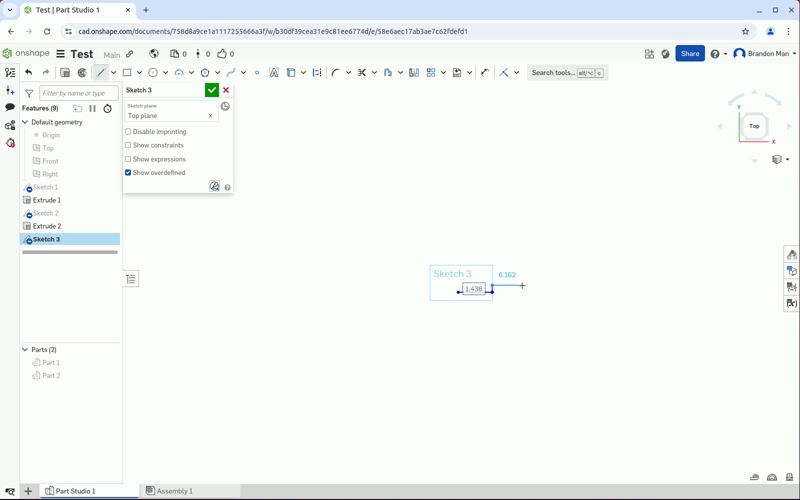
mouse_move(467, 285)
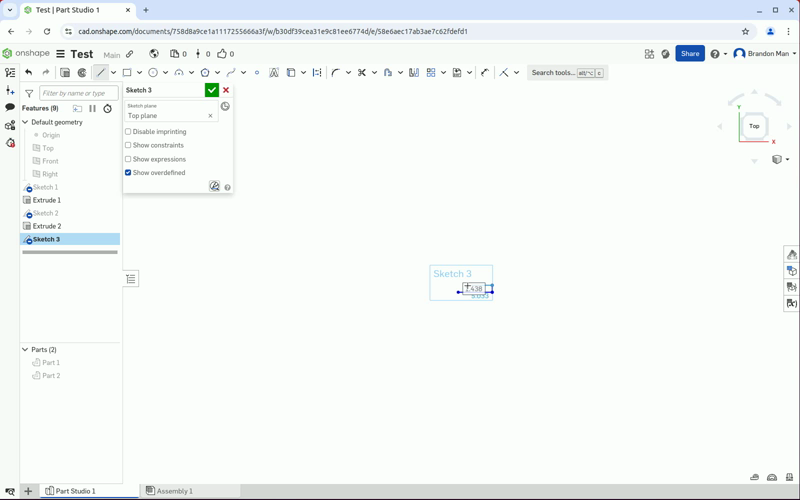
click(467, 285)
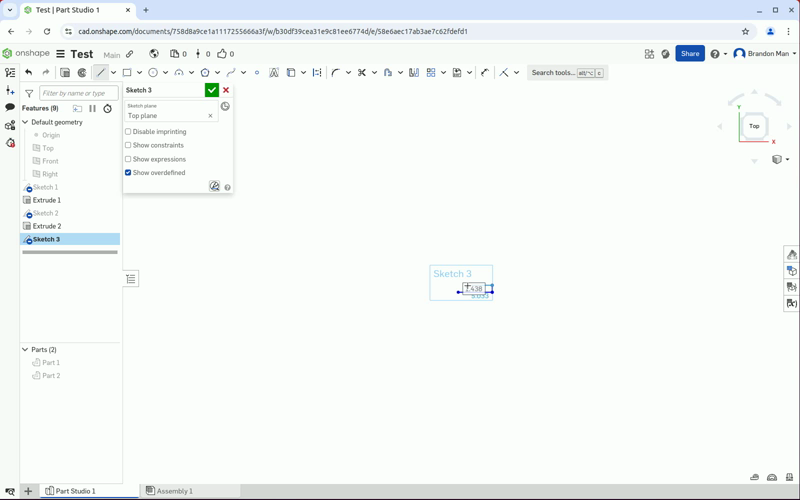
key_up(shift)
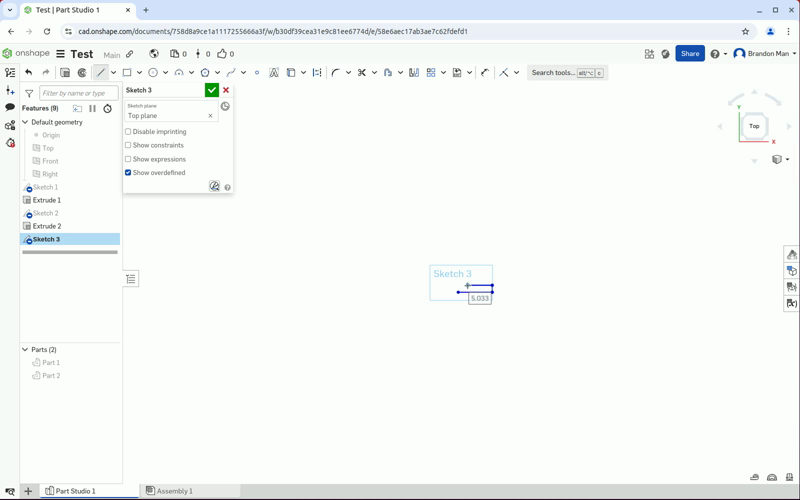
key_down(shift)
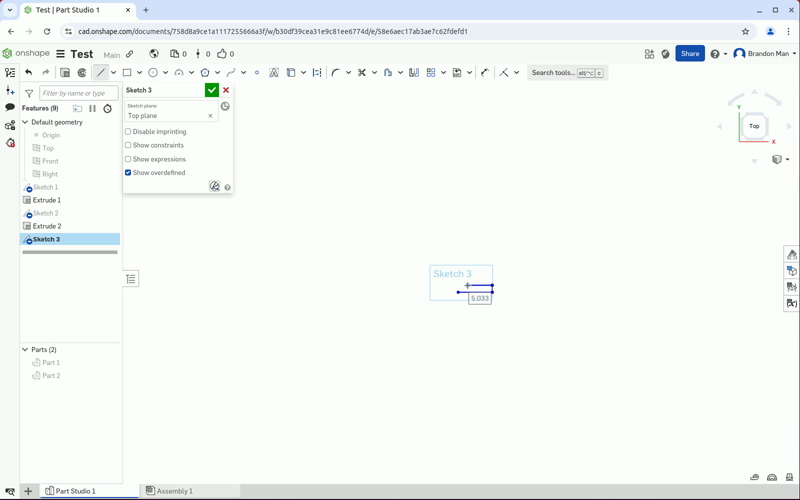
mouse_move(498, 285)
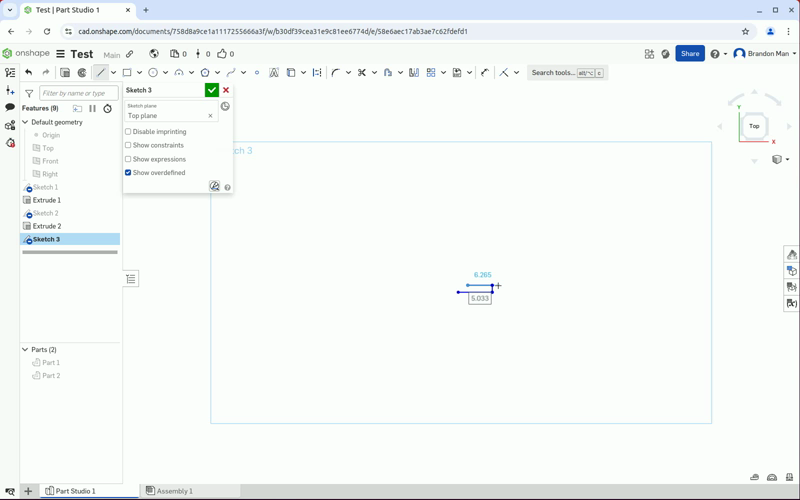
mouse_move(460, 285)
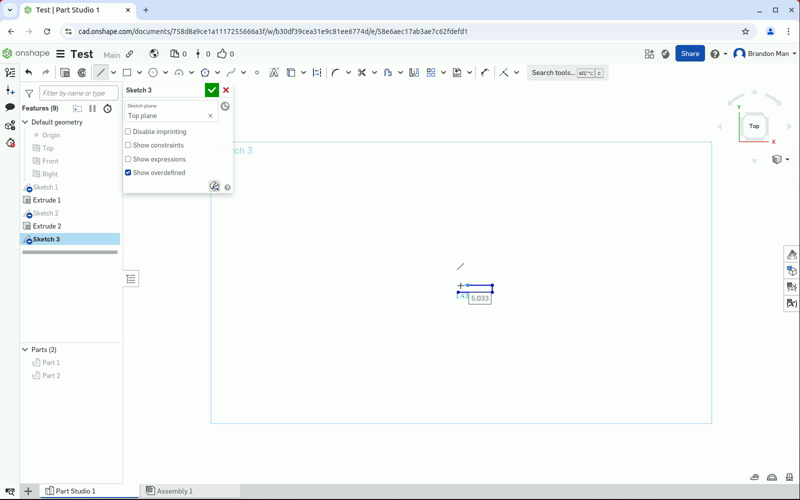
scroll(6)
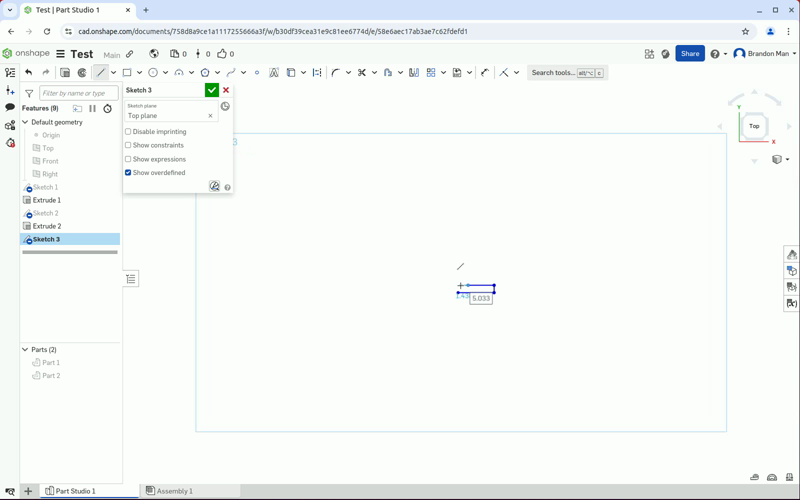
scroll(6)
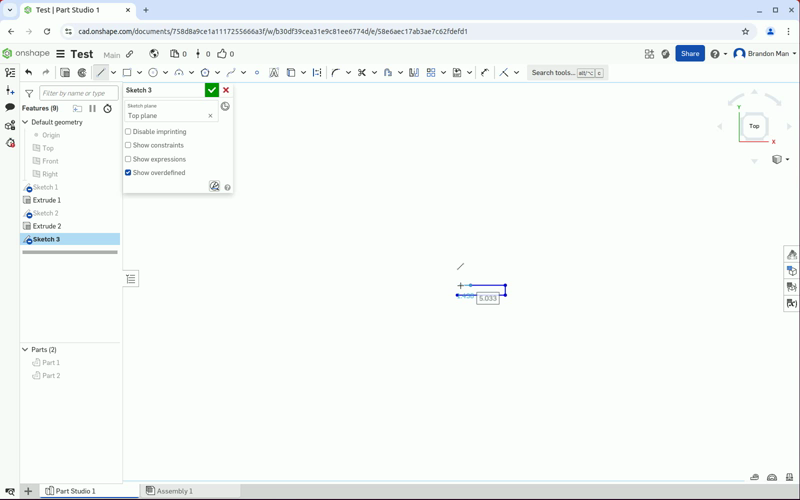
scroll(6)
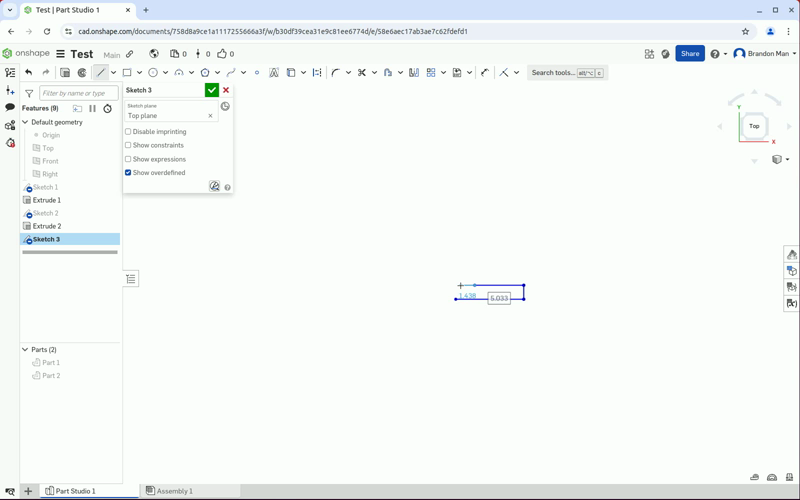
scroll(6)
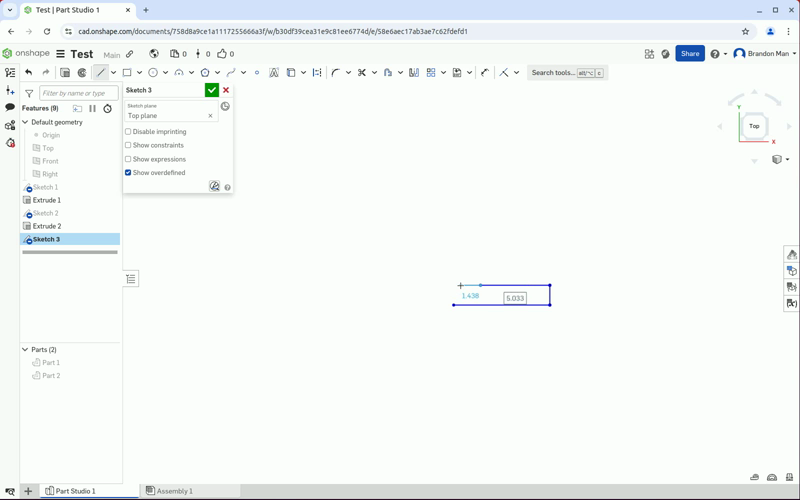
scroll(6)
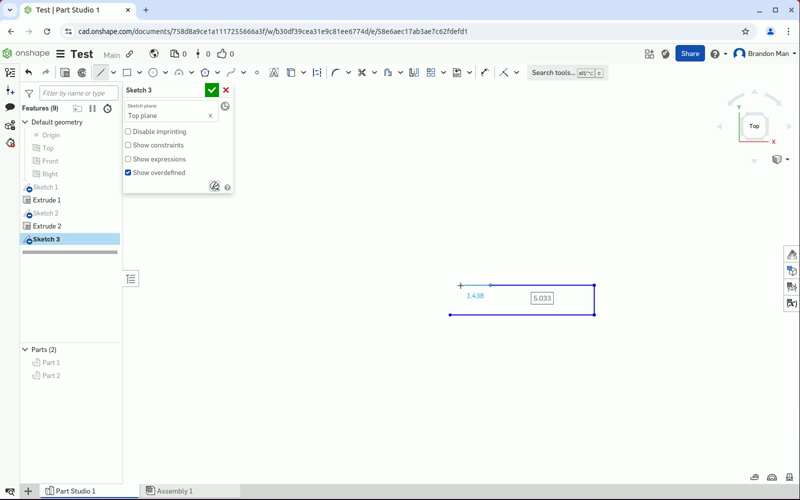
scroll(6)
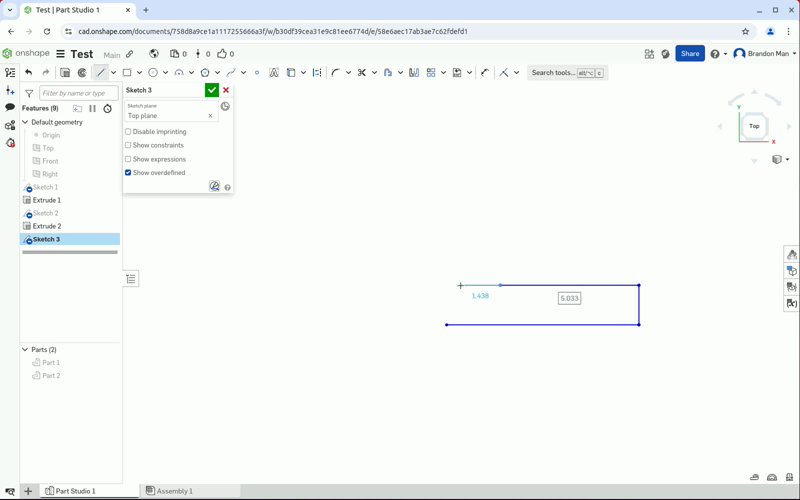
scroll(6)
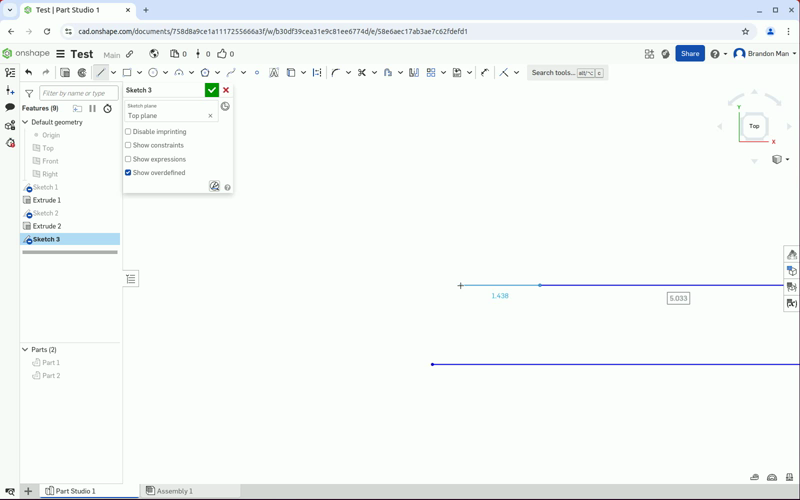
click(460, 285)
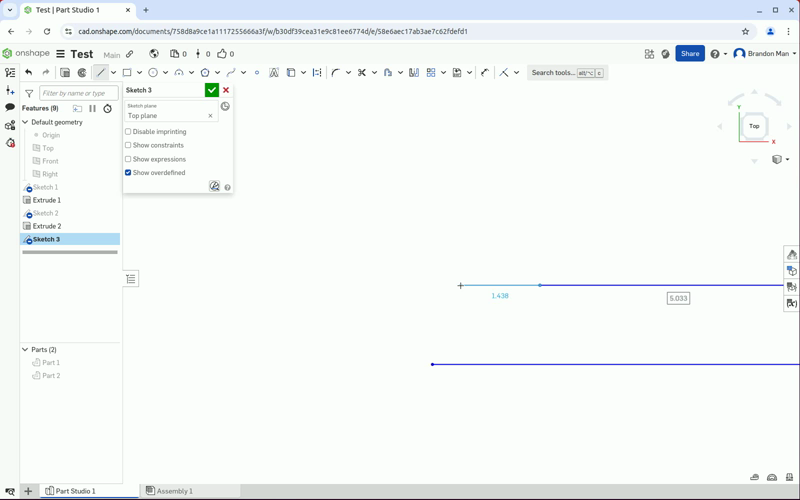
scroll(-6)
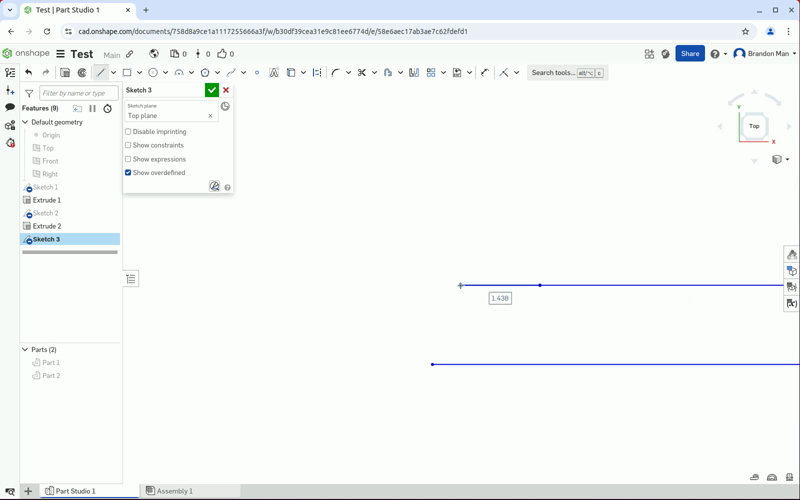
scroll(-6)
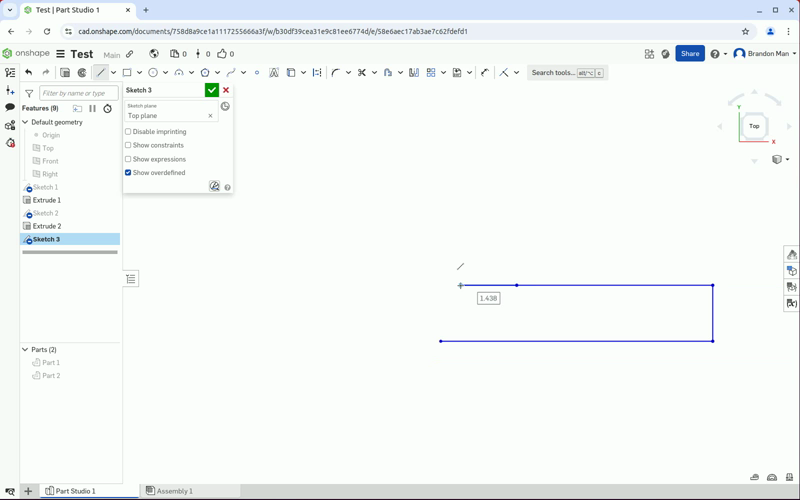
scroll(-6)
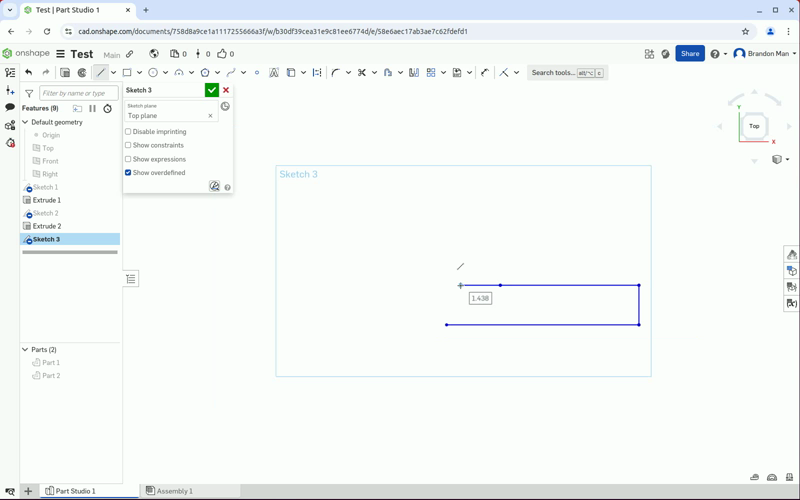
scroll(-6)
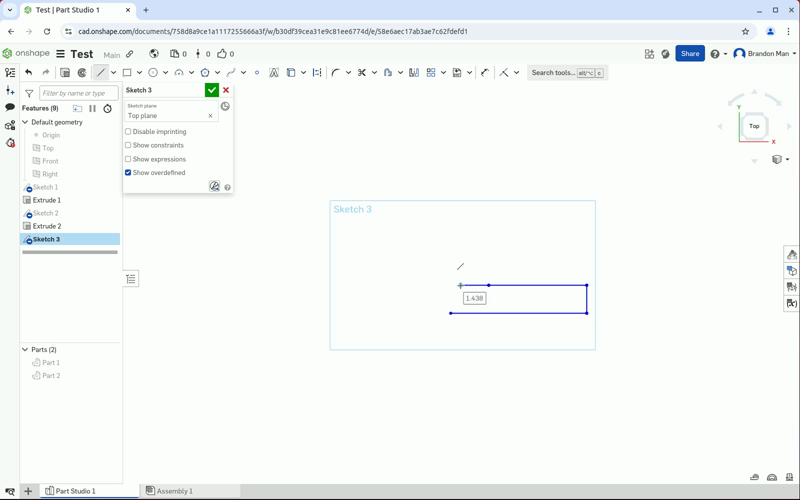
scroll(-6)
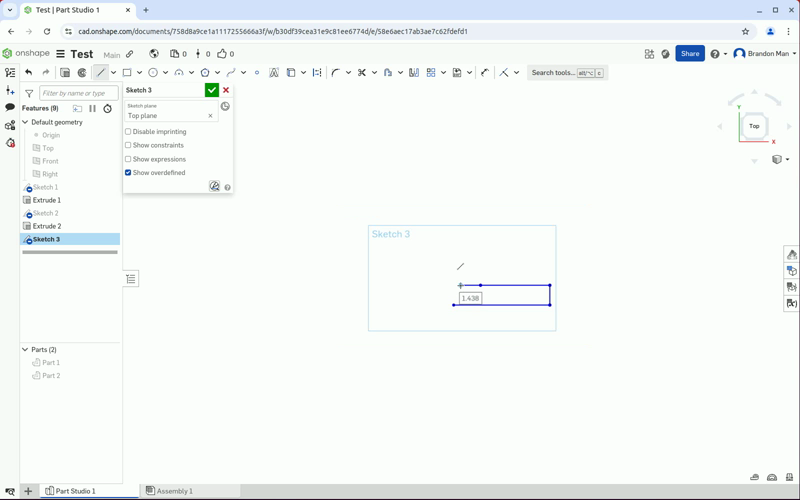
scroll(-6)
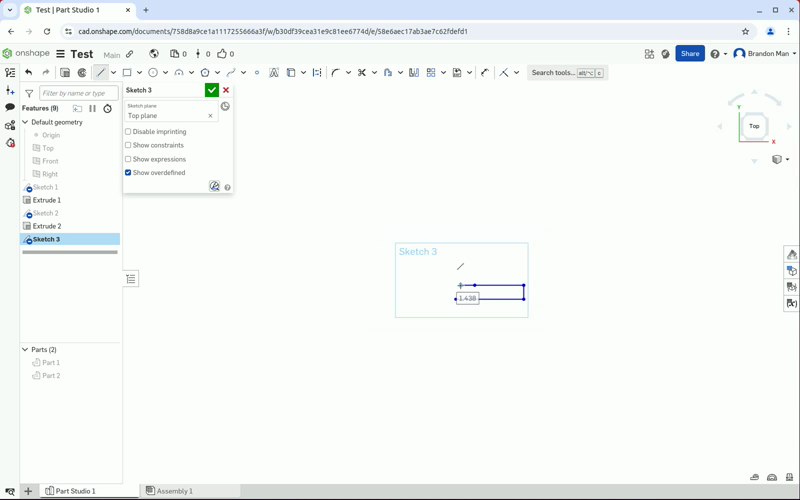
scroll(-6)
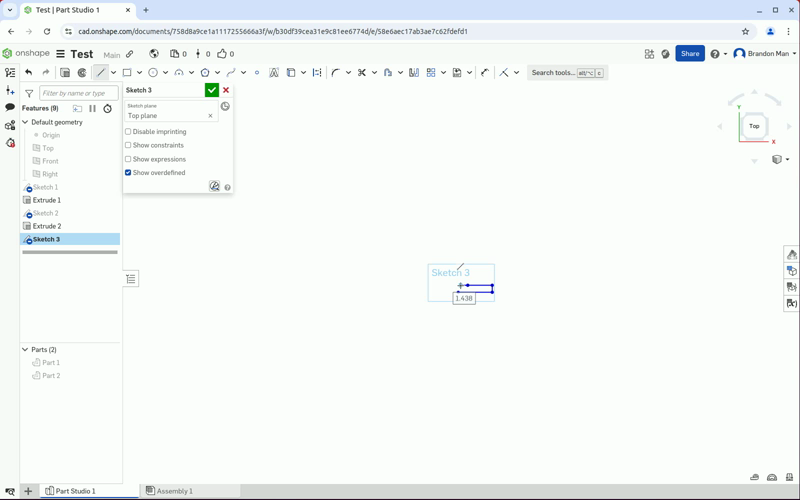
key_up(shift)
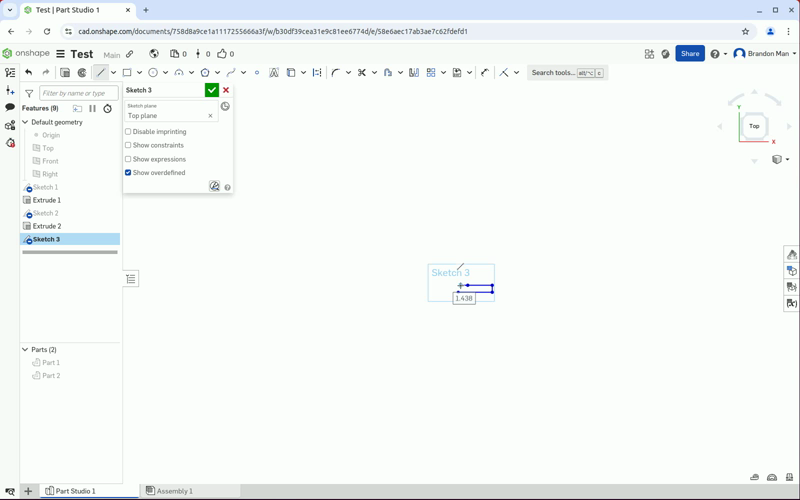
key_down(shift)
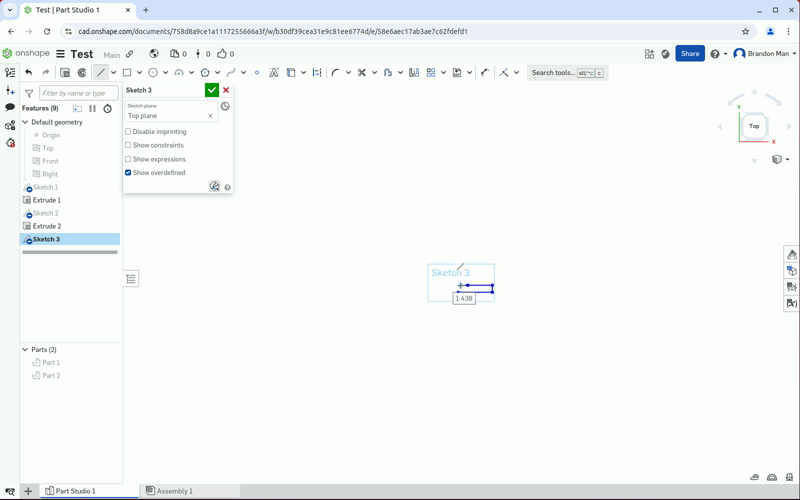
mouse_move(490, 285)
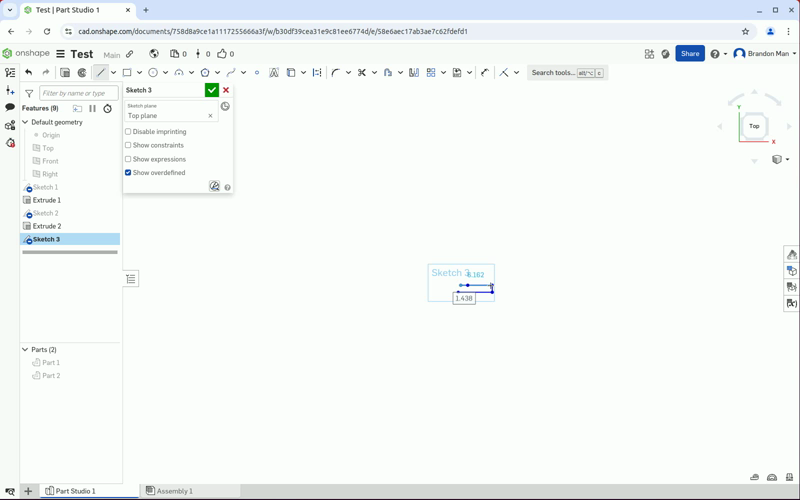
mouse_move(458, 285)
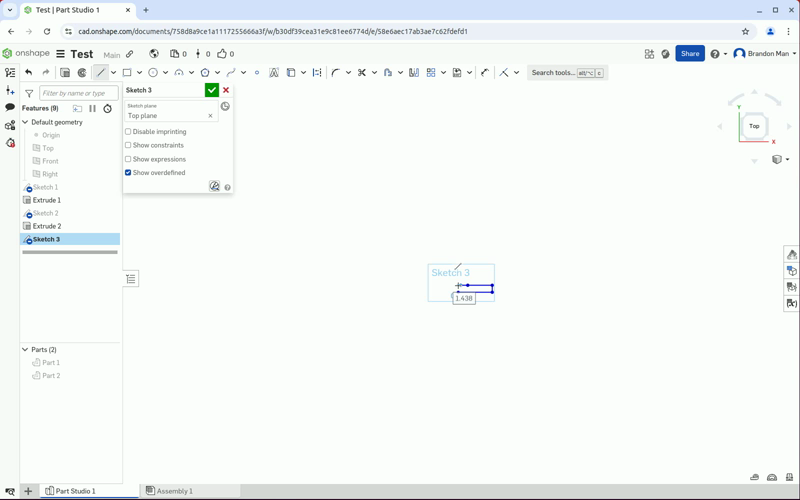
scroll(6)
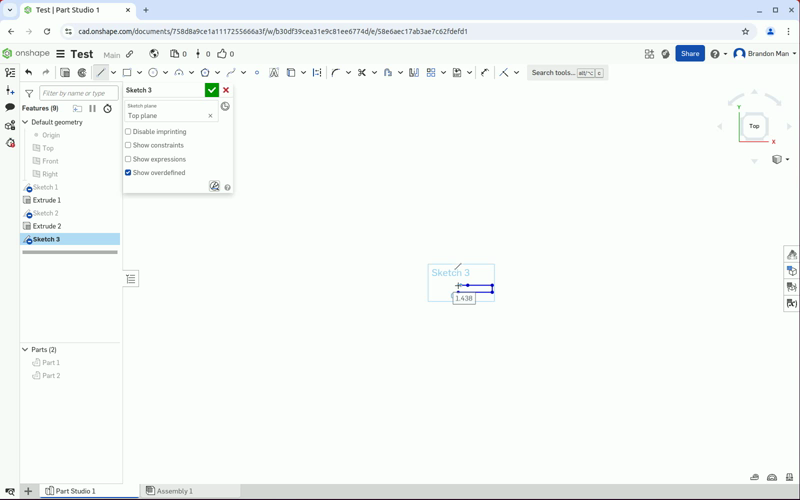
scroll(6)
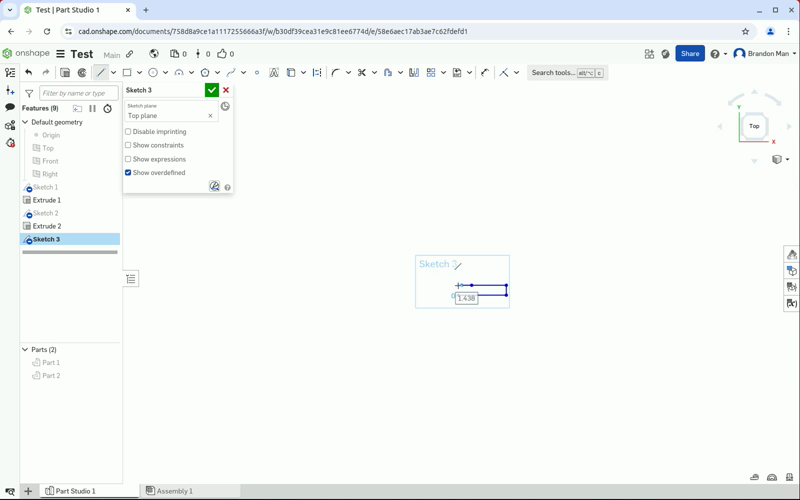
scroll(6)
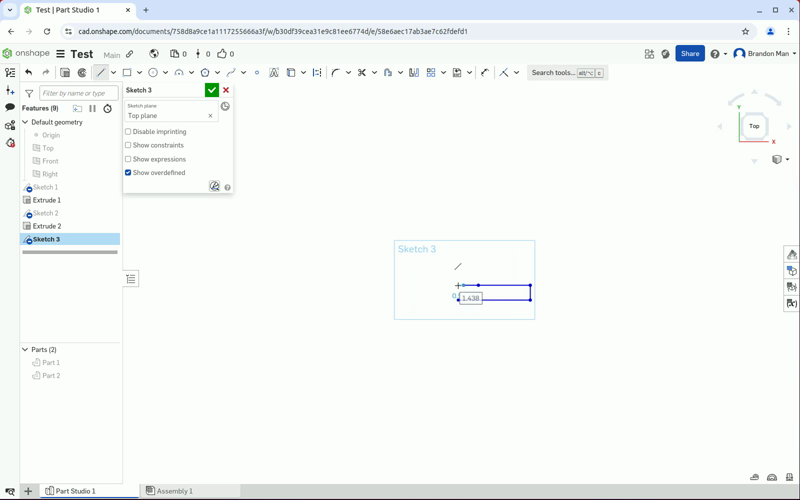
scroll(6)
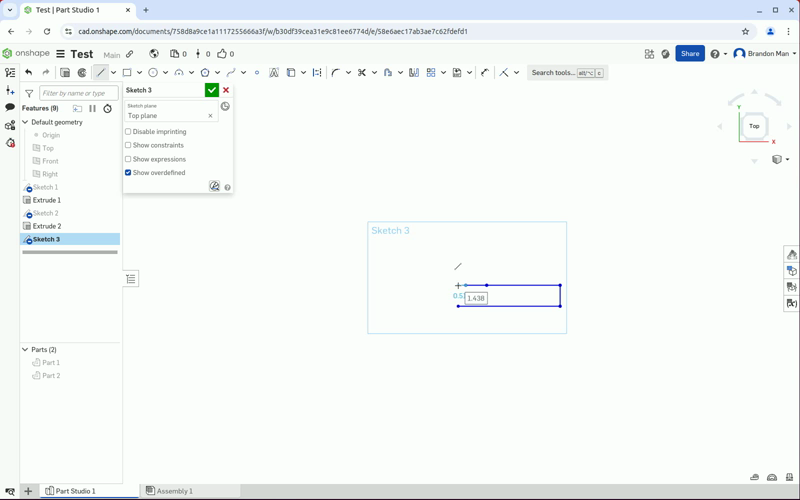
scroll(6)
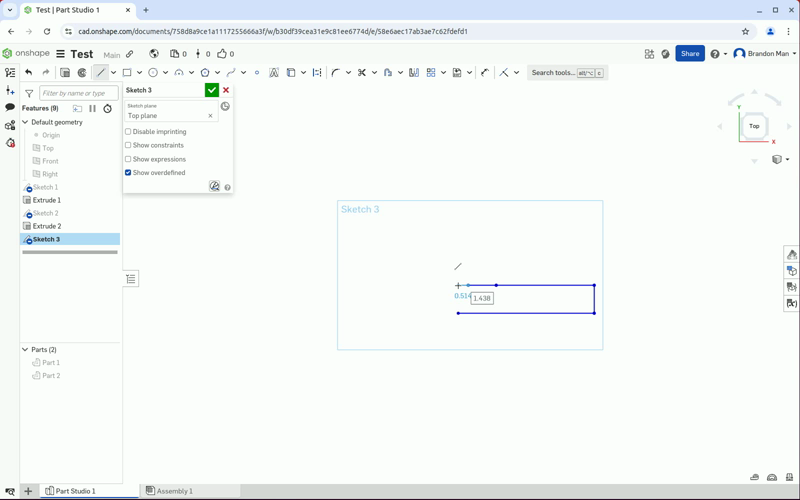
scroll(6)
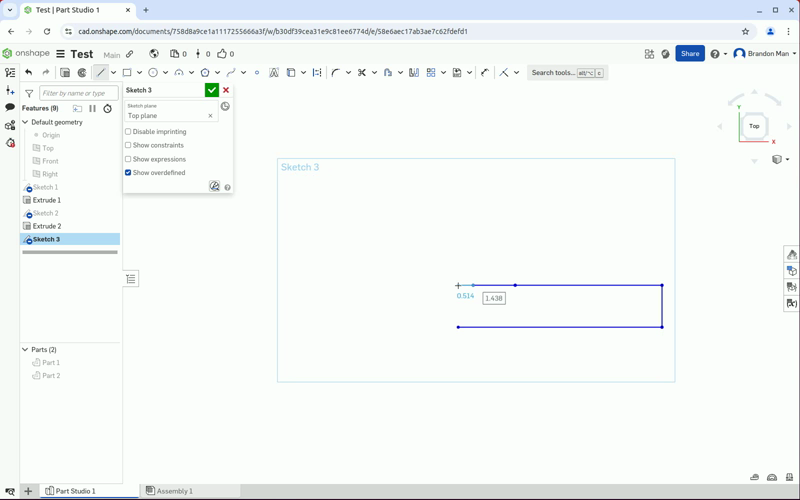
scroll(6)
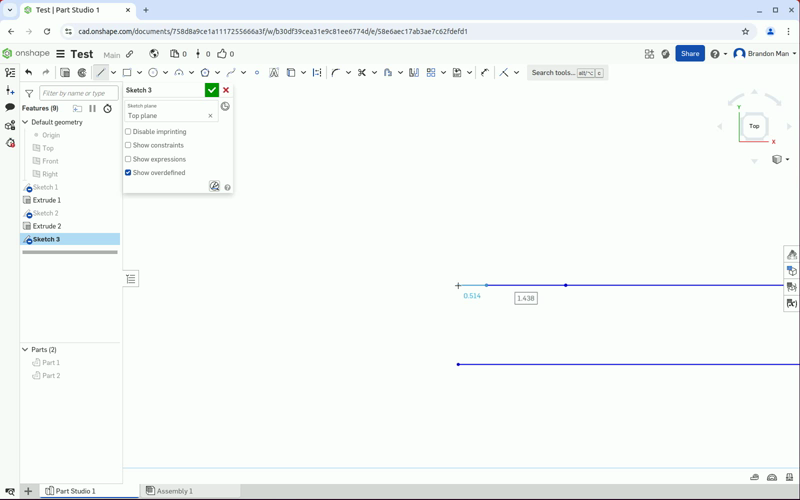
click(458, 285)
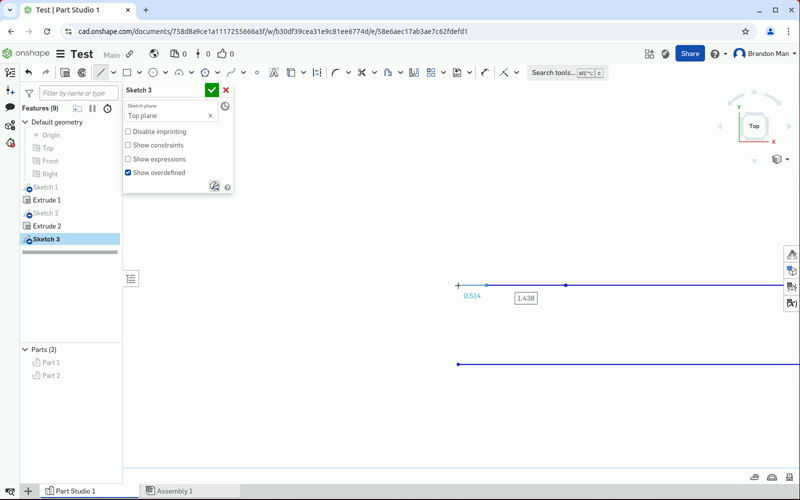
scroll(-6)
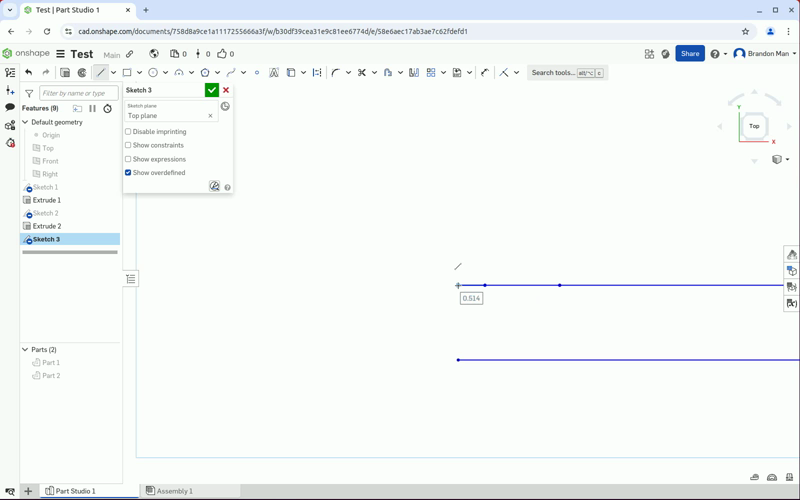
scroll(-6)
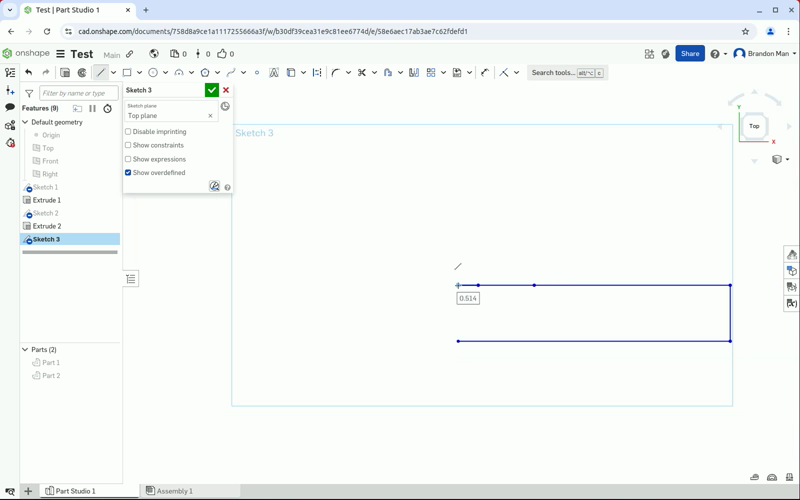
scroll(-6)
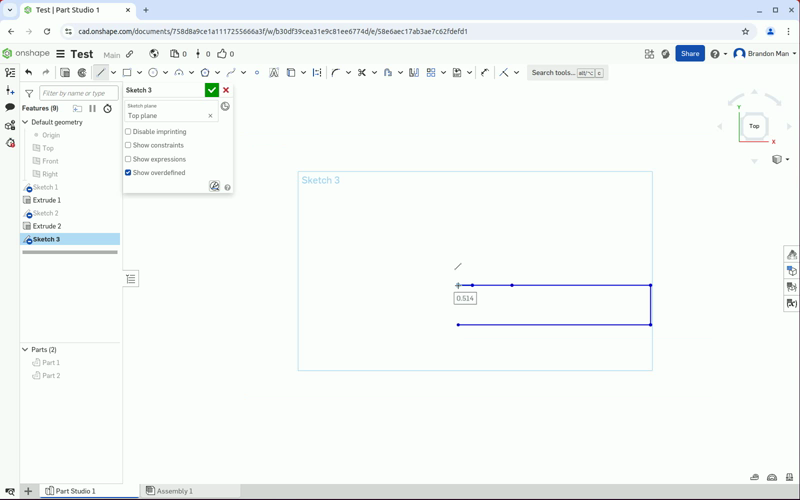
scroll(-6)
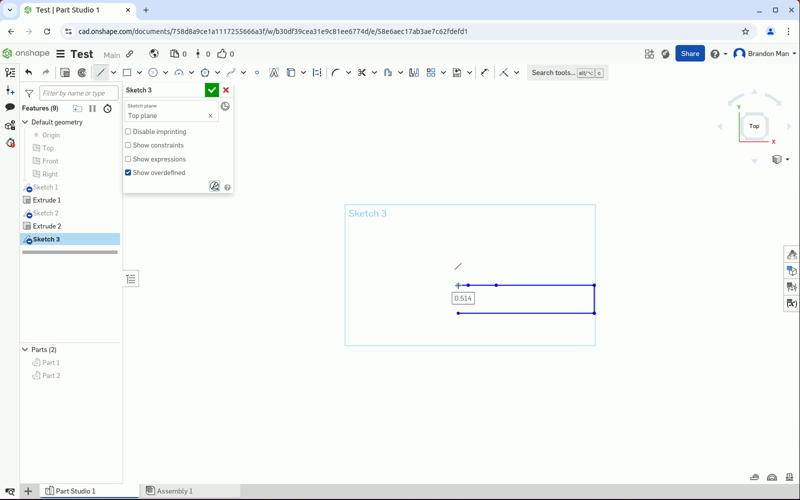
scroll(-6)
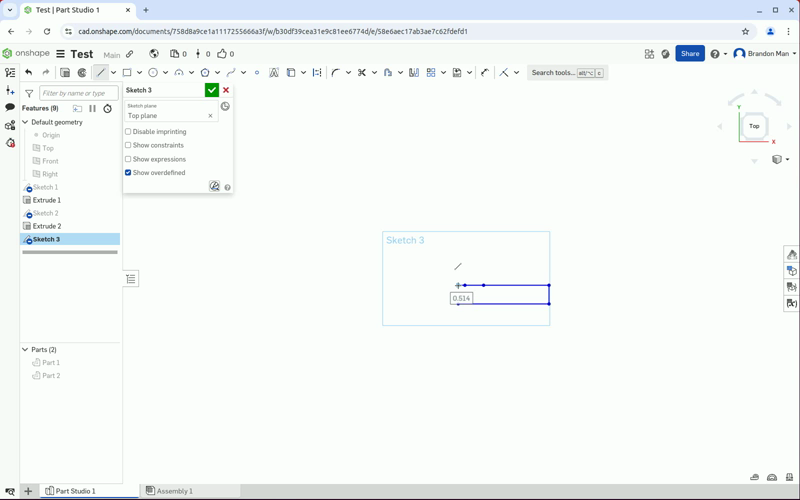
scroll(-6)
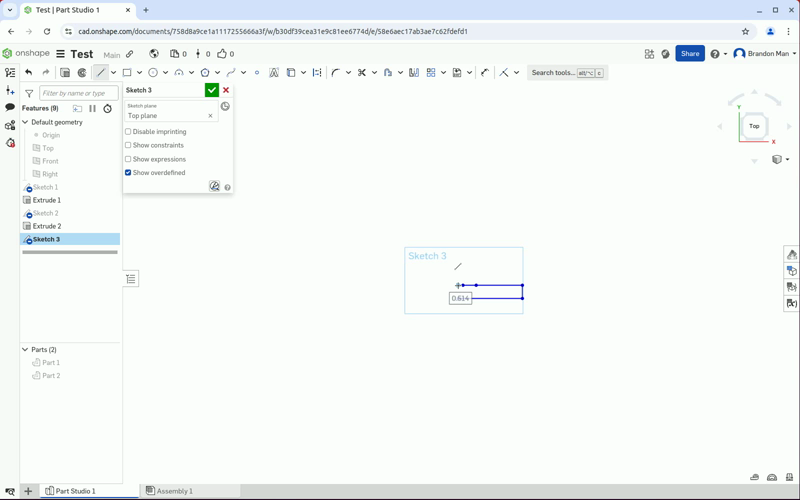
scroll(-6)
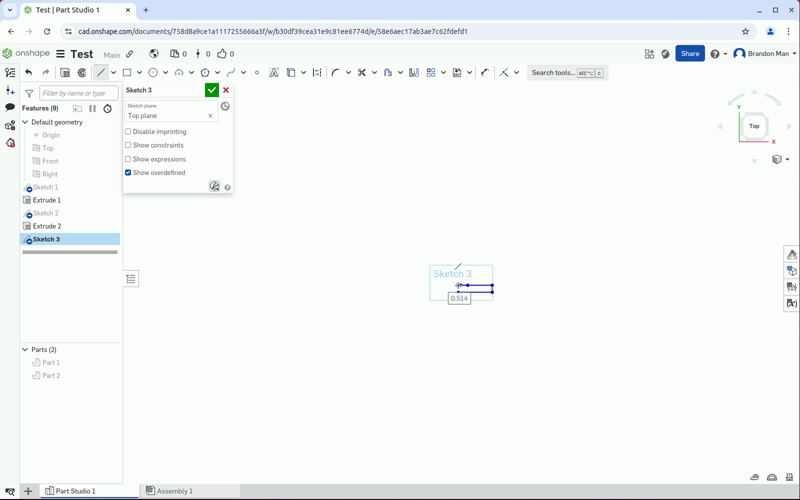
key_up(shift)
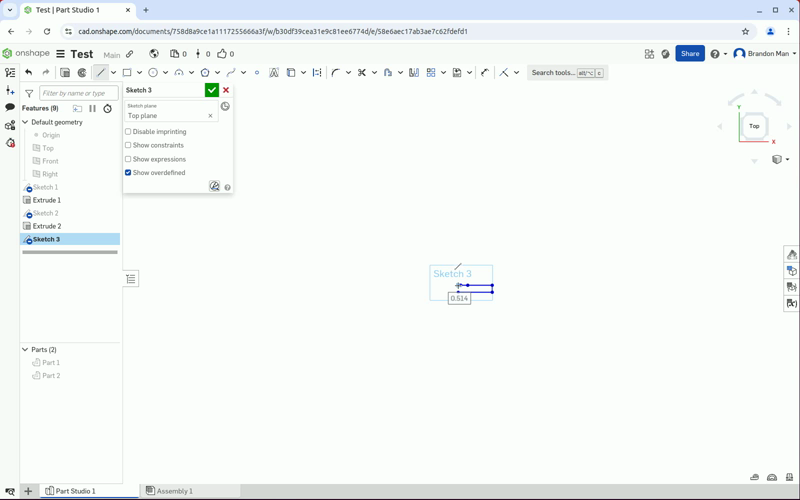
mouse_move(488, 285)
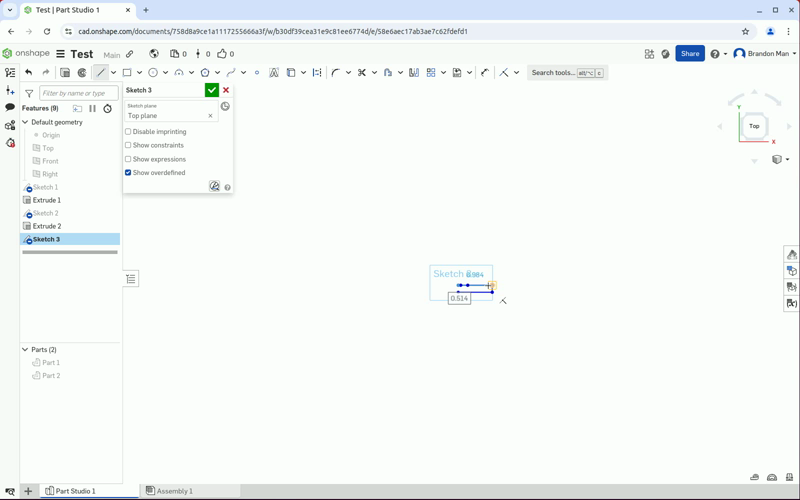
key_down(shift)
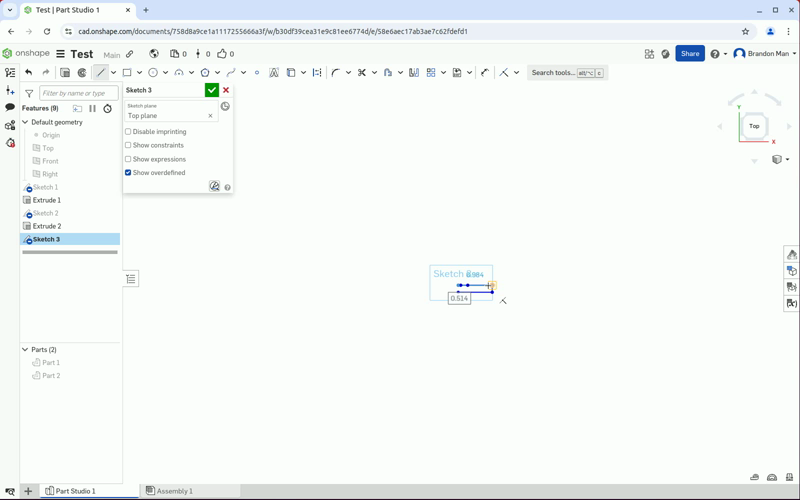
mouse_move(458, 292)
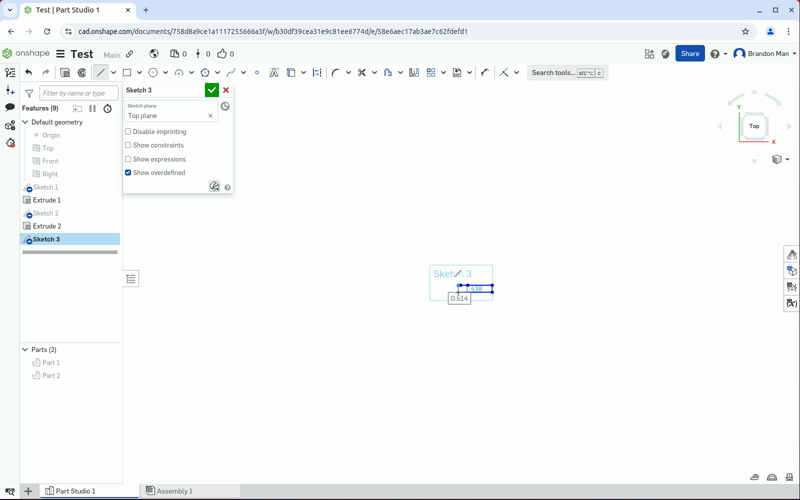
scroll(6)
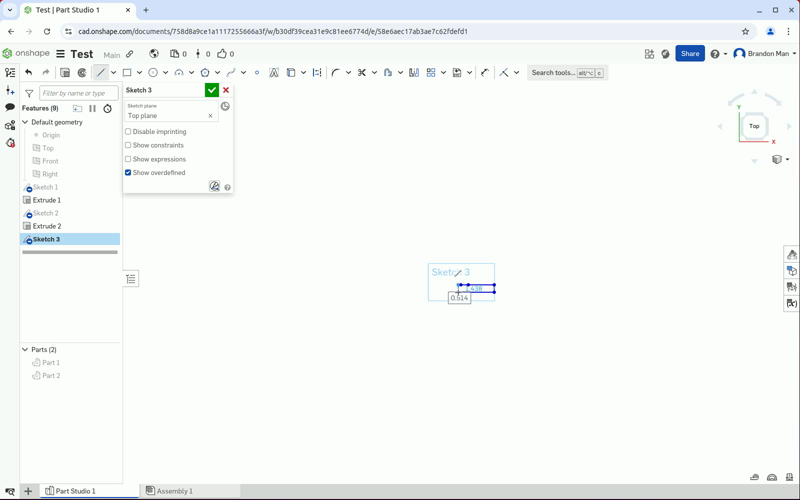
scroll(6)
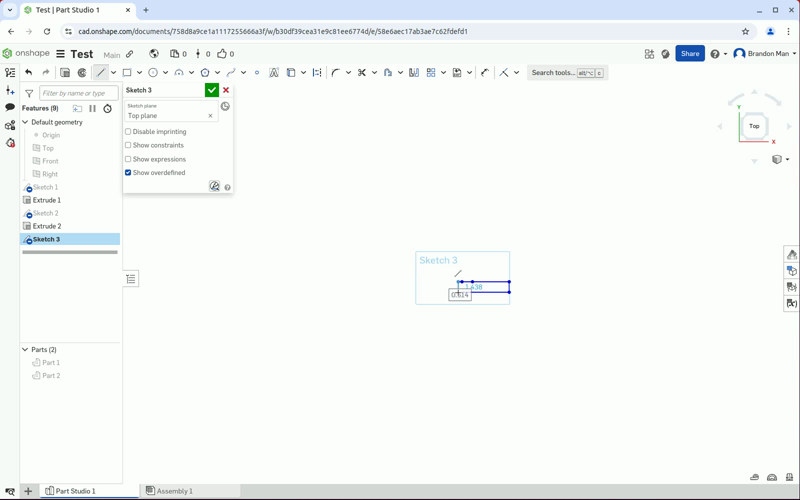
scroll(6)
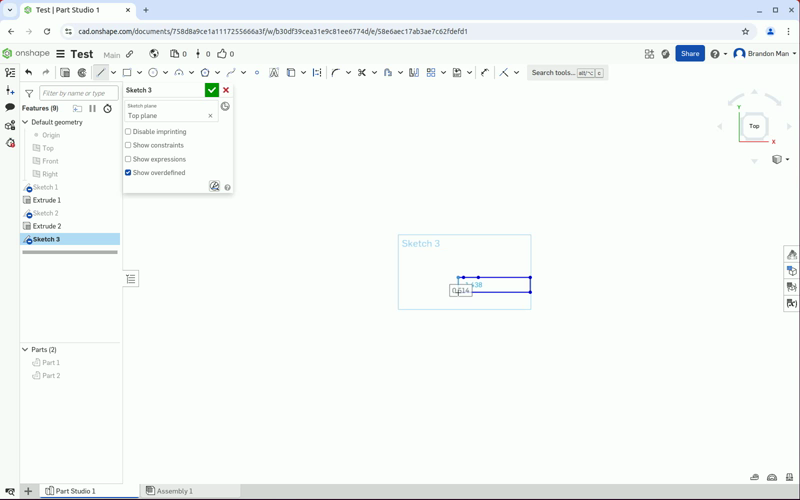
scroll(6)
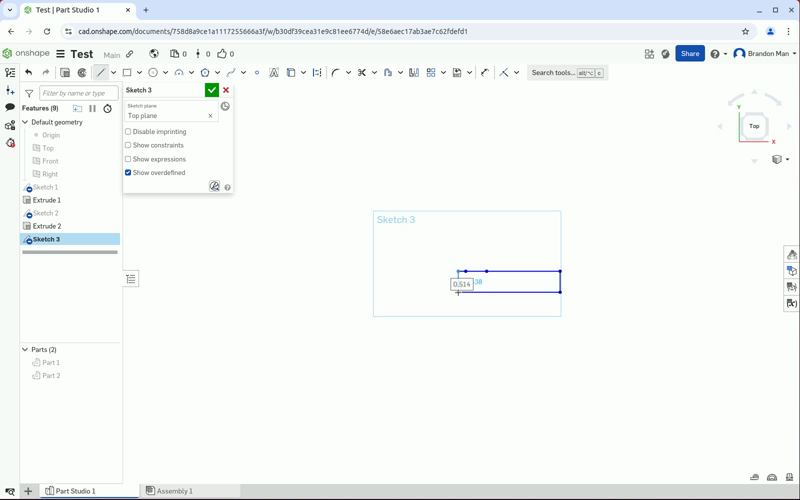
scroll(6)
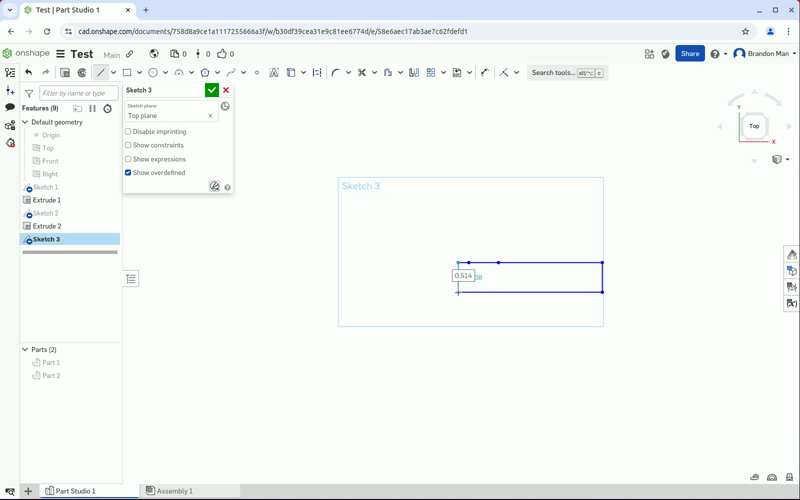
scroll(6)
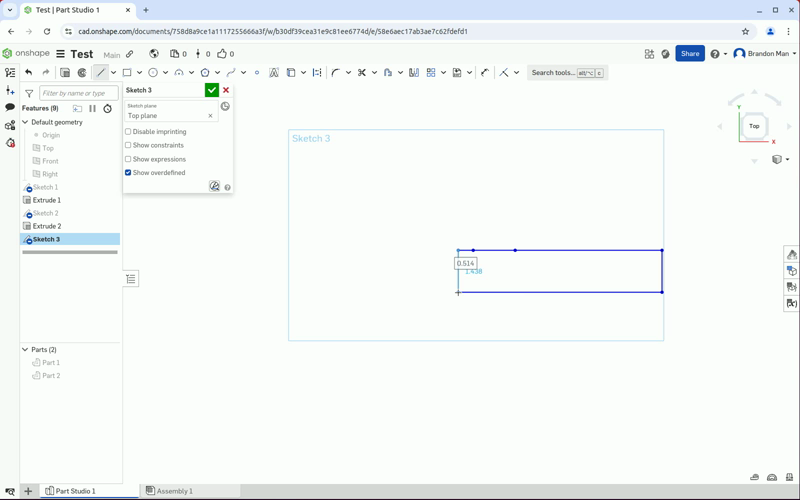
scroll(6)
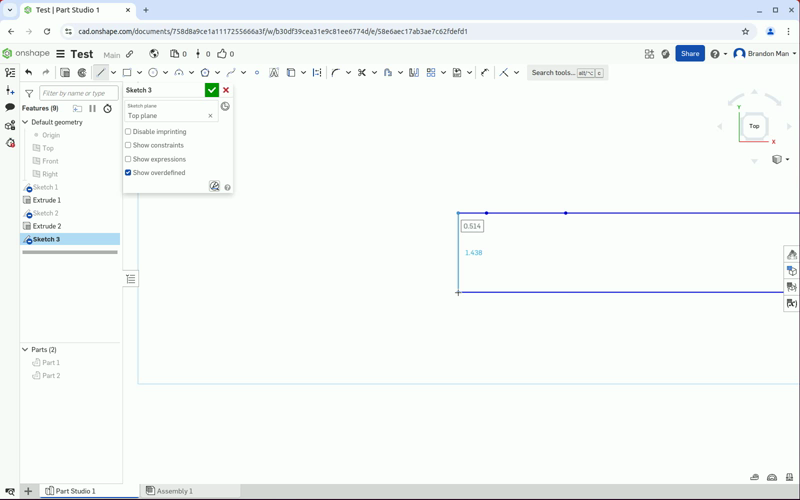
key_up(shift)
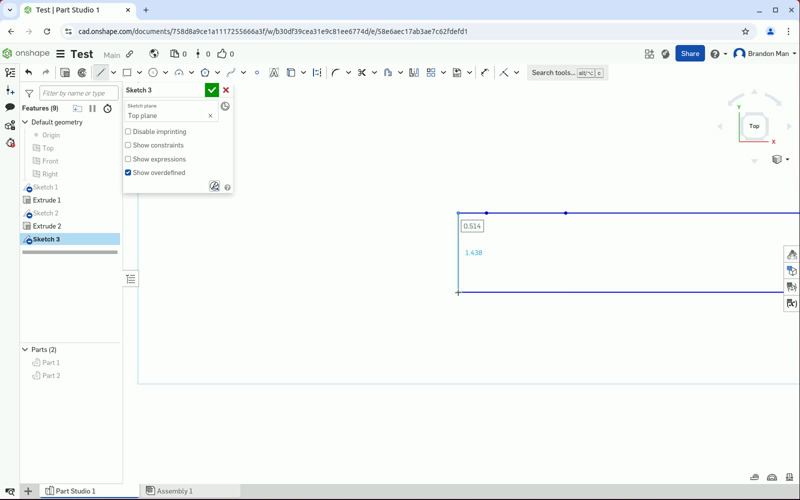
click(458, 292)
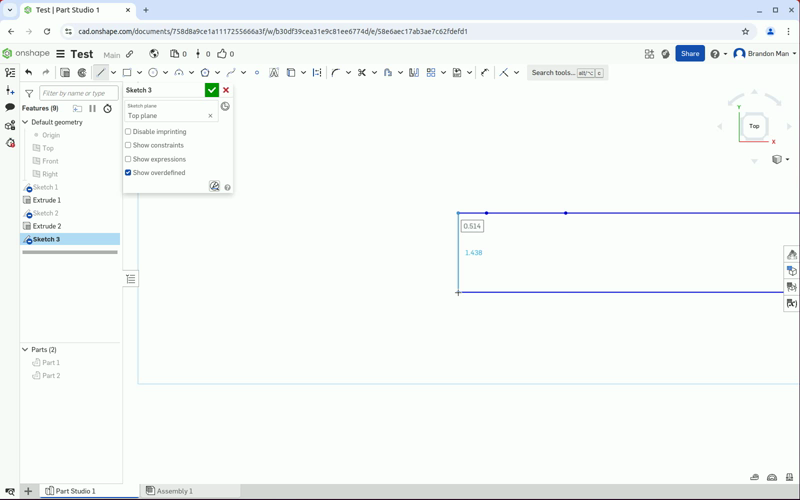
scroll(-6)
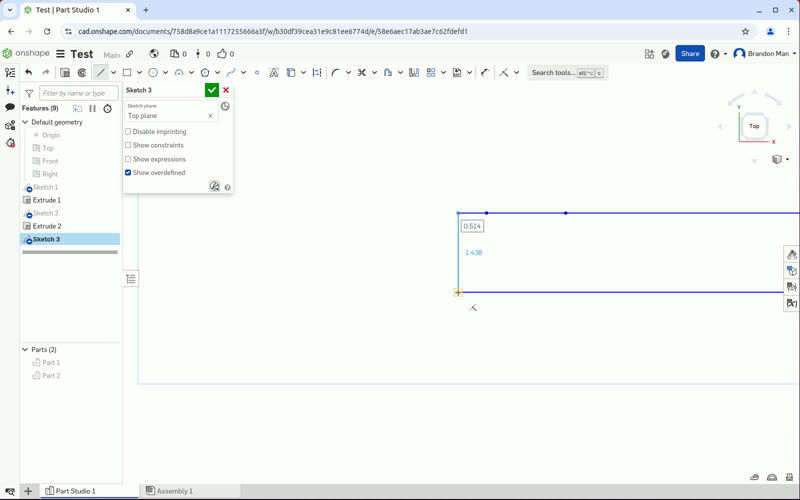
scroll(-6)
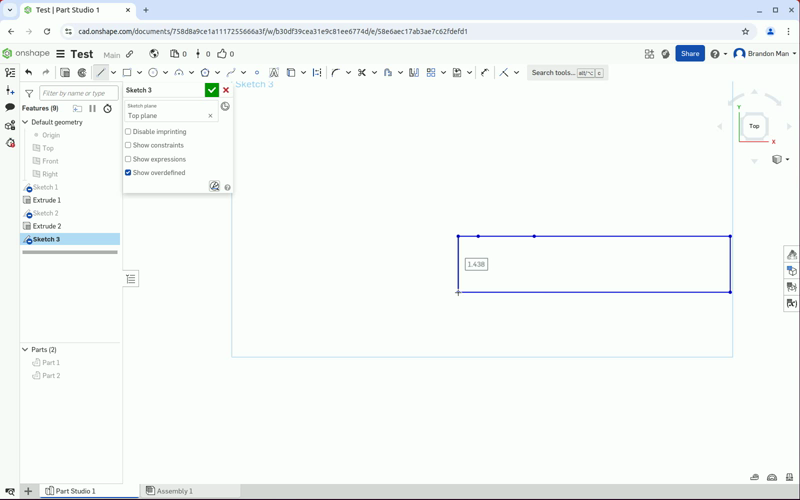
scroll(-6)
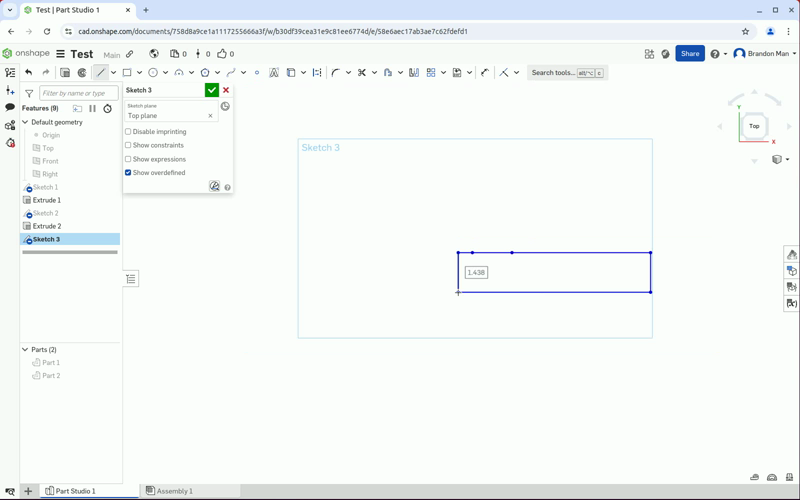
scroll(-6)
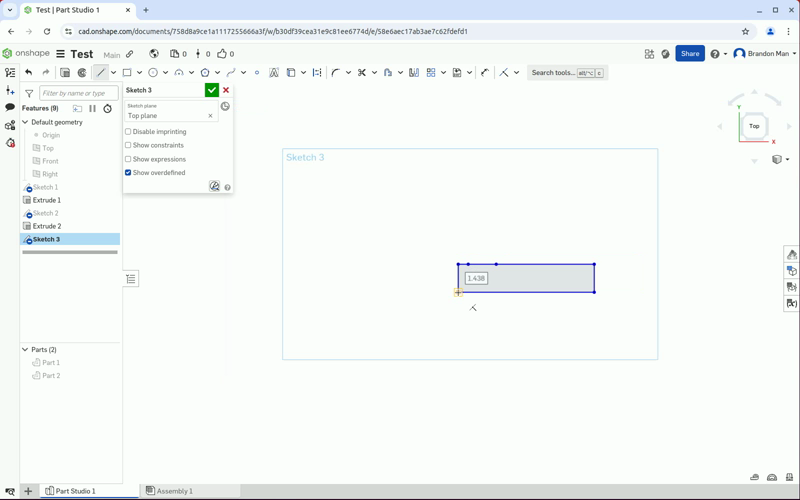
scroll(-6)
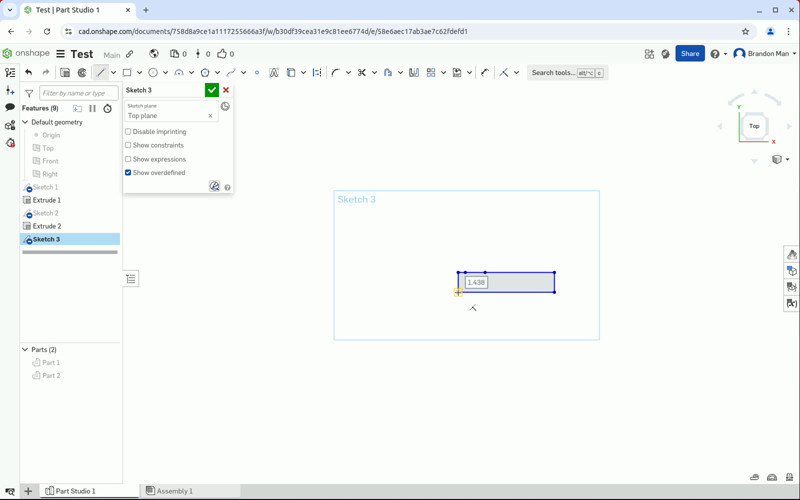
scroll(-6)
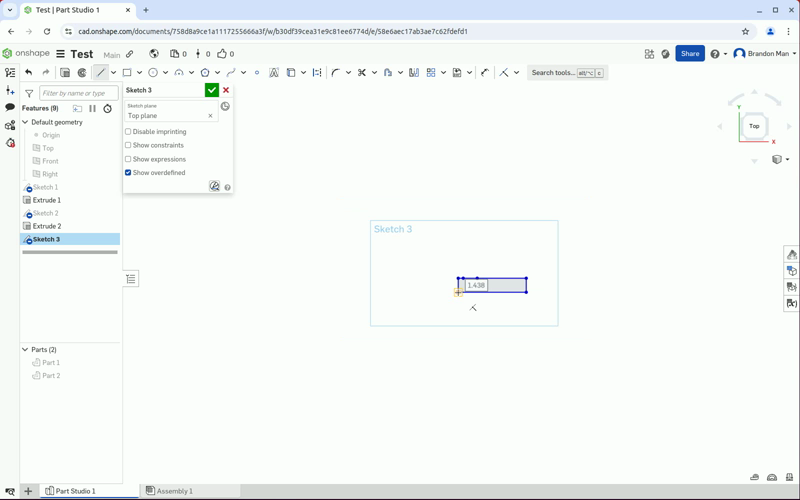
scroll(-6)
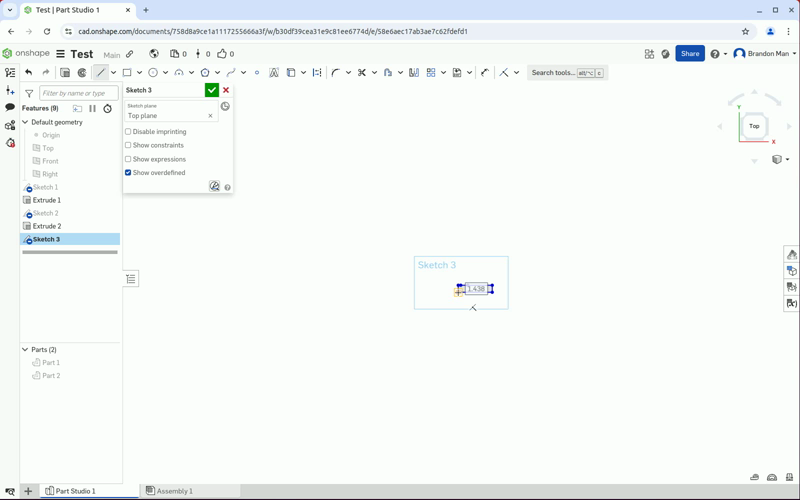
key(esc)
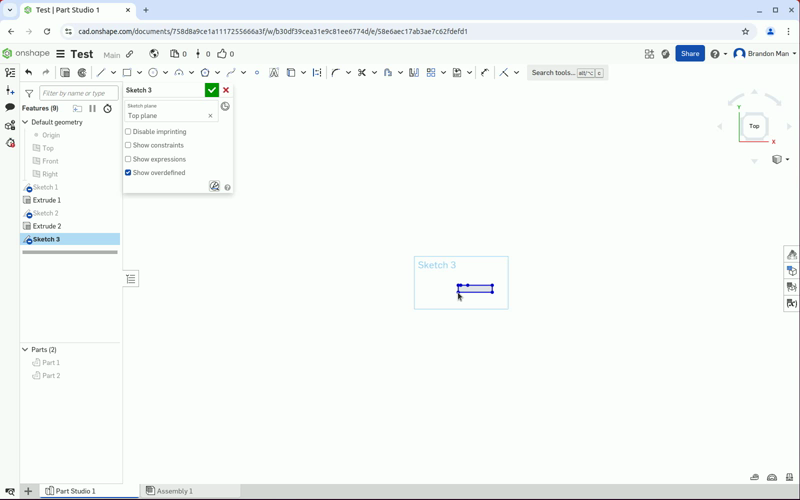
mouse_move(460, 287)
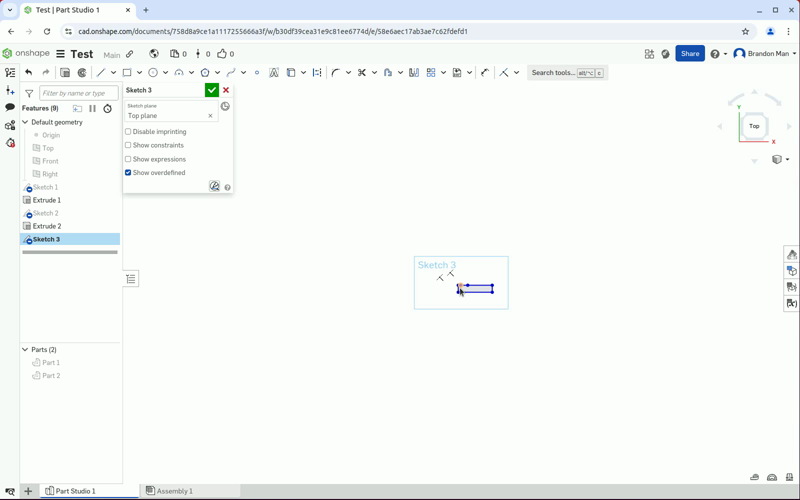
scroll(6)
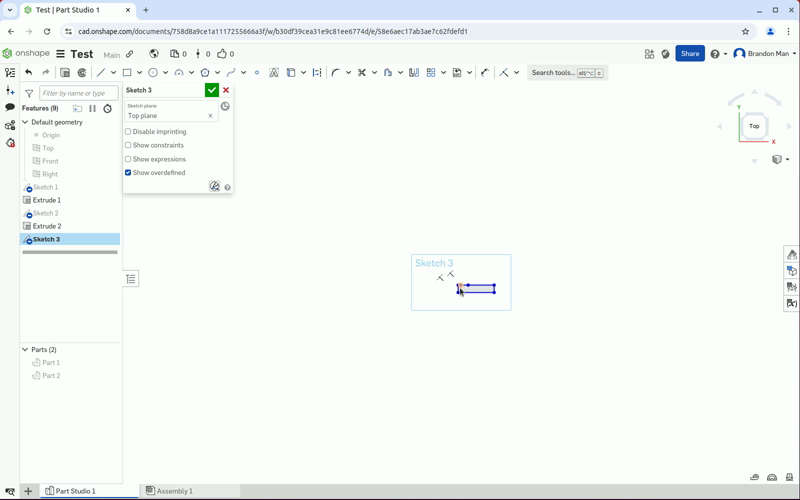
scroll(6)
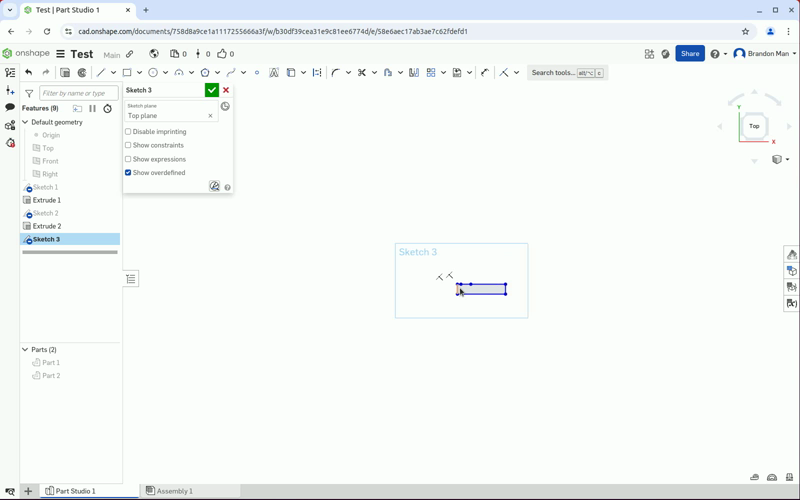
scroll(6)
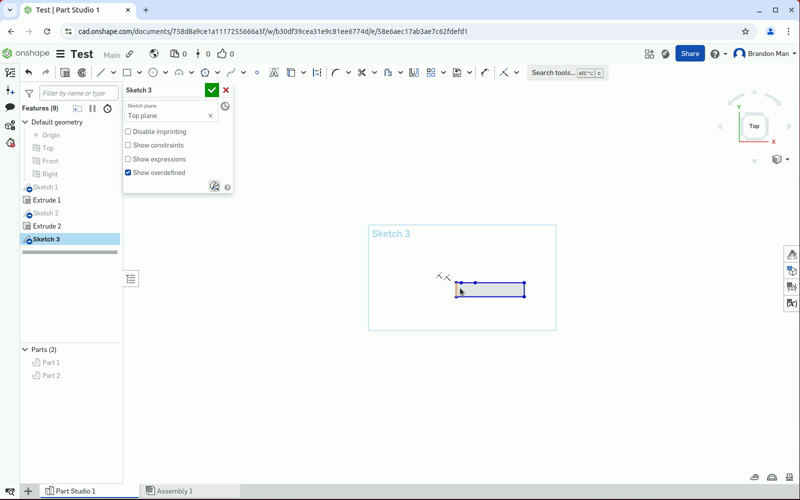
scroll(6)
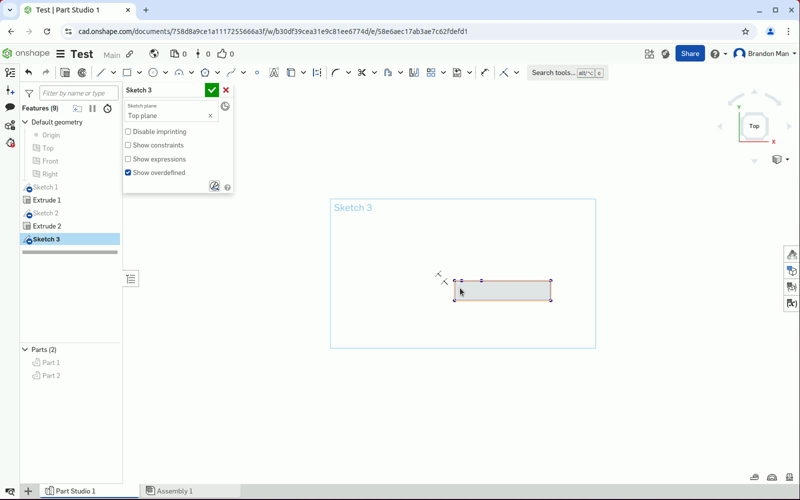
scroll(6)
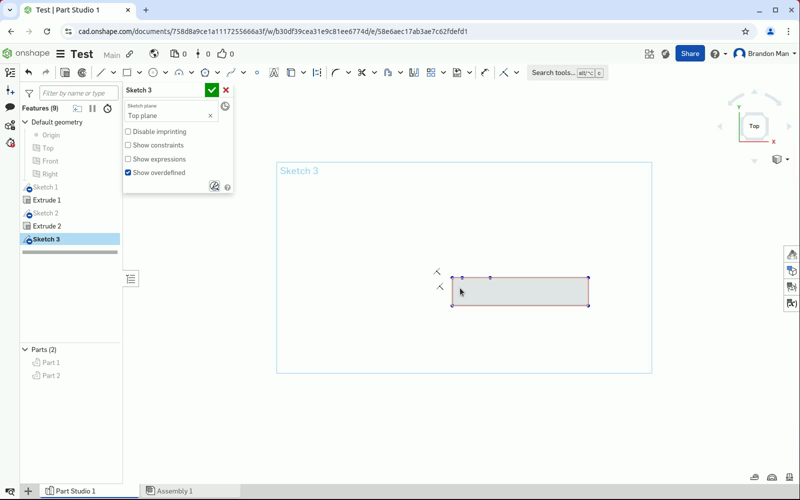
scroll(6)
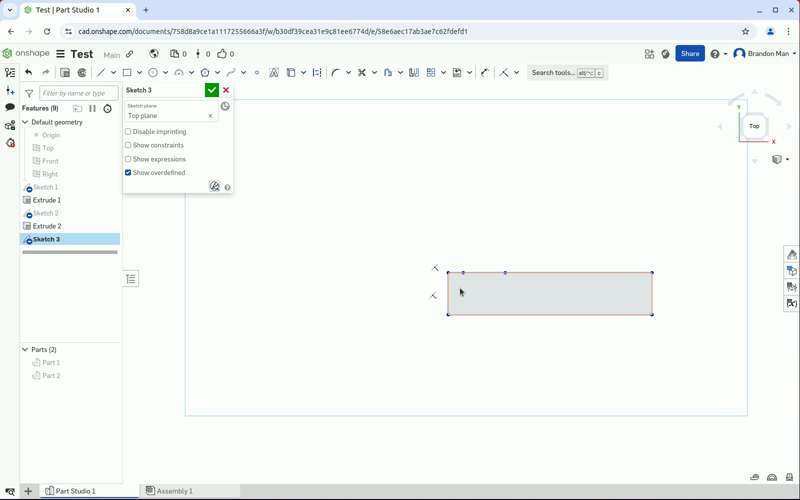
scroll(6)
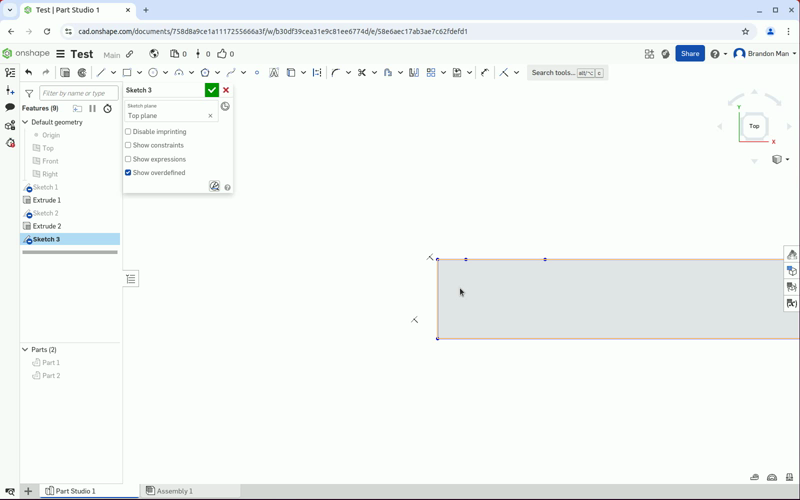
click(460, 287)
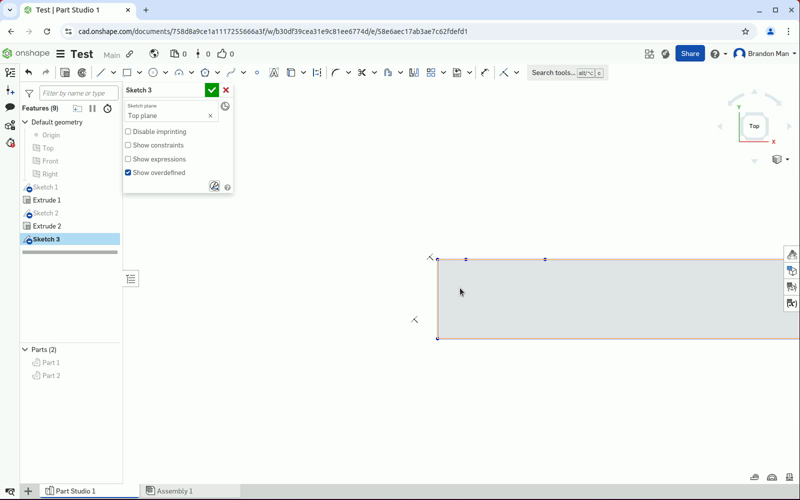
scroll(-6)
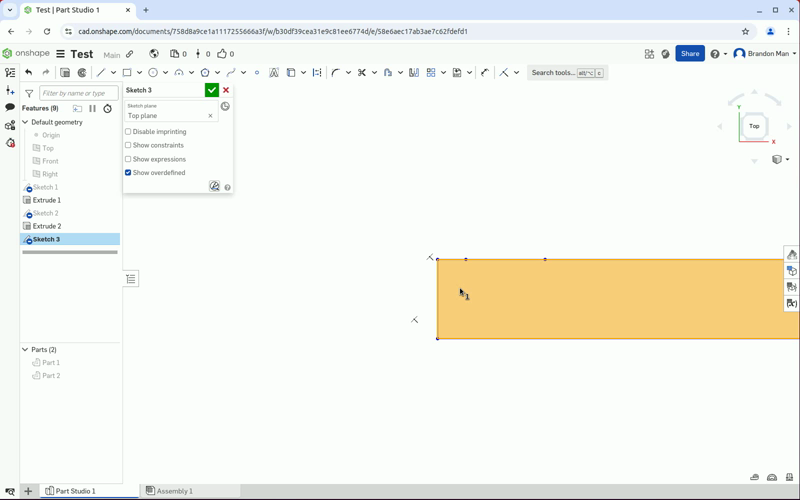
scroll(-6)
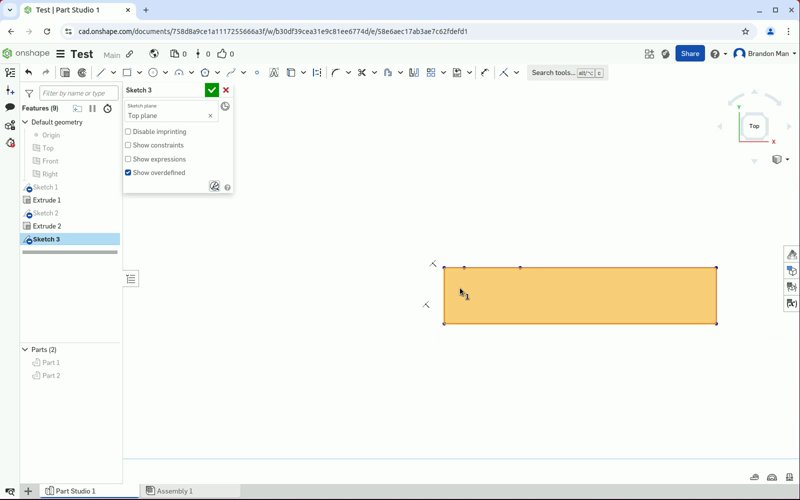
scroll(-6)
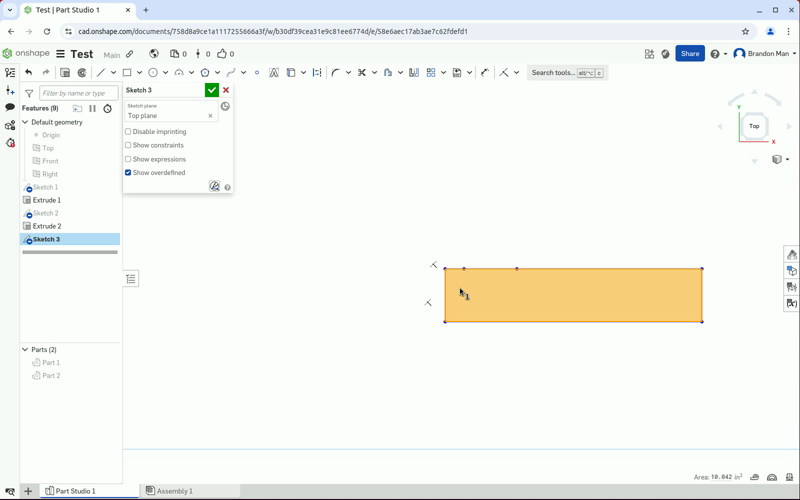
scroll(-6)
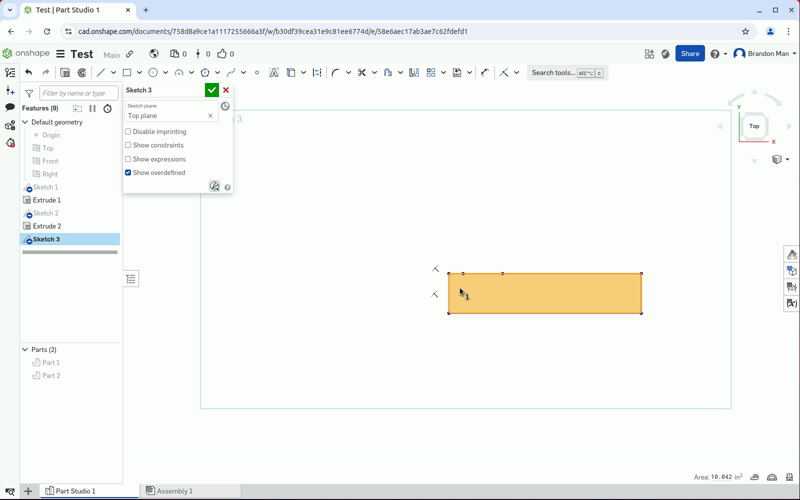
scroll(-6)
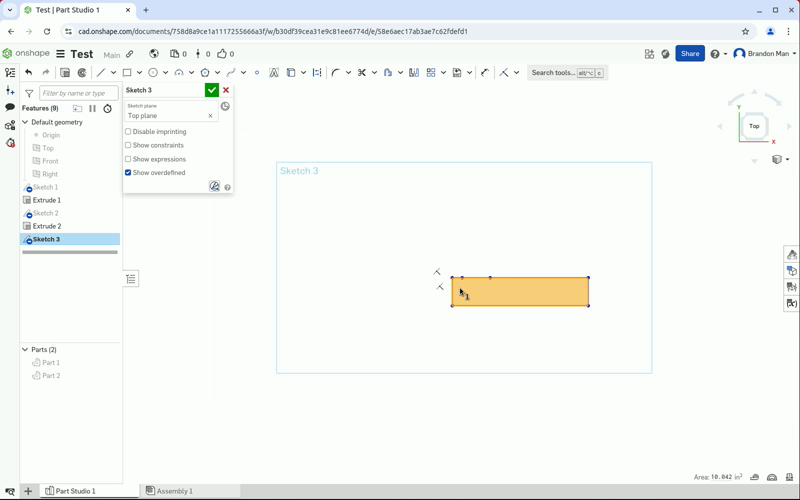
scroll(-6)
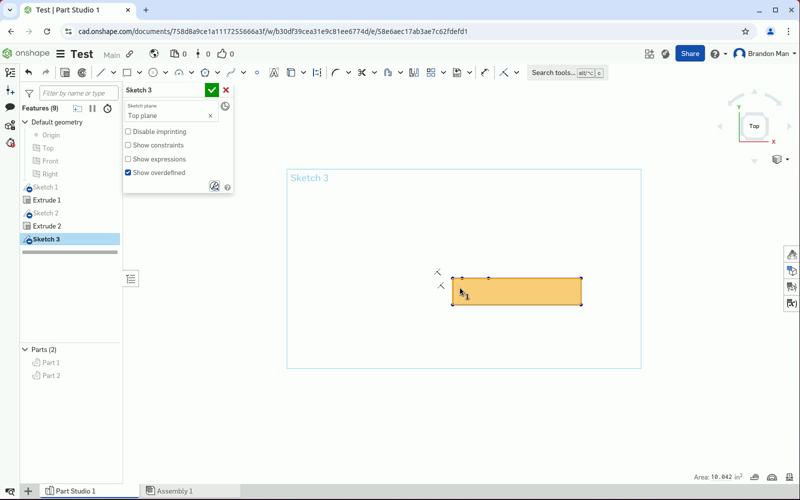
scroll(-6)
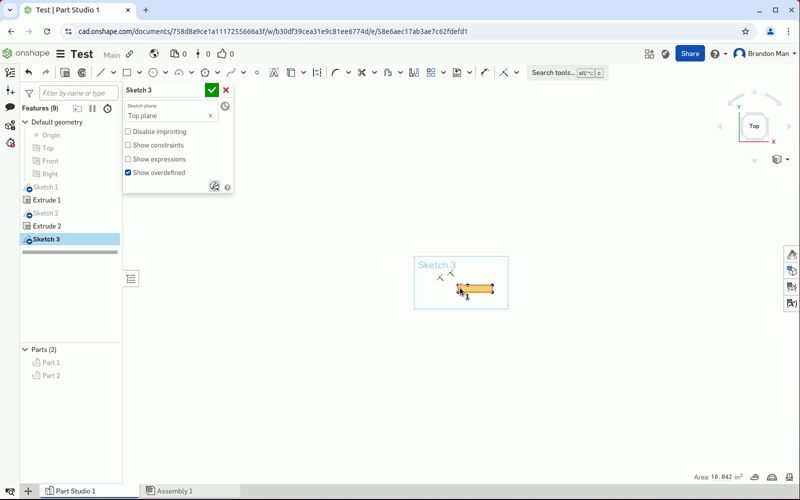
mouse_move(73, 352)
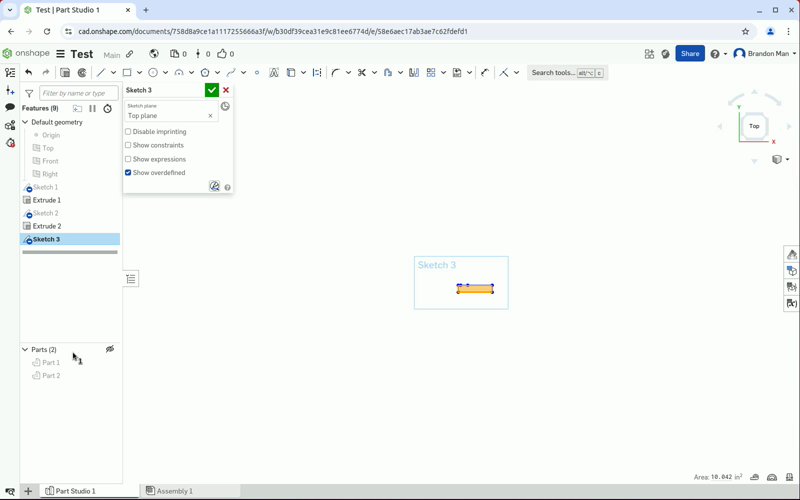
key(shift+y)
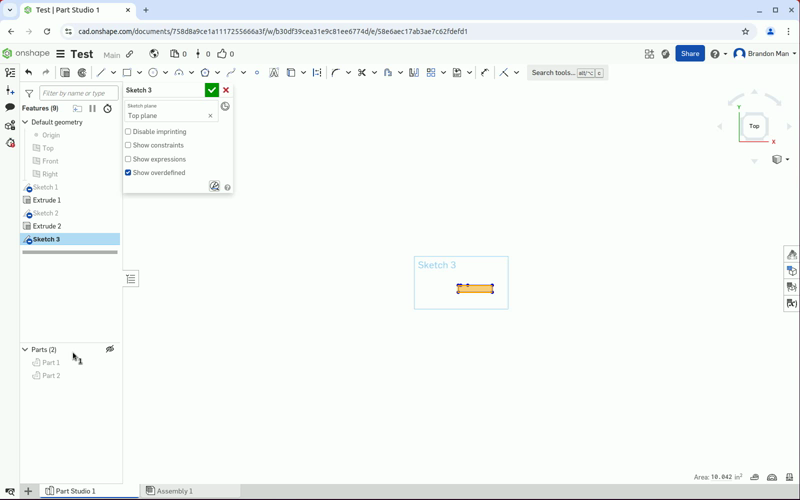
key(shift+e)
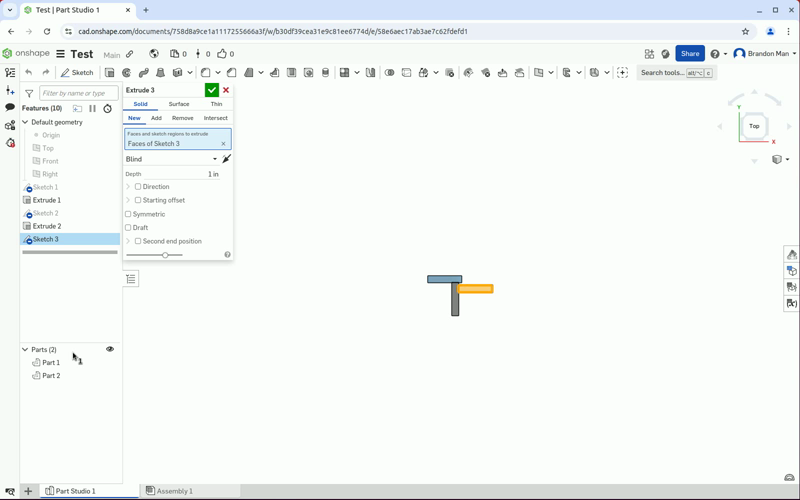
mouse_move(143, 106)
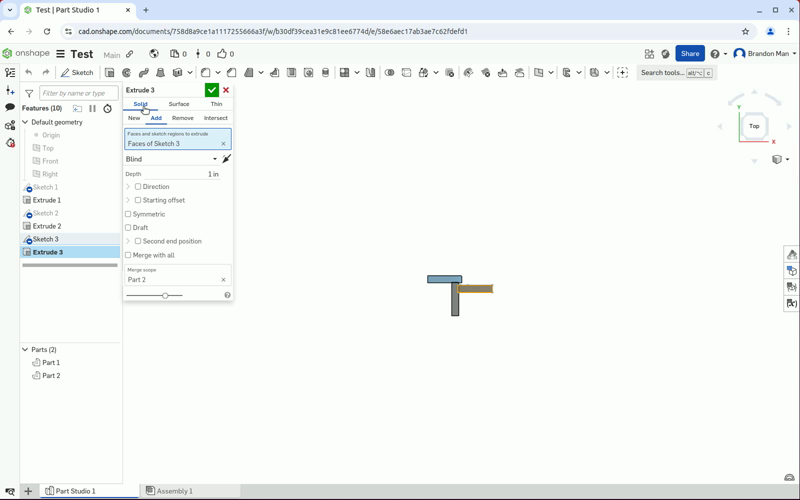
click(143, 106)
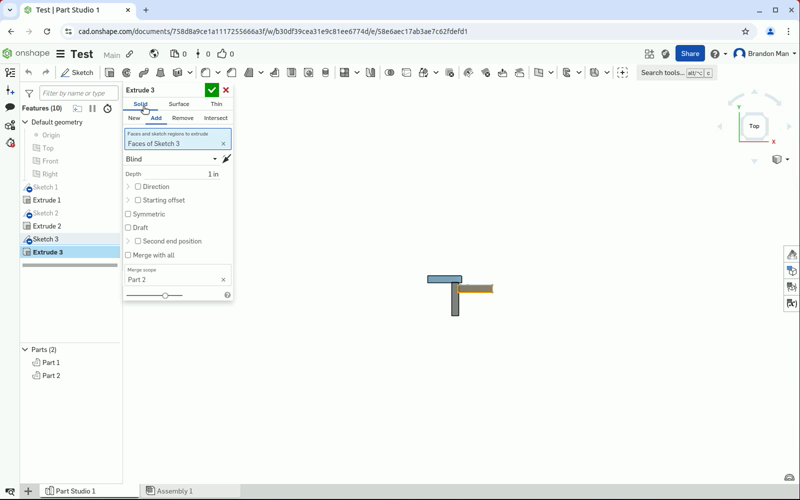
mouse_move(137, 120)
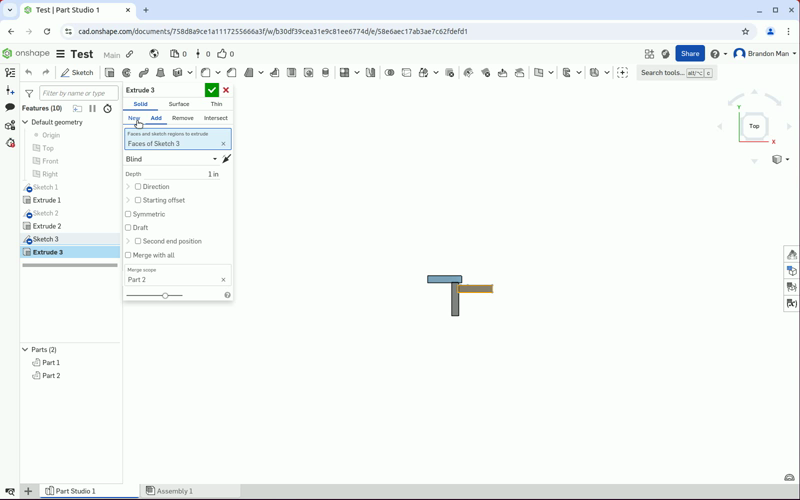
click(137, 120)
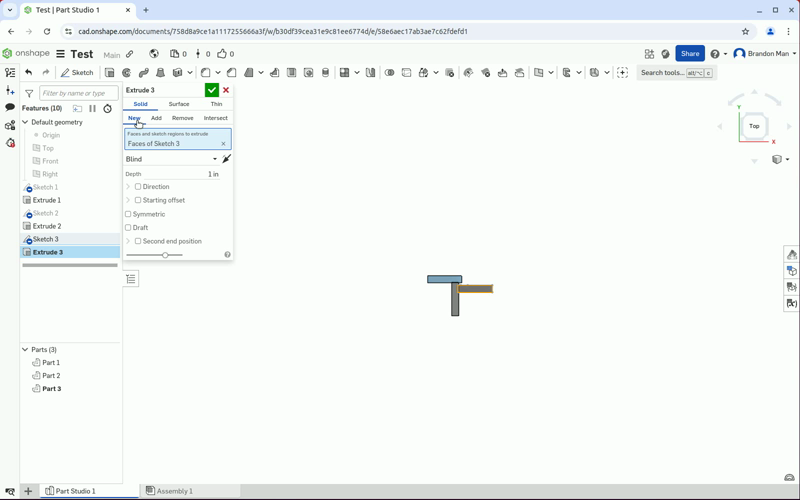
key(tab, 4)
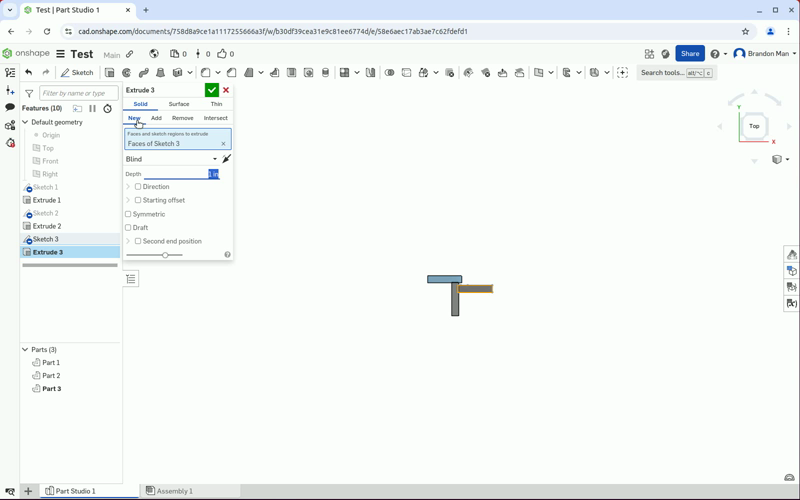
text(23.108)
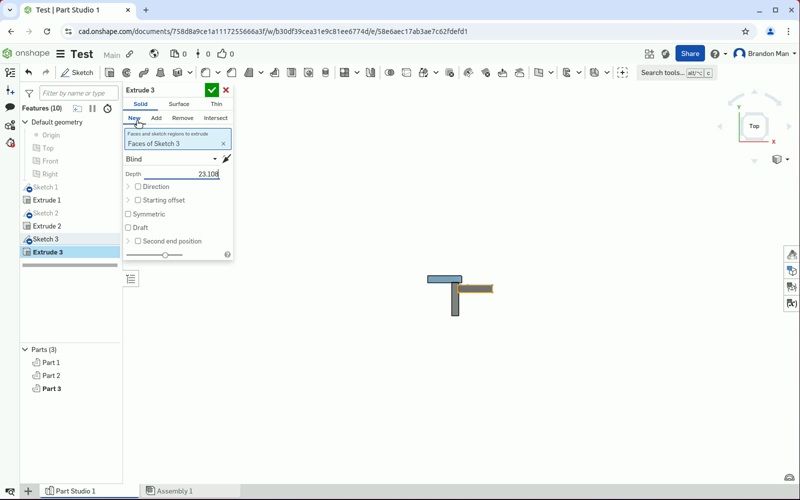
key(enter)
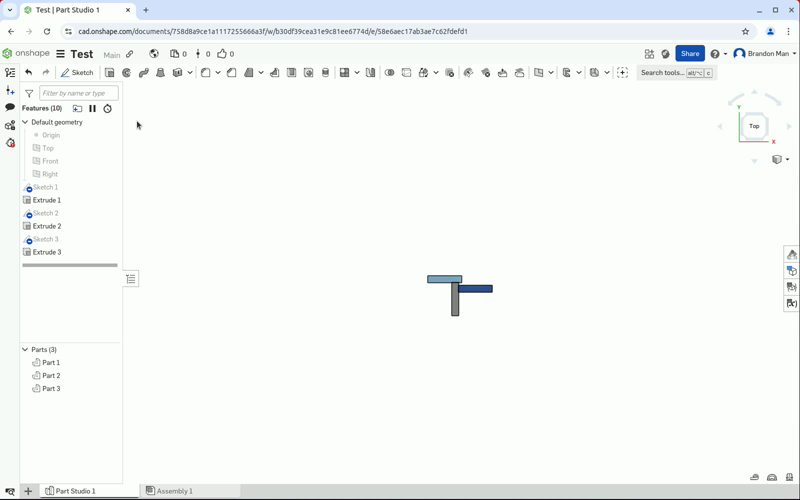
key(shift+h)
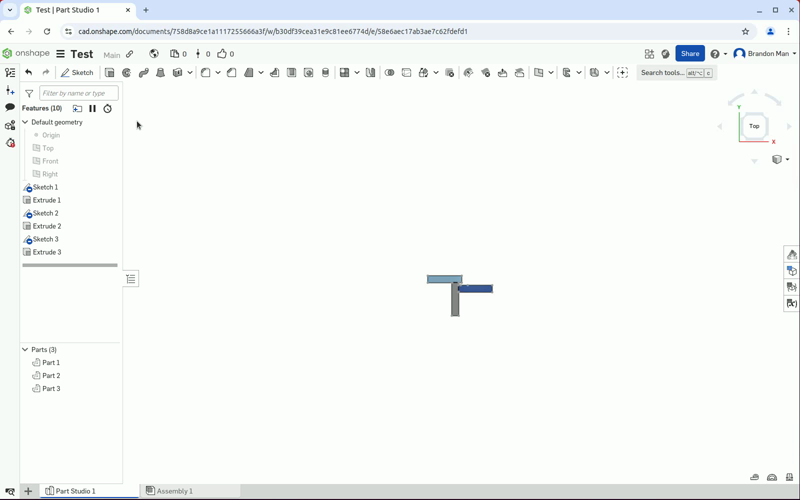
key(shift+h)
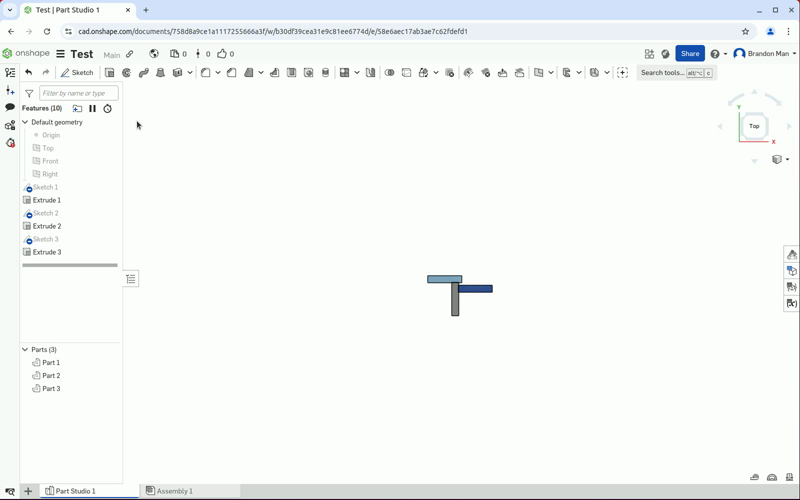
mouse_move(73, 189)
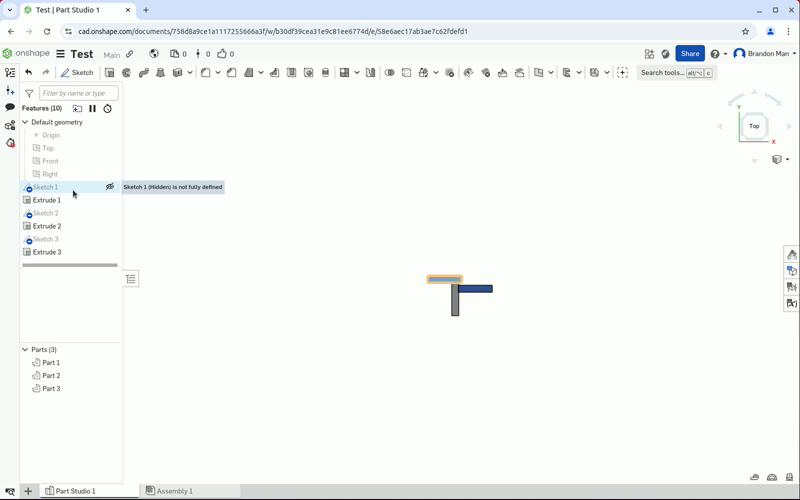
click(73, 189)
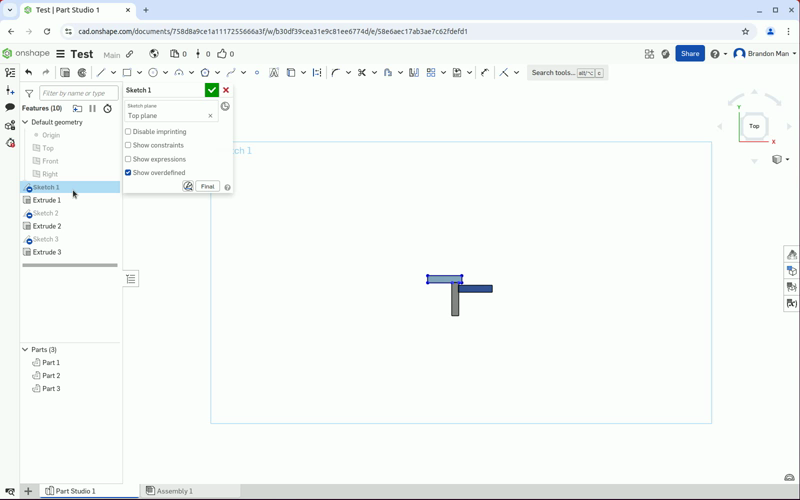
mouse_move(229, 92)
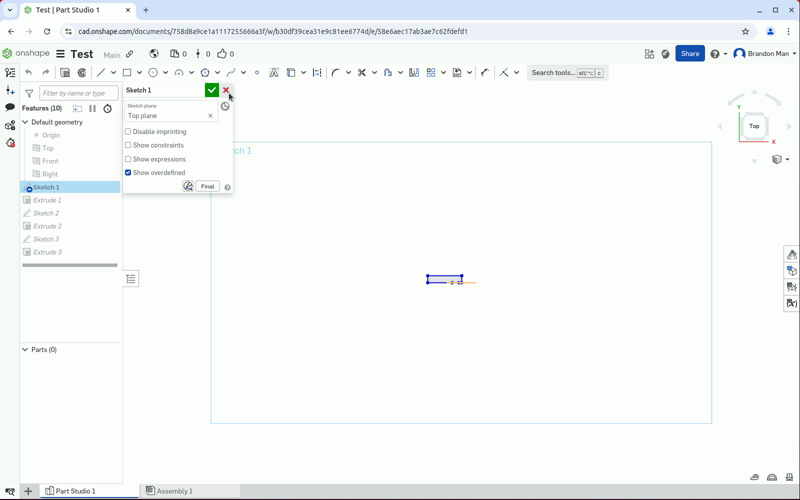
click(229, 92)
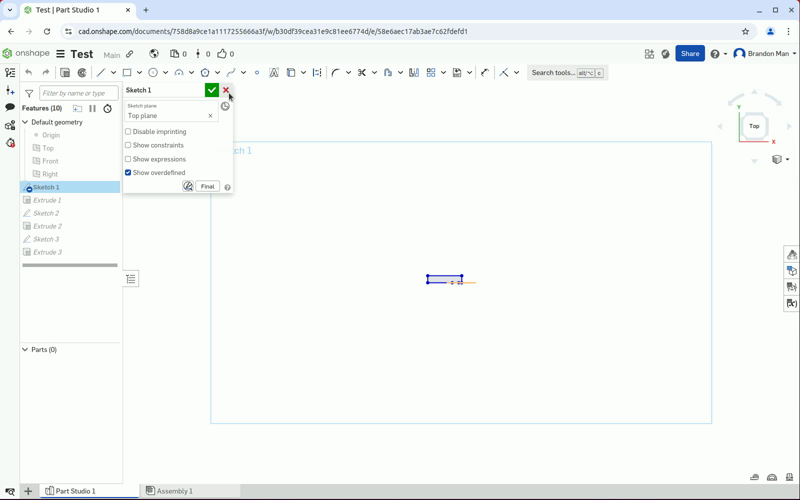
key(shift+s)
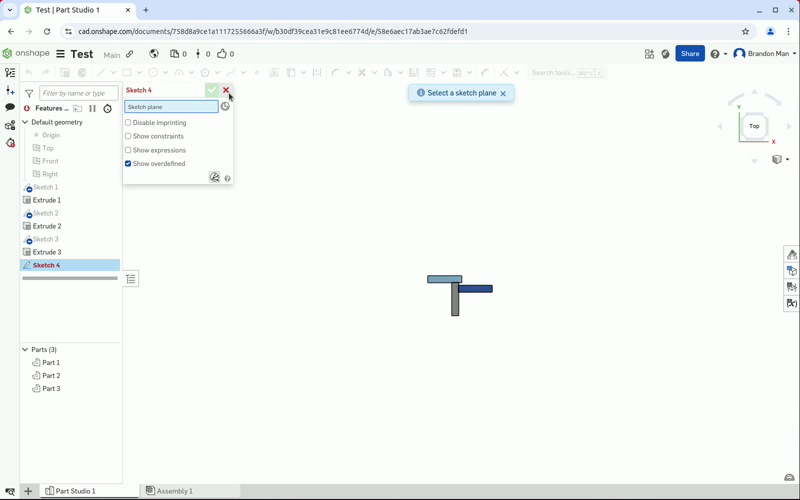
mouse_move(73, 150)
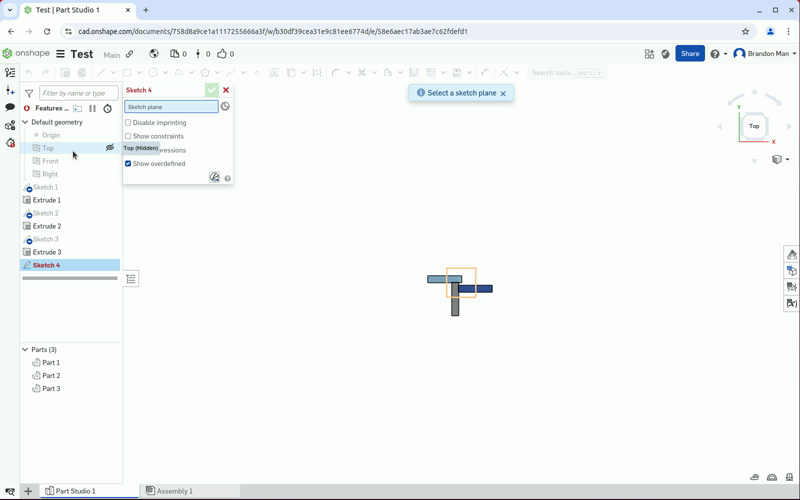
click(73, 150)
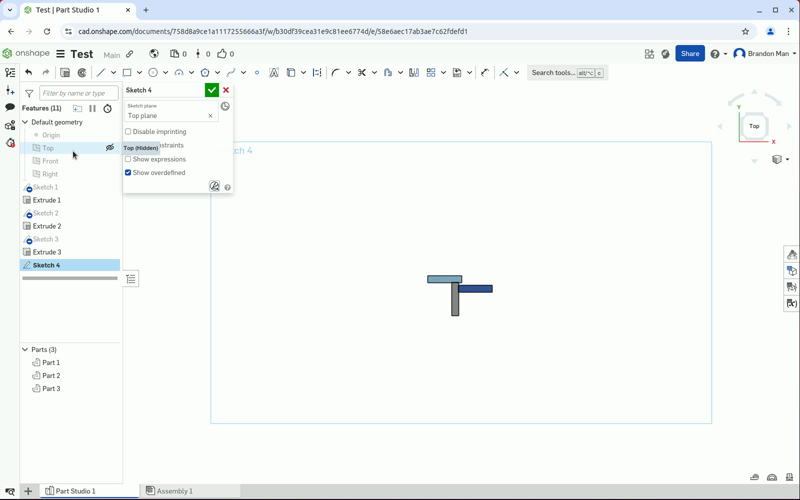
mouse_move(73, 352)
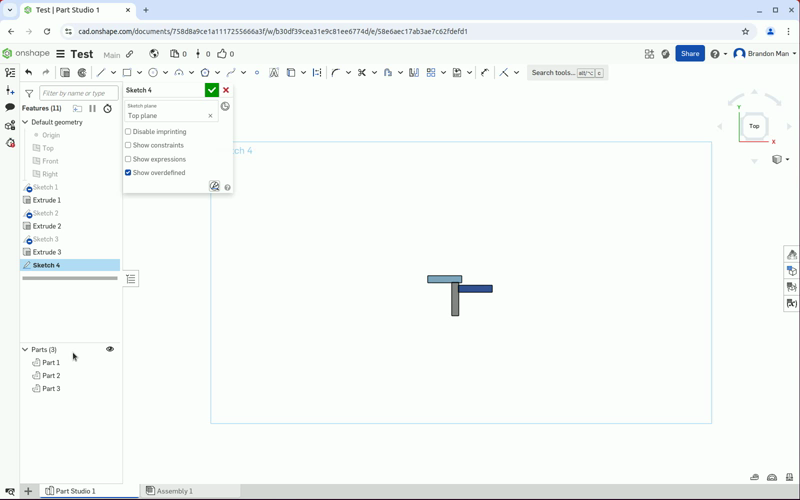
key(y)
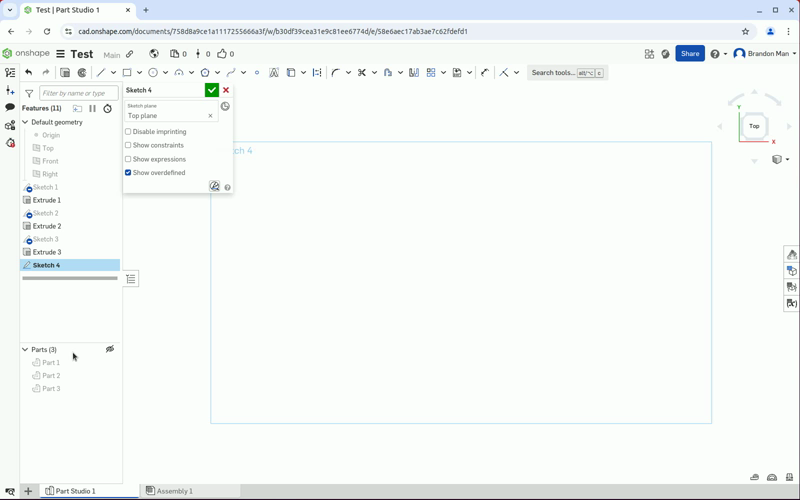
key(l)
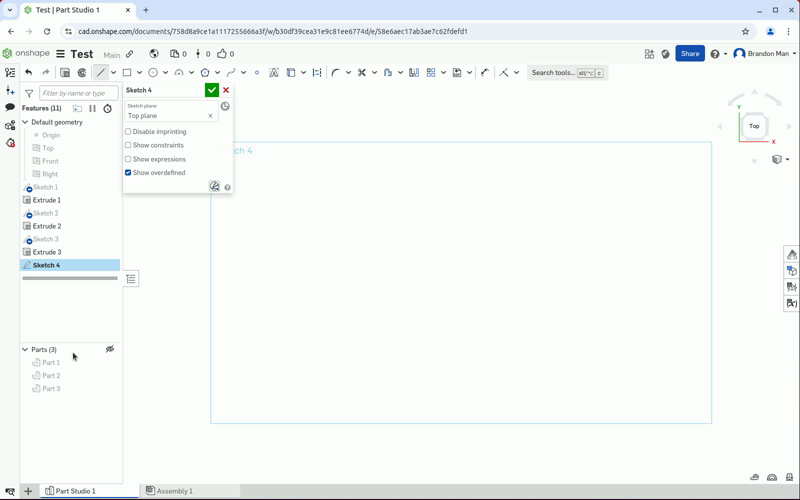
key_down(shift)
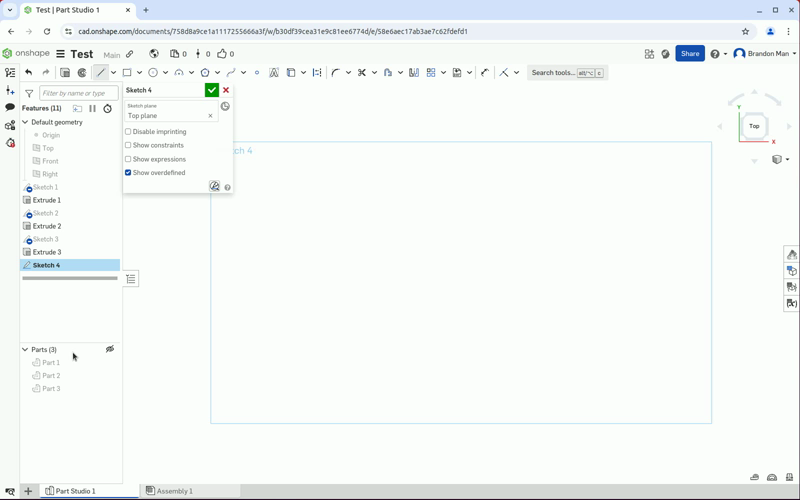
mouse_move(460, 285)
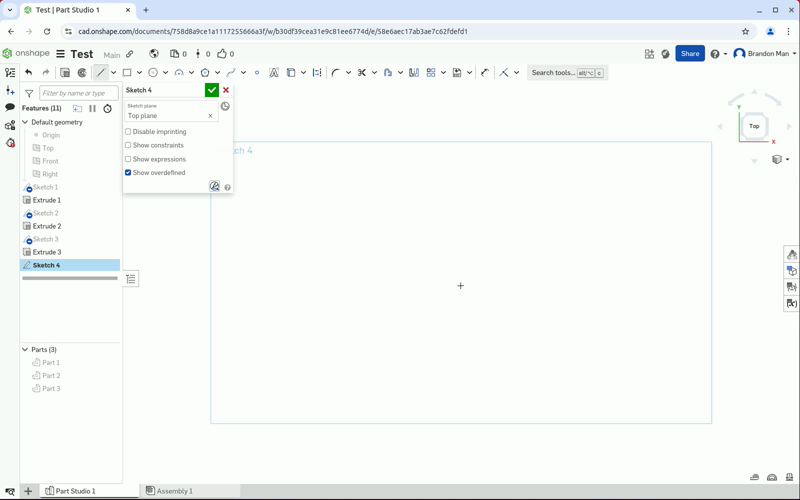
click(460, 285)
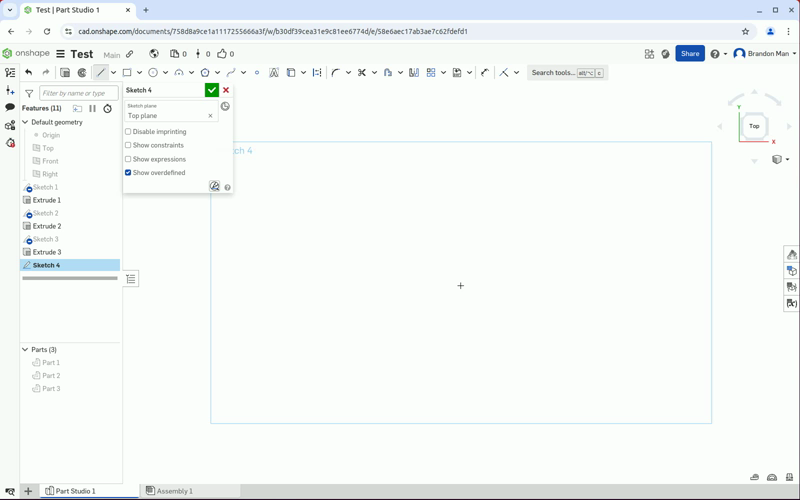
key_up(shift)
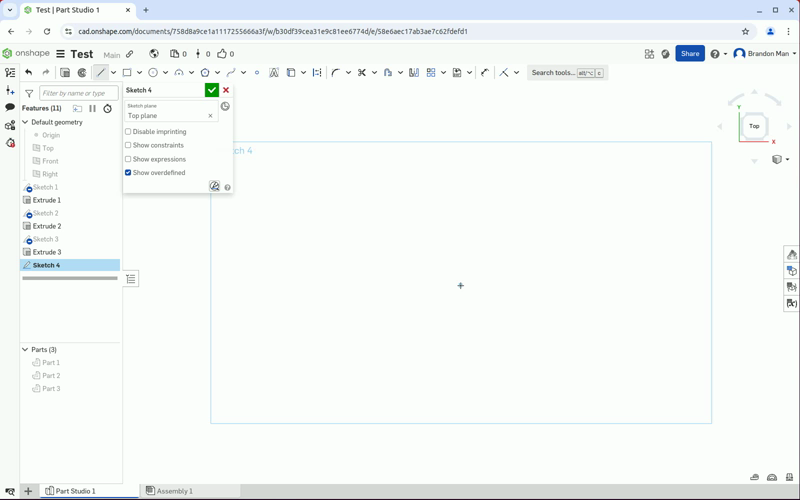
key_down(shift)
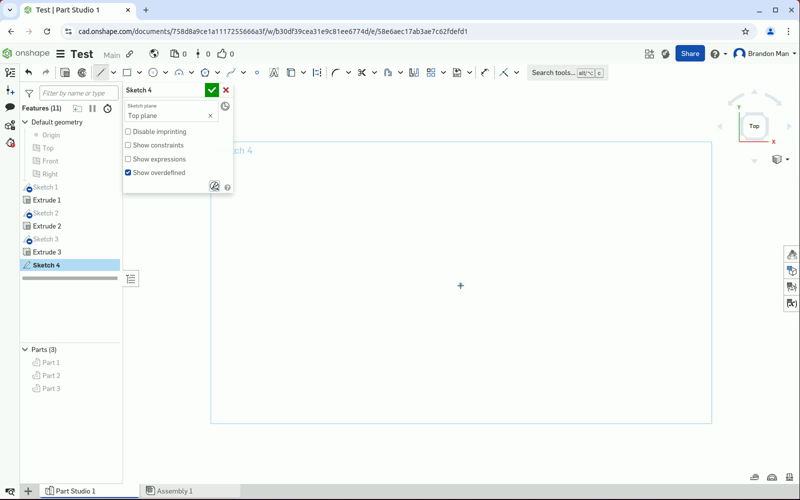
mouse_move(490, 285)
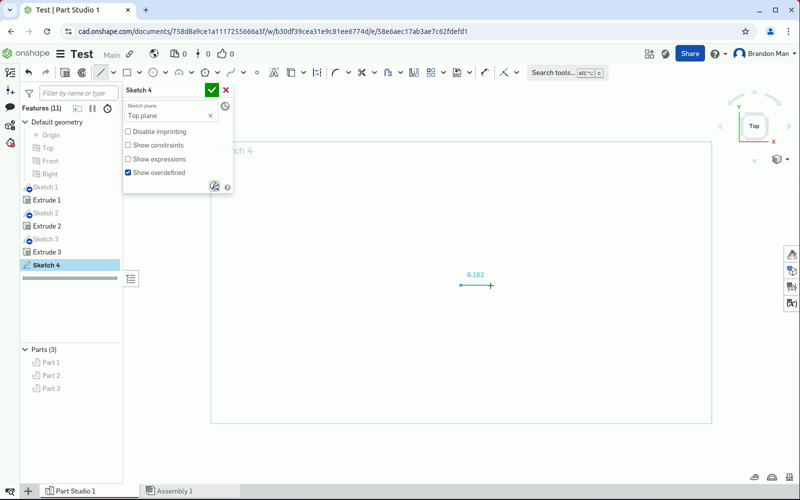
mouse_move(467, 285)
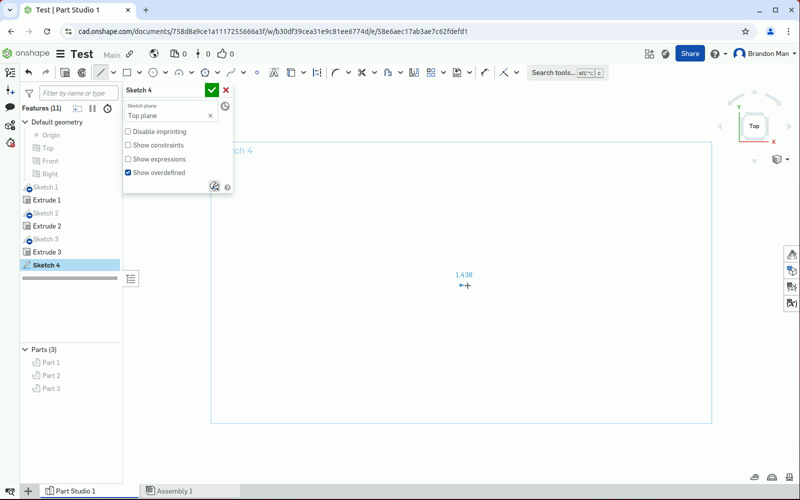
scroll(6)
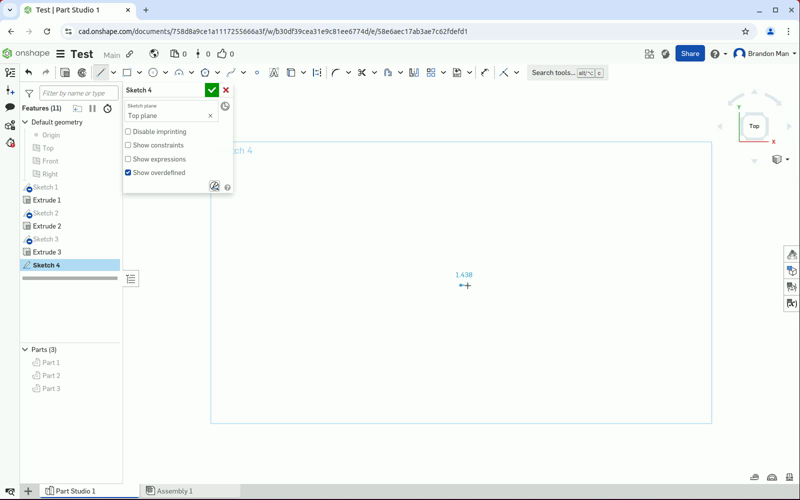
scroll(6)
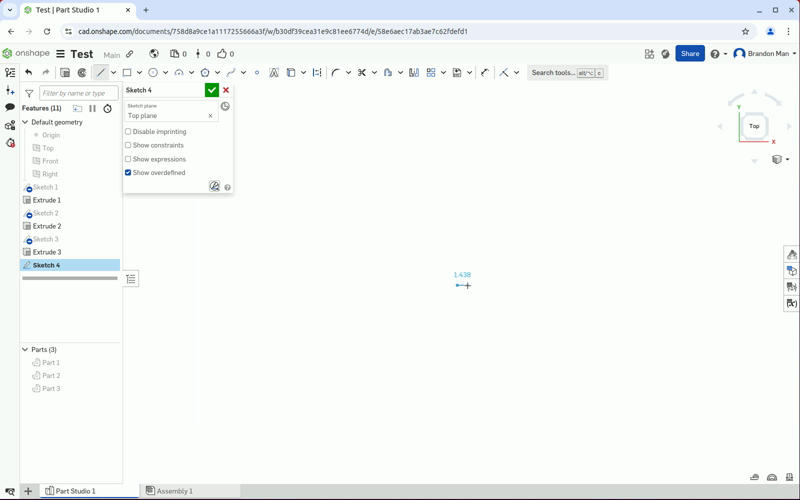
scroll(6)
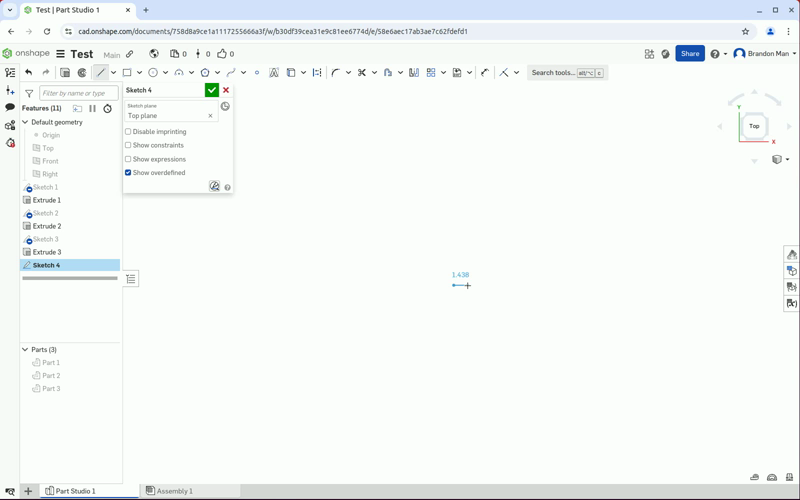
scroll(6)
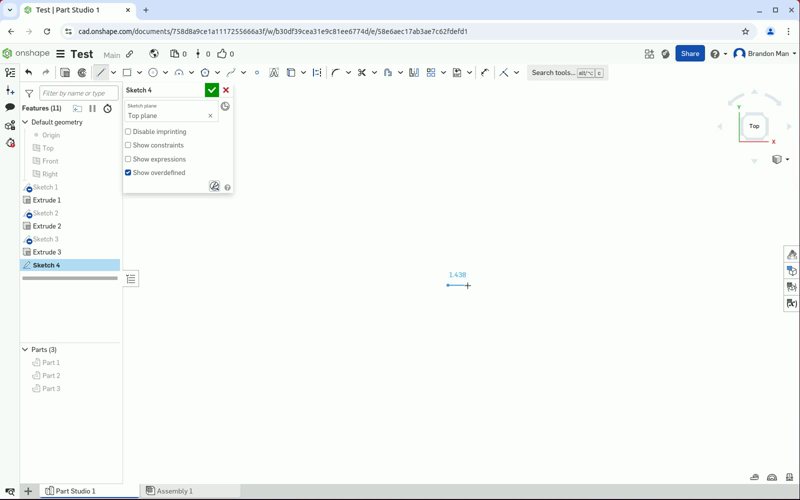
scroll(6)
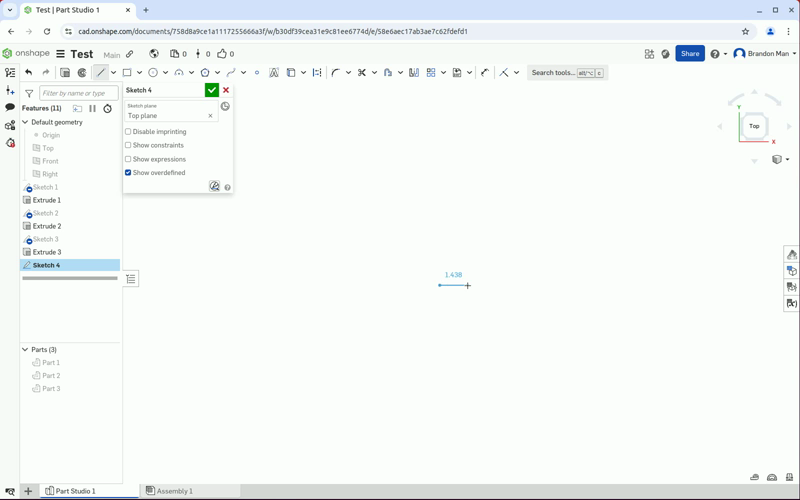
scroll(6)
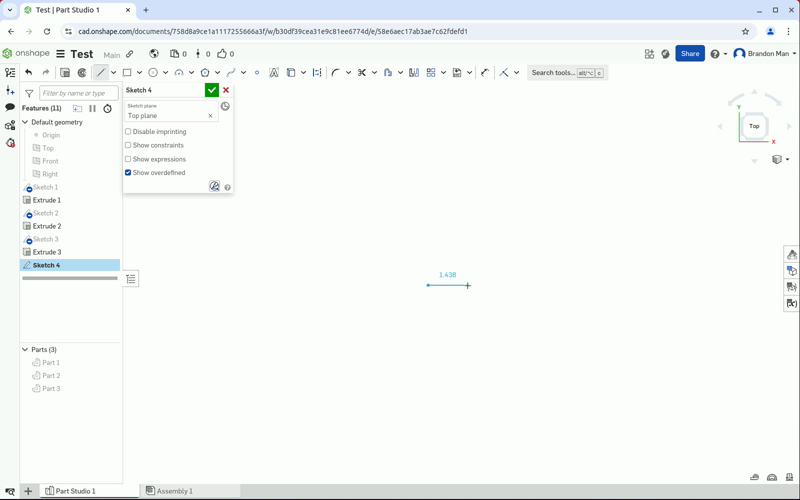
scroll(6)
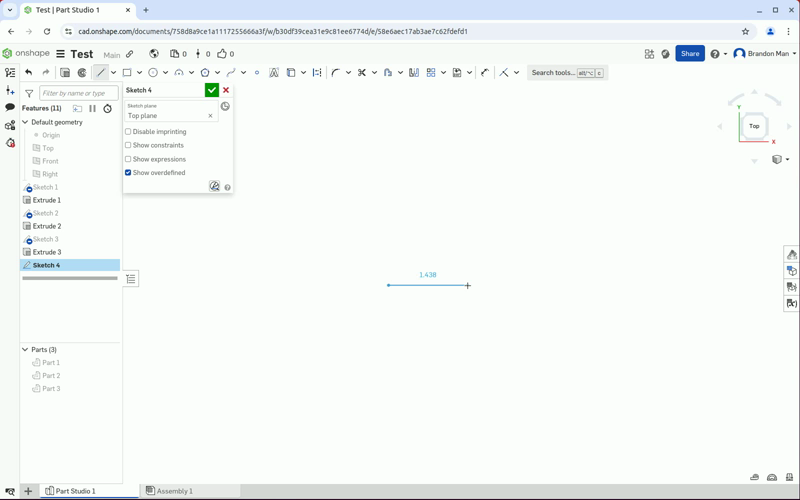
click(467, 285)
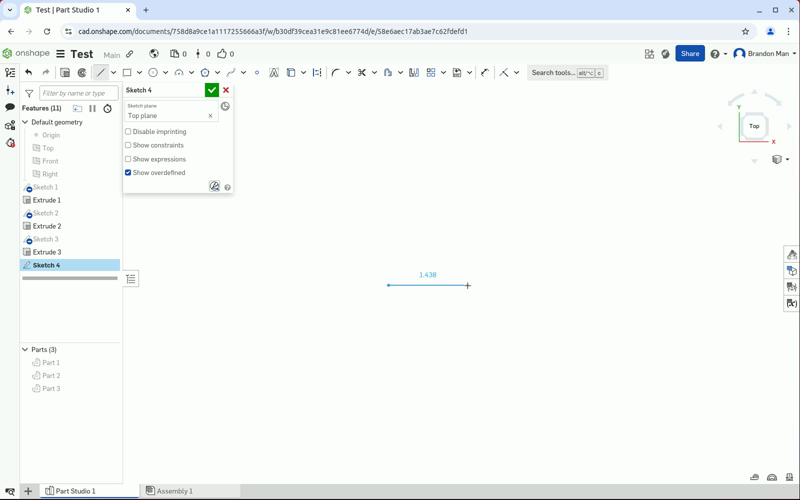
scroll(-6)
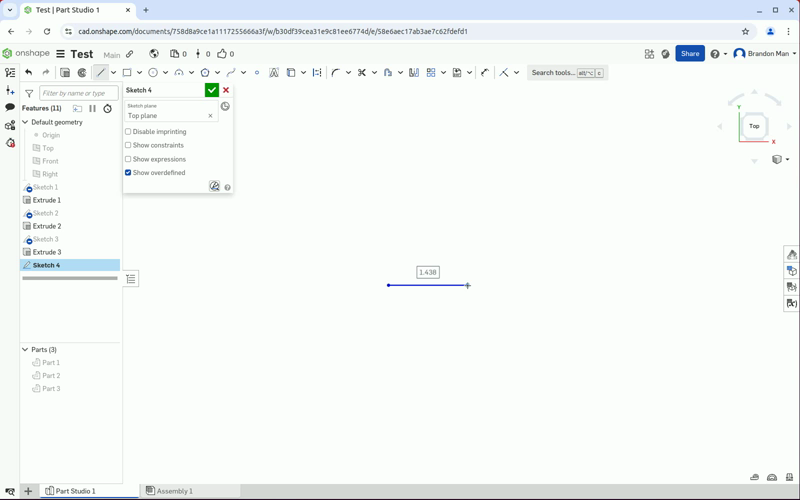
scroll(-6)
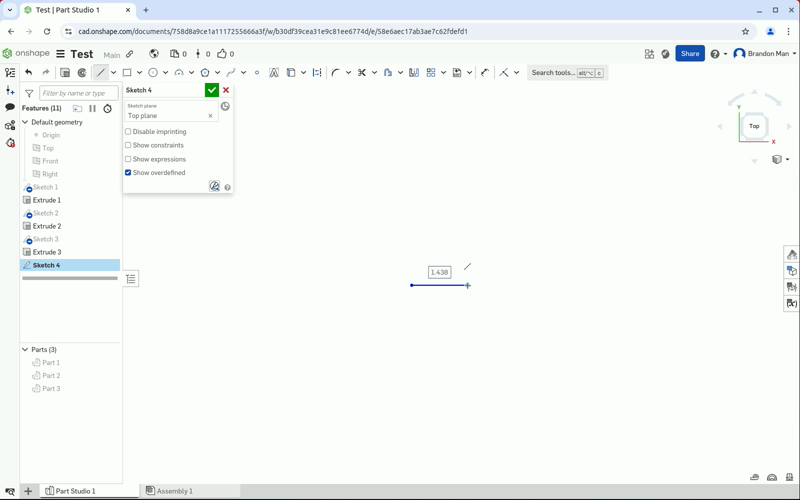
scroll(-6)
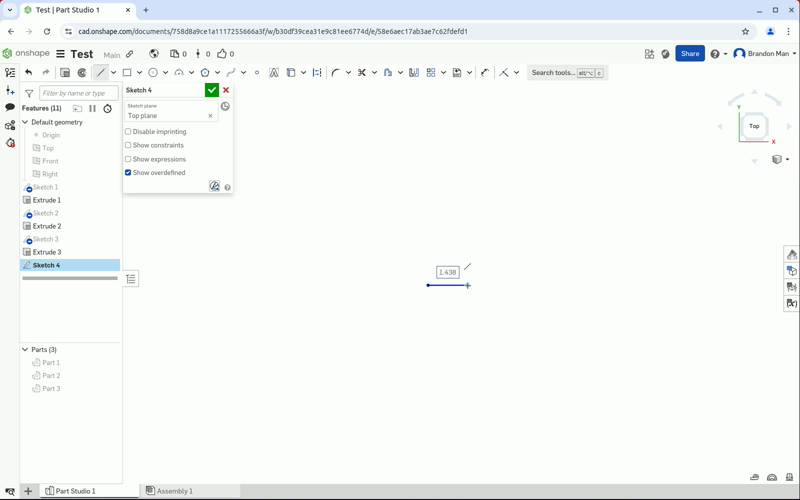
scroll(-6)
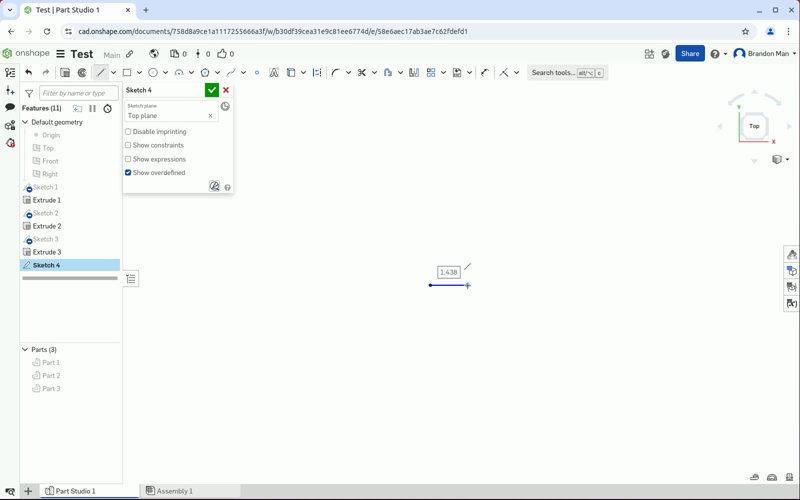
scroll(-6)
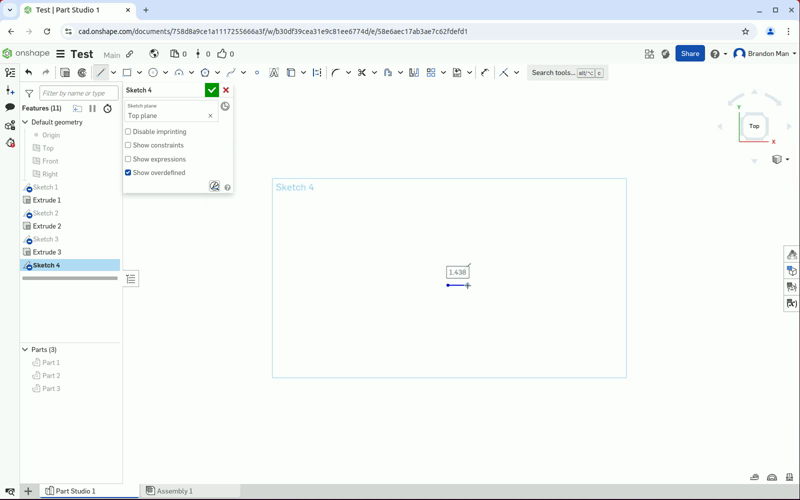
scroll(-6)
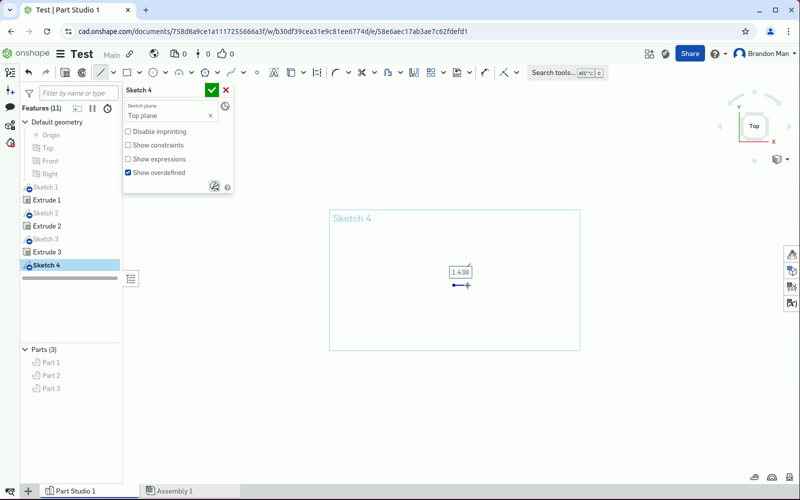
scroll(-6)
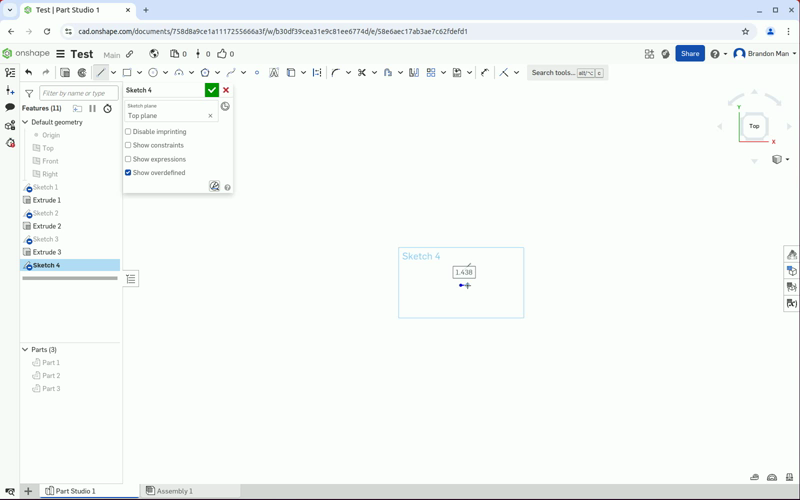
key_up(shift)
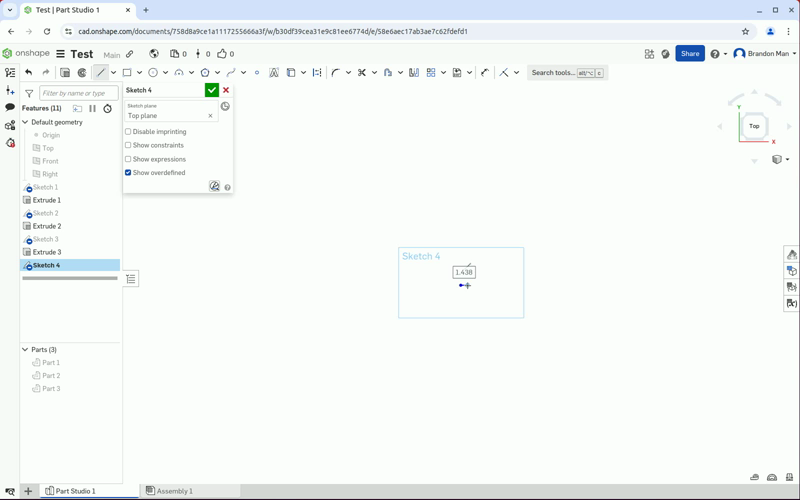
key_down(shift)
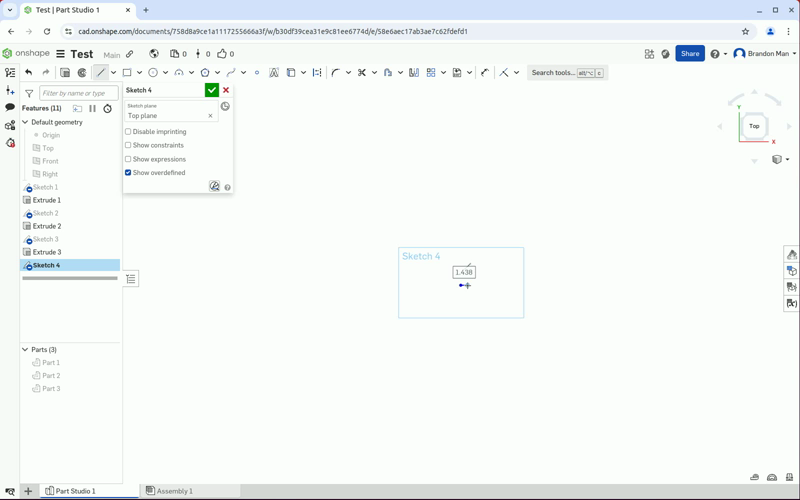
mouse_move(498, 285)
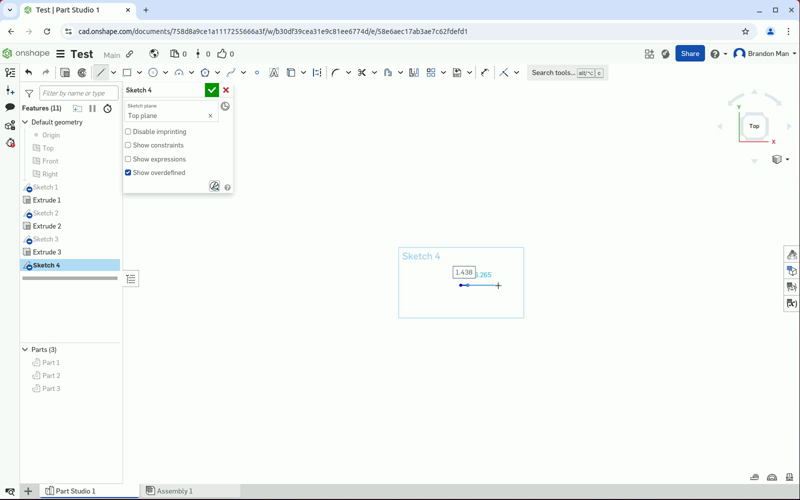
mouse_move(467, 251)
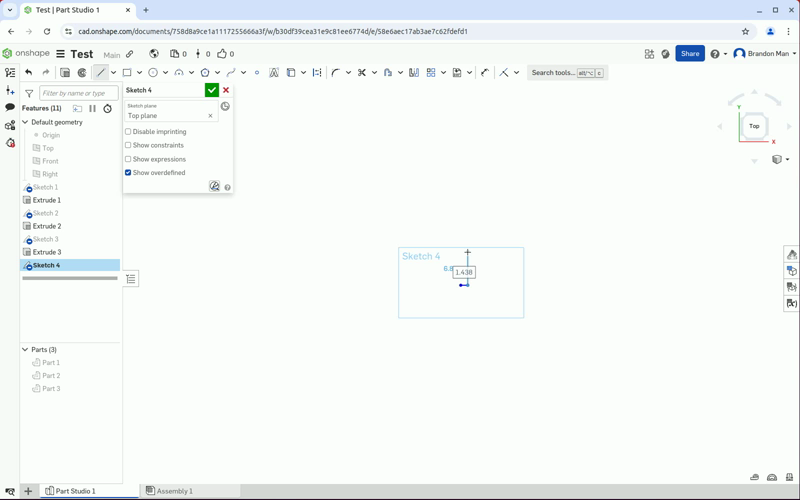
click(467, 251)
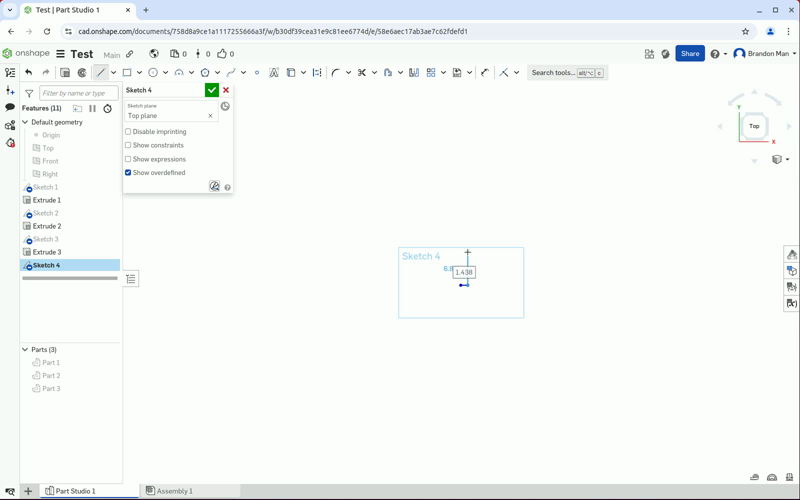
key_up(shift)
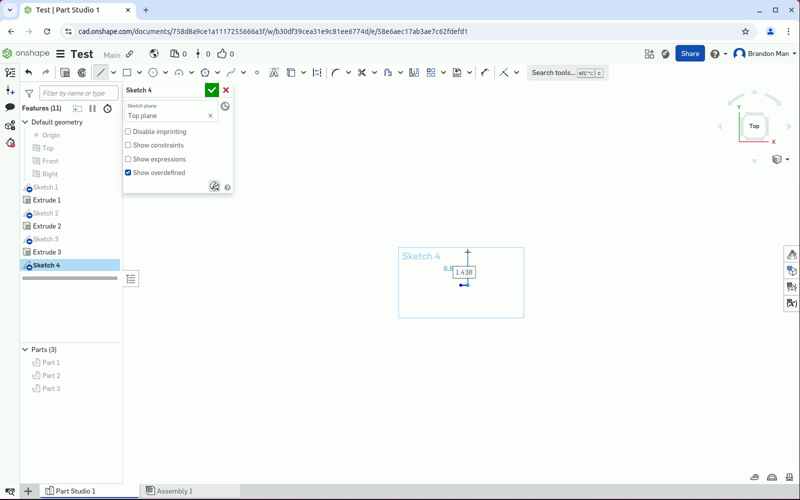
key_down(shift)
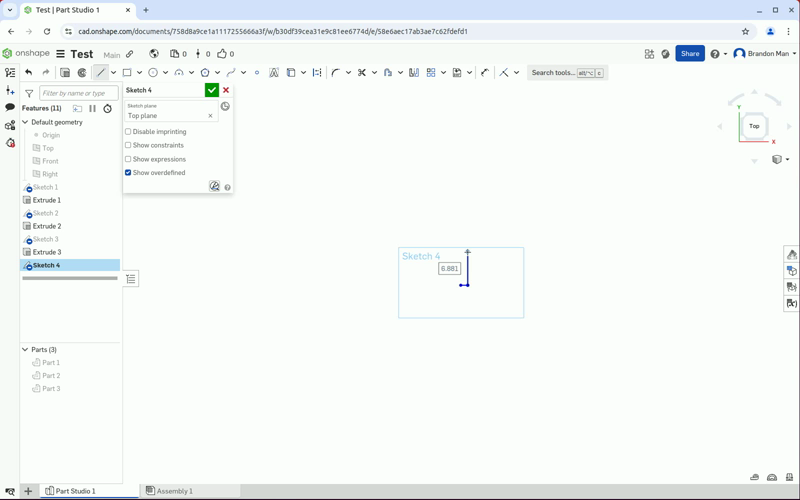
mouse_move(498, 251)
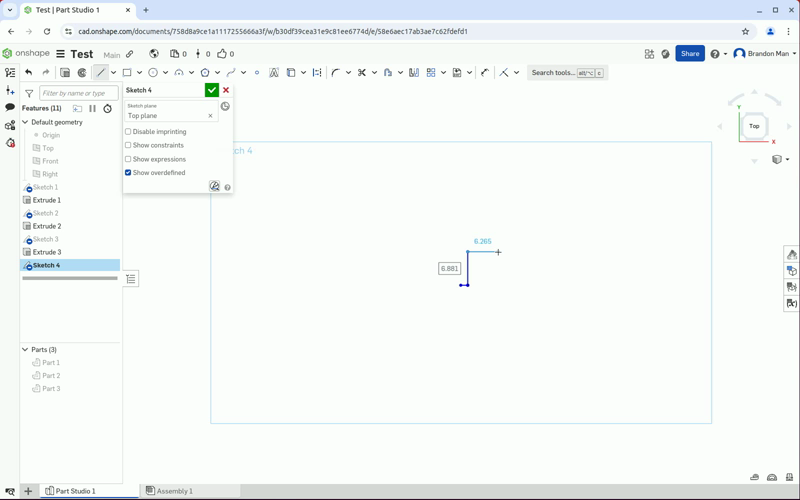
mouse_move(460, 251)
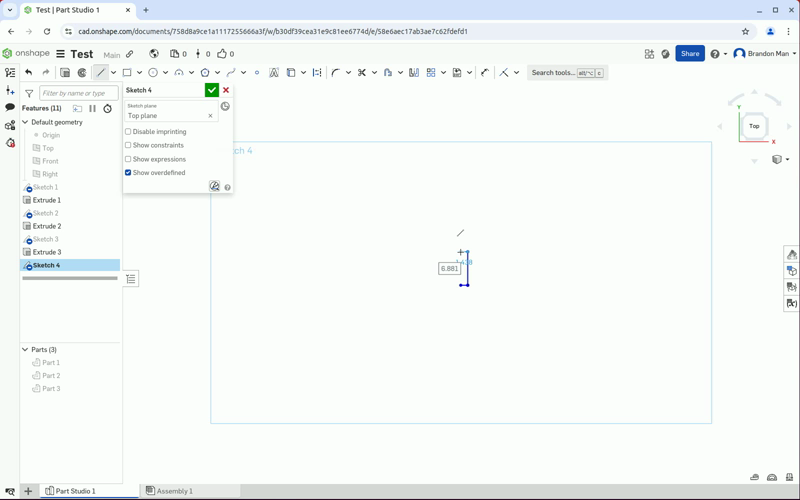
scroll(6)
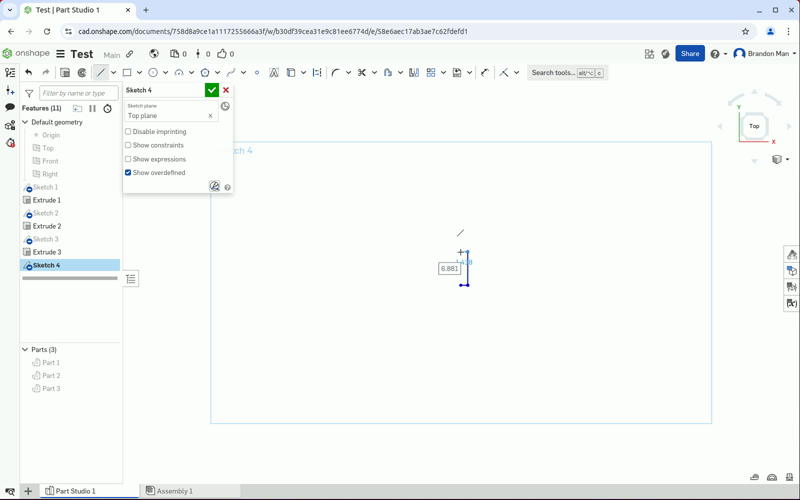
scroll(6)
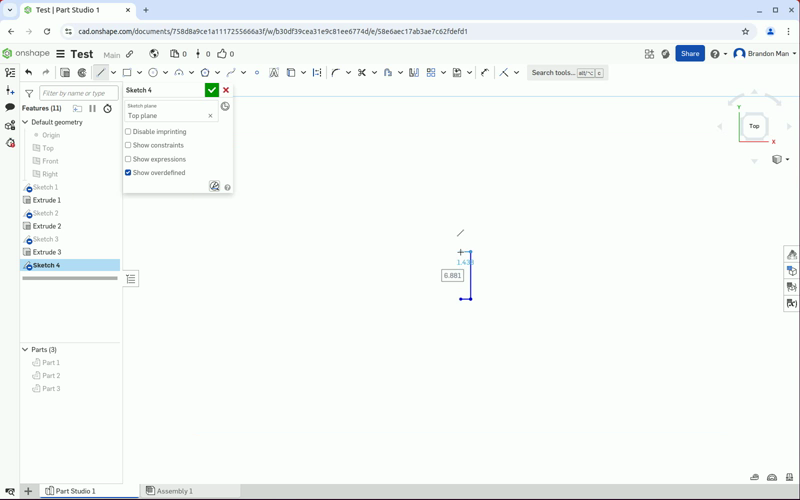
scroll(6)
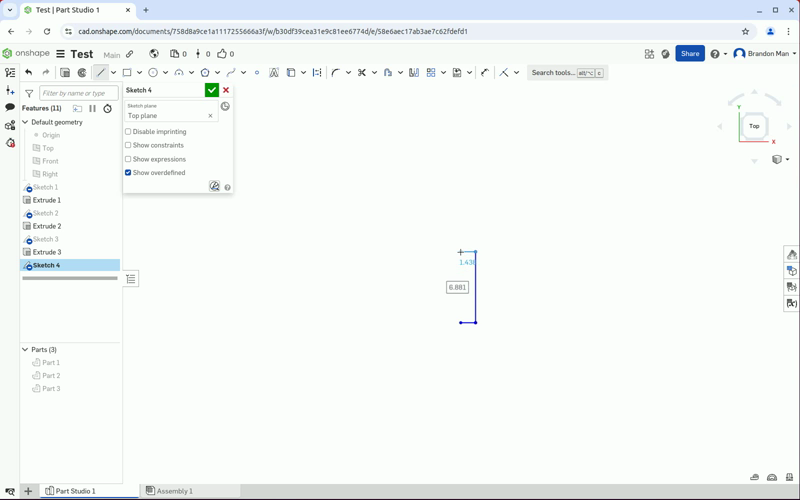
scroll(6)
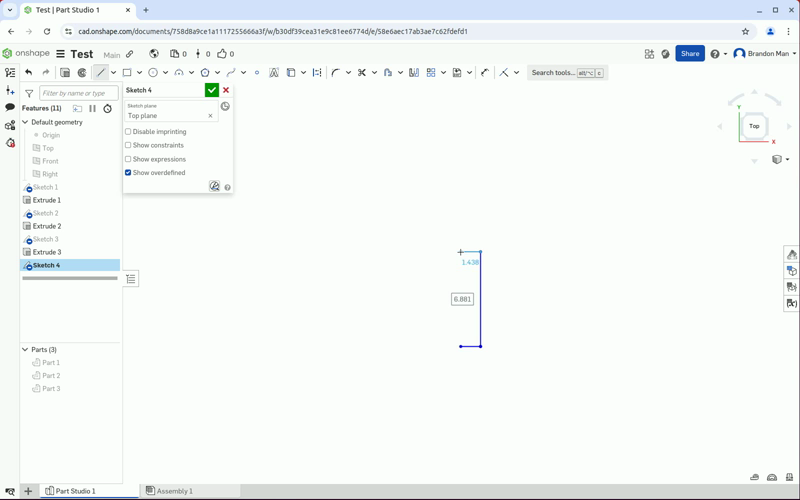
scroll(6)
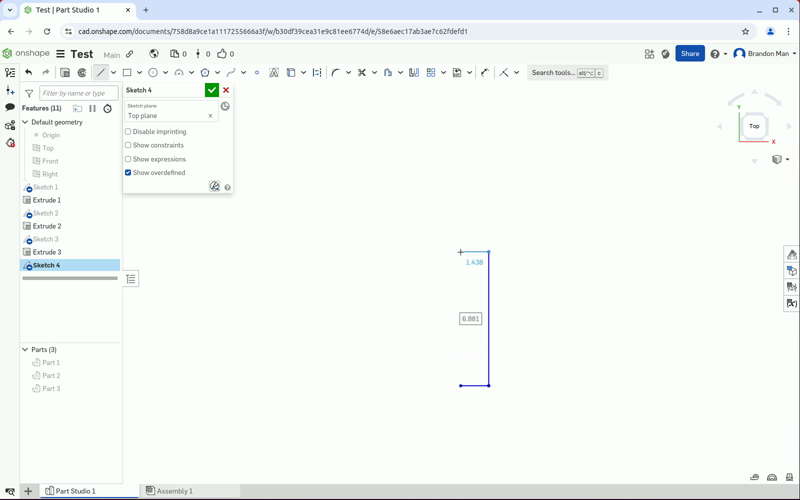
scroll(6)
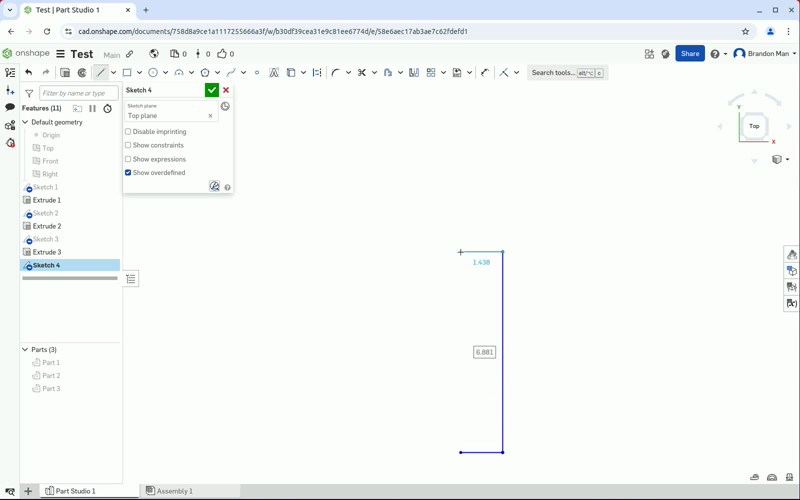
scroll(6)
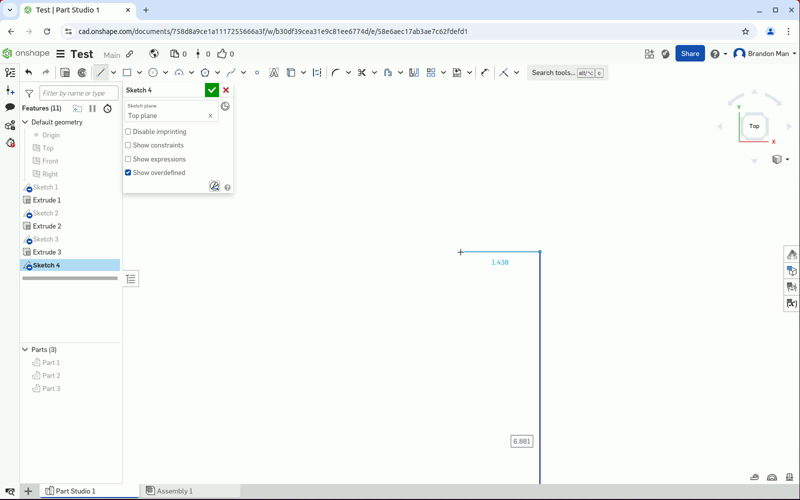
click(460, 251)
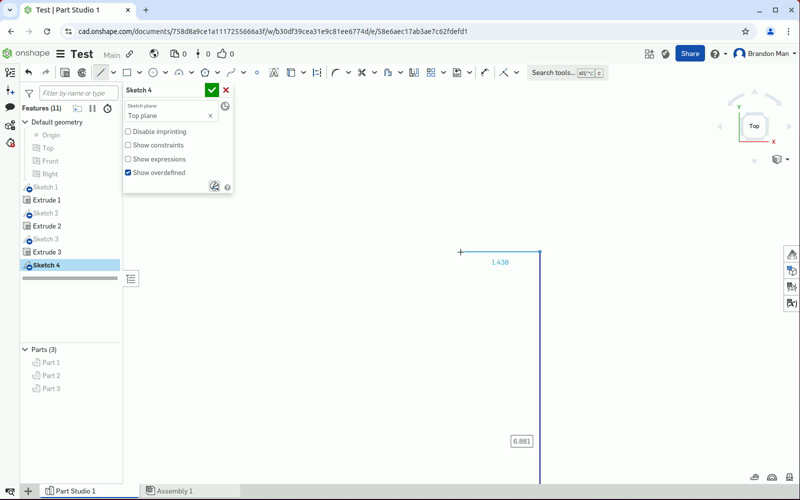
scroll(-6)
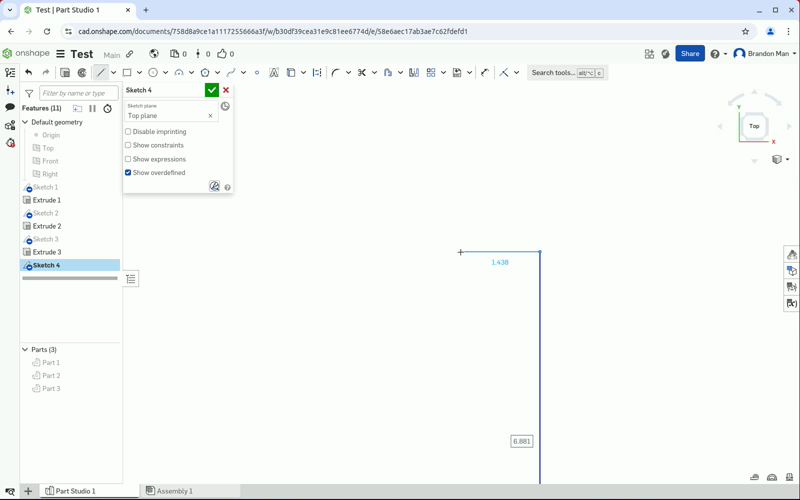
scroll(-6)
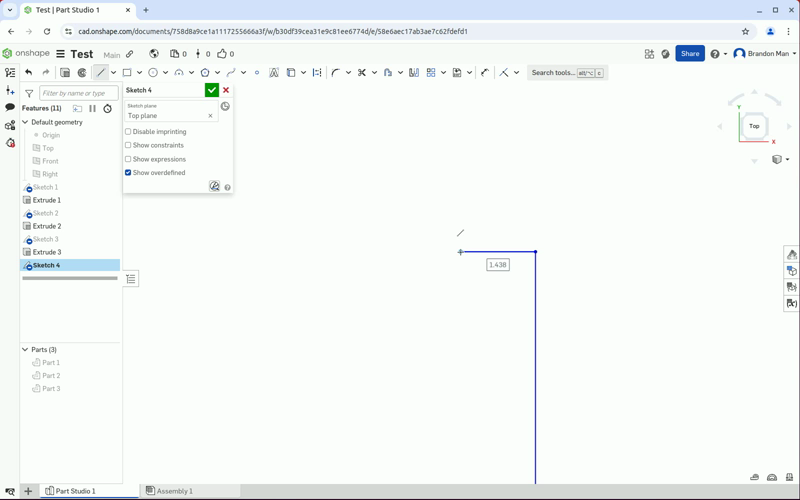
scroll(-6)
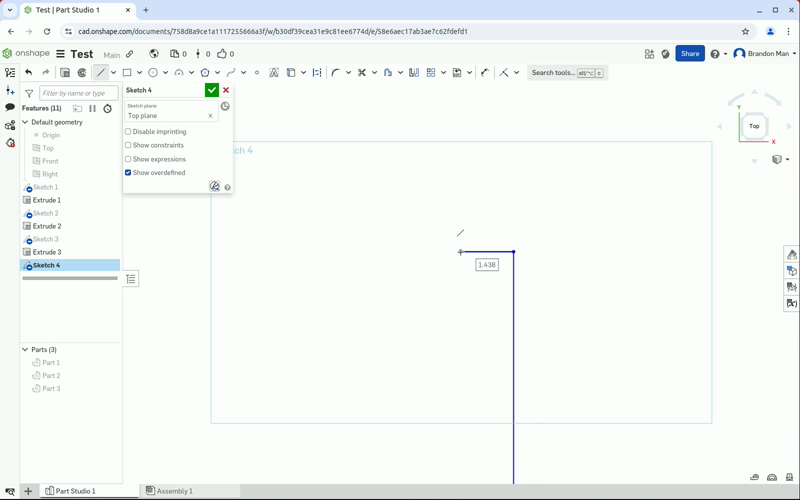
scroll(-6)
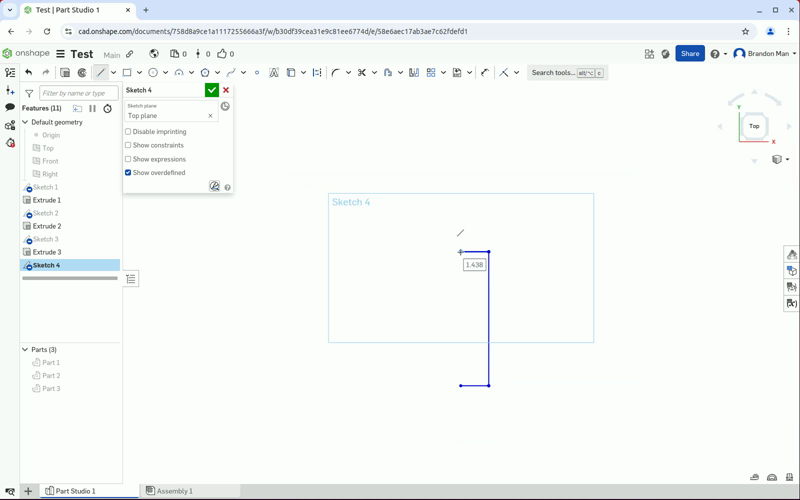
scroll(-6)
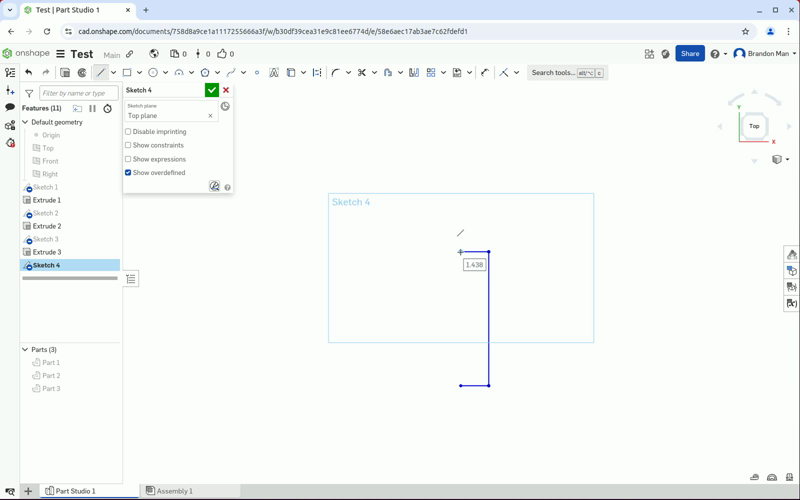
scroll(-6)
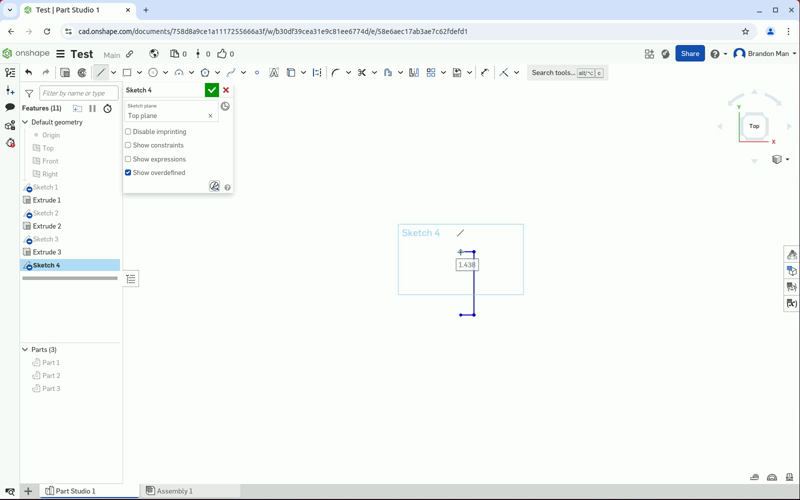
scroll(-6)
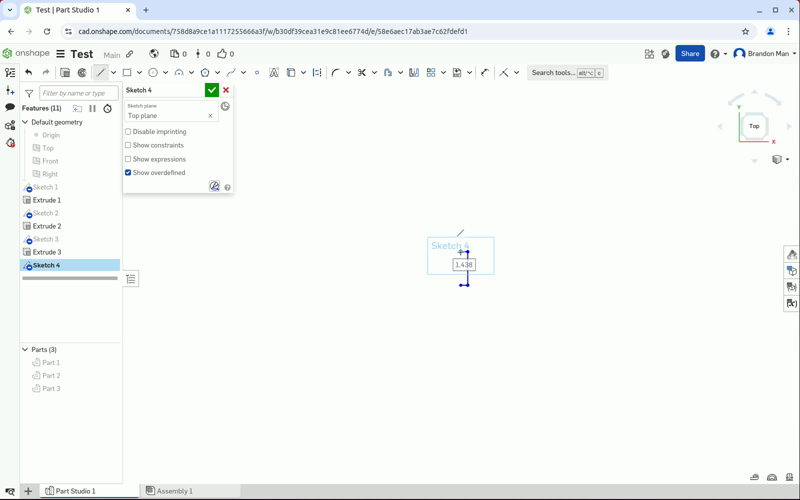
key_up(shift)
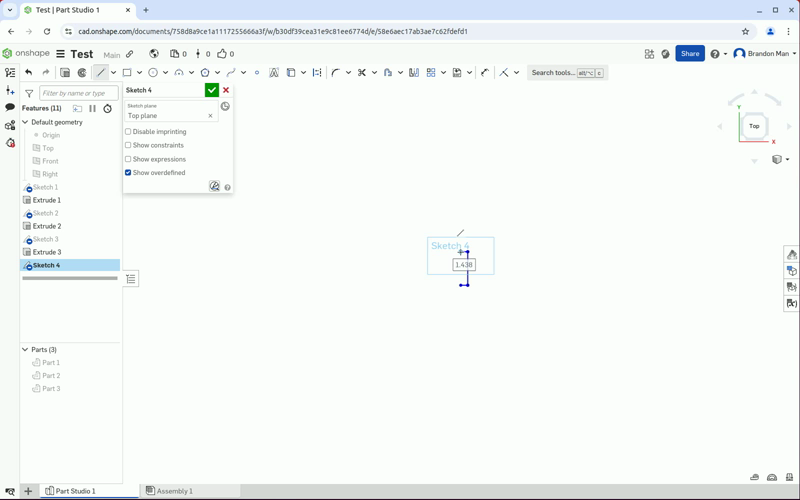
key_down(shift)
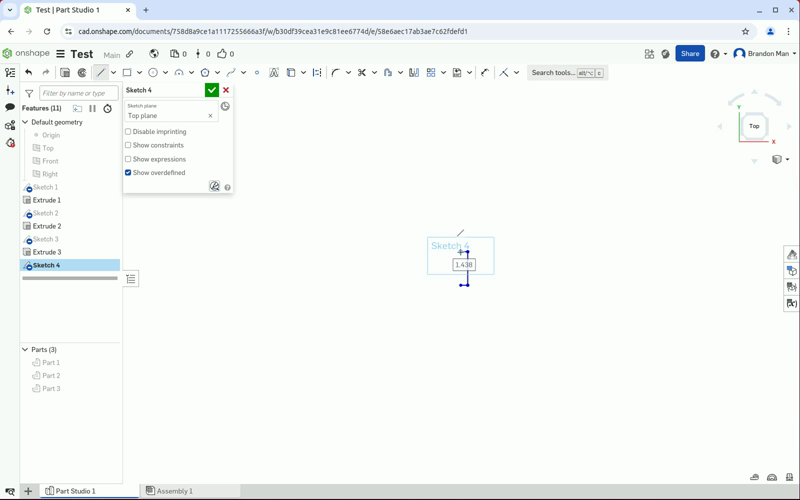
mouse_move(490, 251)
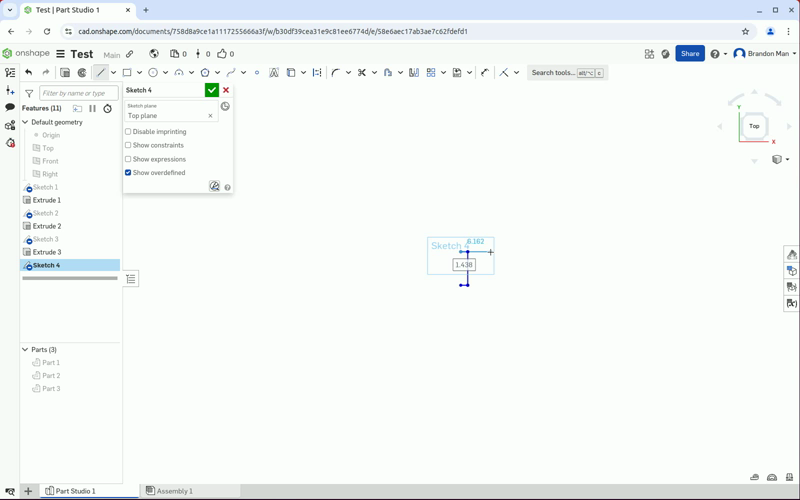
mouse_move(460, 275)
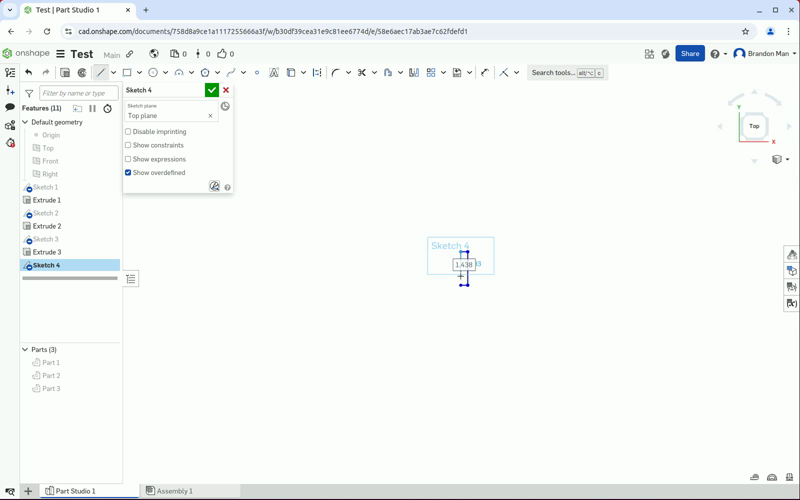
click(460, 275)
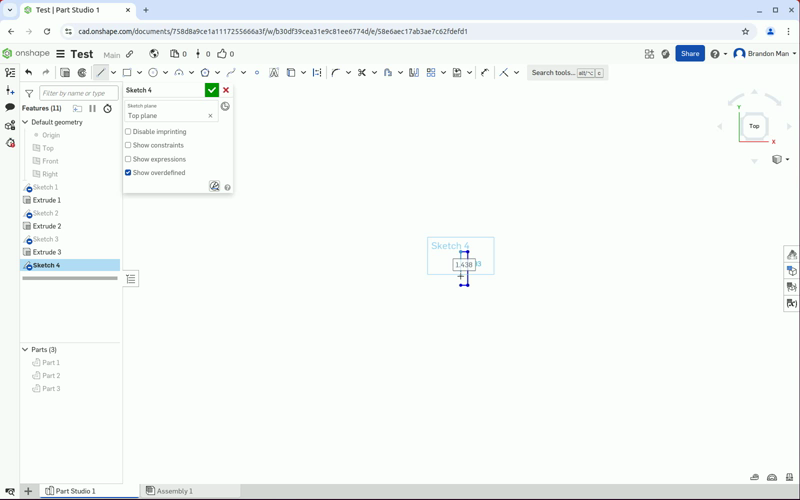
key_up(shift)
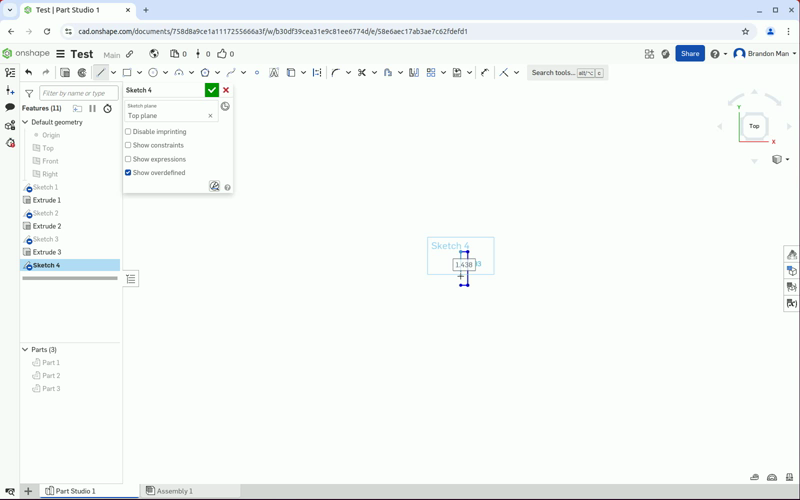
key_down(shift)
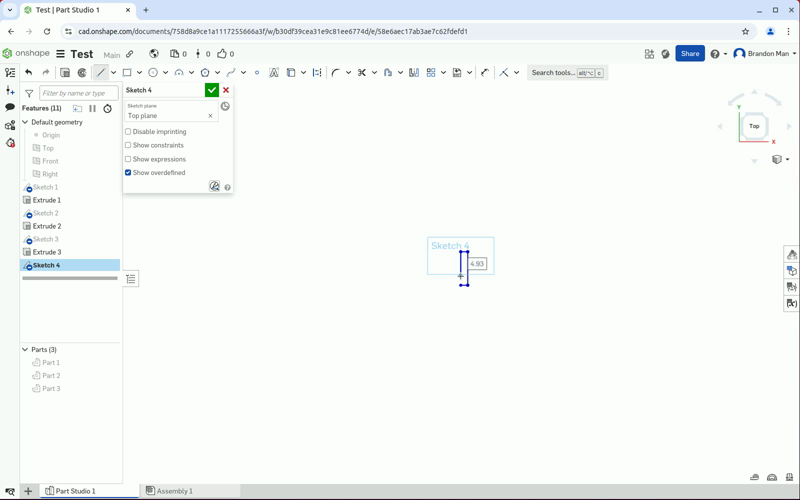
mouse_move(490, 275)
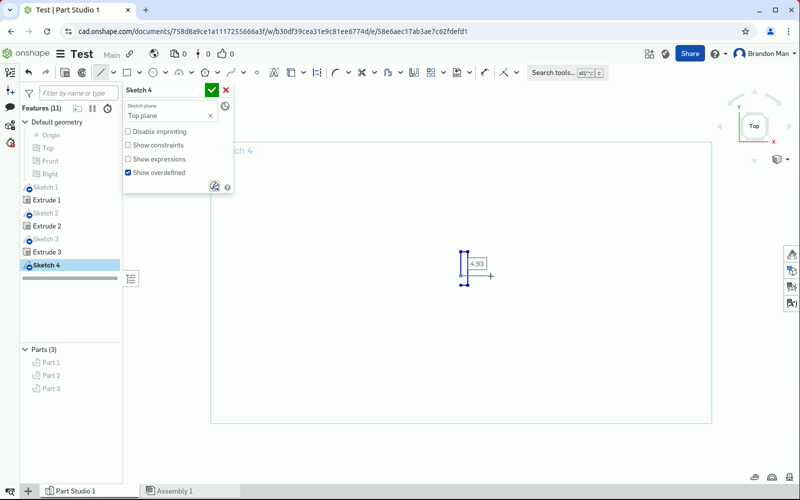
mouse_move(460, 282)
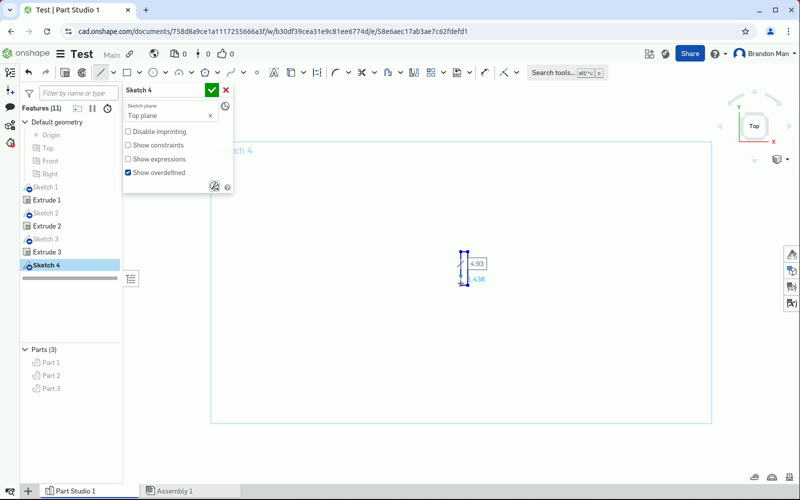
scroll(6)
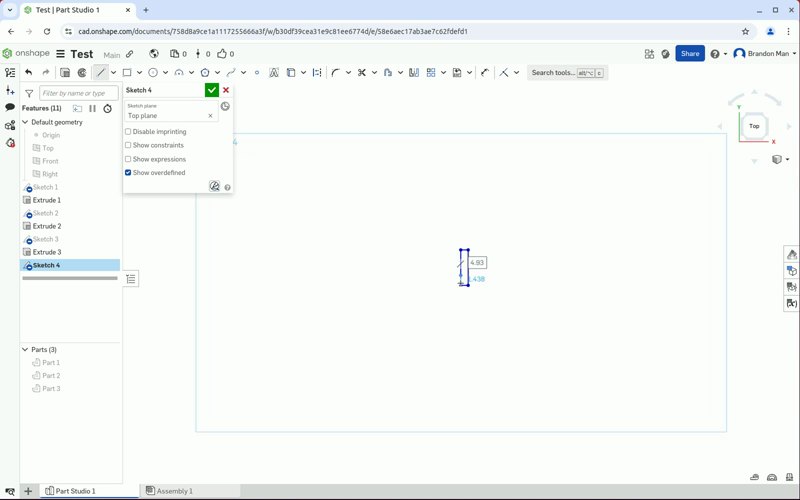
scroll(6)
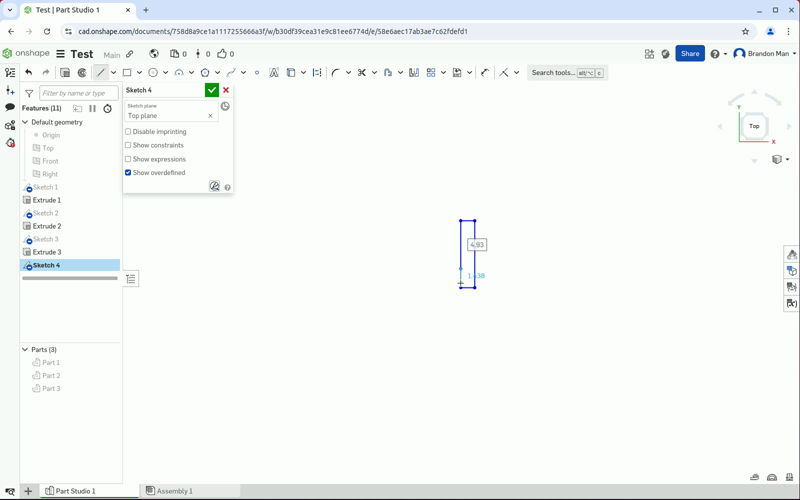
scroll(6)
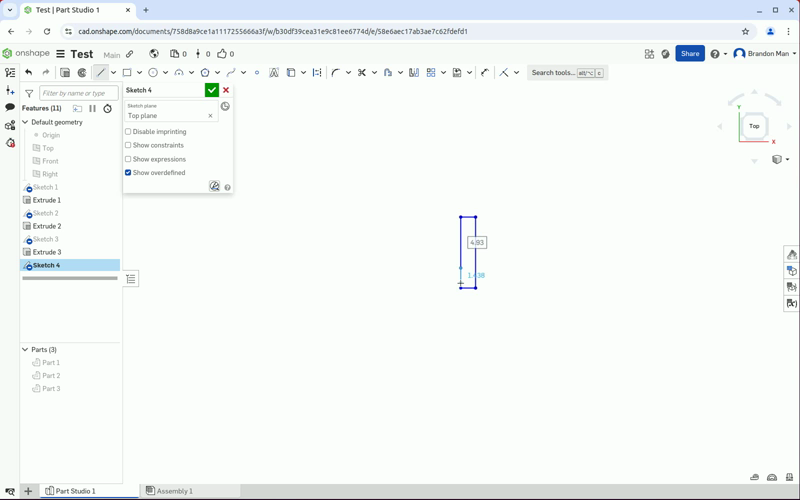
scroll(6)
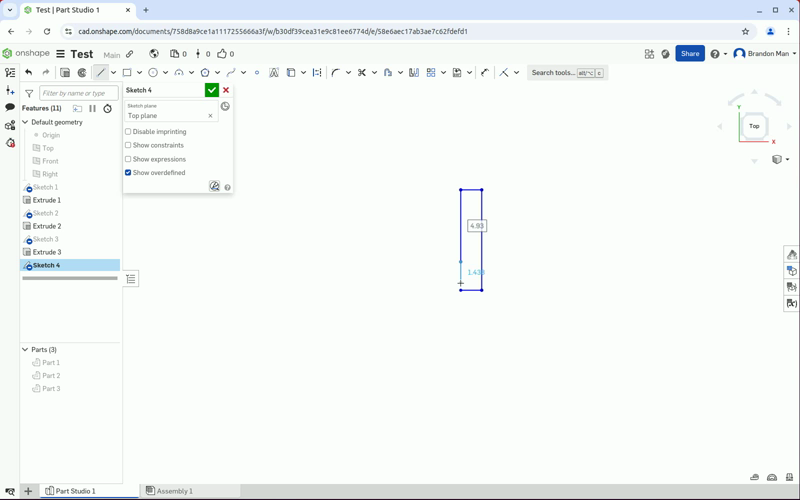
scroll(6)
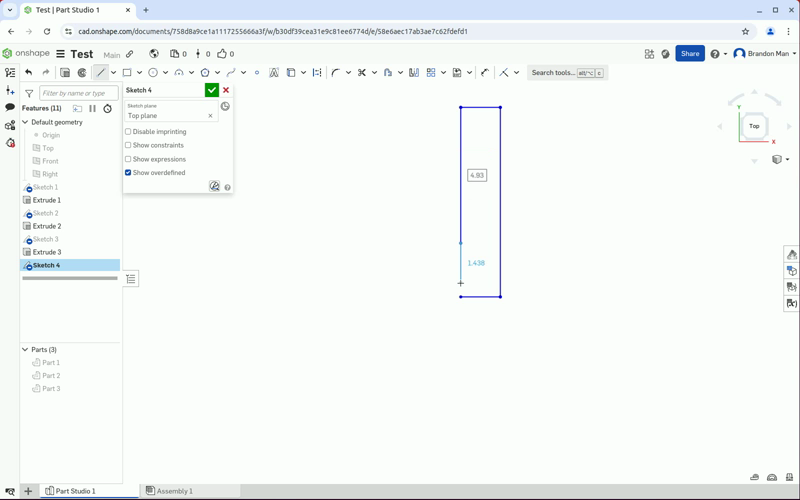
scroll(6)
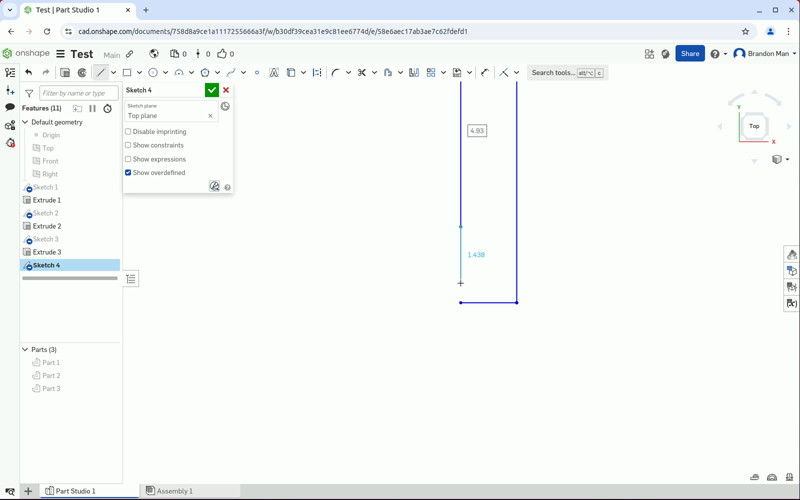
scroll(6)
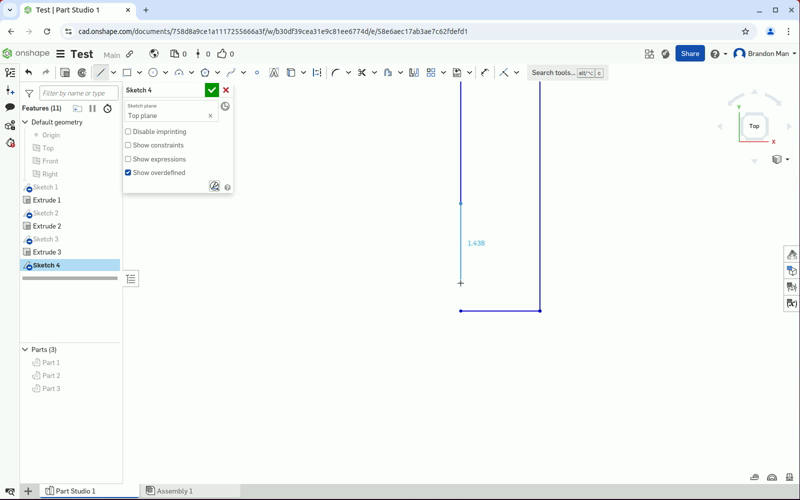
click(460, 282)
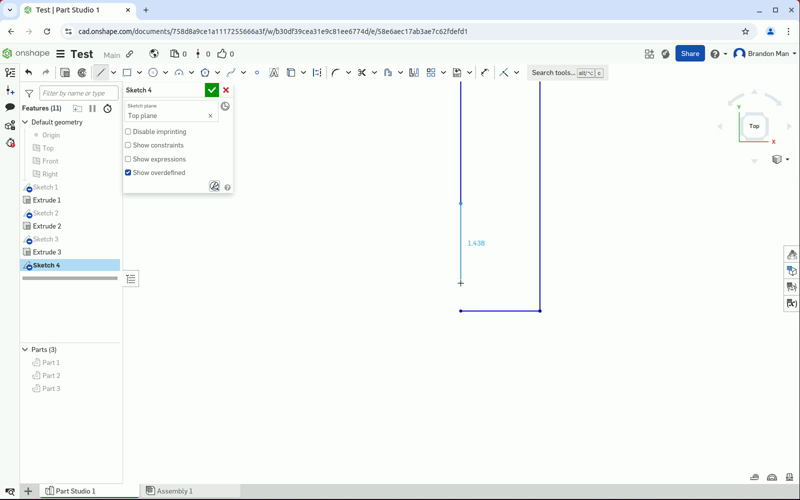
scroll(-6)
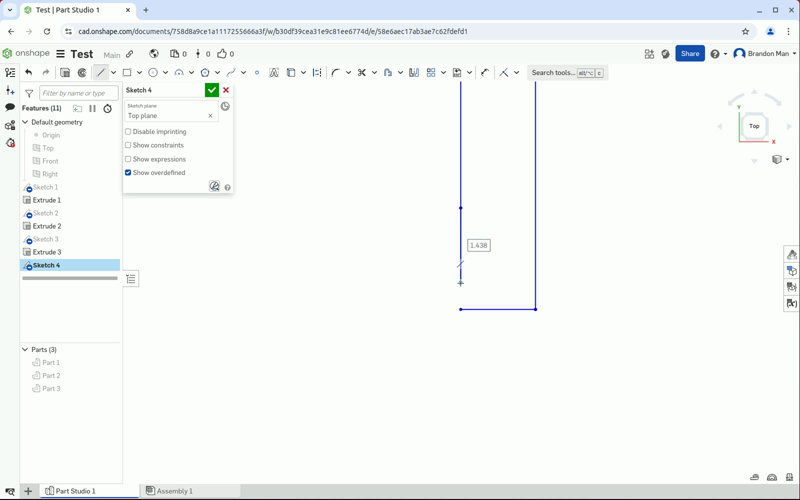
scroll(-6)
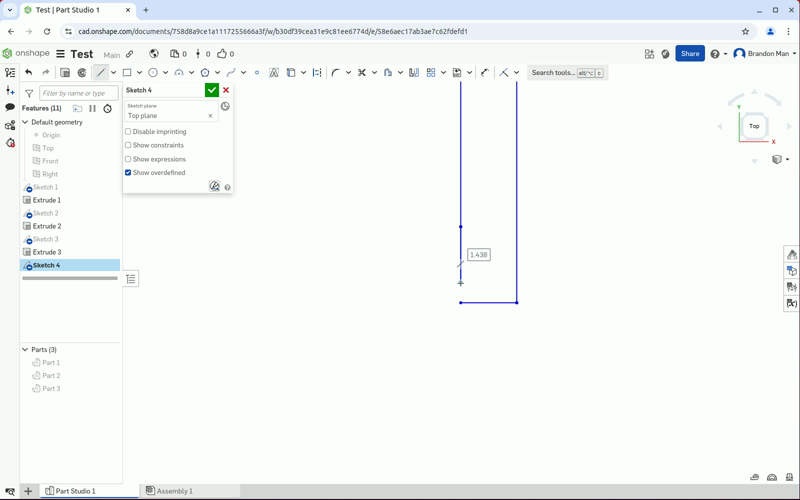
scroll(-6)
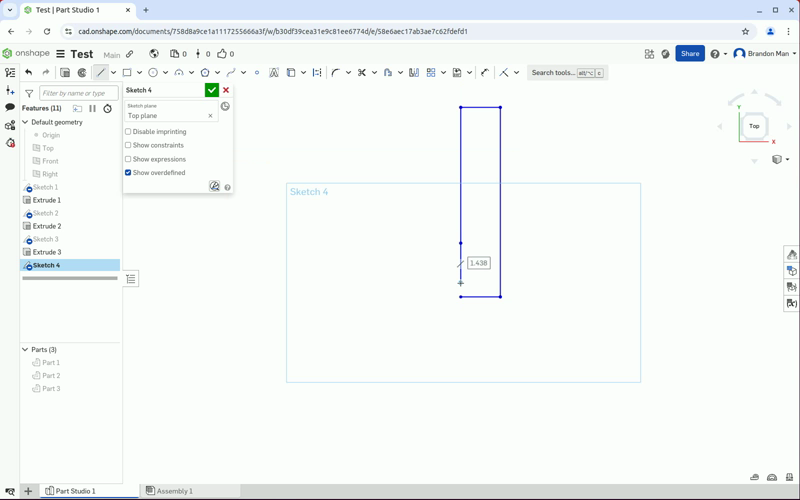
scroll(-6)
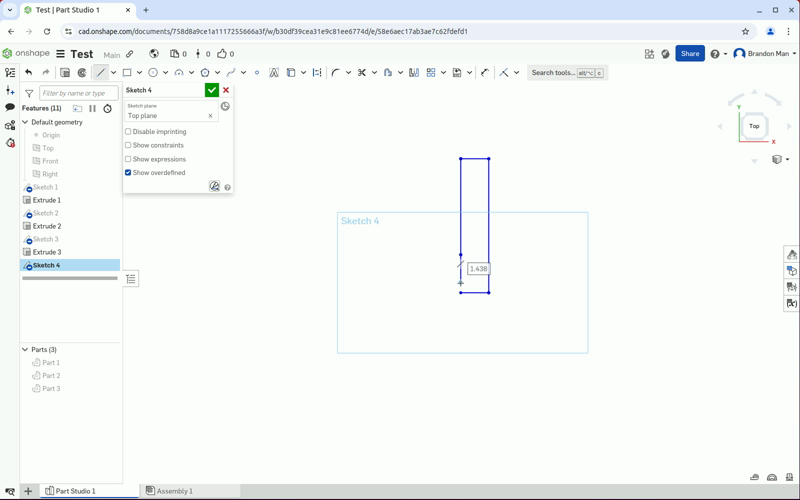
scroll(-6)
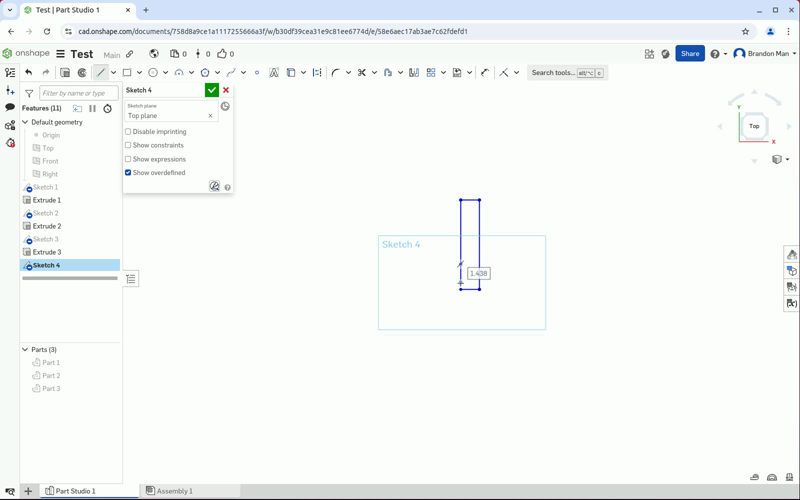
scroll(-6)
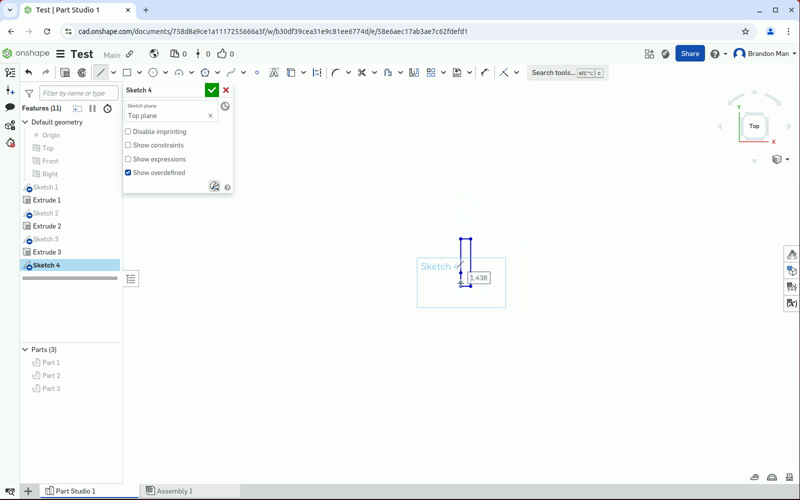
scroll(-6)
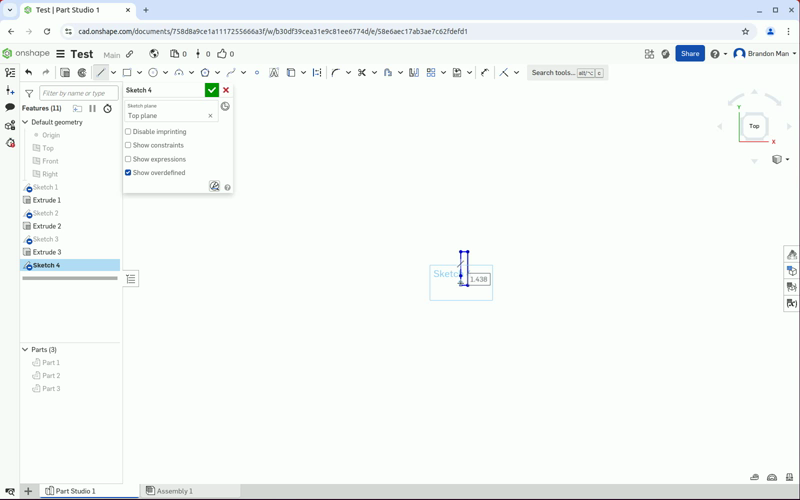
key_up(shift)
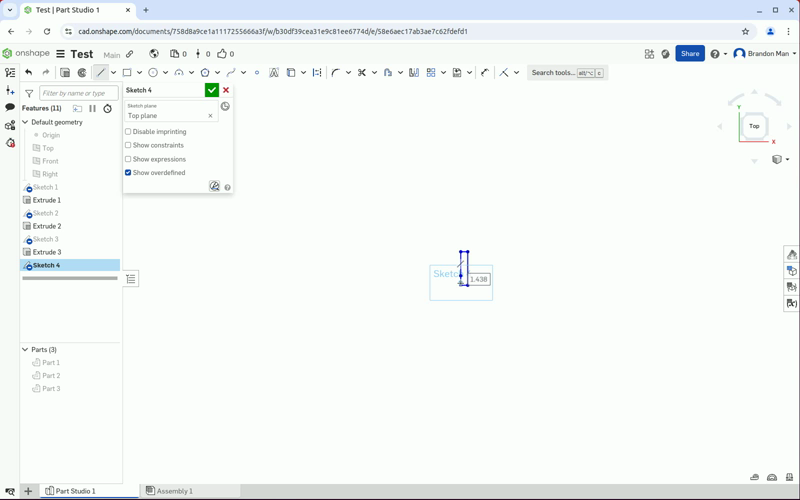
mouse_move(490, 282)
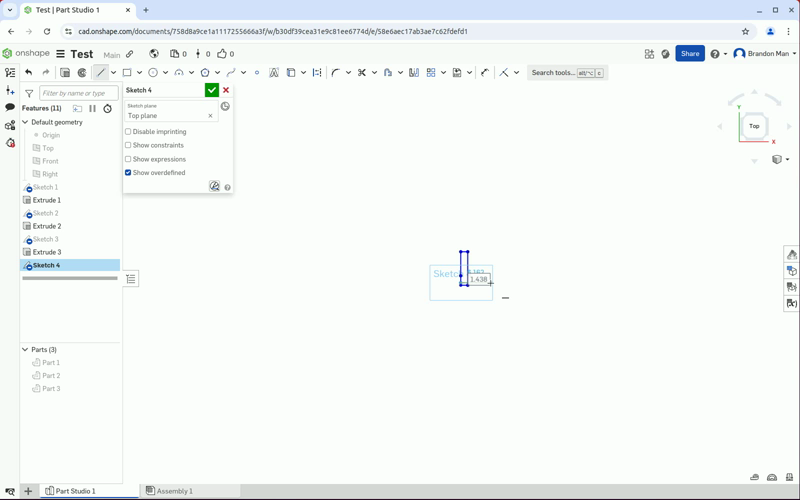
key_down(shift)
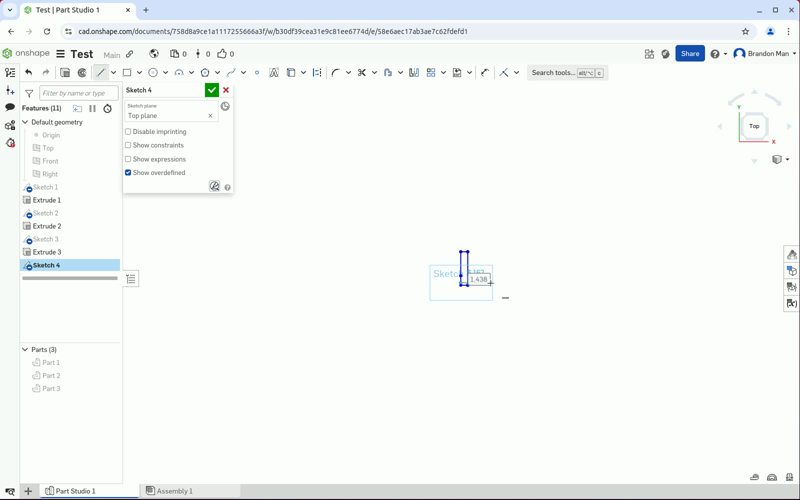
mouse_move(460, 285)
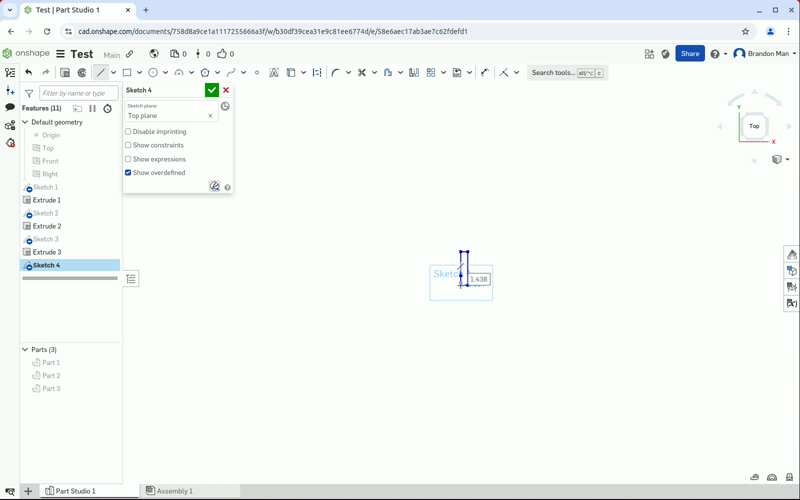
scroll(6)
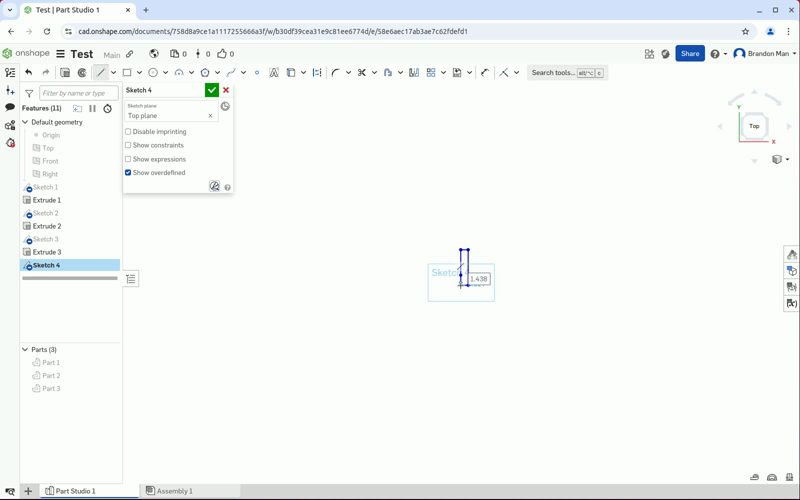
scroll(6)
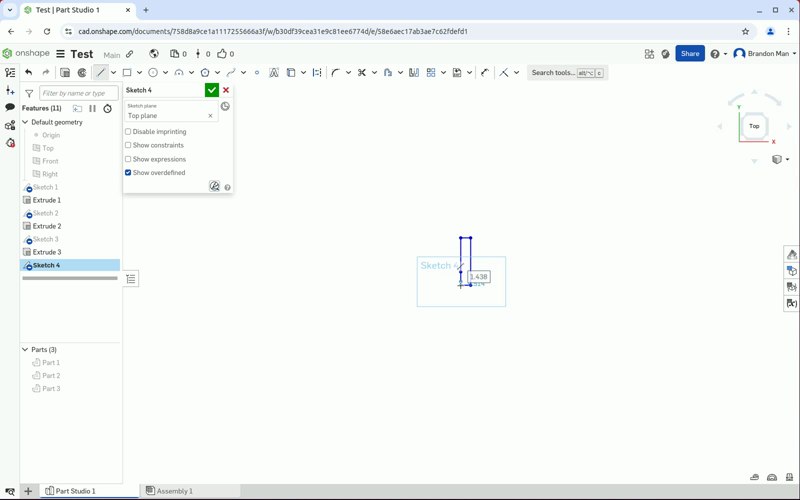
scroll(6)
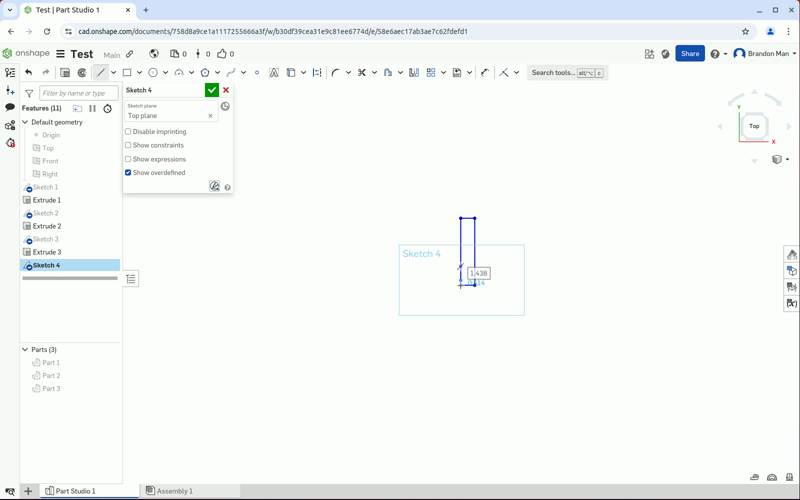
scroll(6)
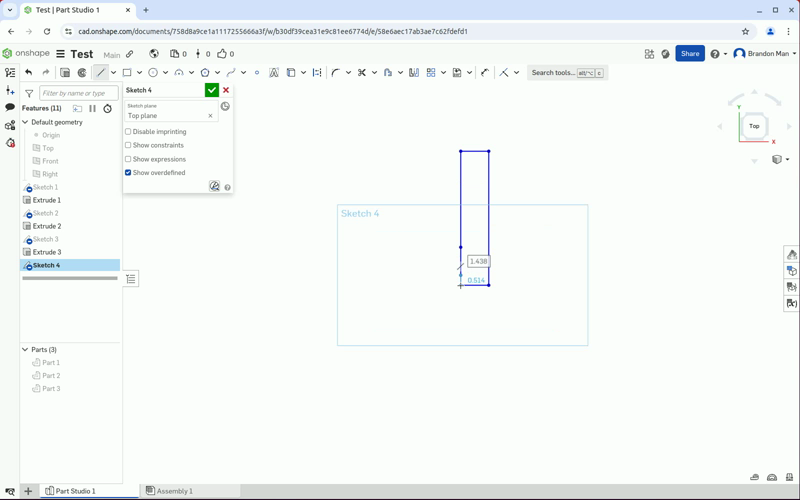
scroll(6)
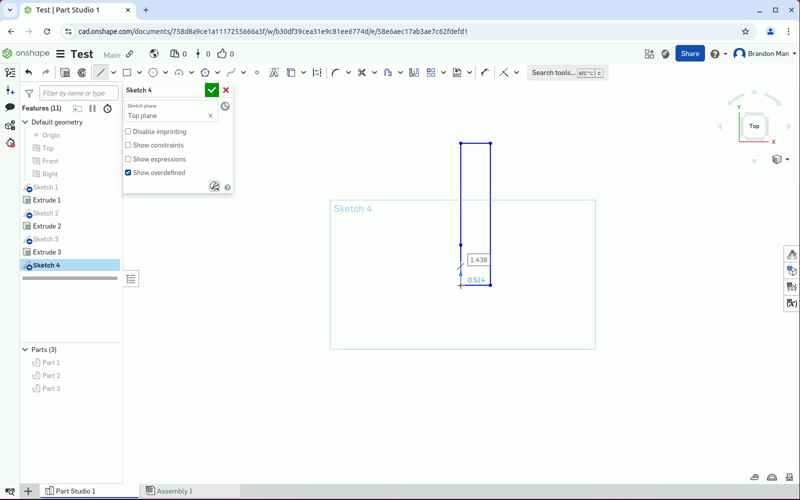
scroll(6)
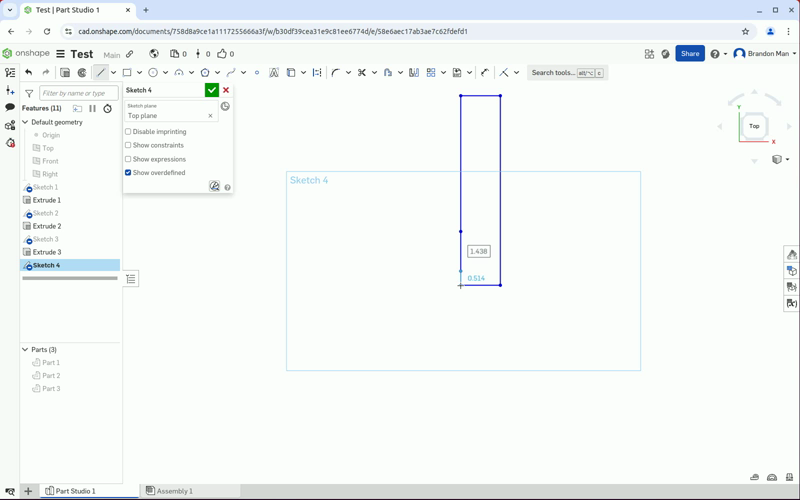
scroll(6)
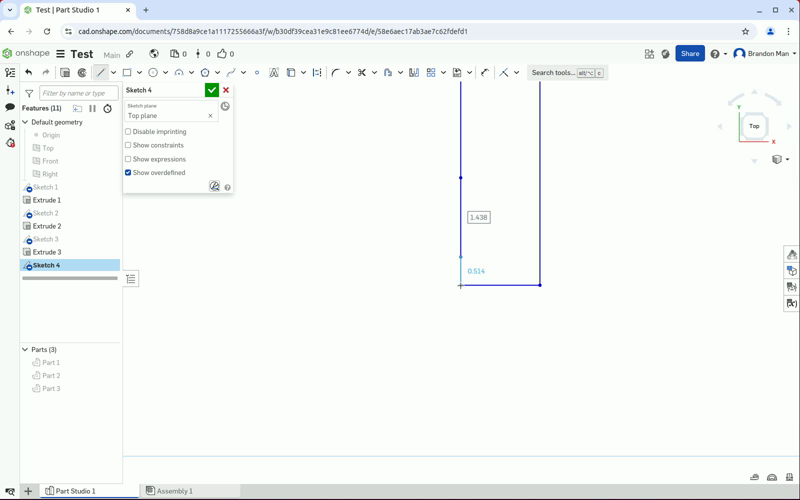
key_up(shift)
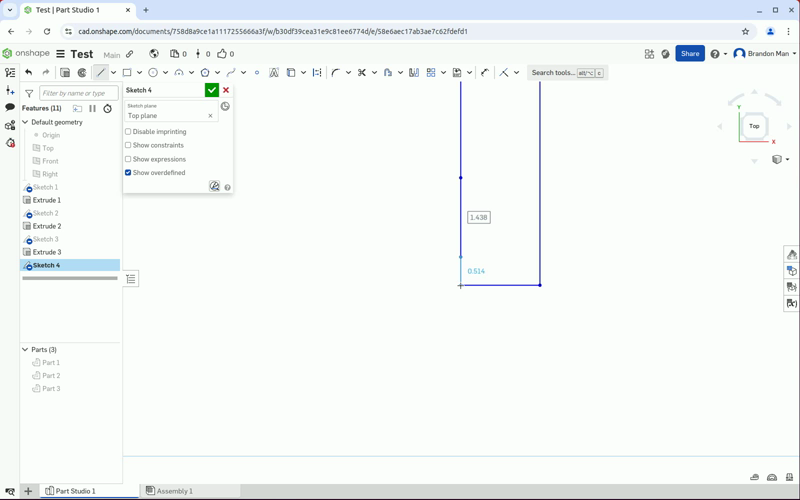
click(460, 285)
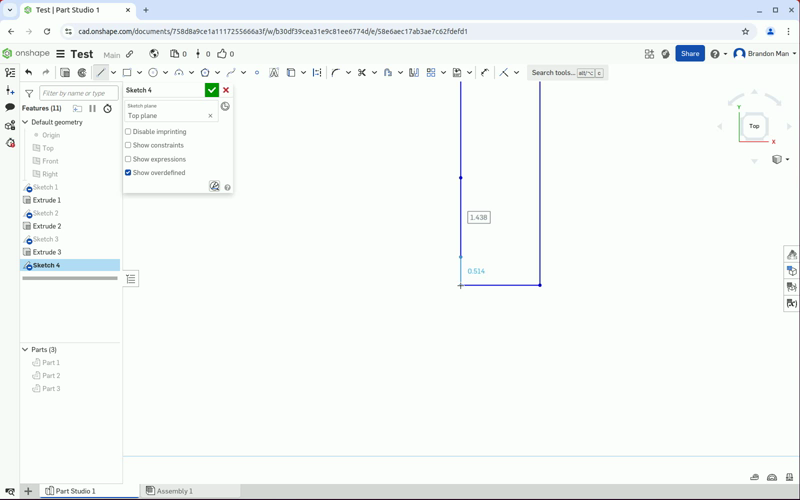
scroll(-6)
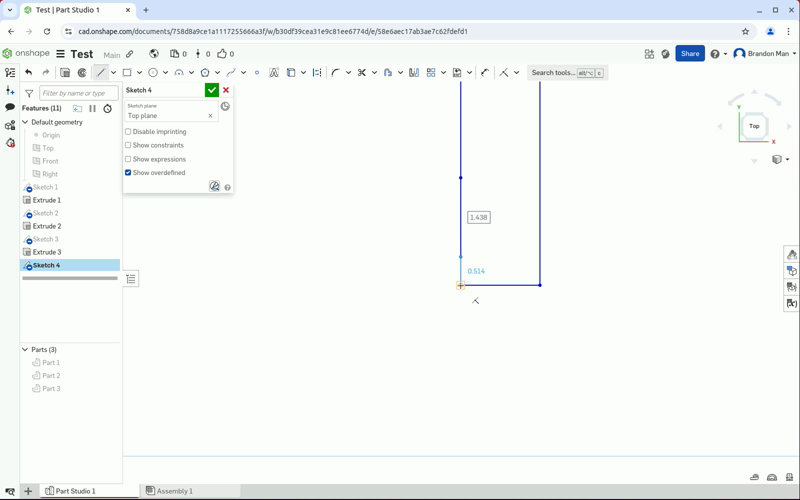
scroll(-6)
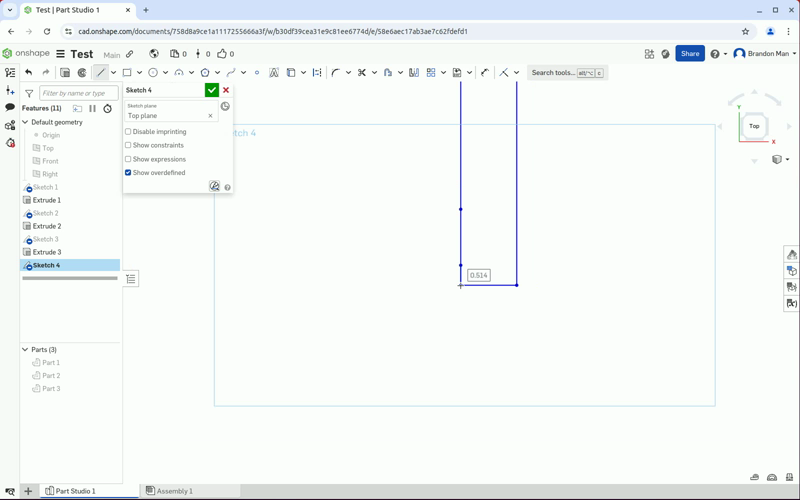
scroll(-6)
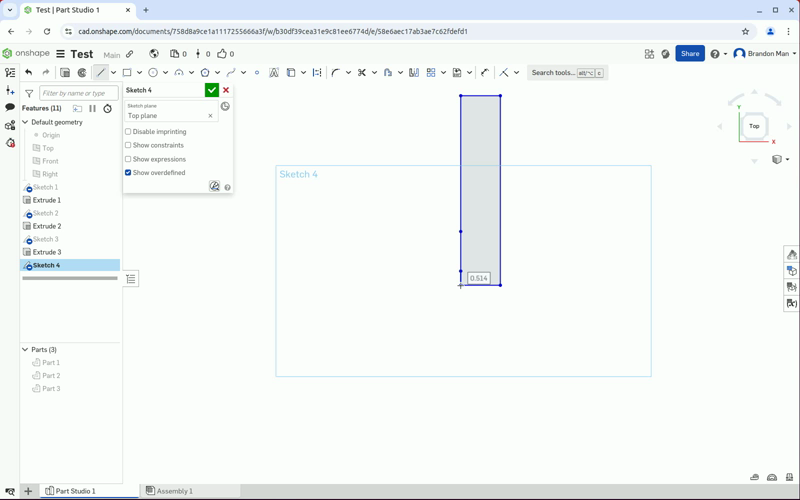
scroll(-6)
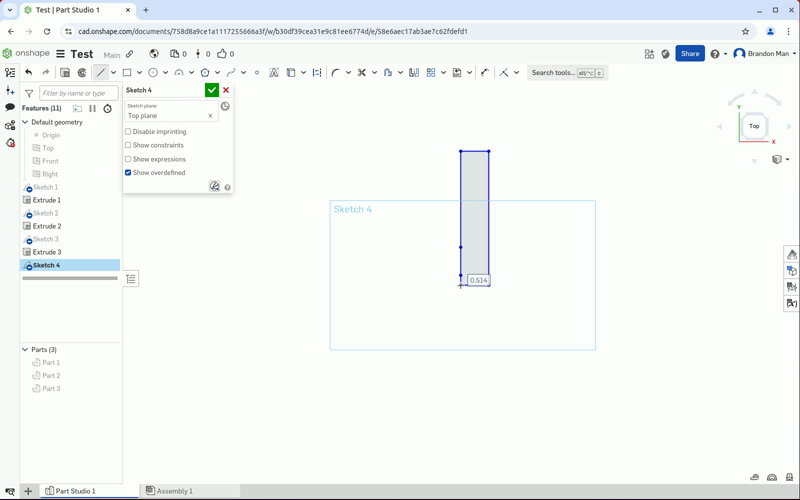
scroll(-6)
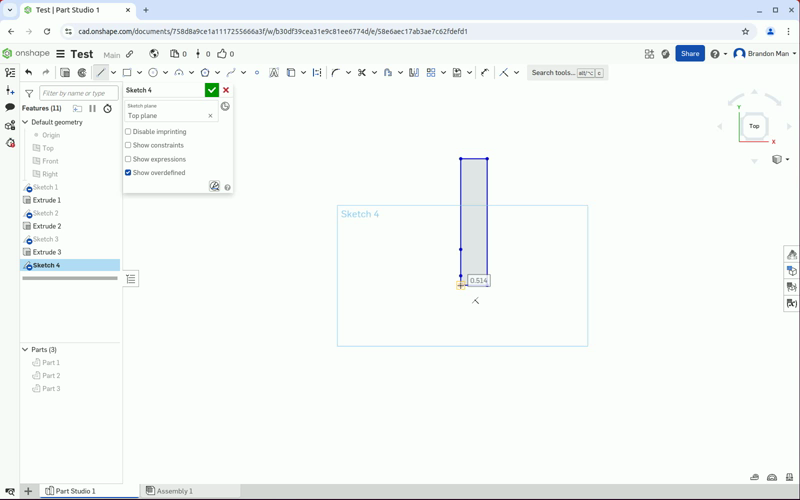
scroll(-6)
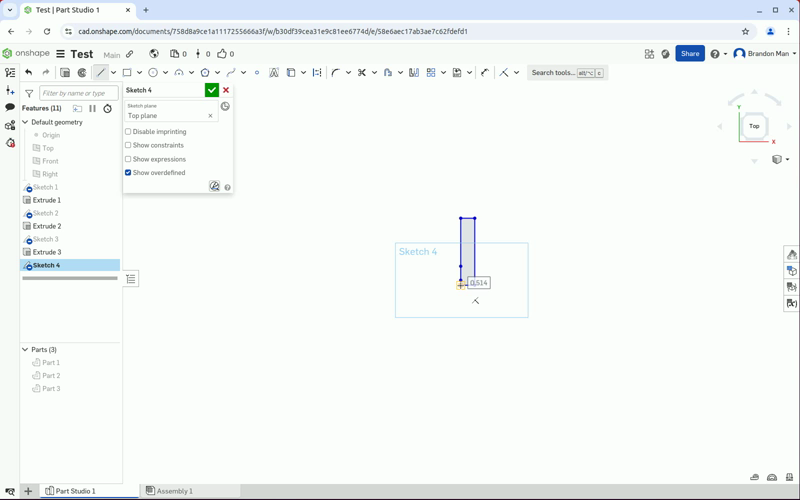
scroll(-6)
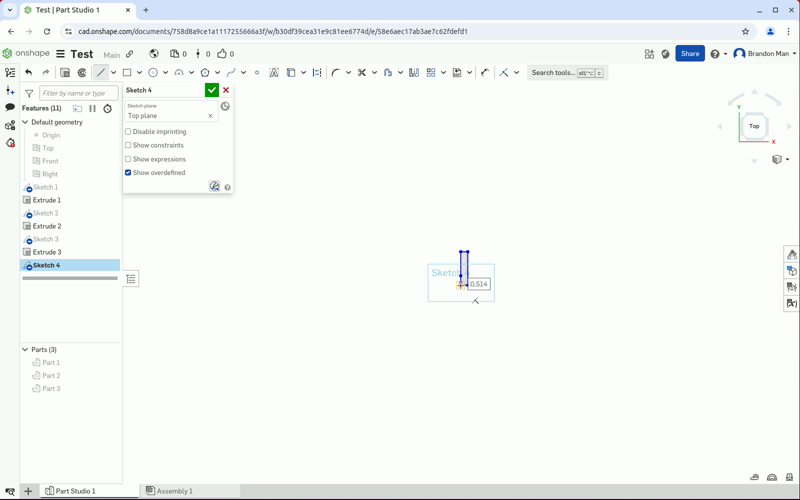
key(esc)
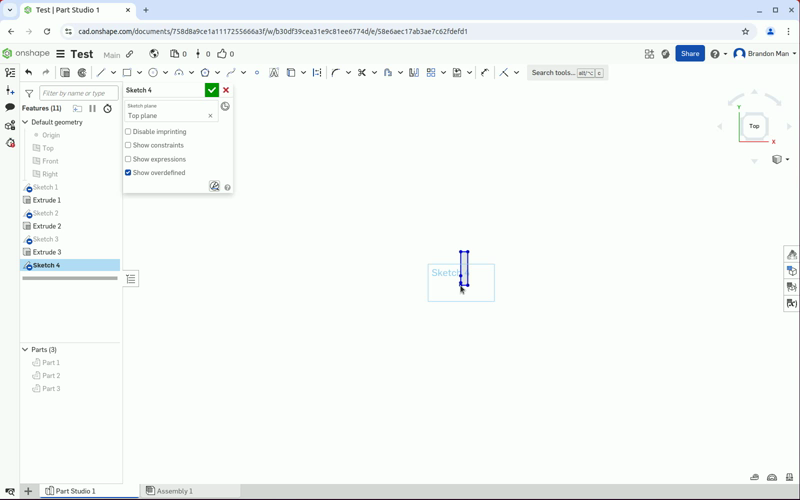
mouse_move(462, 265)
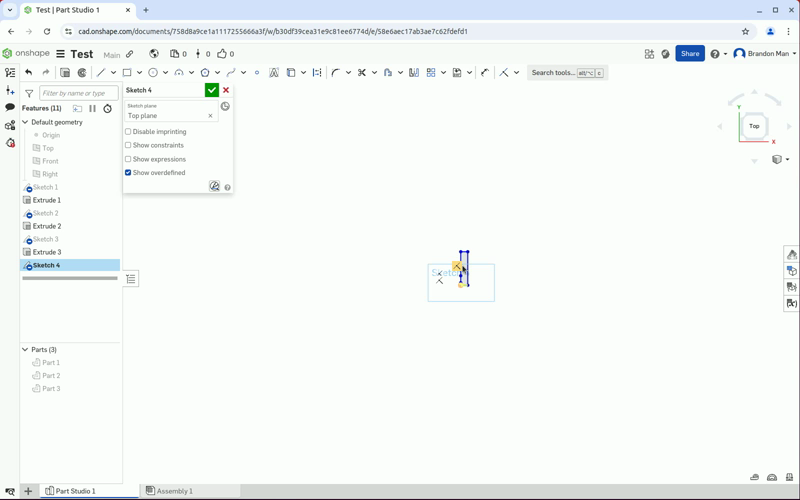
scroll(6)
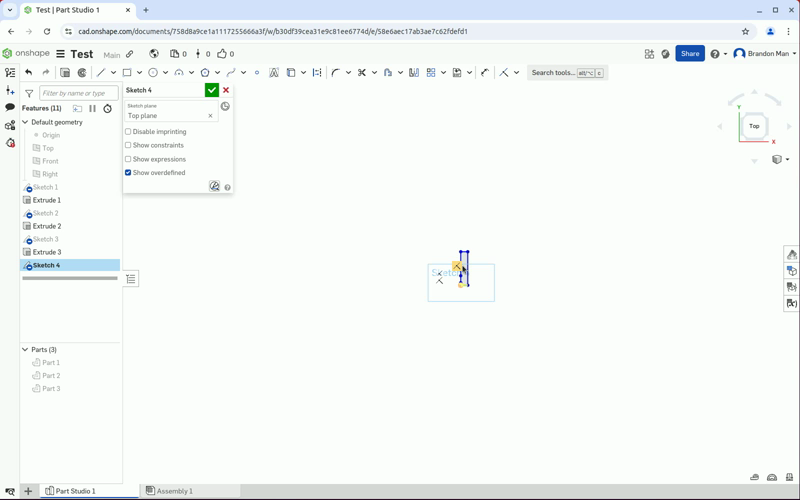
scroll(6)
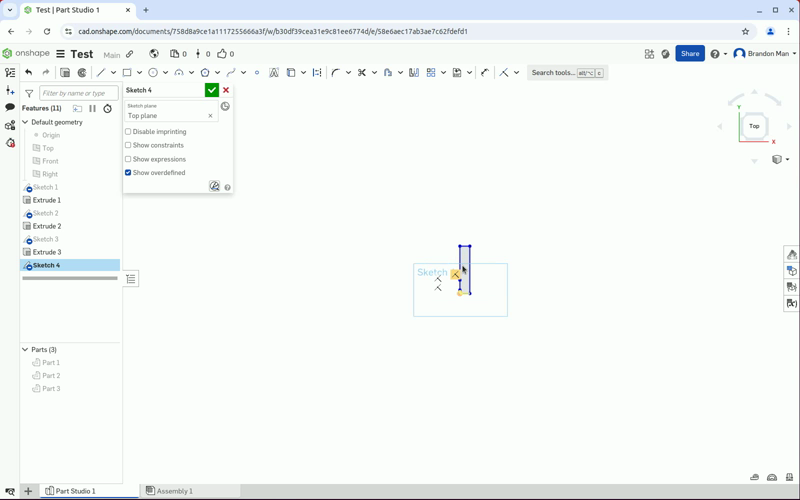
scroll(6)
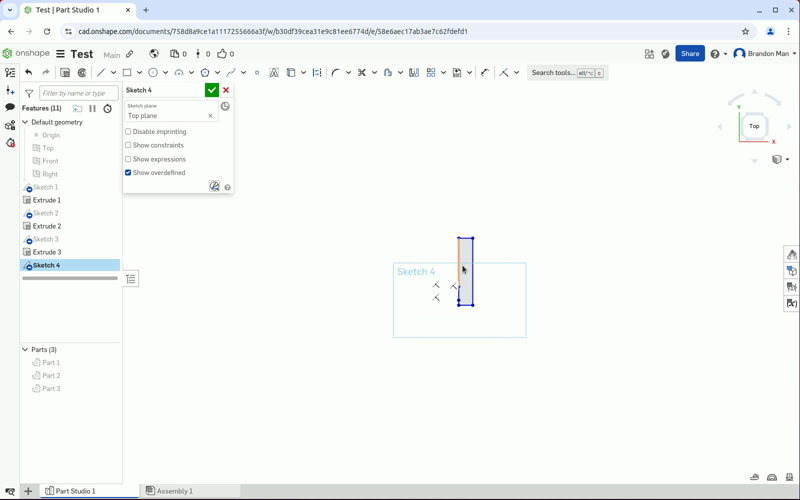
scroll(6)
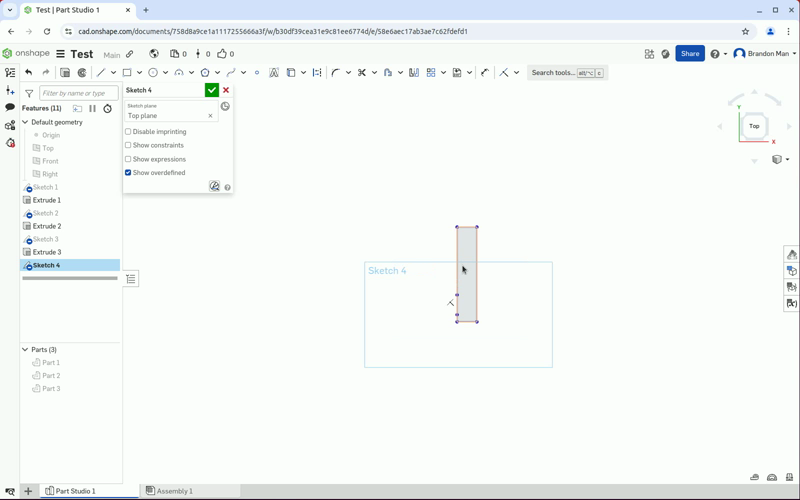
scroll(6)
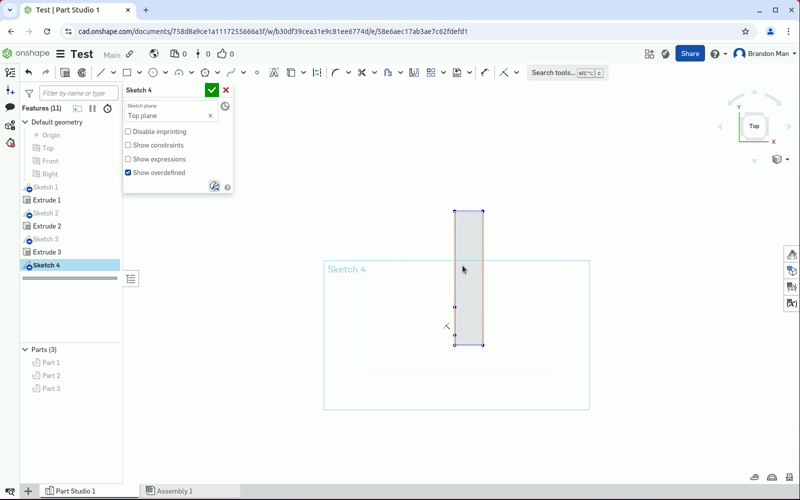
scroll(6)
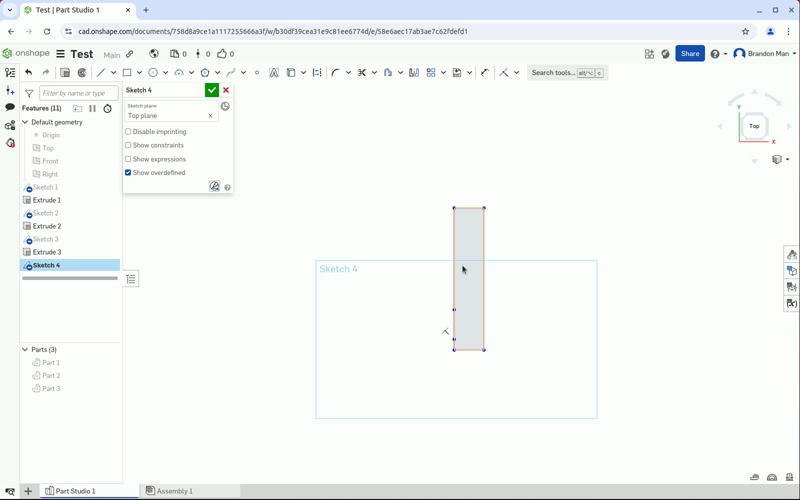
scroll(6)
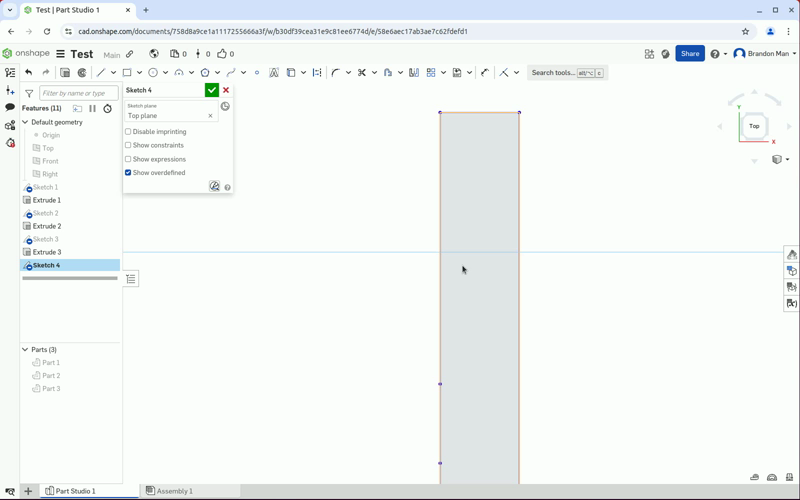
click(462, 265)
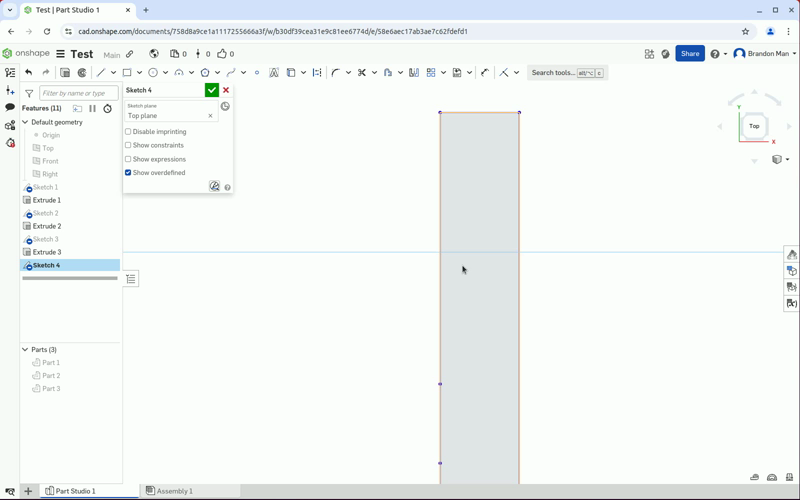
scroll(-6)
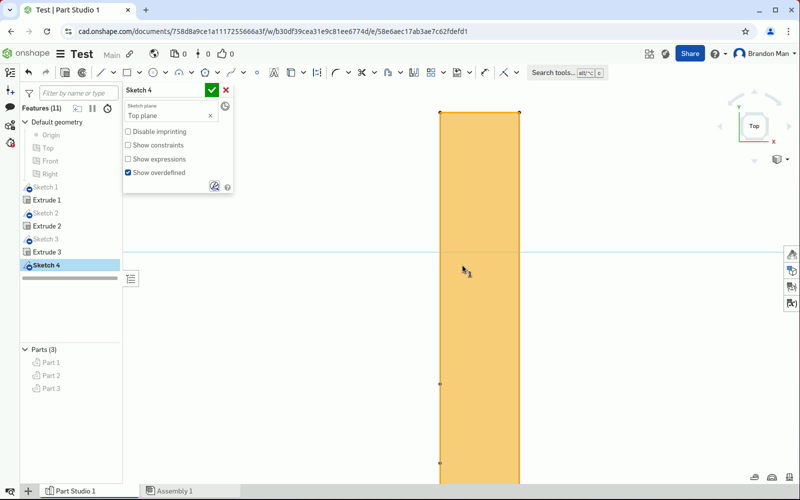
scroll(-6)
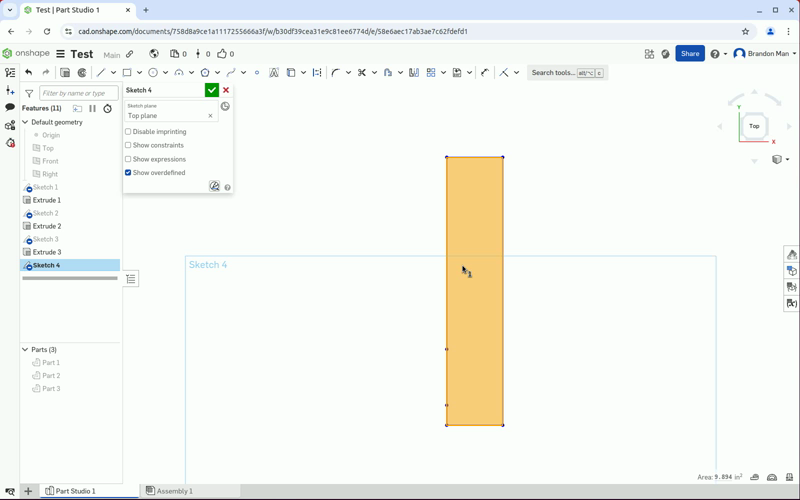
scroll(-6)
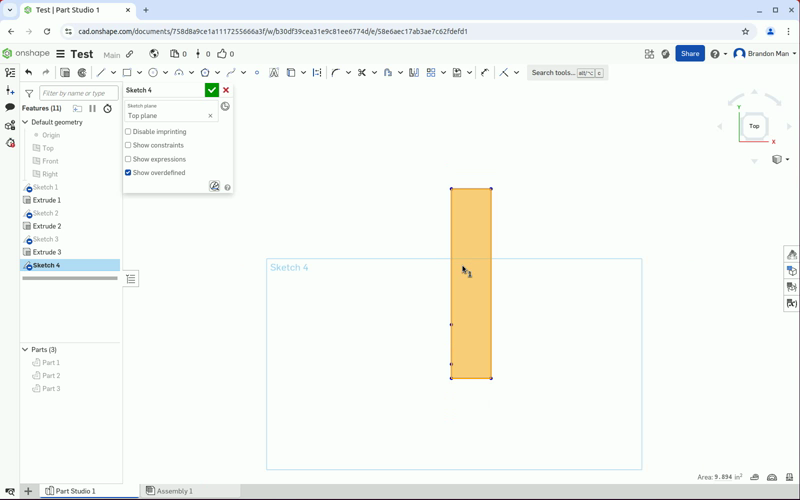
scroll(-6)
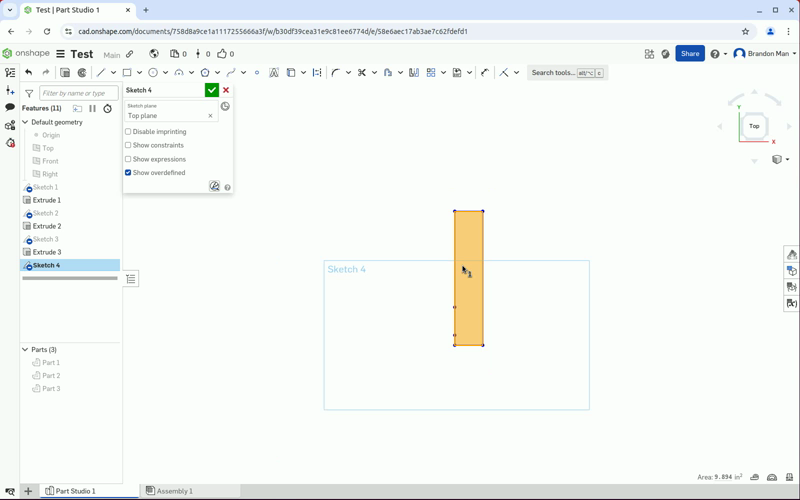
scroll(-6)
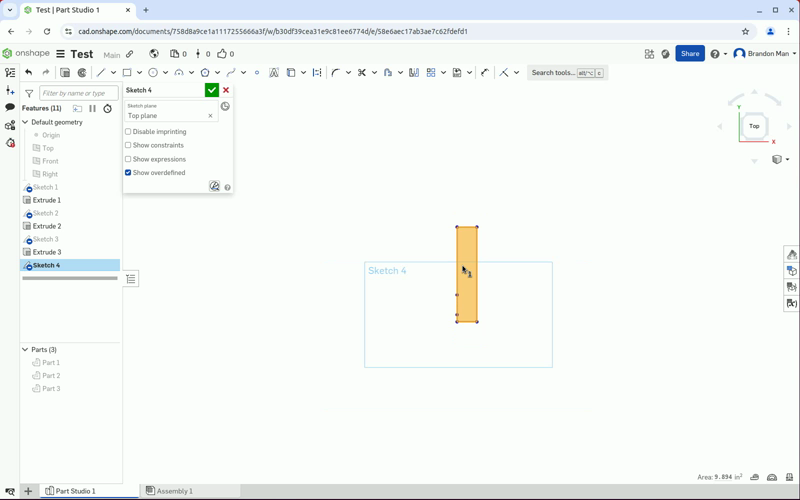
scroll(-6)
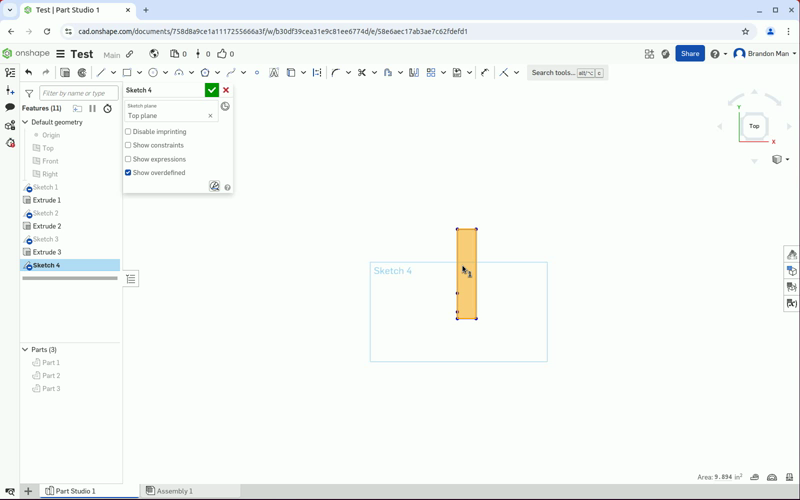
scroll(-6)
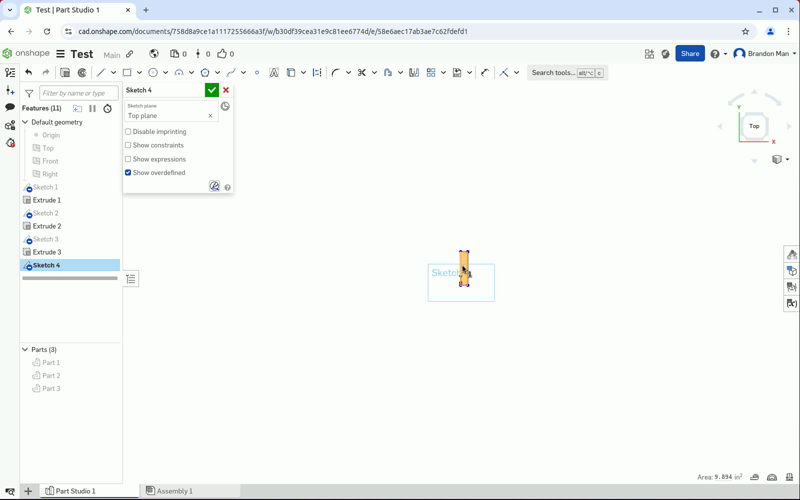
mouse_move(73, 352)
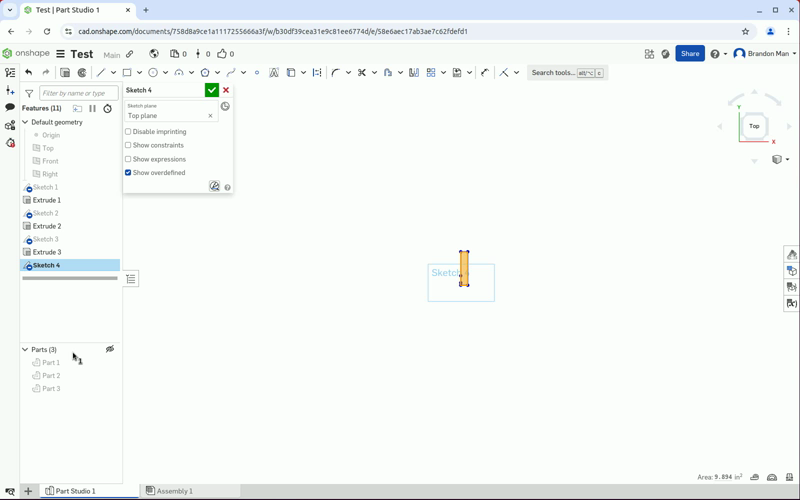
key(shift+y)
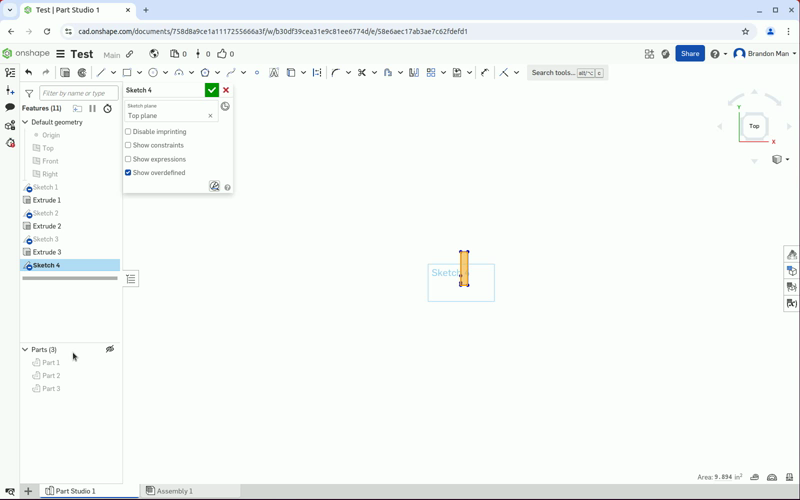
key(shift+e)
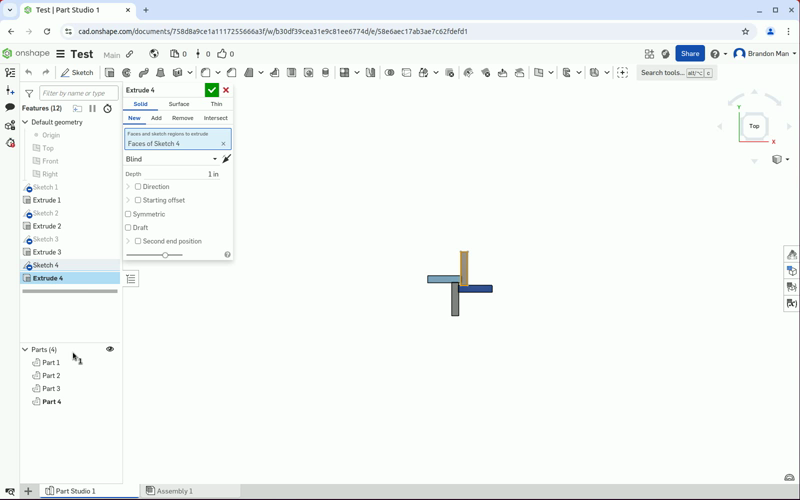
mouse_move(143, 106)
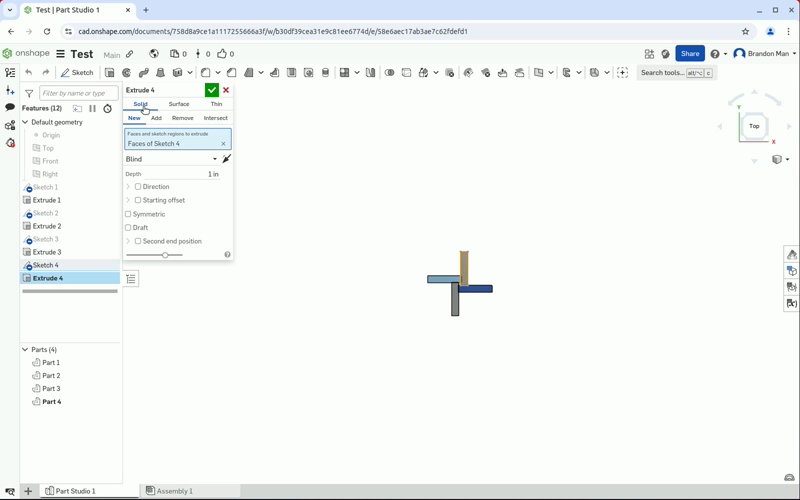
click(143, 106)
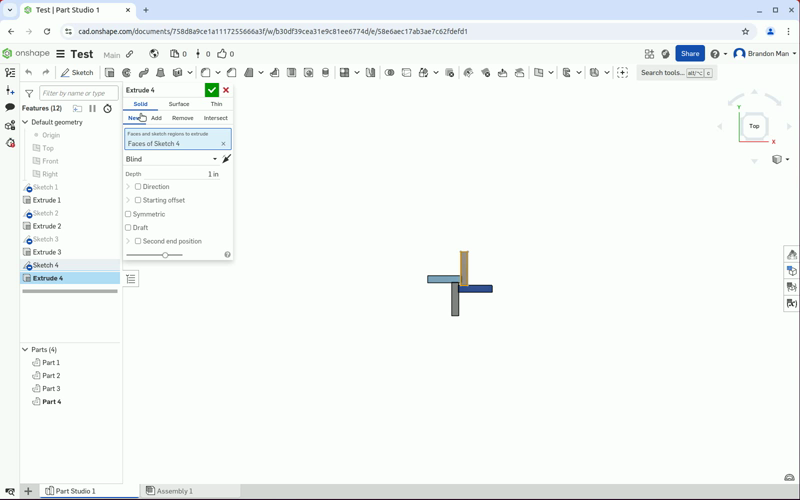
mouse_move(137, 120)
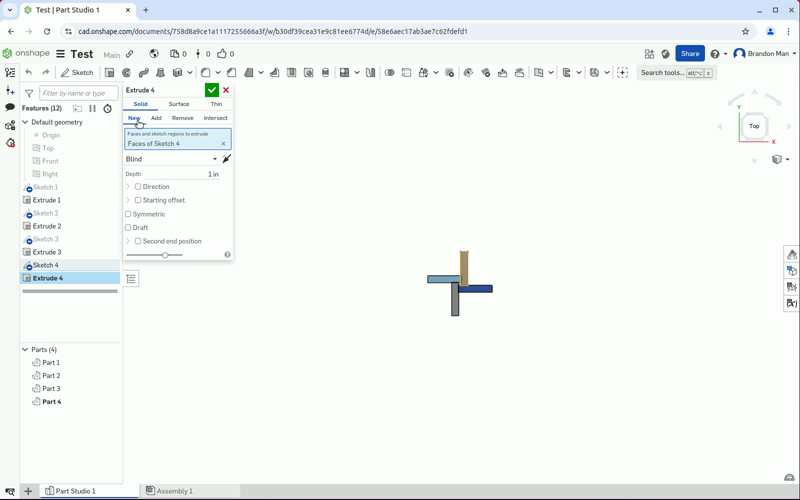
click(137, 120)
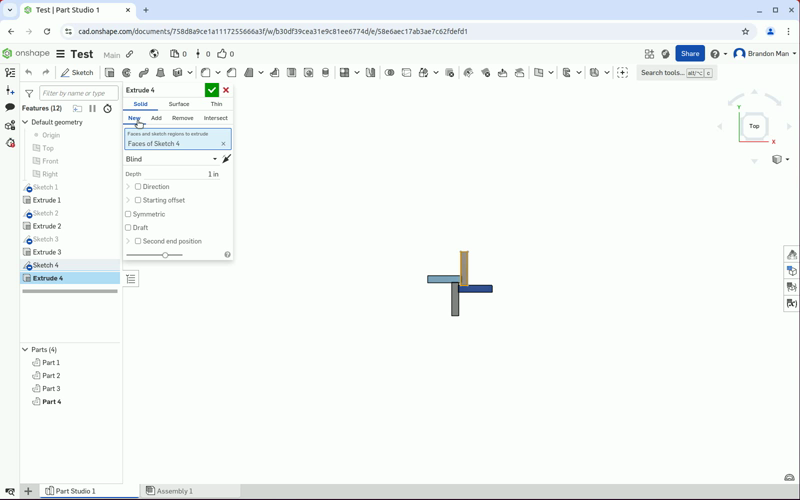
key(tab, 4)
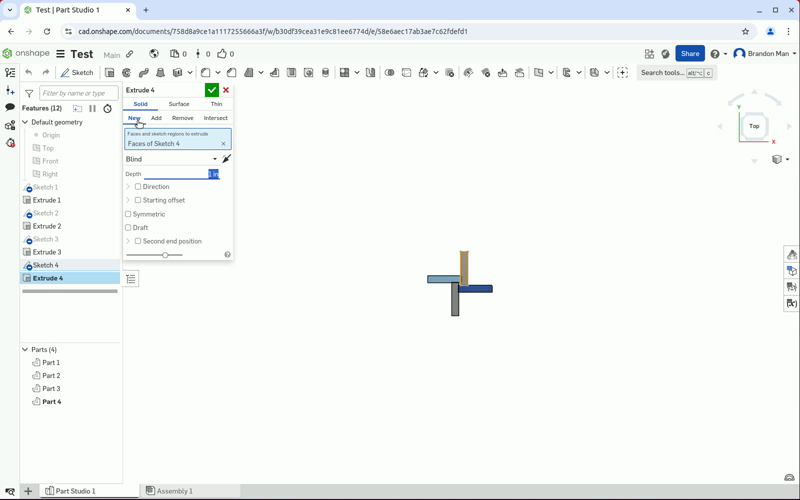
text(23.108)
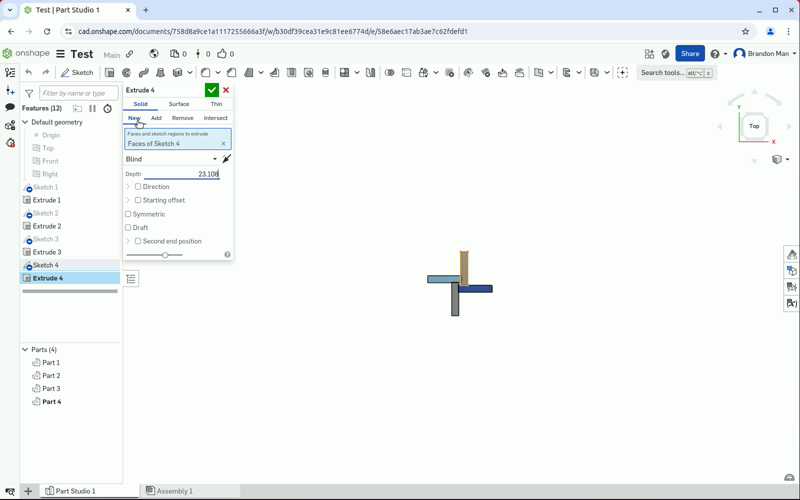
key(enter)
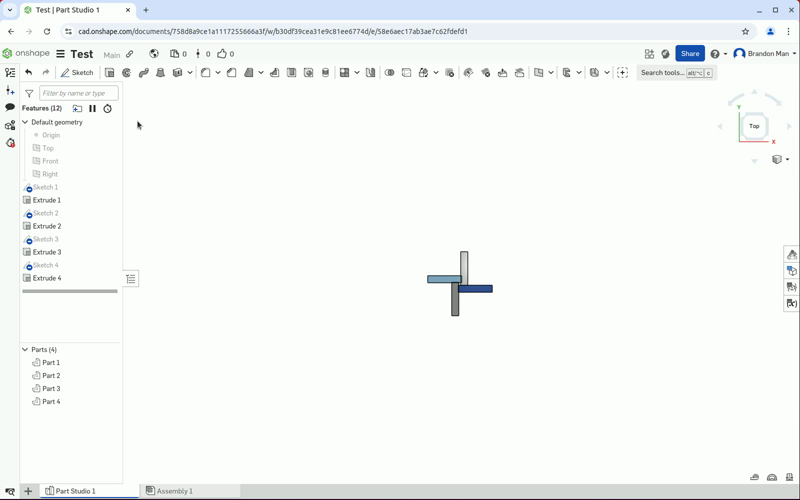
key(shift+h)
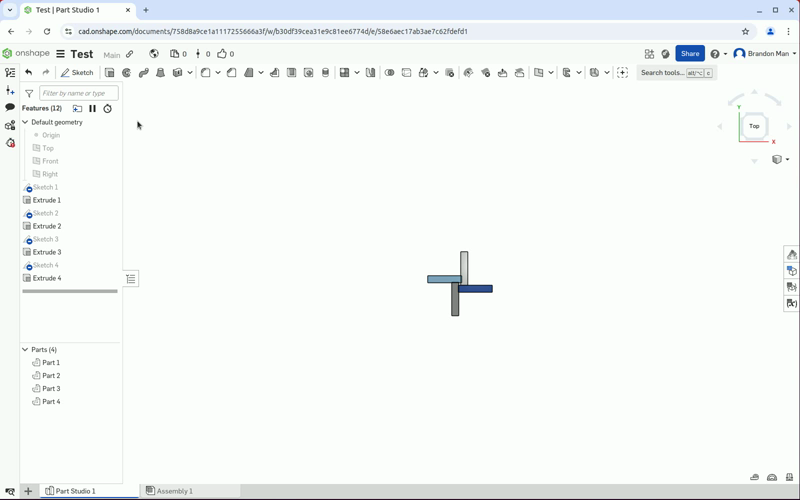
key(shift+h)
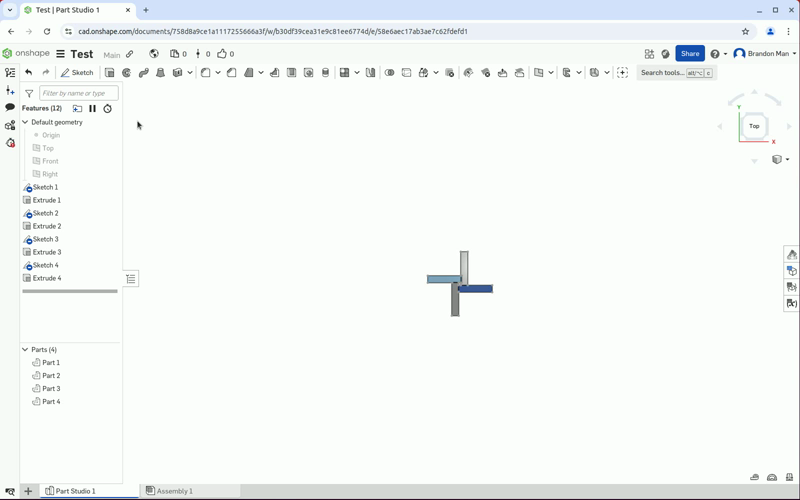
key(shift+7)
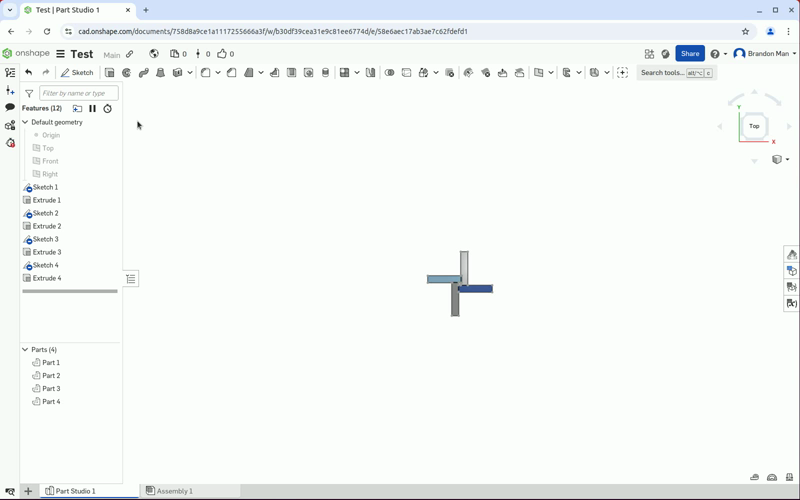
key(up, 3)
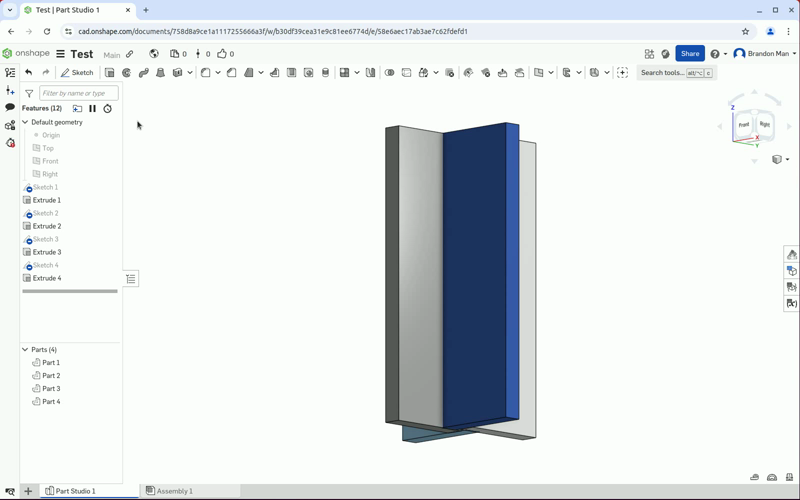
key(left, 3)
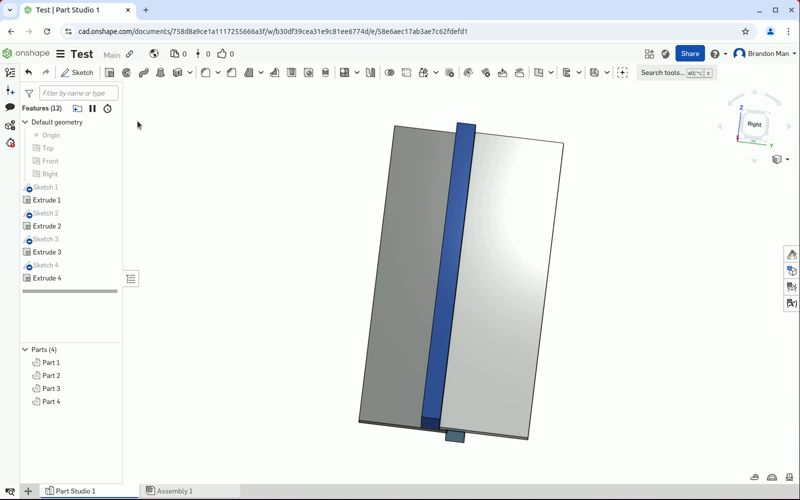
key(right, 3)
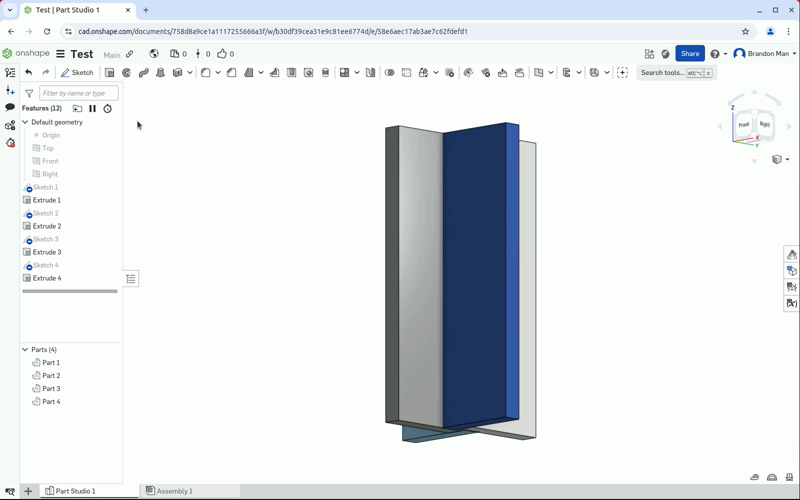
key(down, 3)
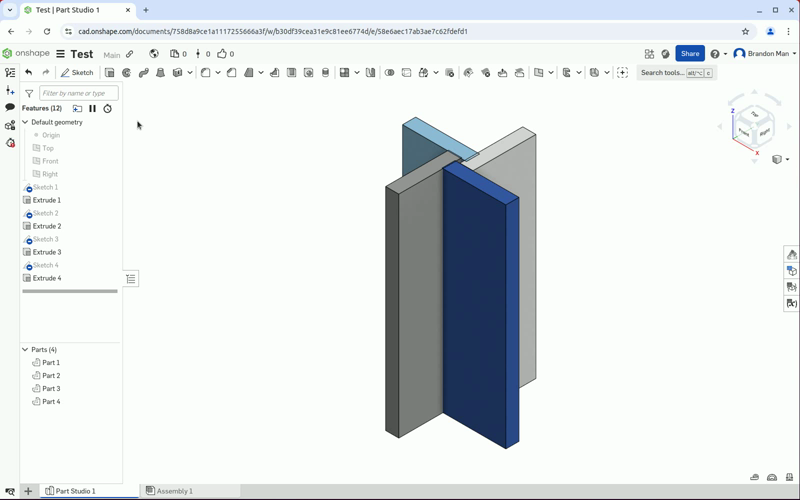
mouse_move(73, 189)
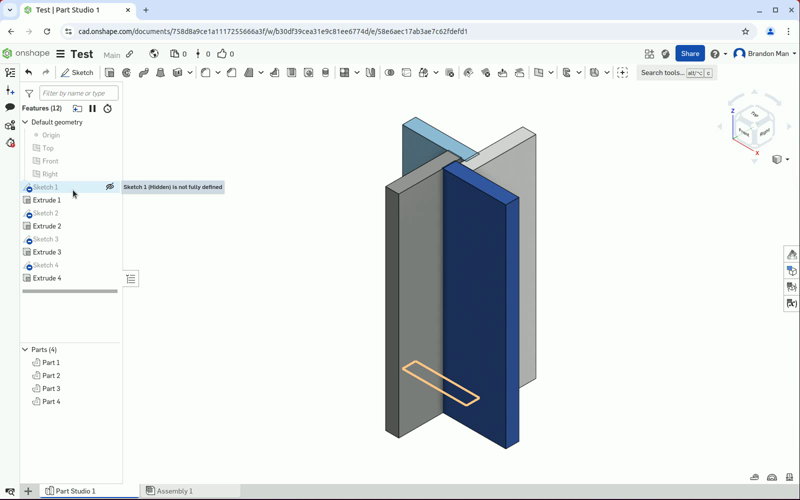
click(73, 189)